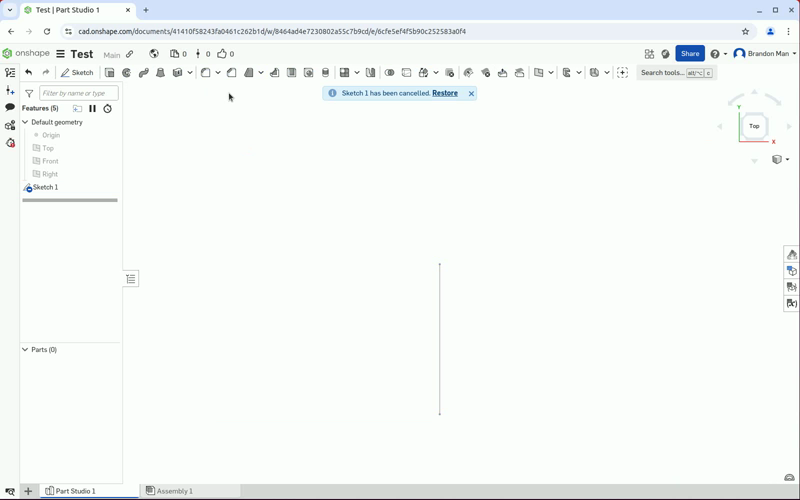
key(shift+h)
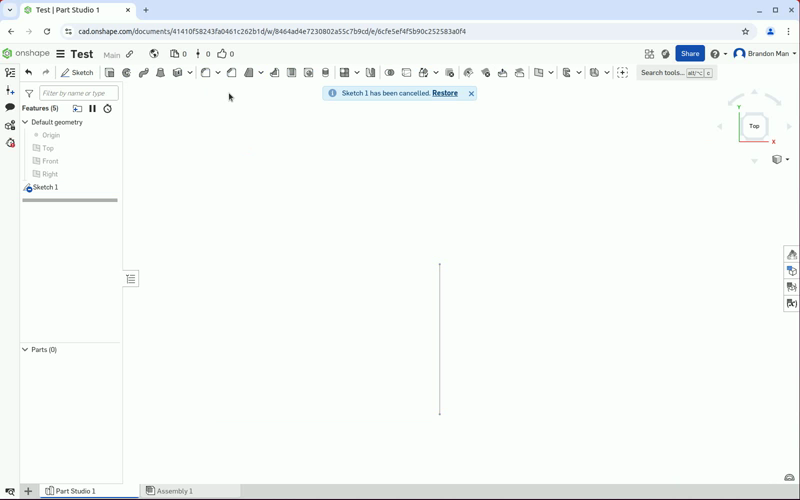
key(shift+s)
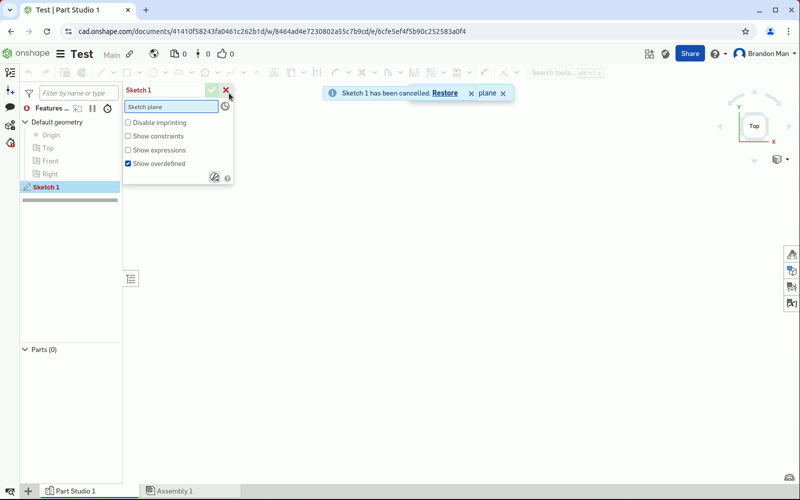
mouse_move(73, 150)
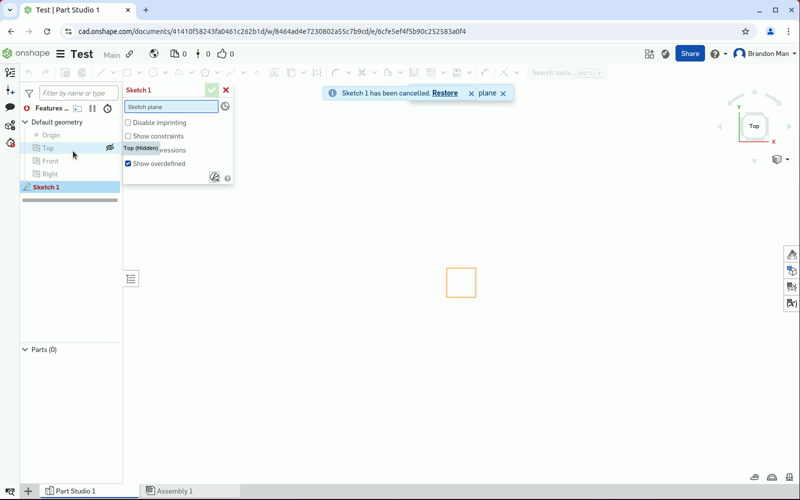
click(73, 150)
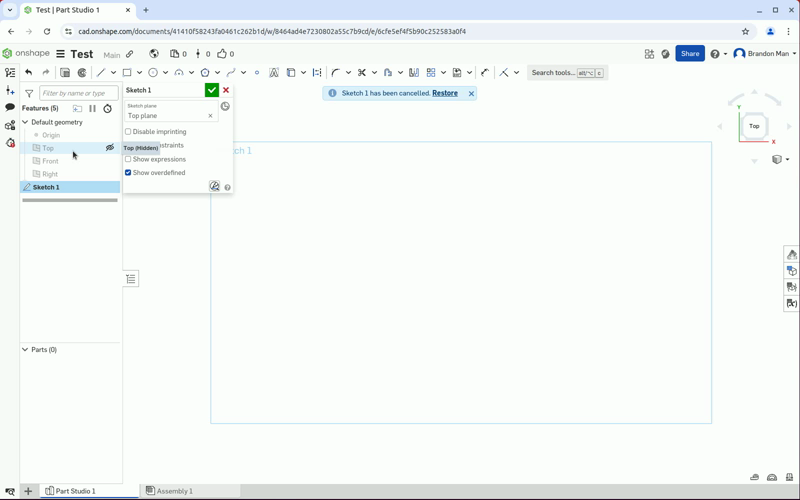
mouse_move(73, 352)
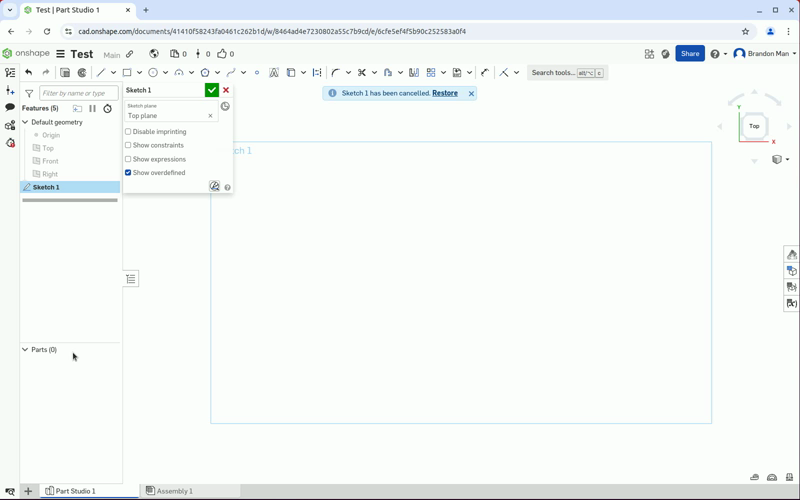
key(y)
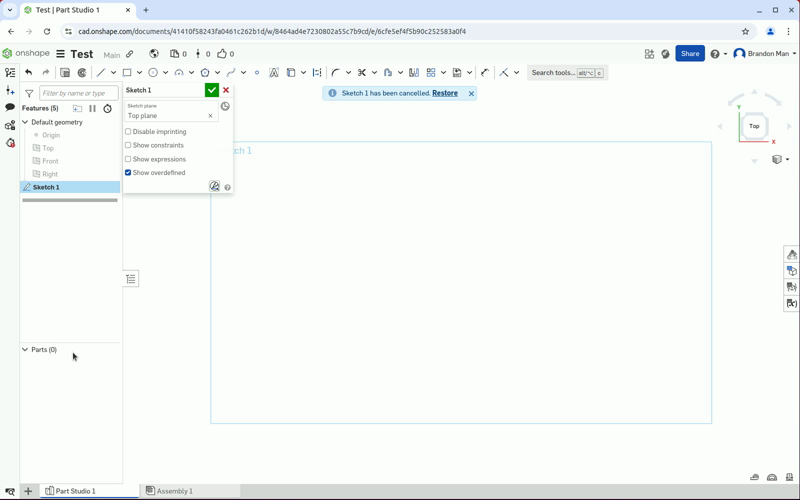
key(l)
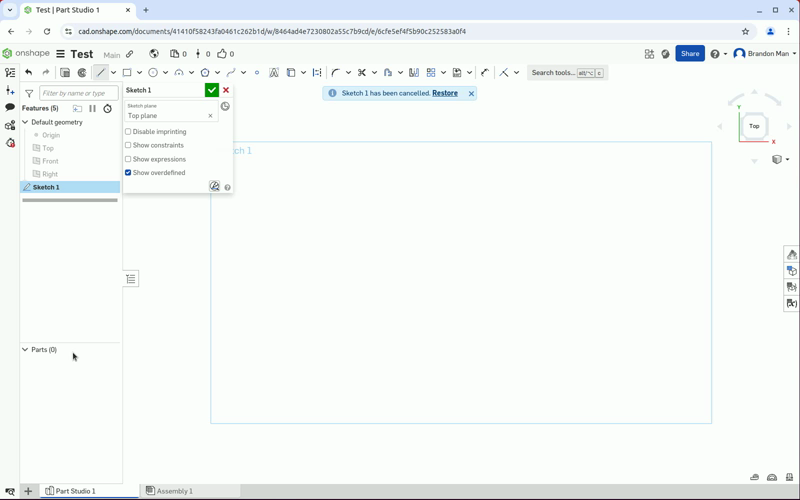
key_down(shift)
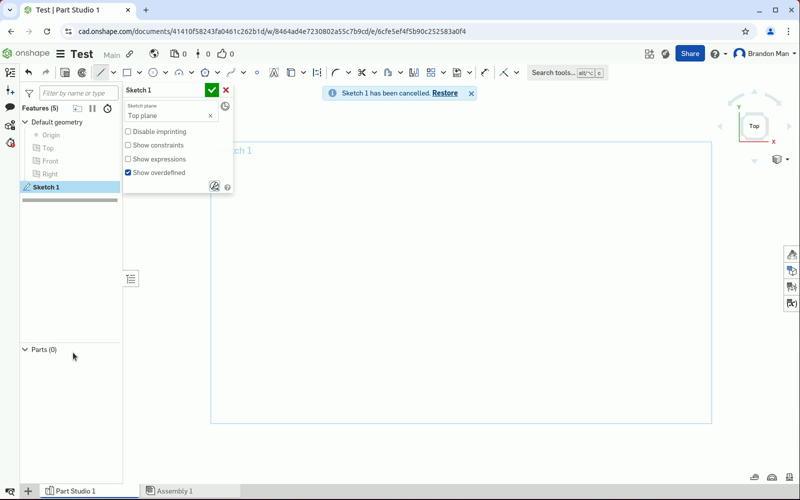
mouse_move(460, 282)
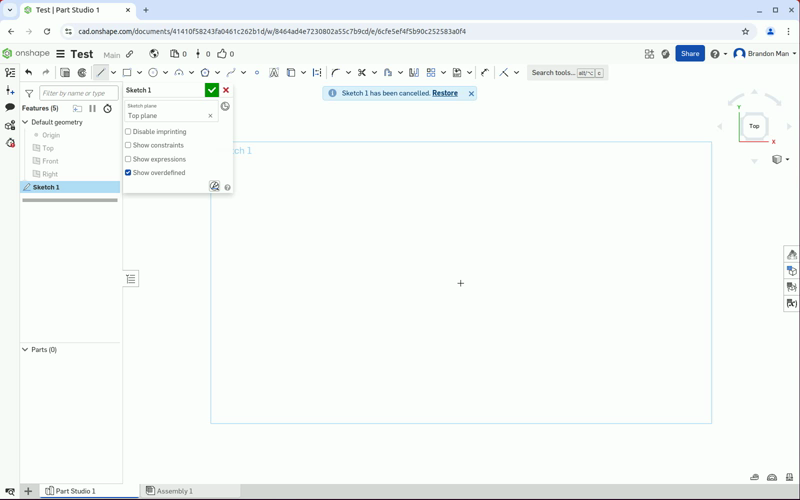
click(460, 282)
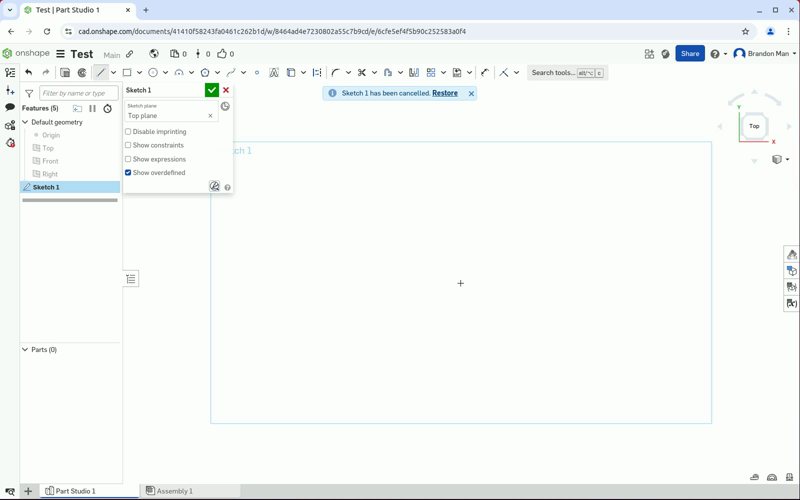
key_up(shift)
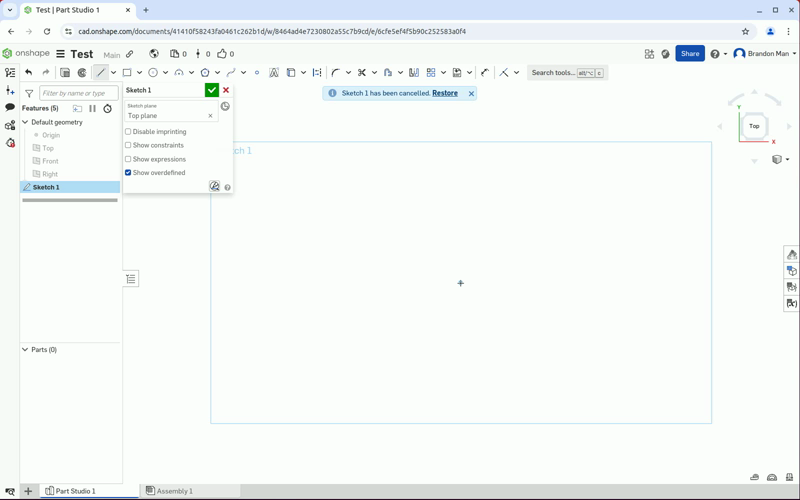
key_down(shift)
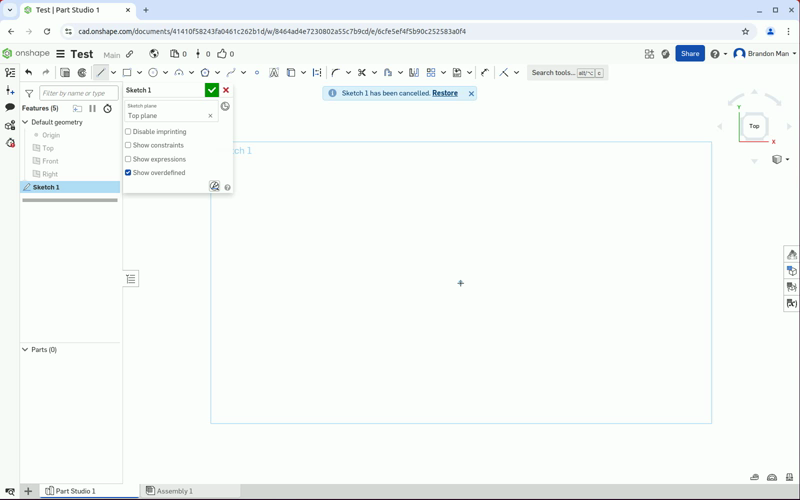
mouse_move(573, 282)
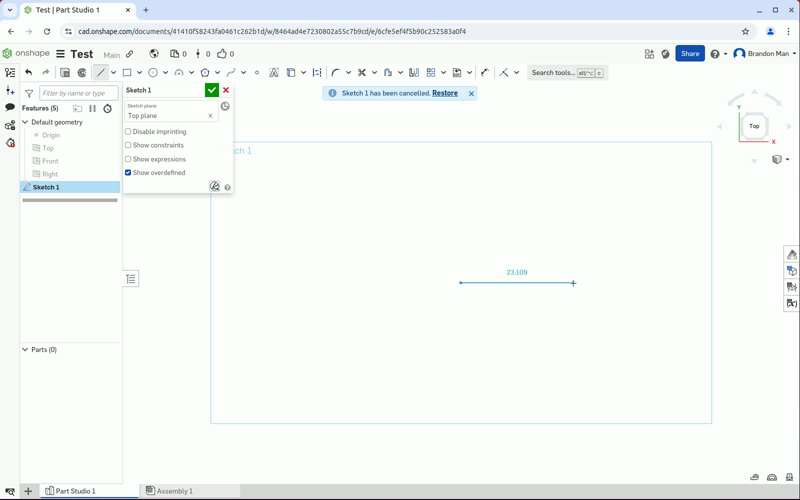
click(573, 282)
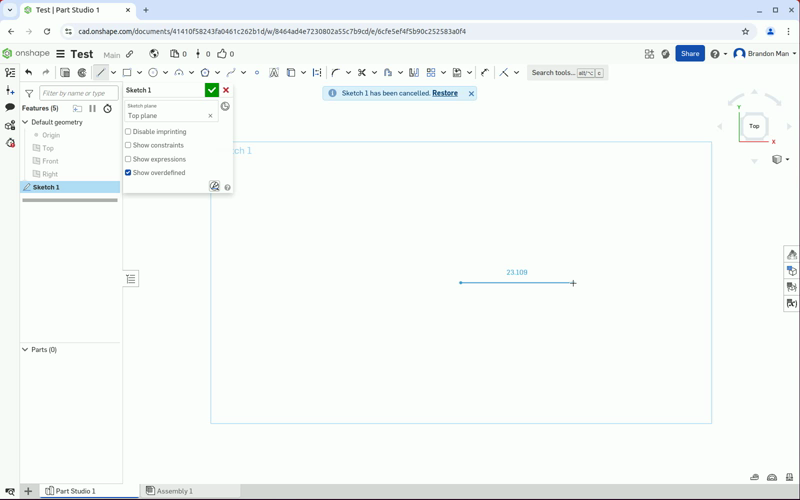
key_up(shift)
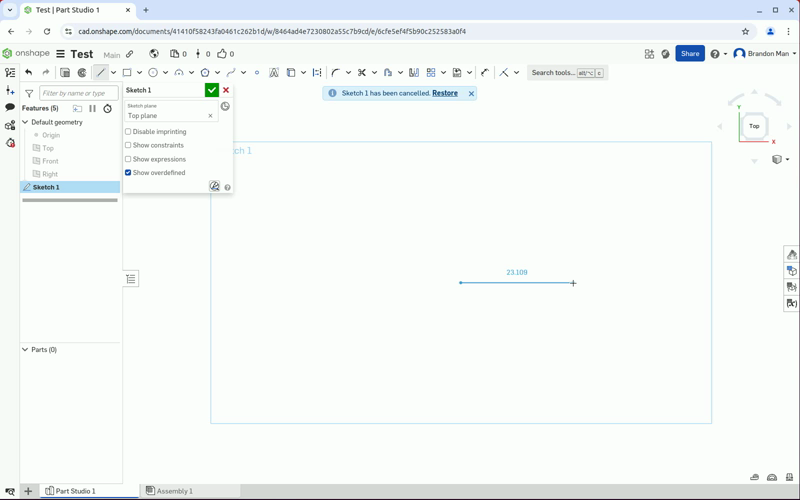
key_down(shift)
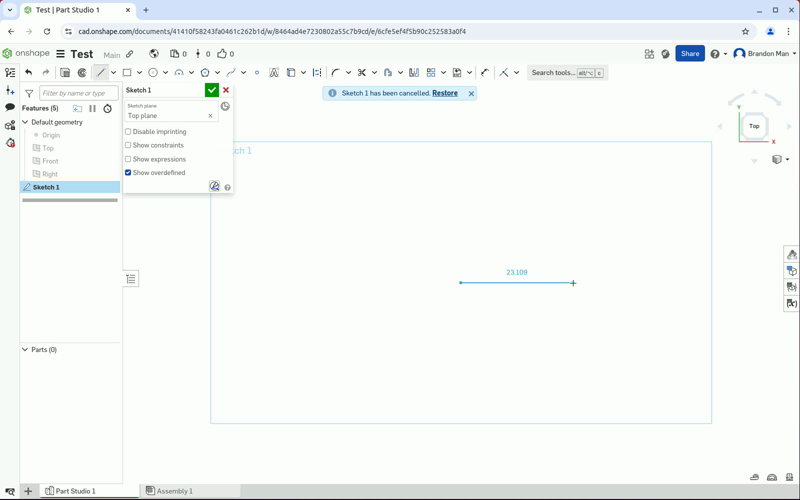
mouse_move(573, 178)
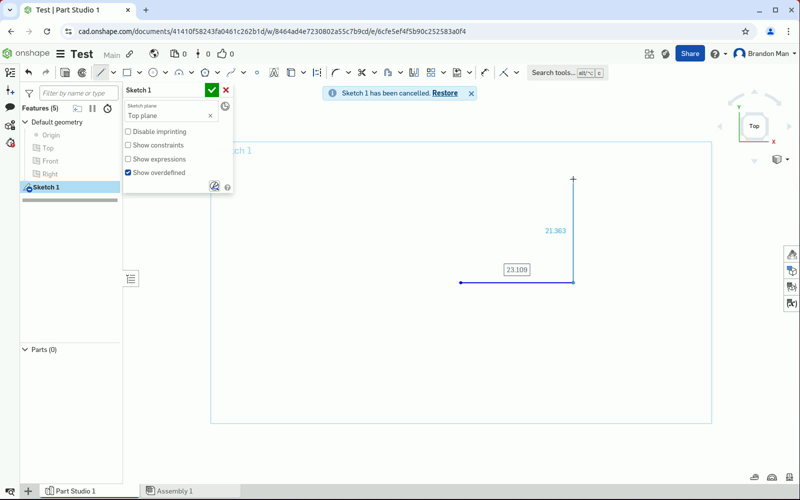
click(573, 178)
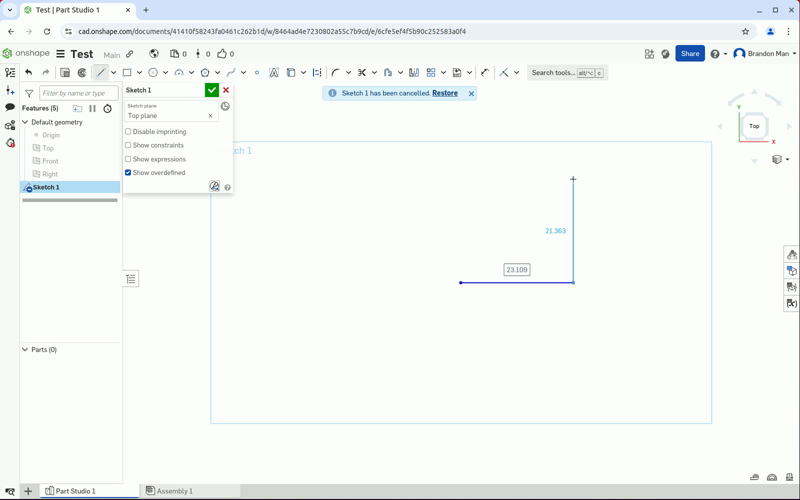
key_up(shift)
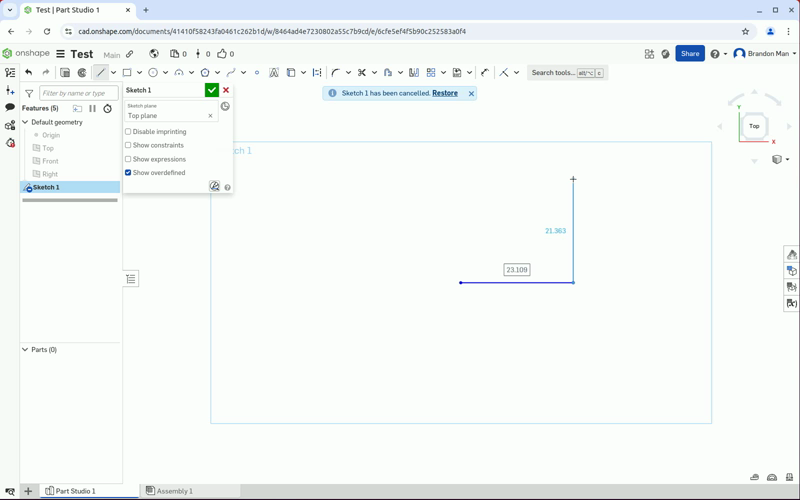
key_down(shift)
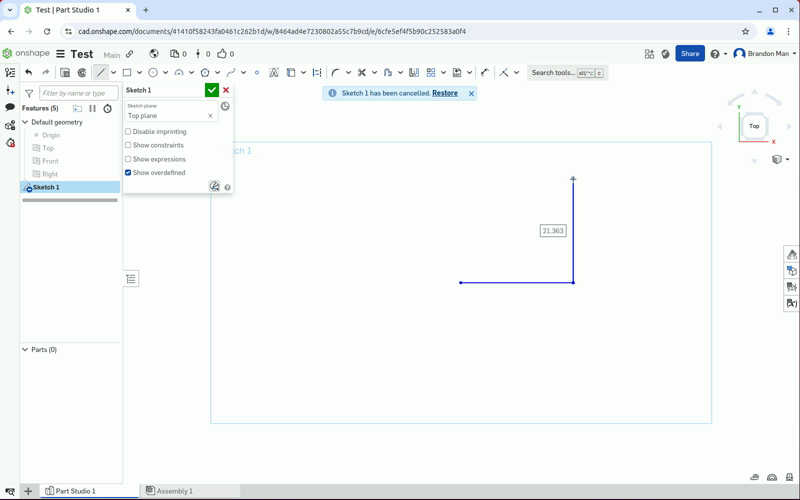
mouse_move(460, 178)
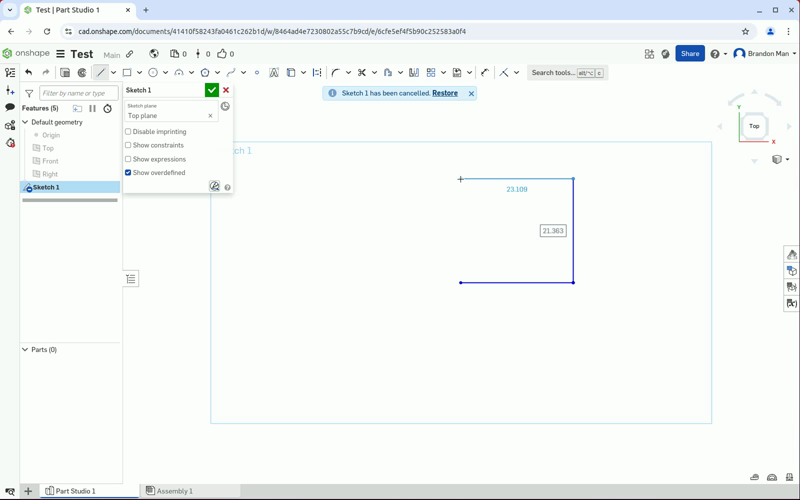
click(460, 178)
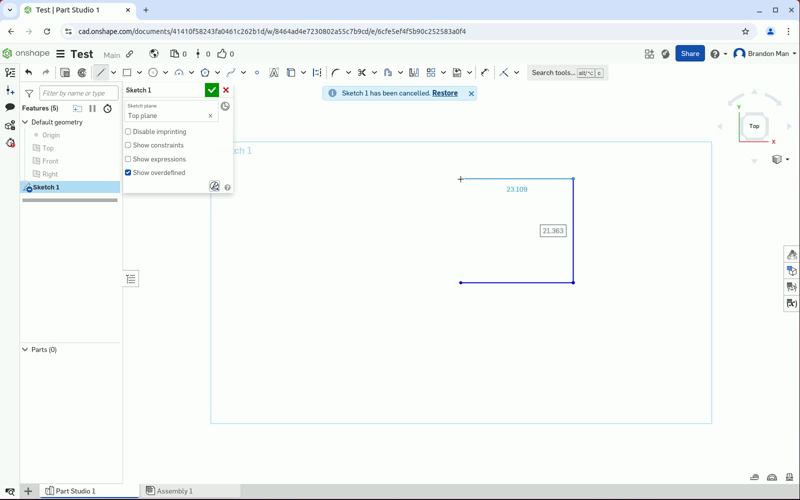
key_up(shift)
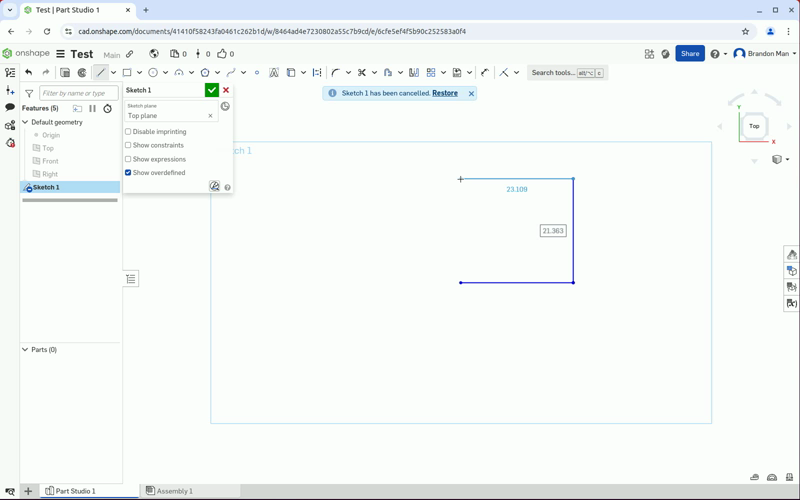
key_down(shift)
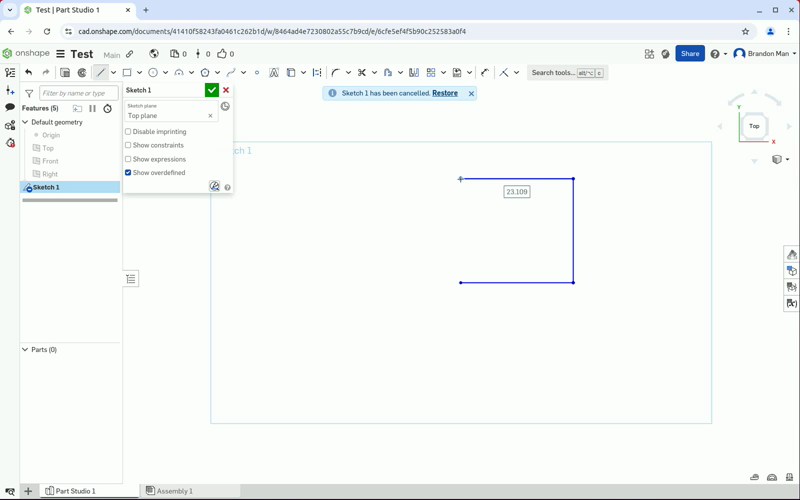
mouse_move(460, 282)
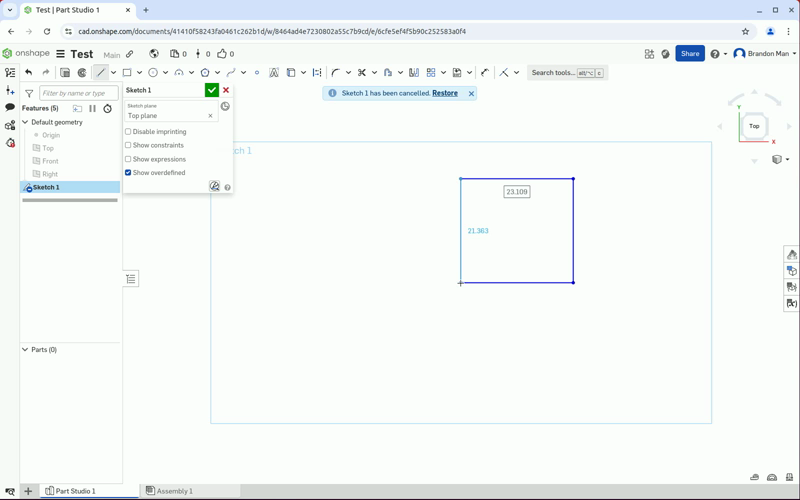
key_up(shift)
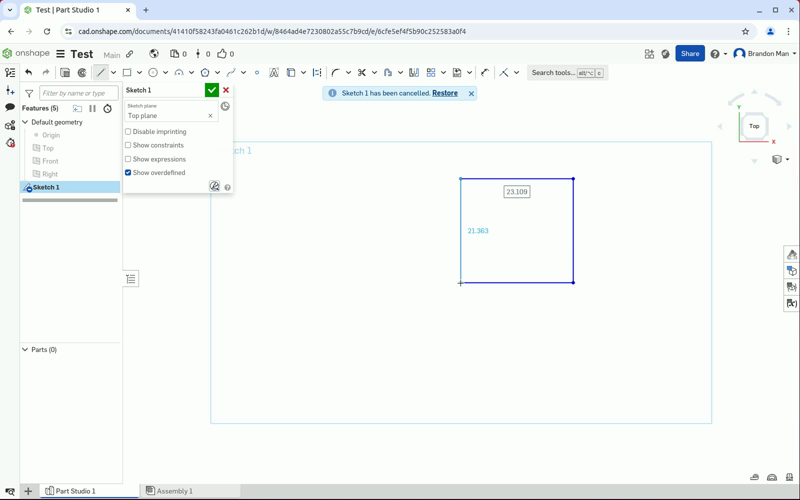
click(460, 282)
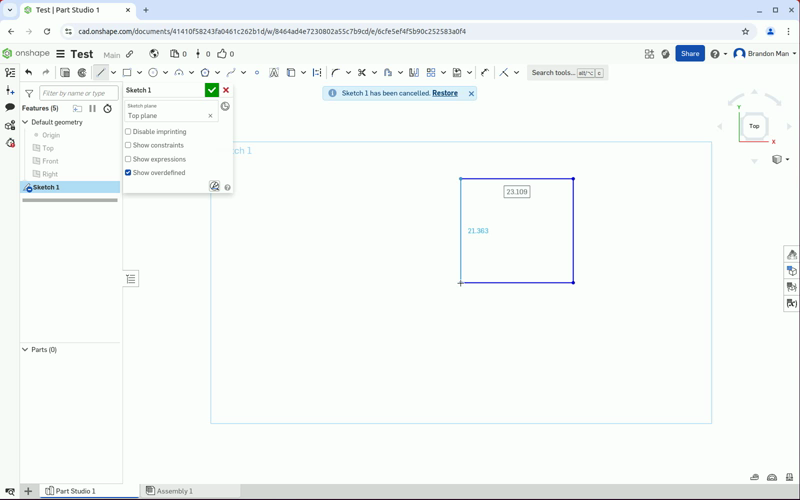
key(esc)
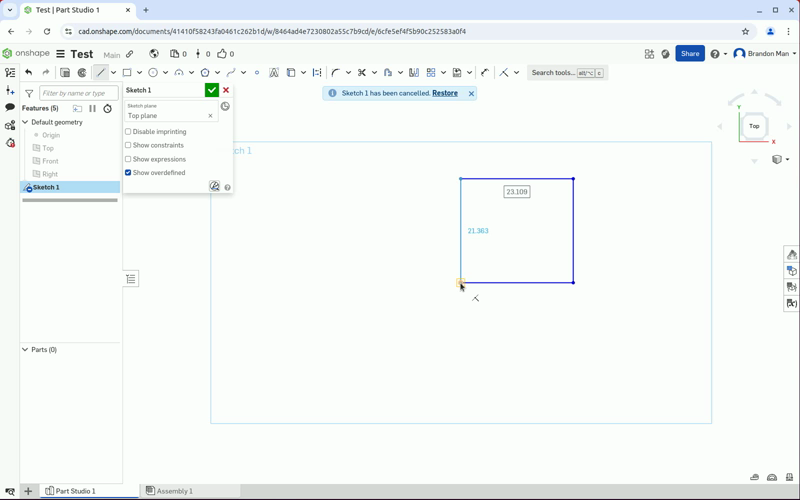
mouse_move(558, 217)
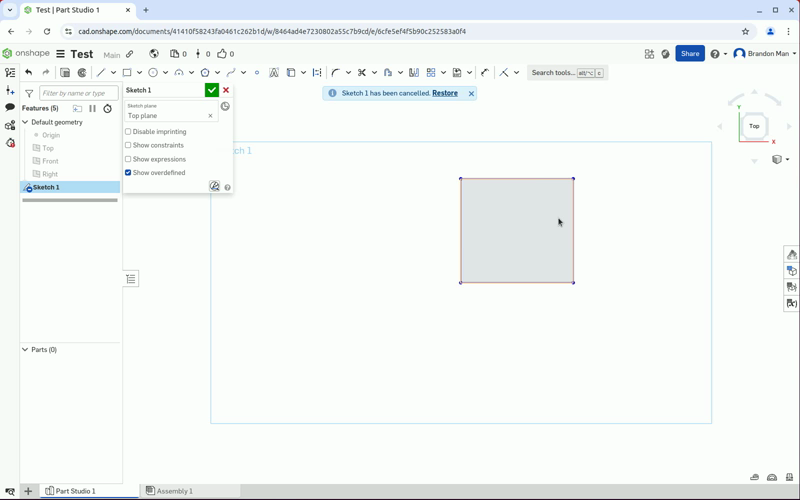
click(558, 217)
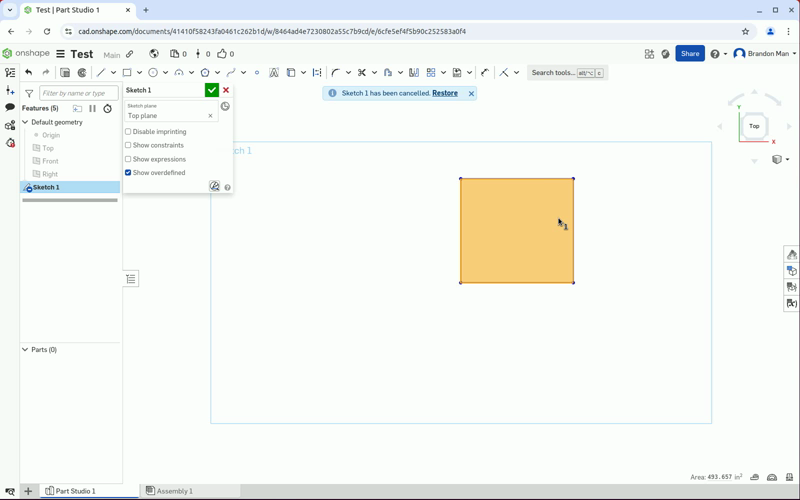
mouse_move(73, 352)
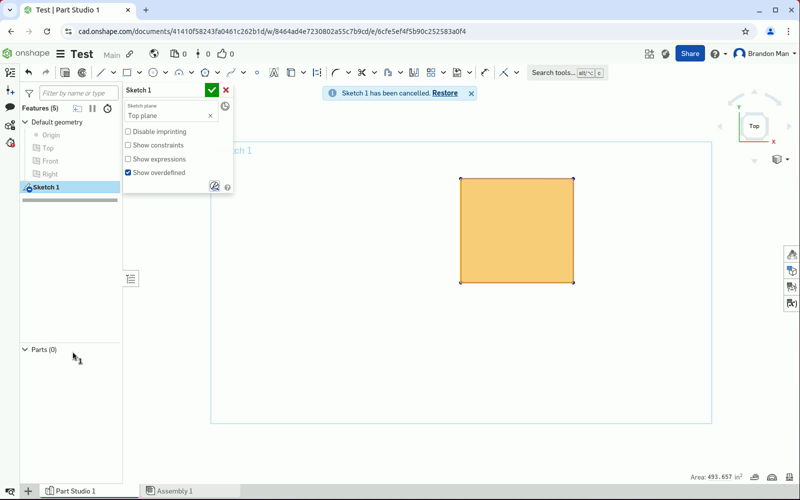
key(shift+y)
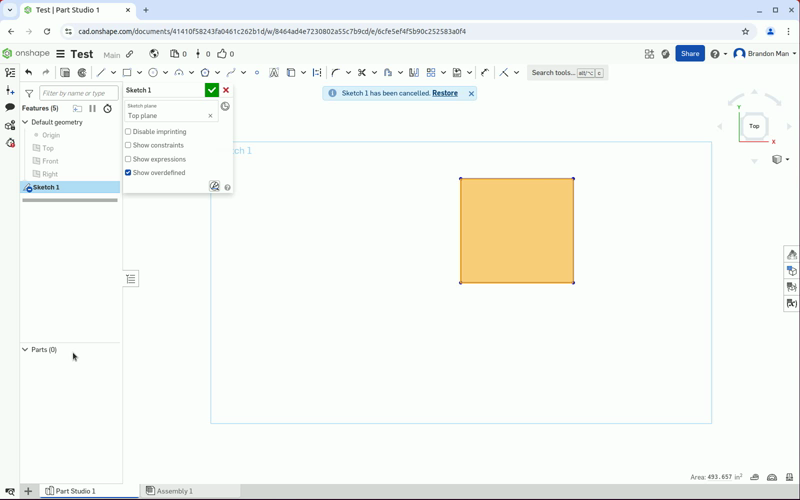
key(shift+e)
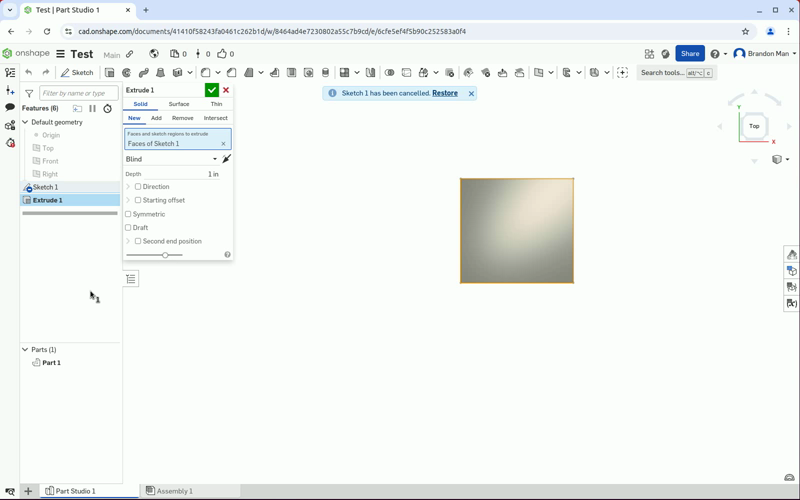
mouse_move(143, 106)
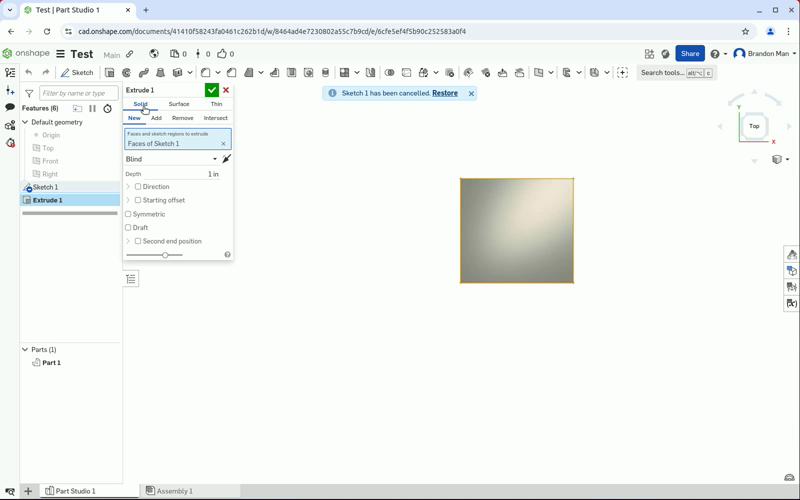
click(143, 106)
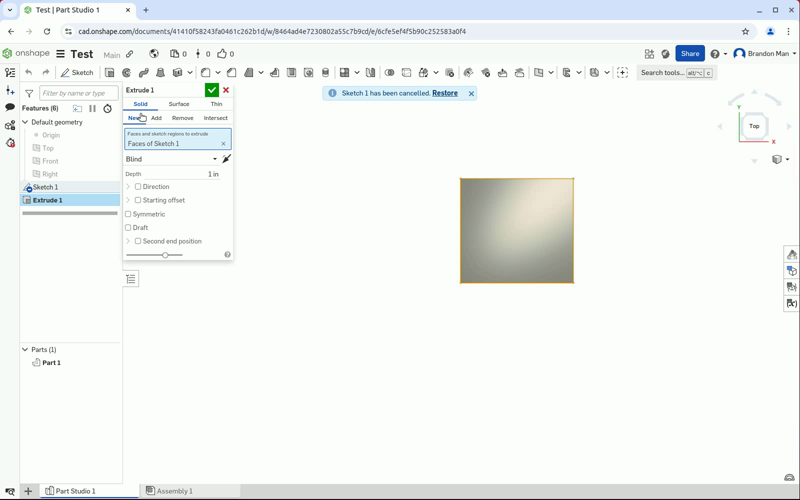
mouse_move(137, 120)
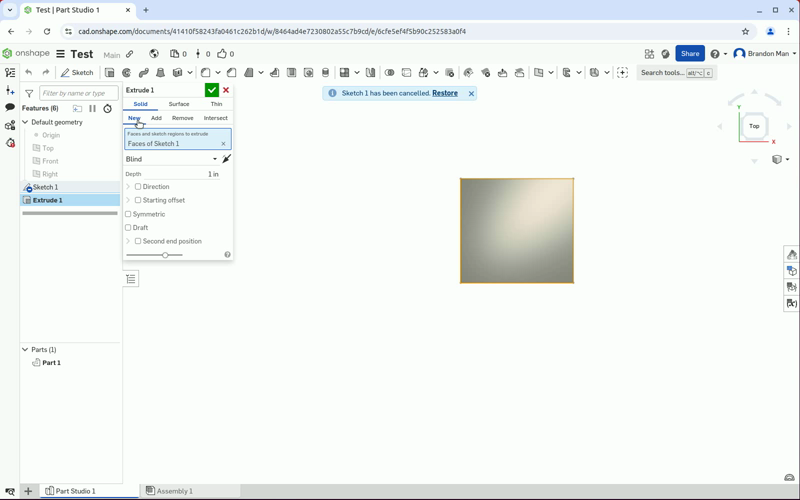
click(137, 120)
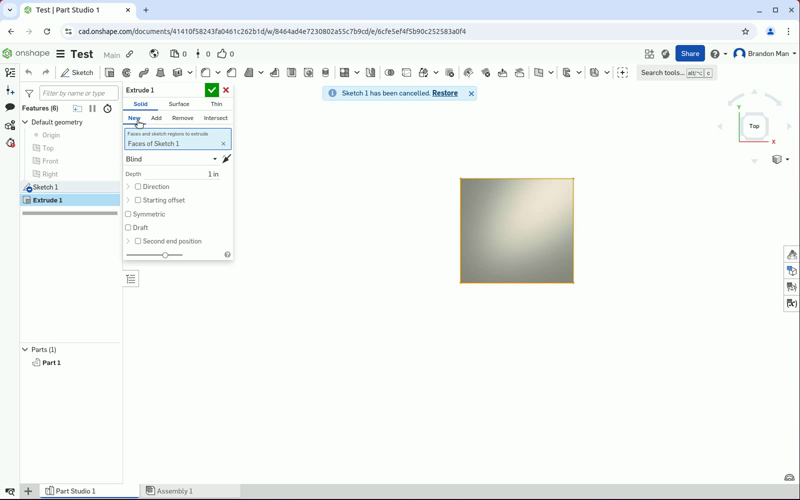
key(tab, 4)
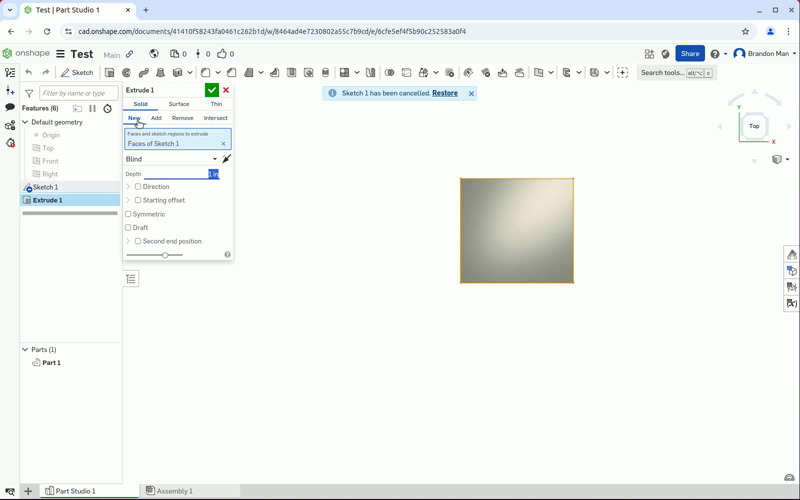
text(0.241)
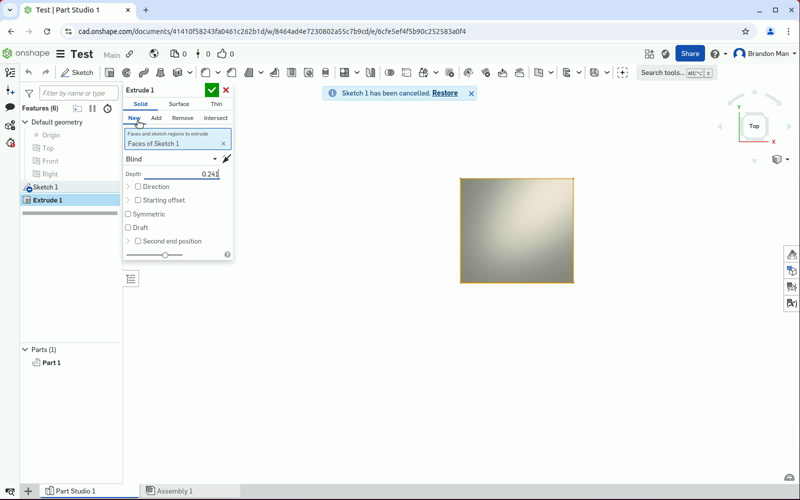
key(enter)
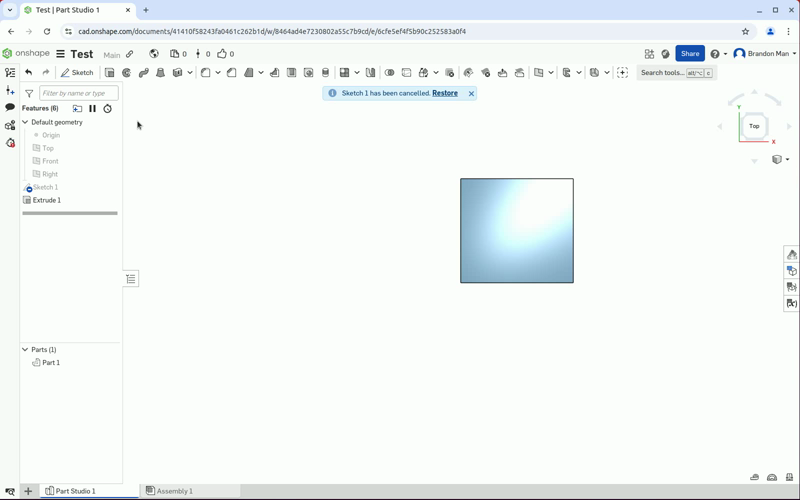
key(shift+h)
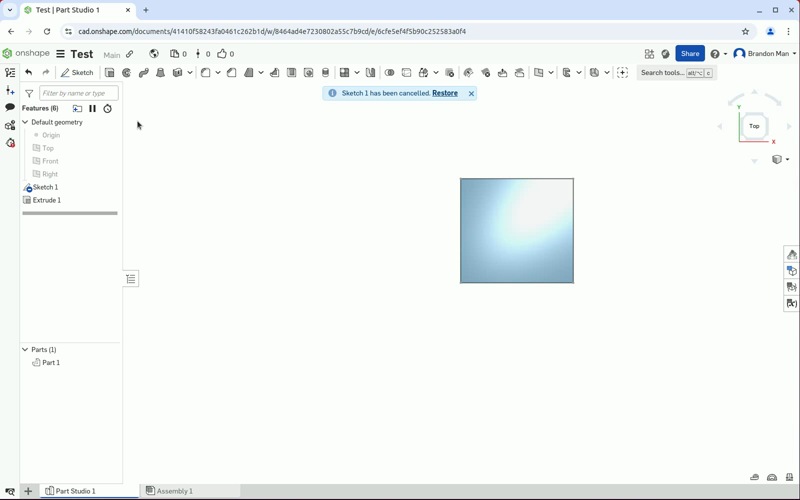
key(shift+h)
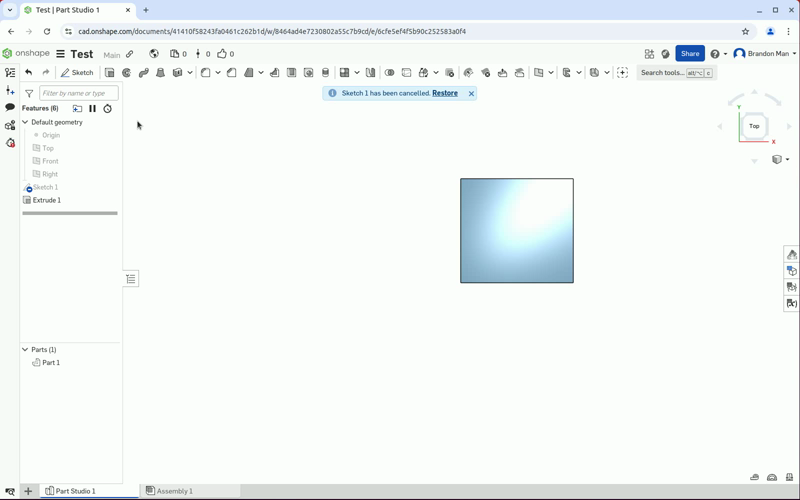
mouse_move(73, 189)
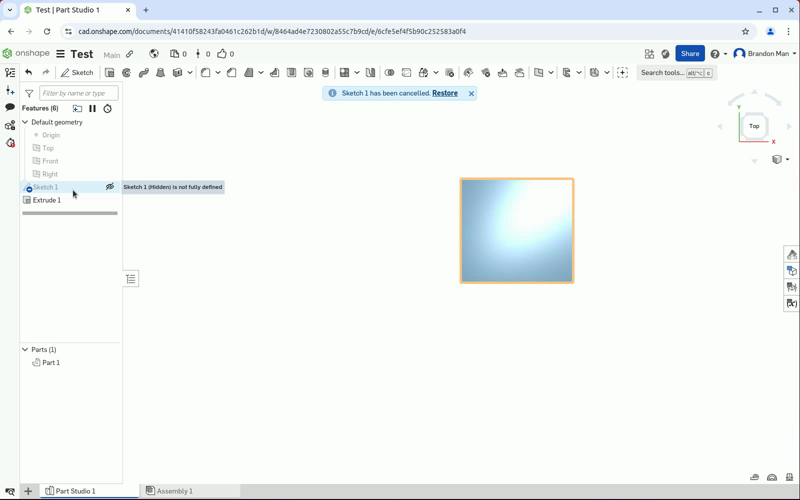
click(73, 189)
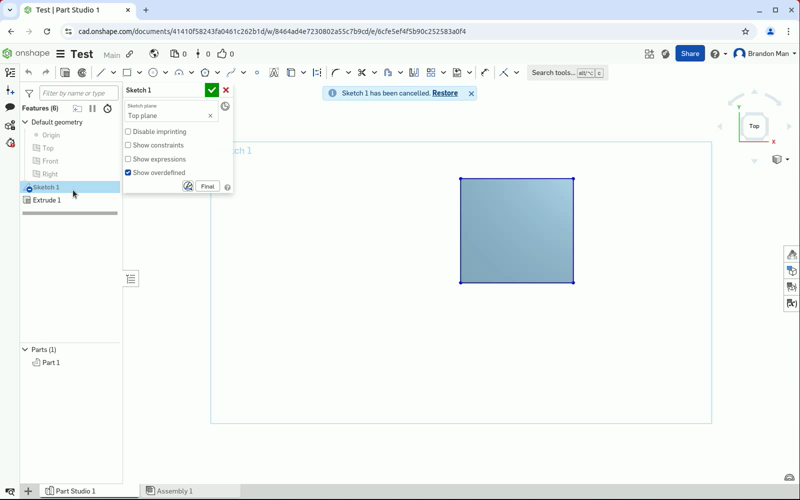
mouse_move(229, 92)
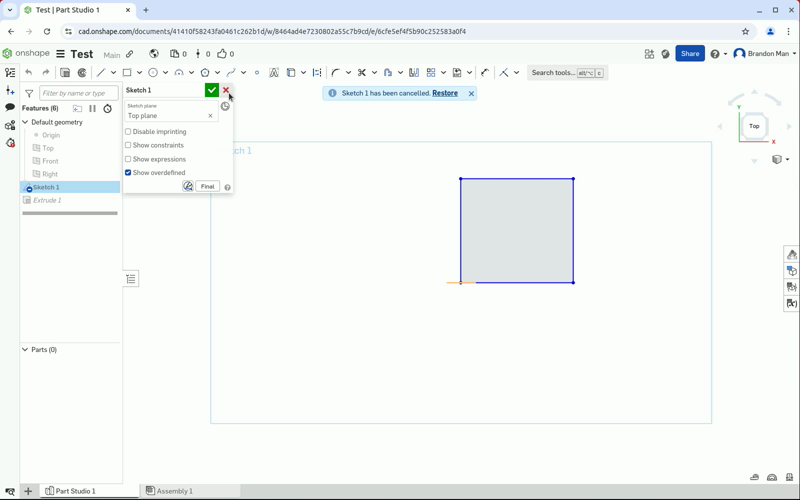
click(229, 92)
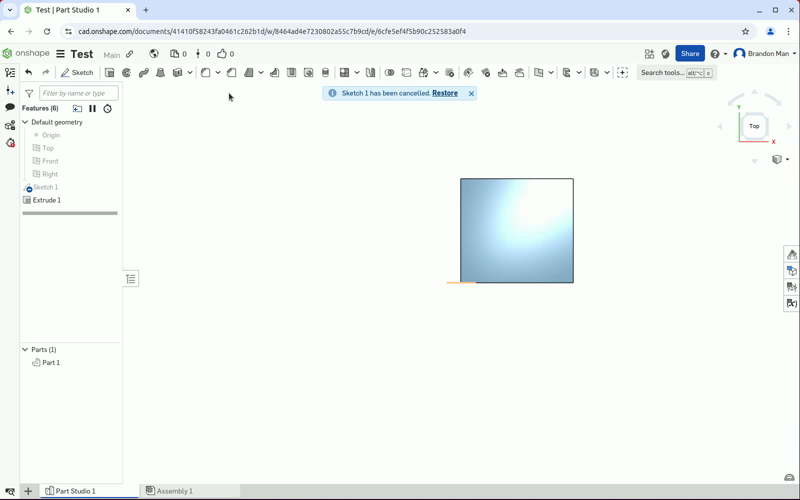
mouse_move(541, 75)
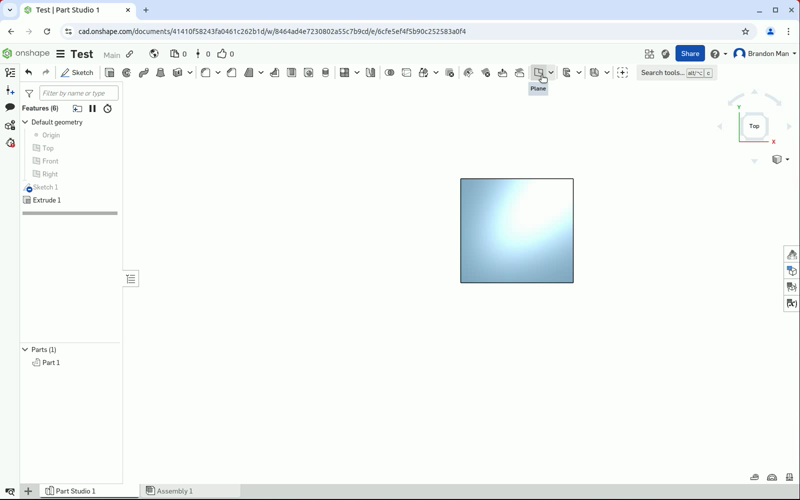
click(541, 75)
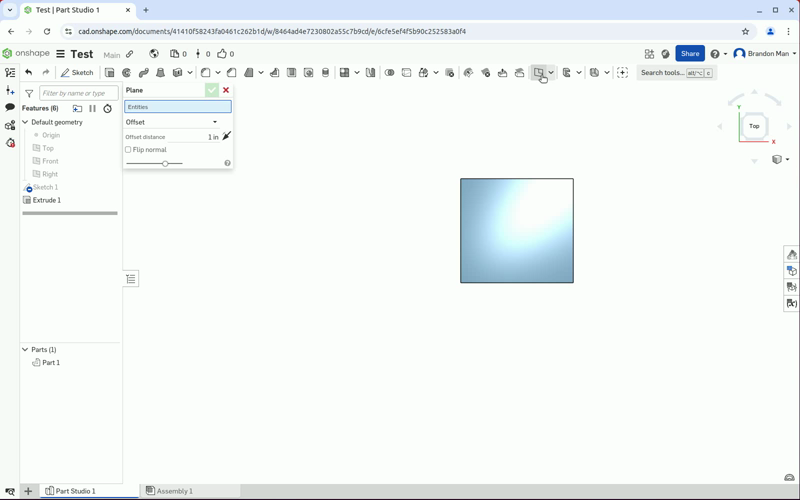
mouse_move(73, 150)
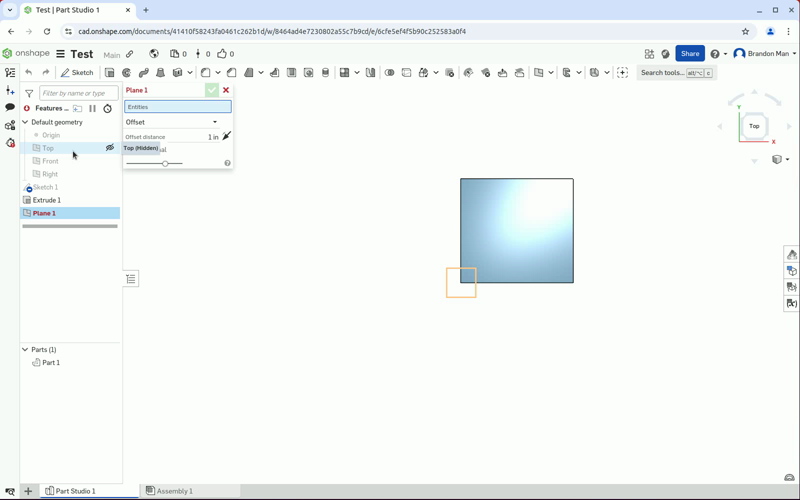
click(73, 150)
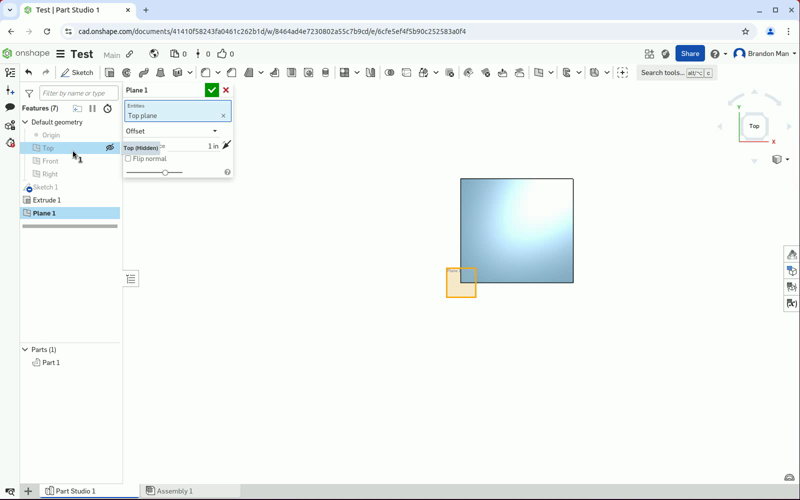
key(tab, 2)
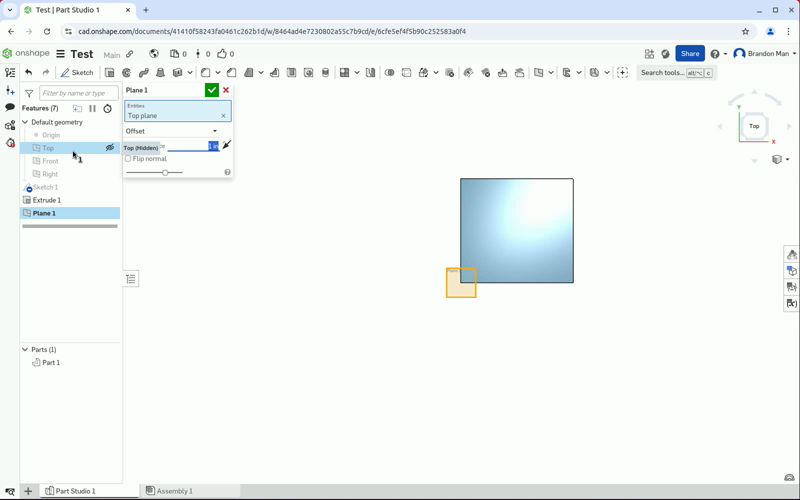
text(0.246)
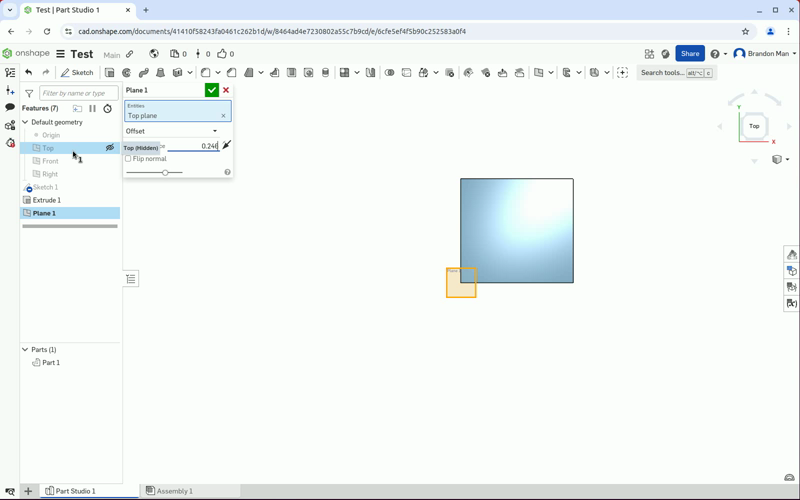
key(enter, 2)
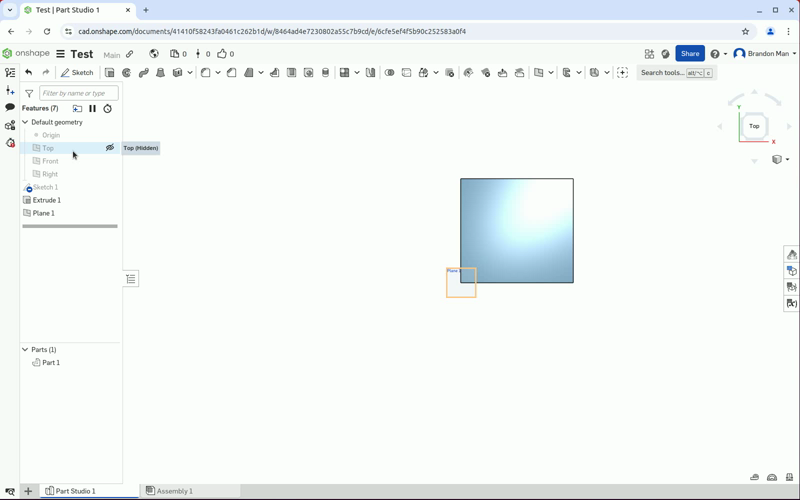
key(shift+s)
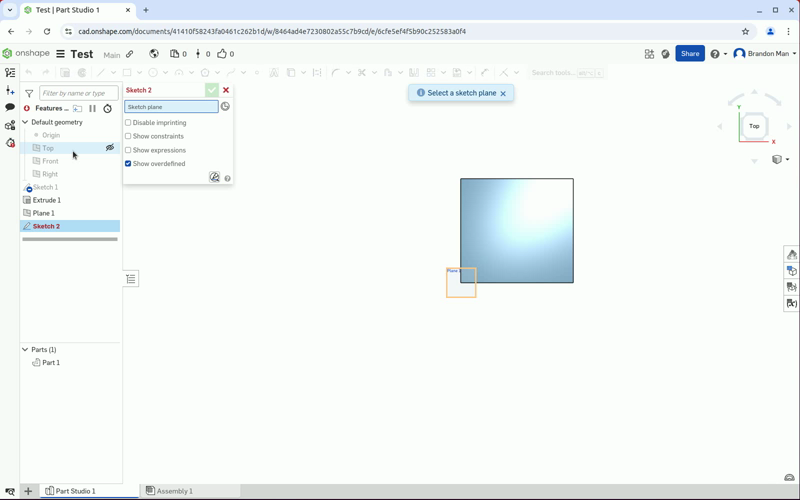
mouse_move(73, 215)
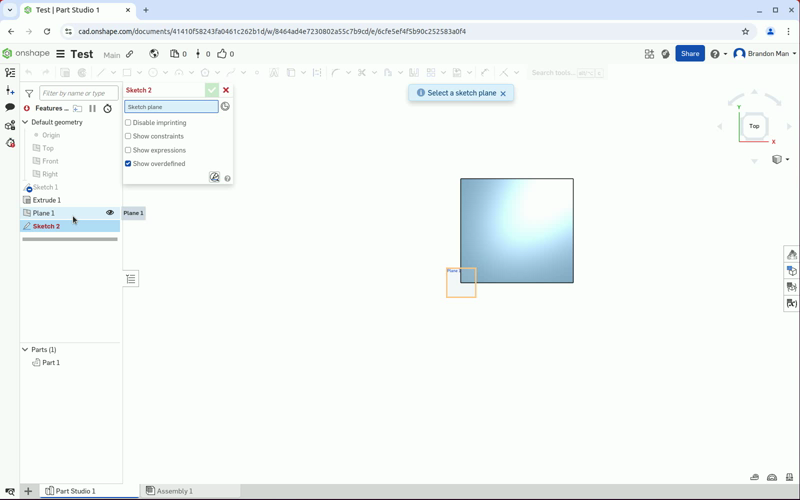
click(73, 215)
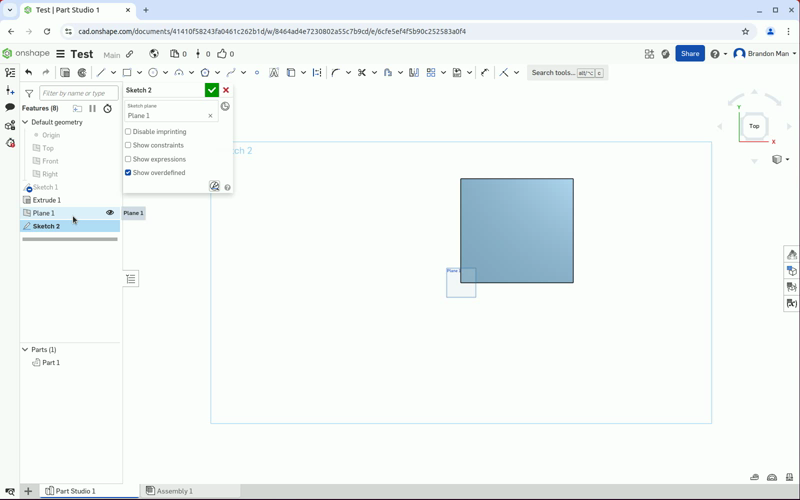
mouse_move(73, 352)
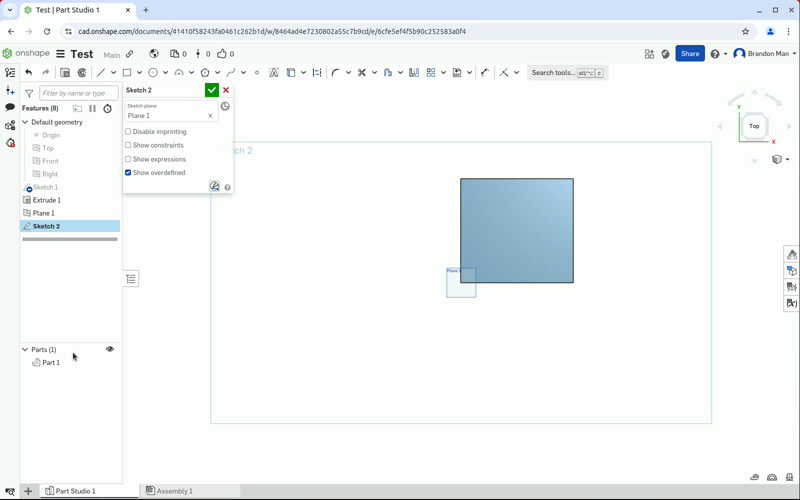
key(y)
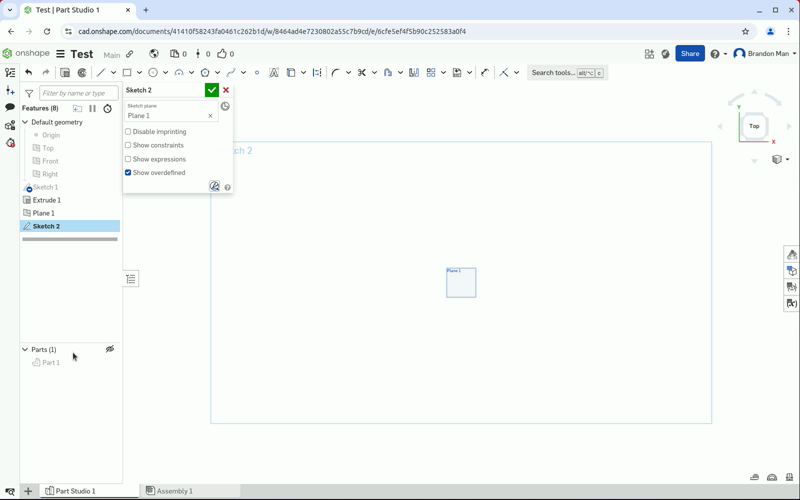
key(l)
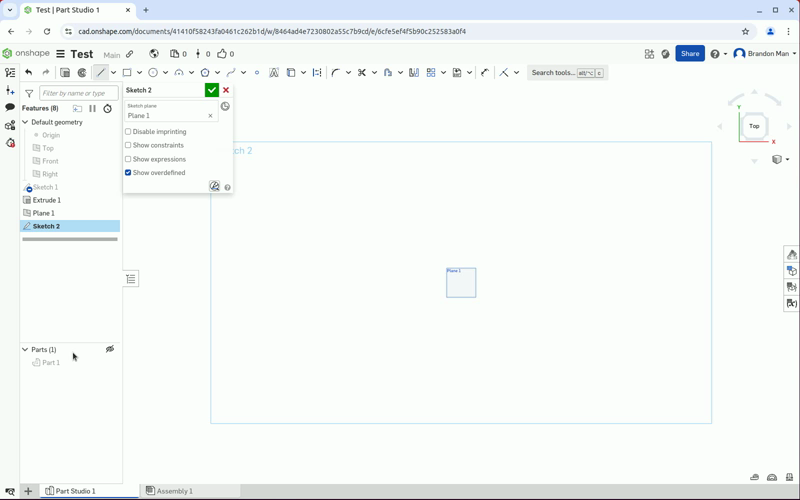
key_down(shift)
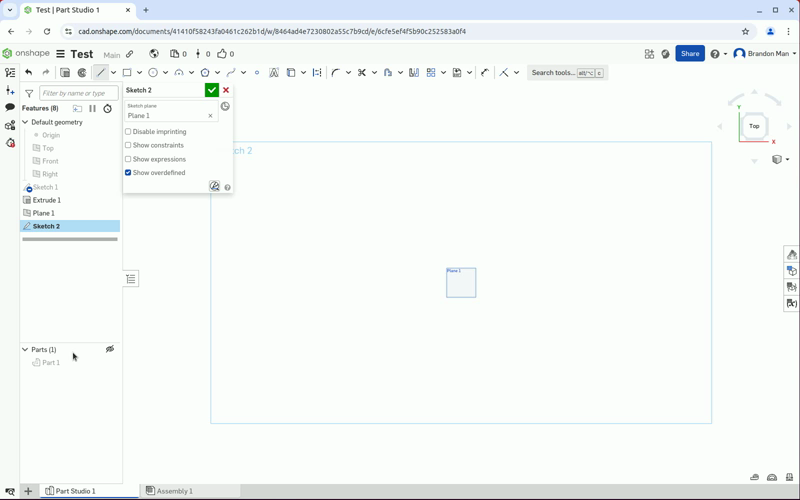
mouse_move(538, 213)
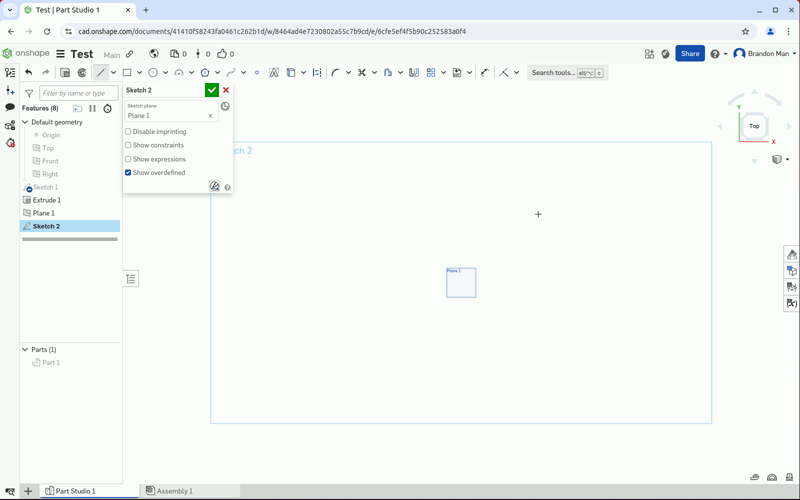
click(538, 213)
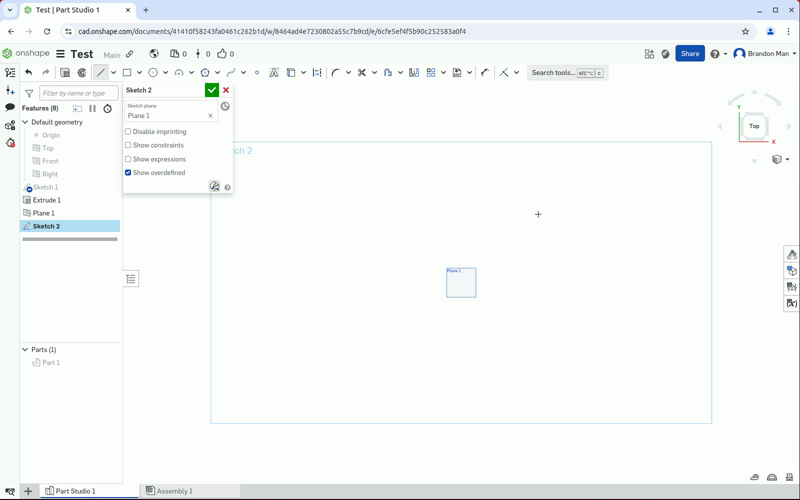
key_up(shift)
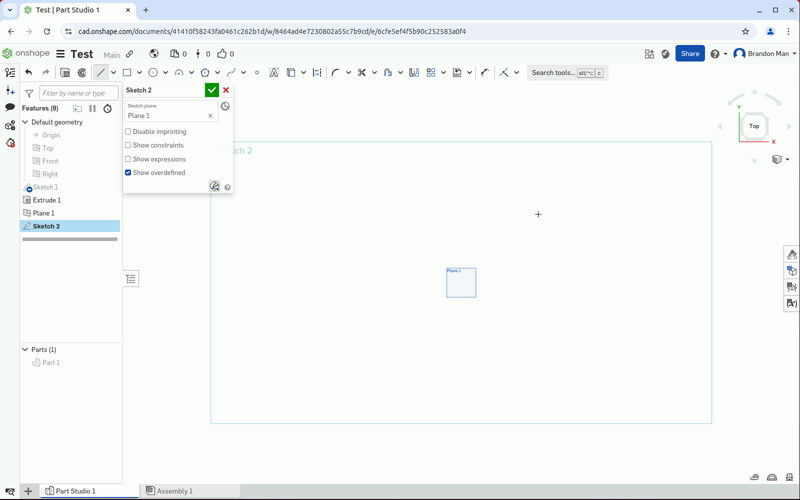
key_down(shift)
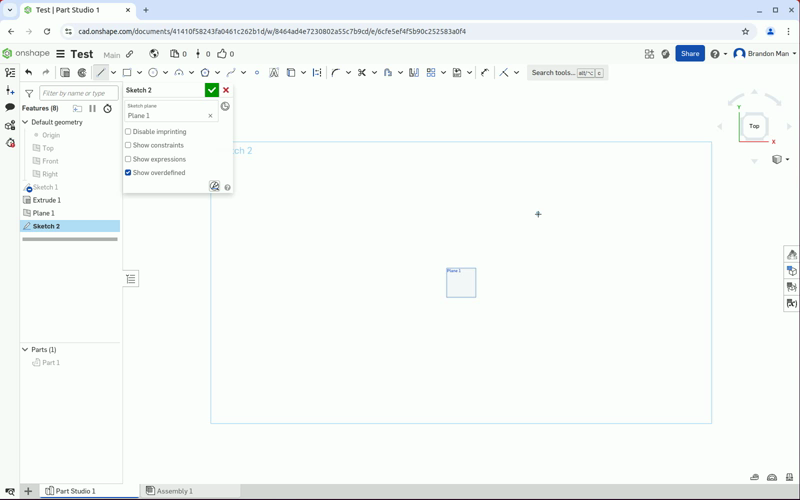
mouse_move(568, 213)
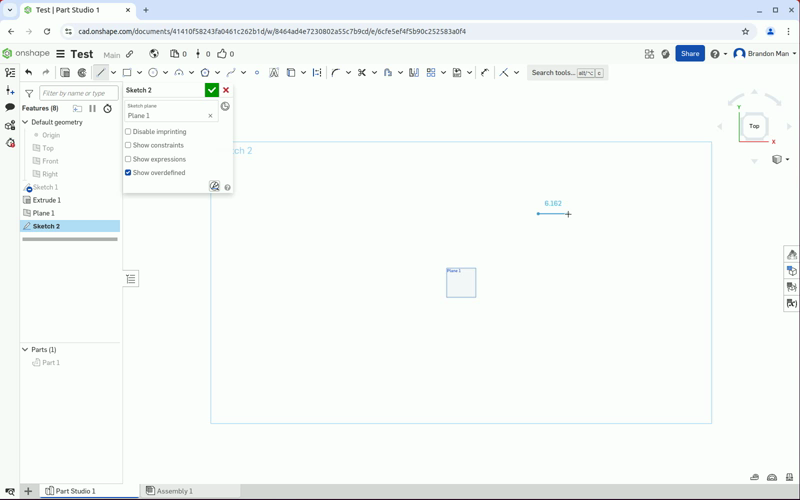
mouse_move(564, 213)
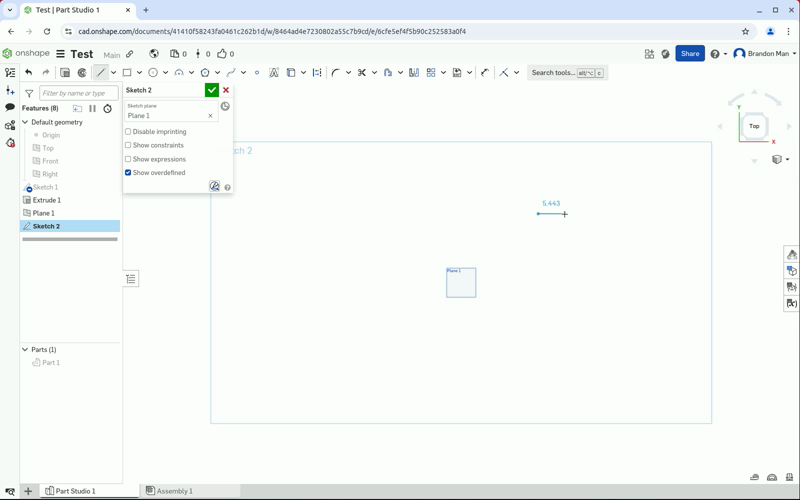
click(564, 213)
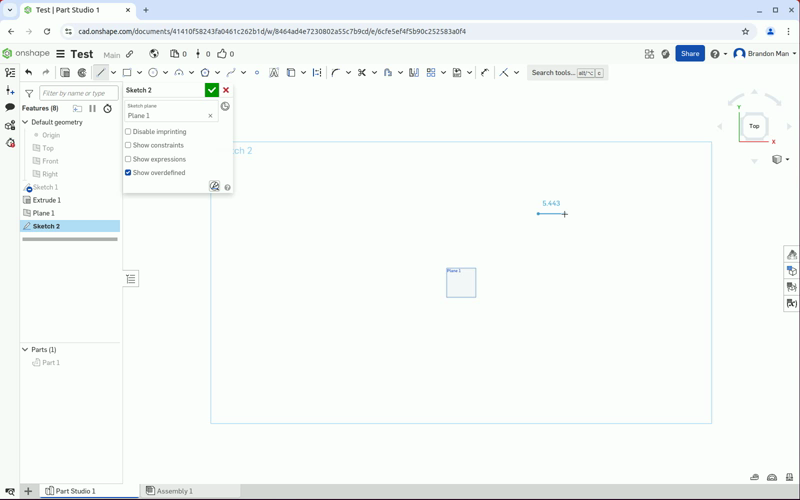
key_up(shift)
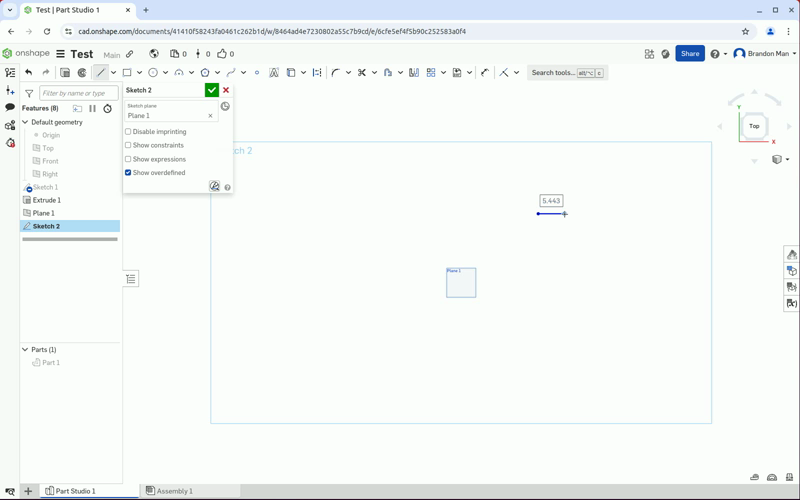
key_down(shift)
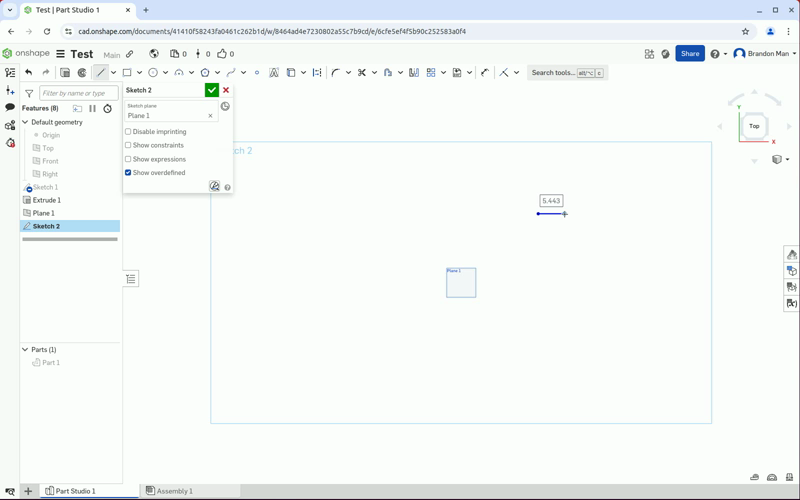
mouse_move(589, 213)
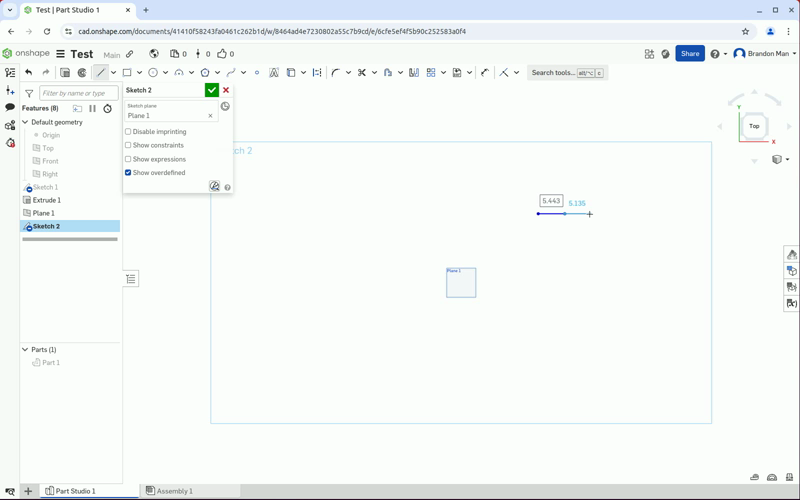
mouse_move(564, 187)
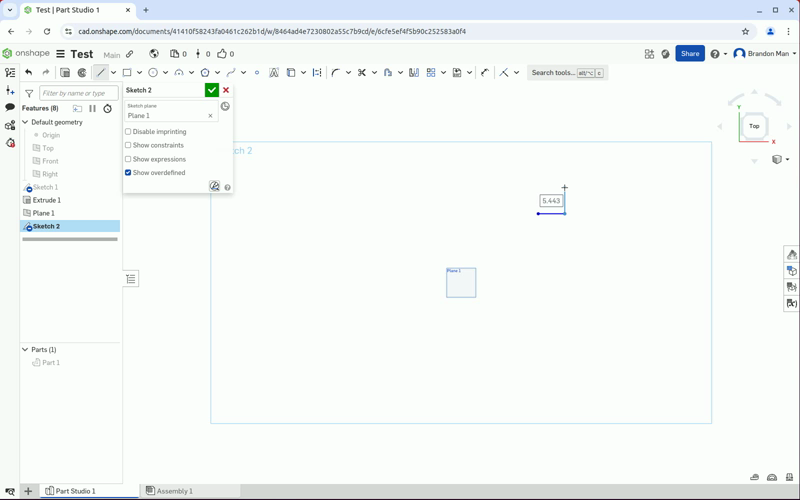
click(564, 187)
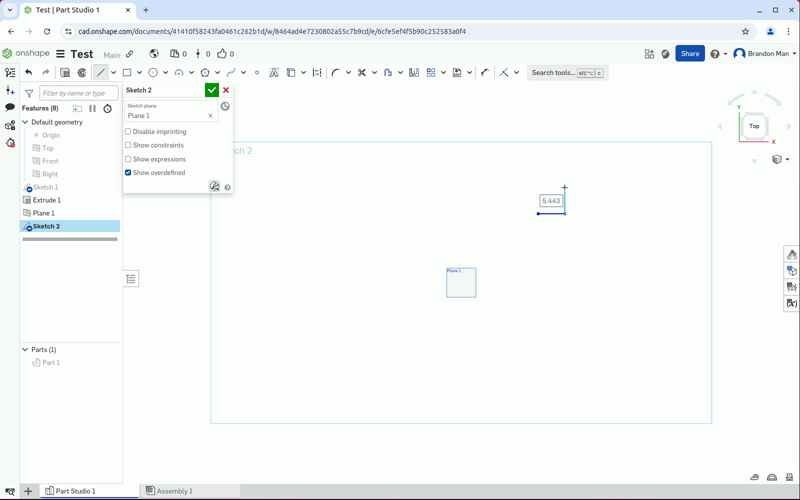
key_up(shift)
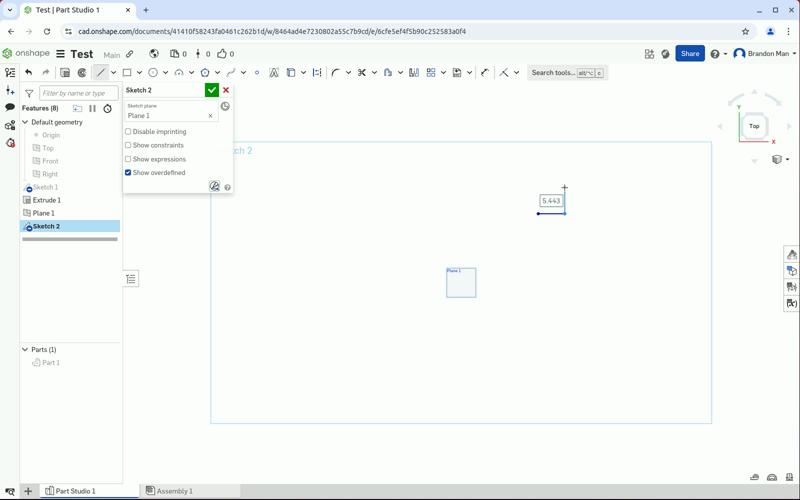
key_down(shift)
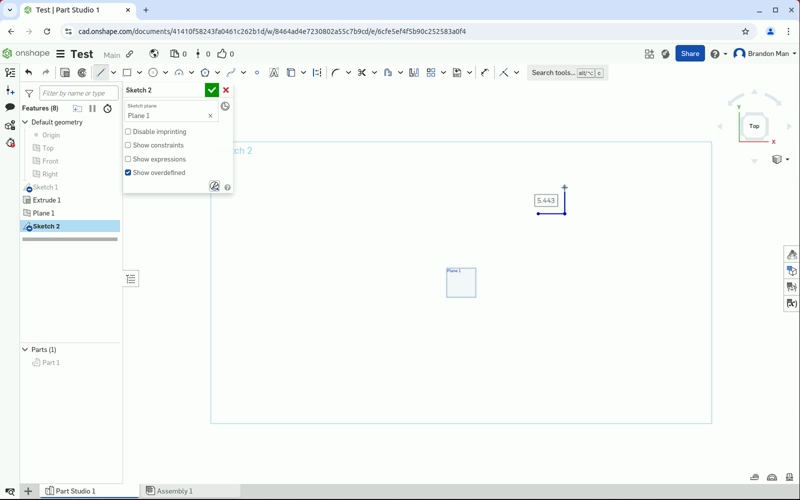
mouse_move(589, 187)
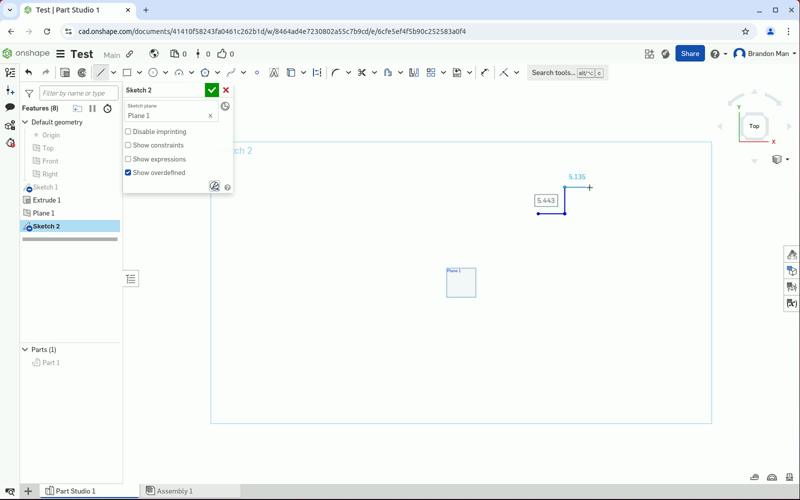
mouse_move(538, 187)
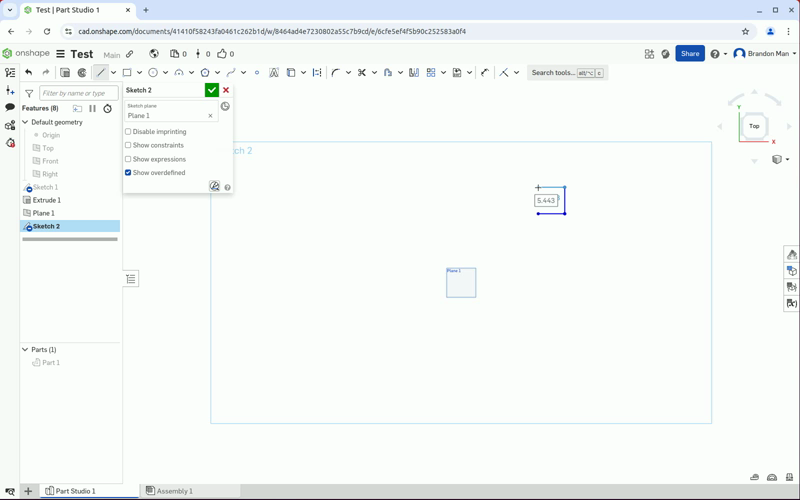
click(538, 187)
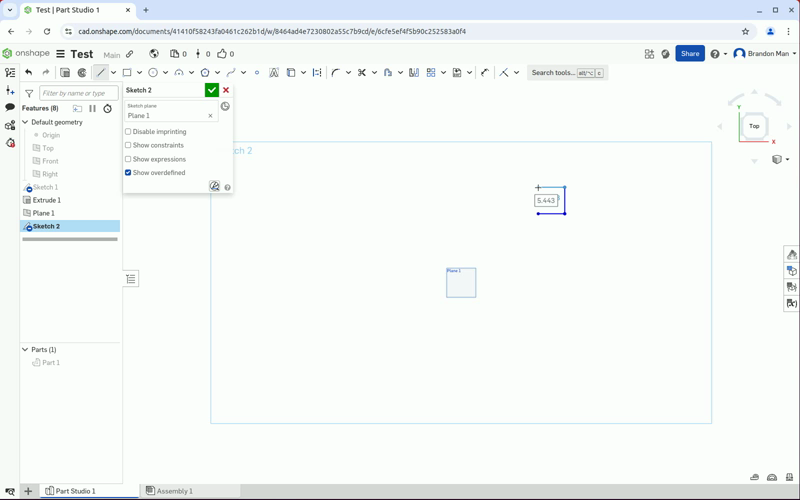
key_up(shift)
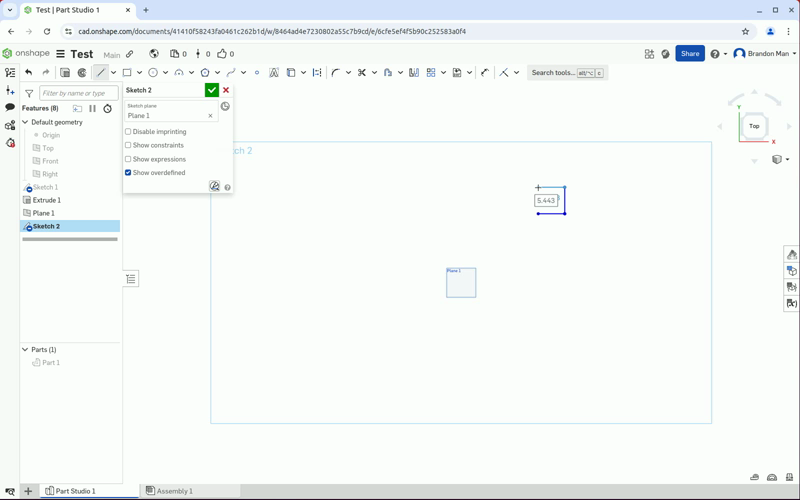
mouse_move(568, 187)
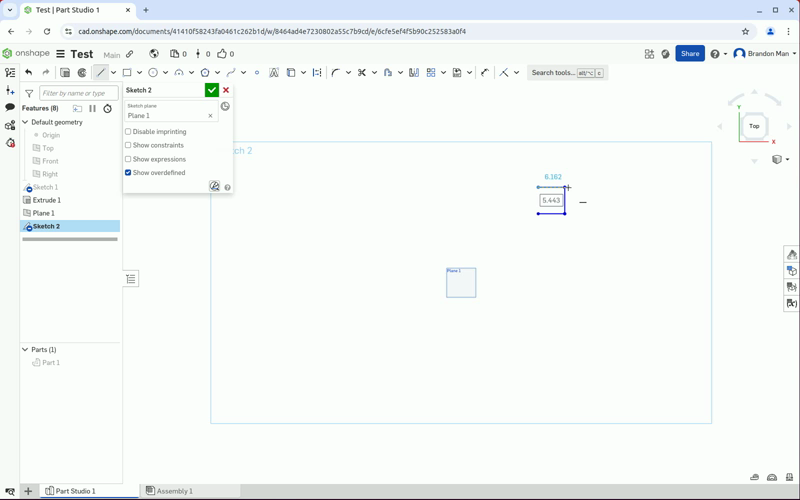
key_down(shift)
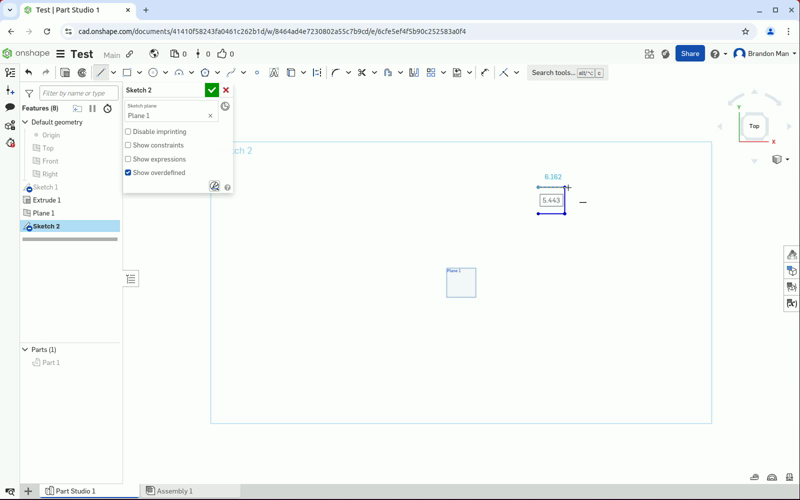
mouse_move(538, 213)
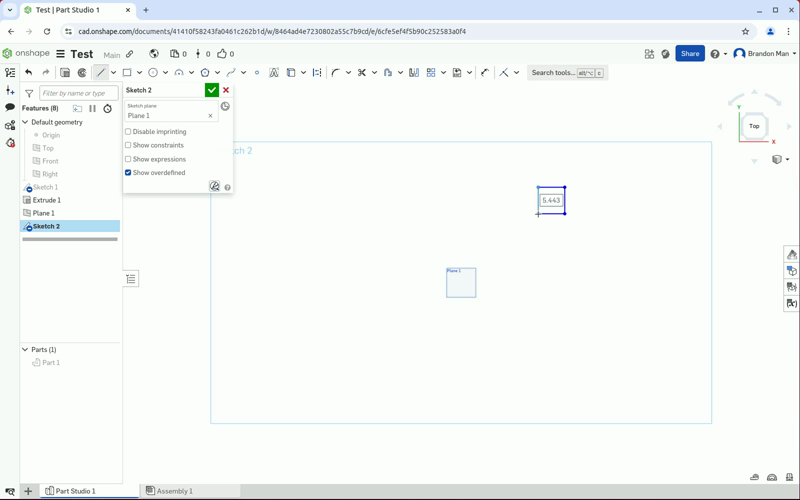
key_up(shift)
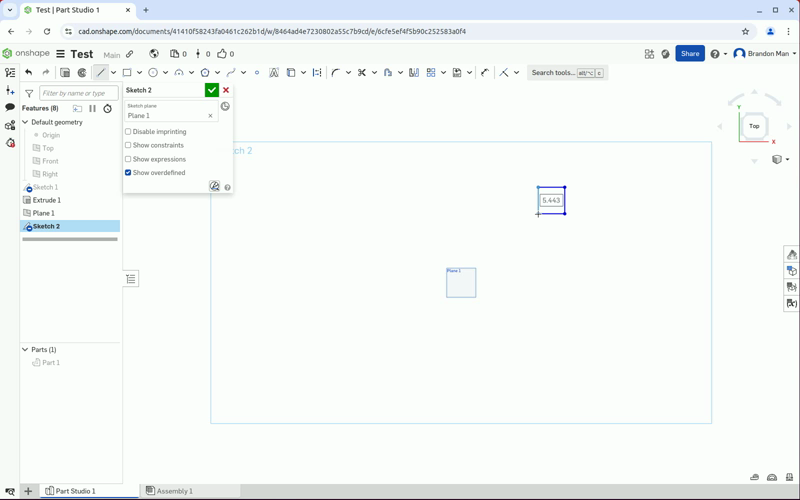
click(538, 213)
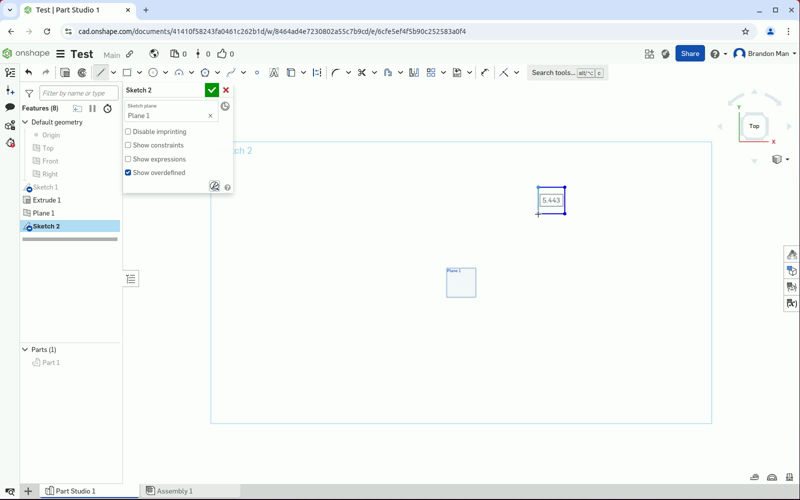
key(esc)
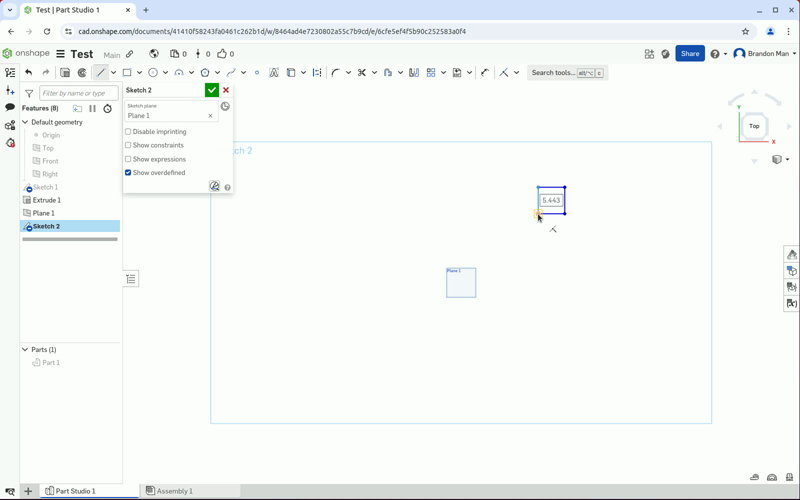
mouse_move(555, 190)
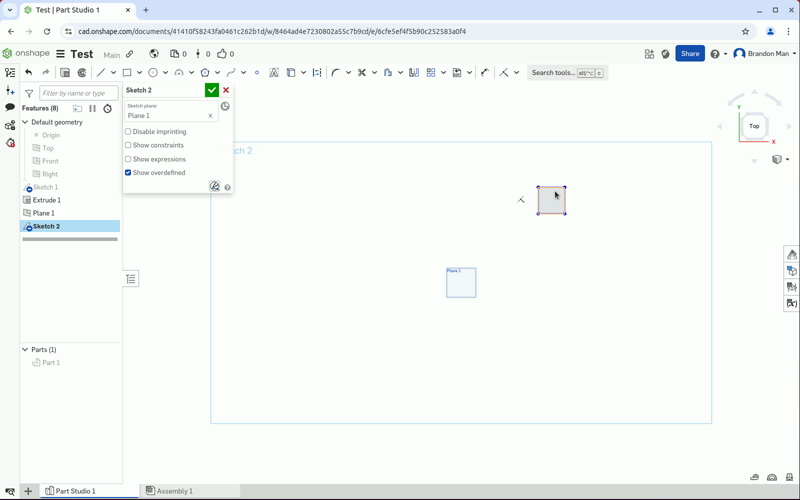
scroll(6)
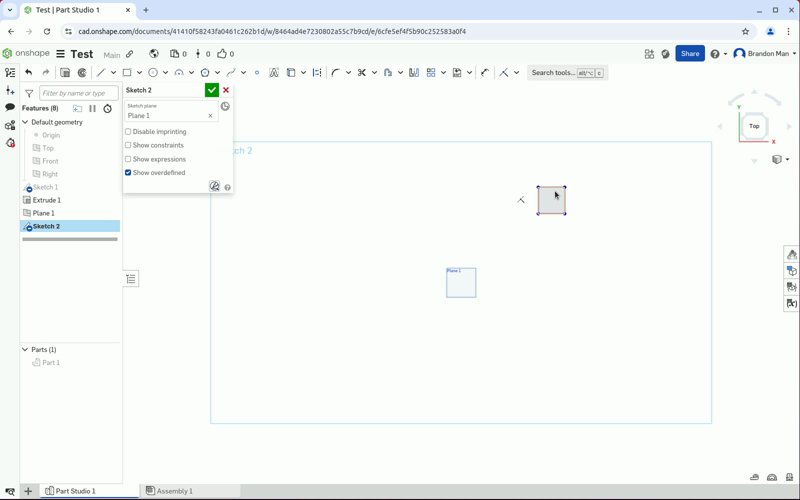
scroll(6)
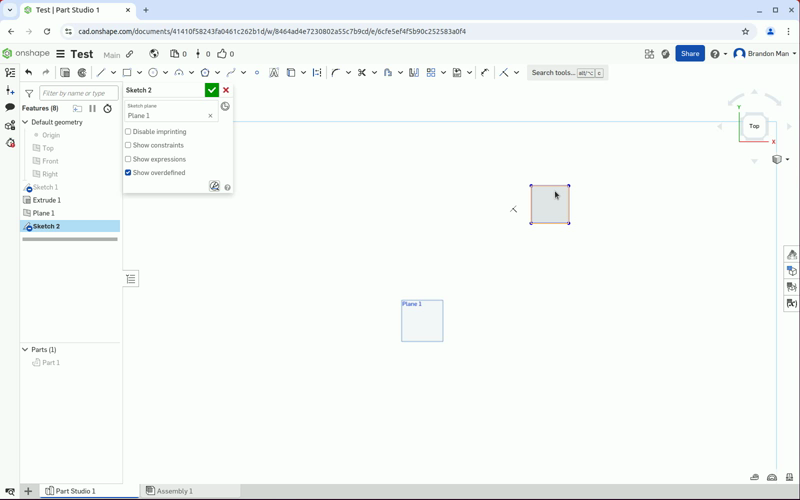
scroll(6)
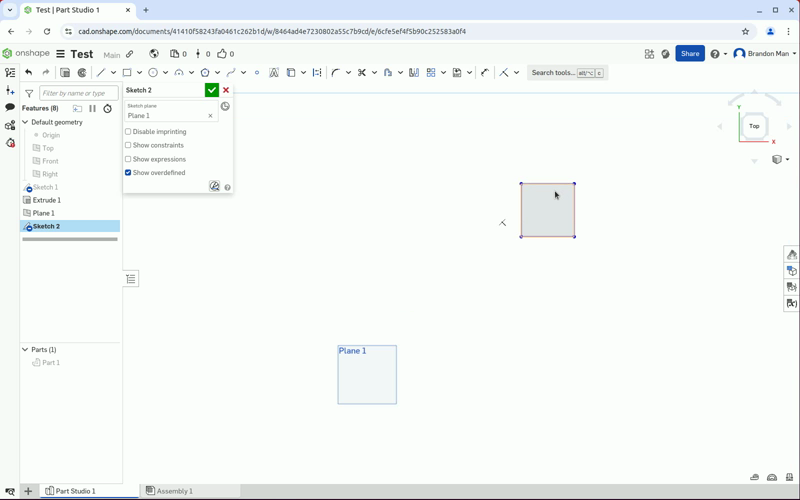
scroll(6)
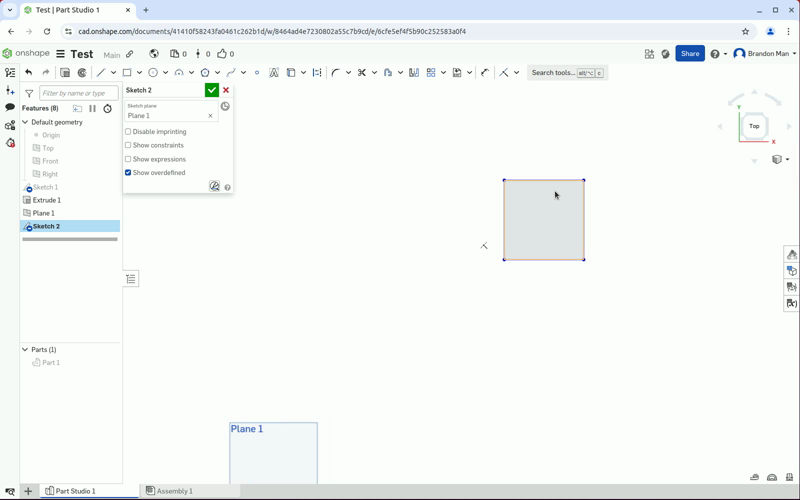
scroll(6)
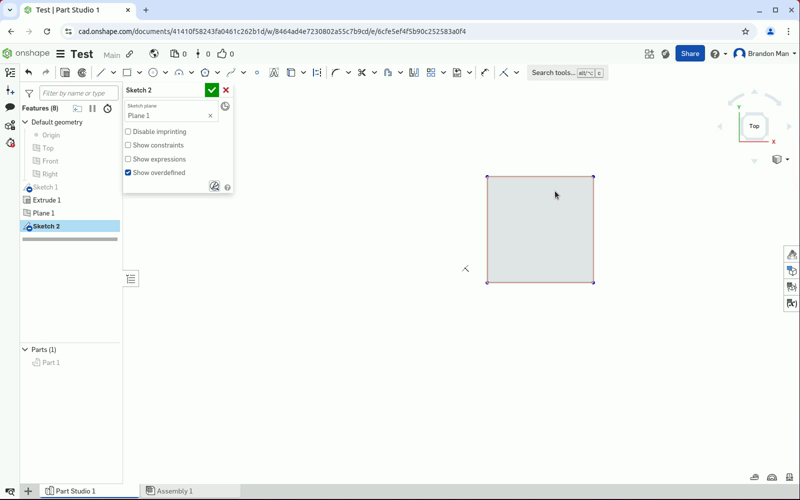
scroll(6)
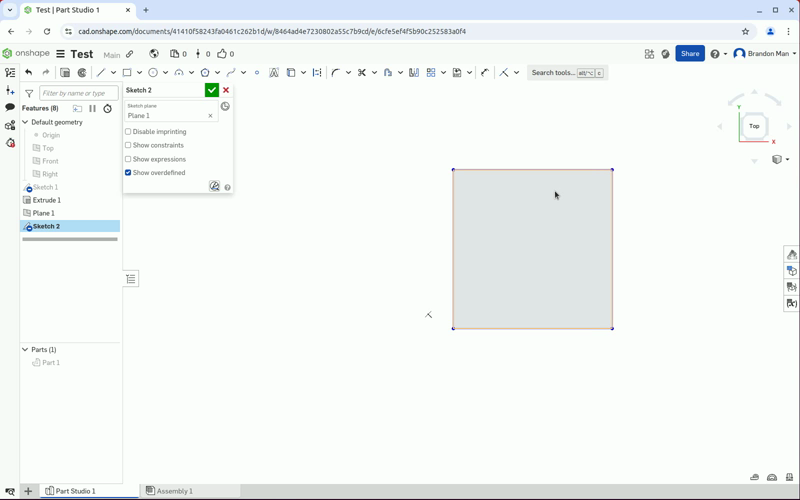
scroll(6)
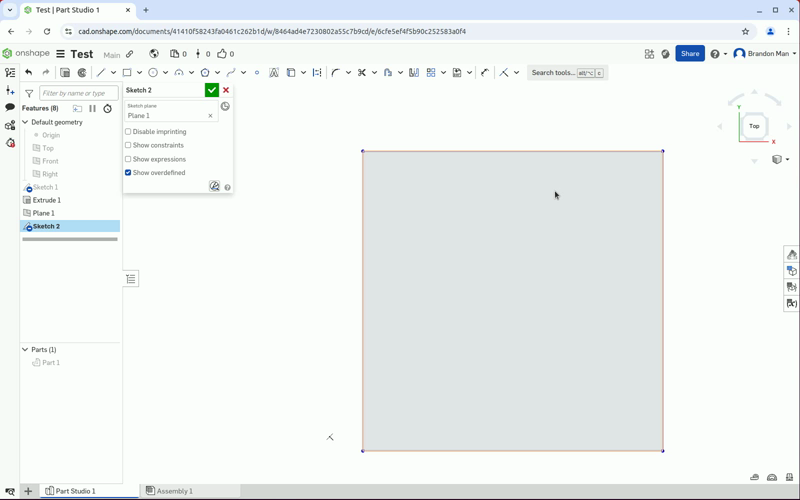
click(555, 190)
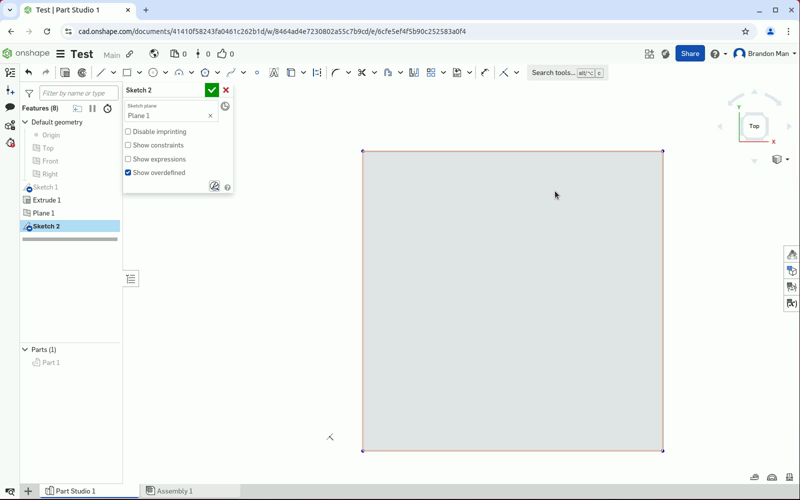
scroll(-6)
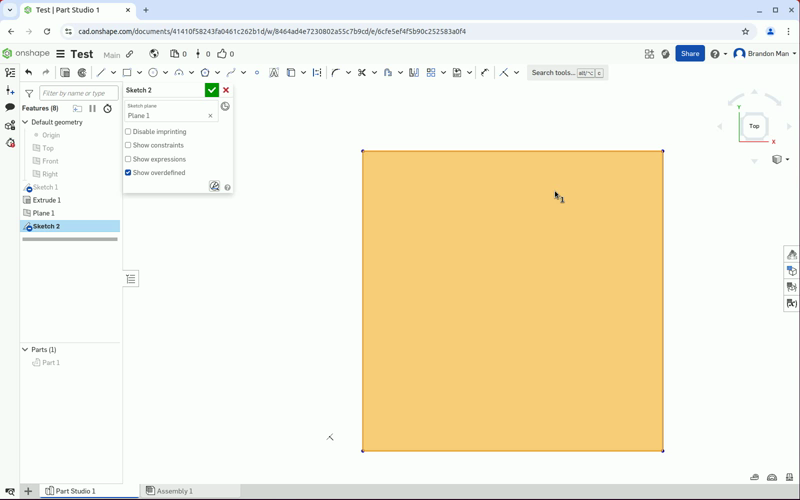
scroll(-6)
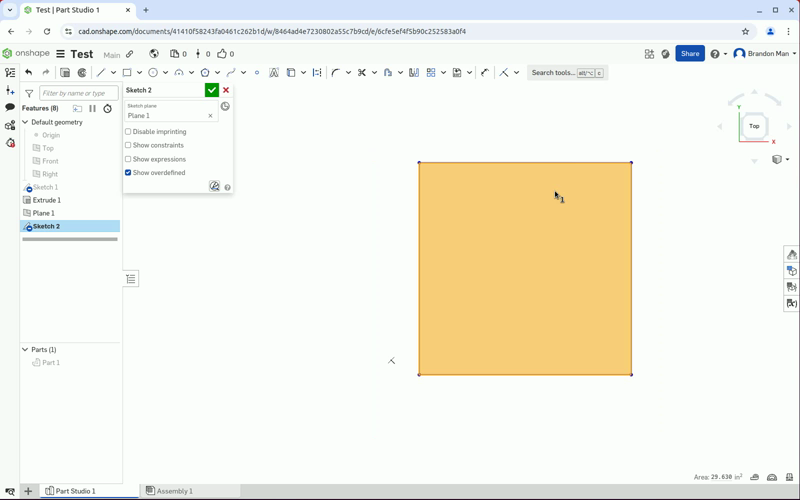
scroll(-6)
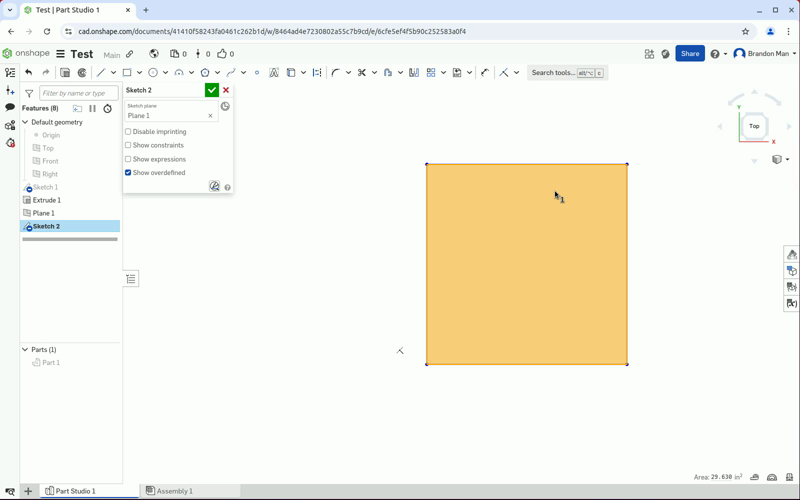
scroll(-6)
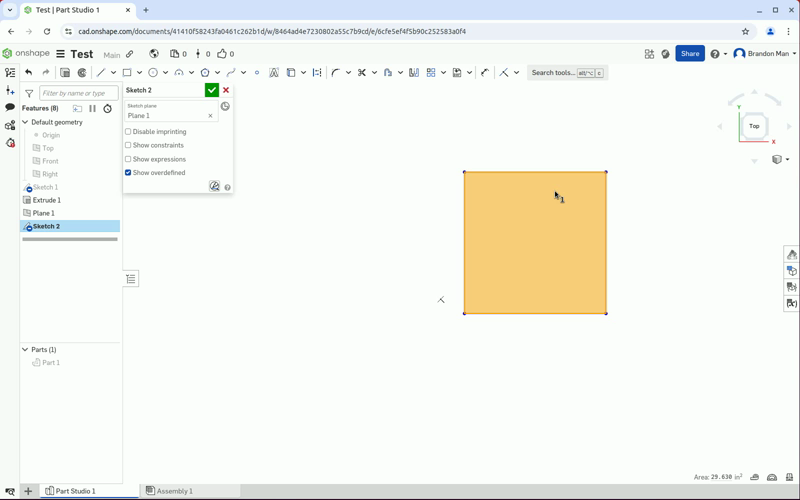
scroll(-6)
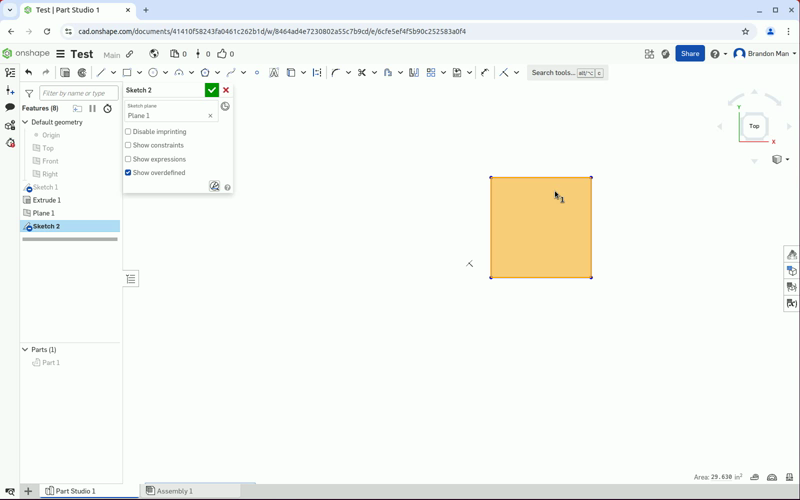
scroll(-6)
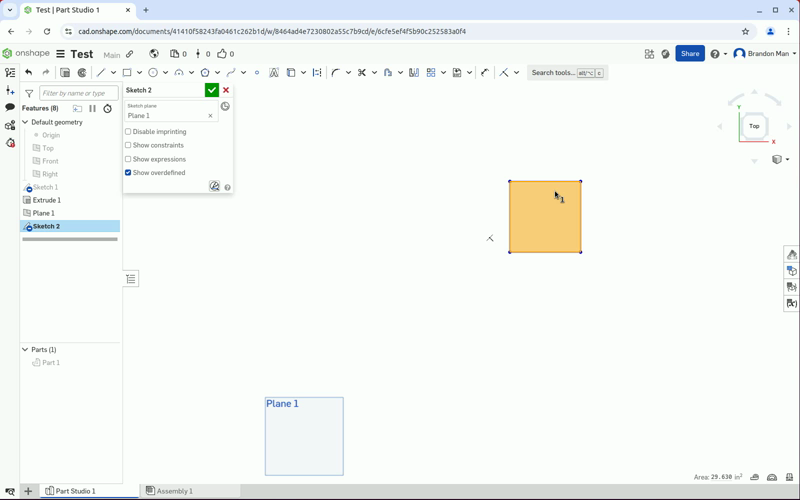
scroll(-6)
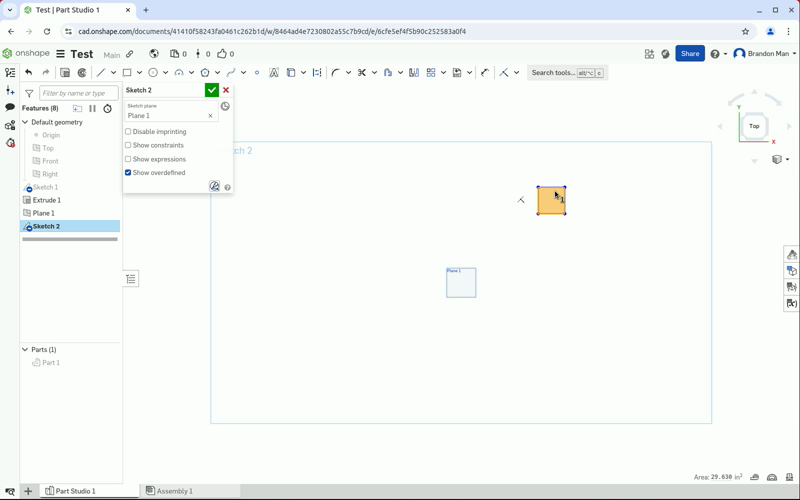
mouse_move(73, 352)
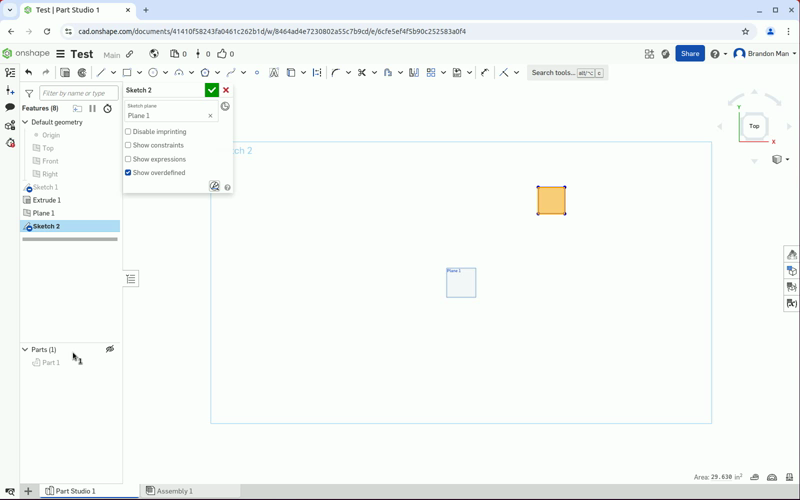
key(shift+y)
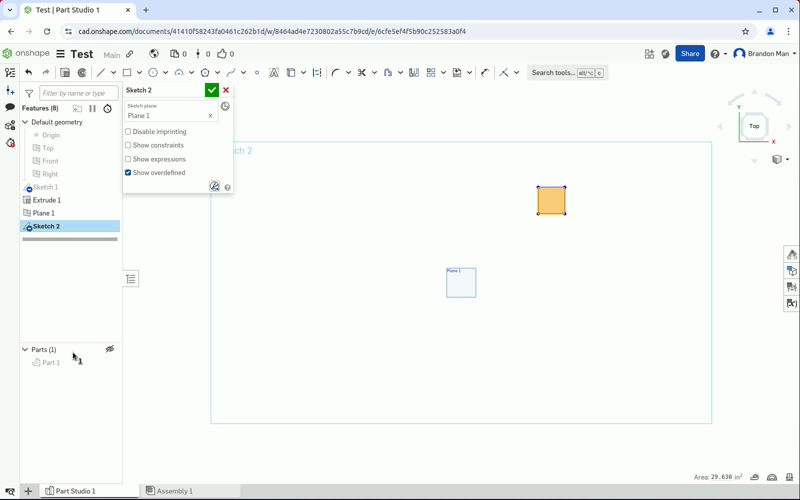
key(shift+e)
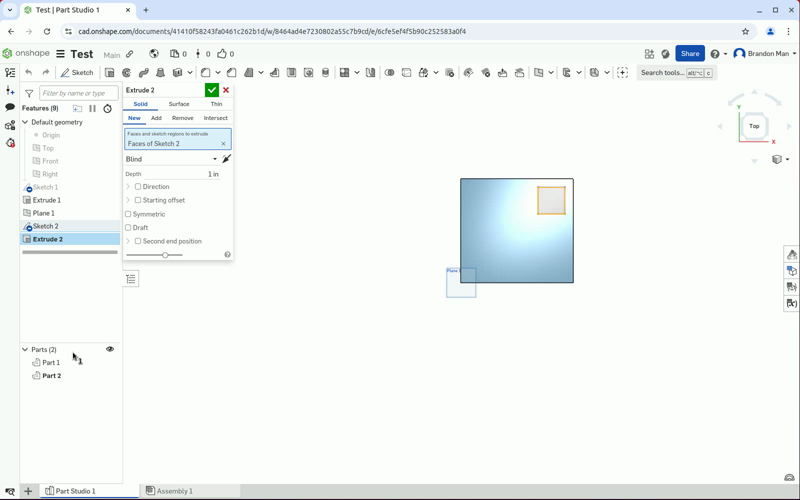
mouse_move(143, 106)
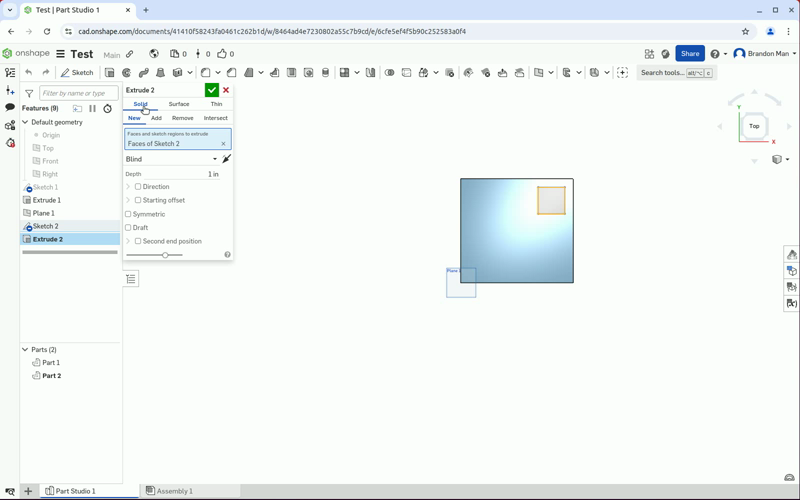
click(143, 106)
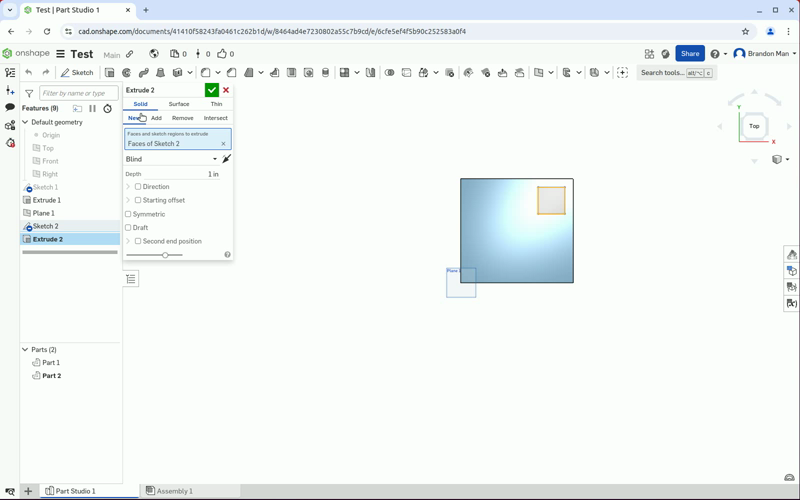
mouse_move(137, 120)
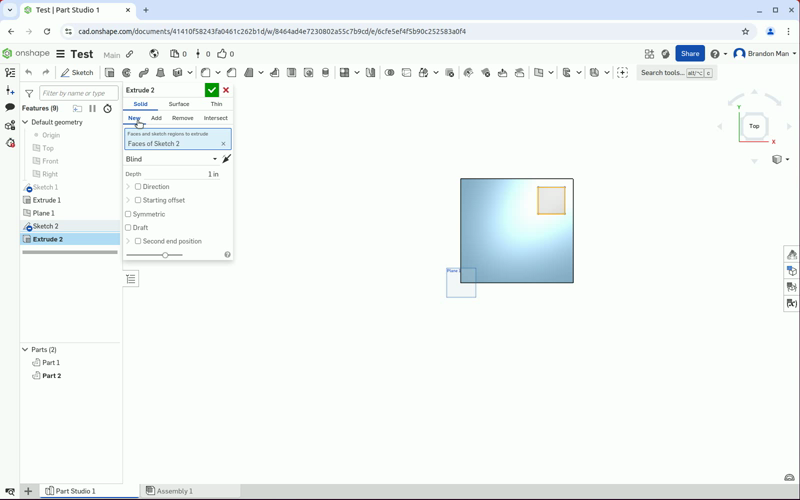
click(137, 120)
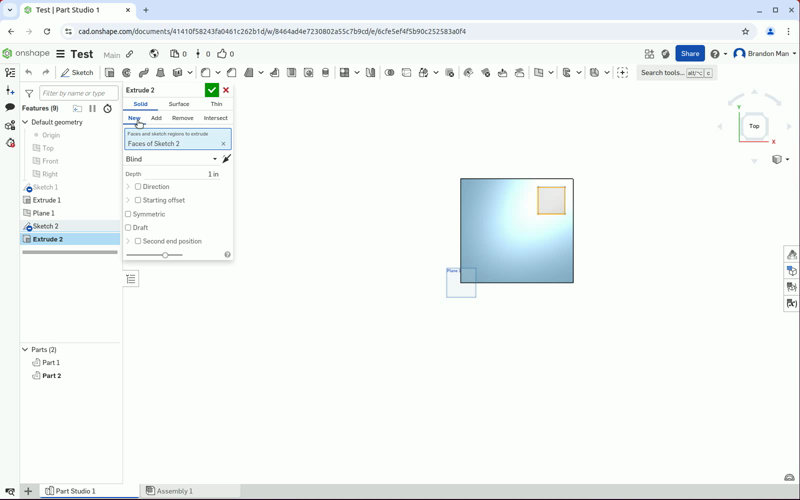
key(tab, 4)
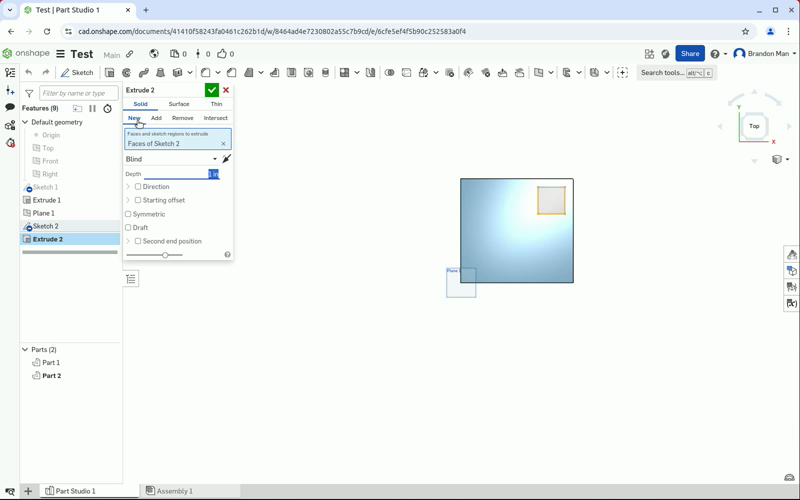
text(5.296)
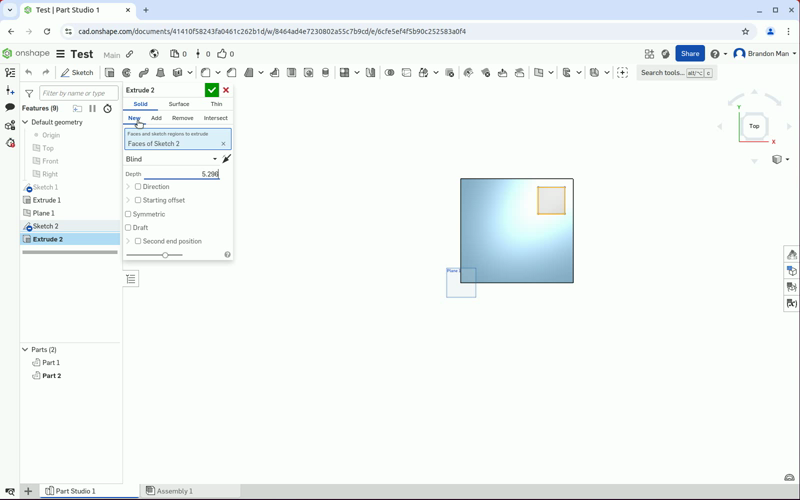
key(enter)
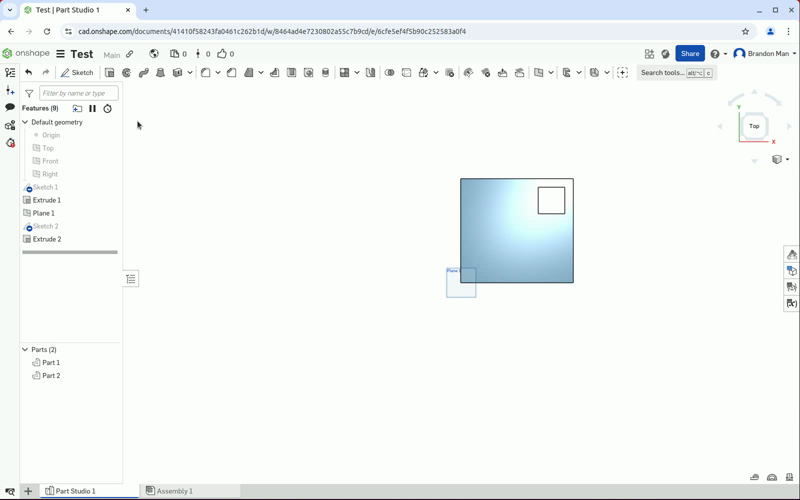
key(shift+h)
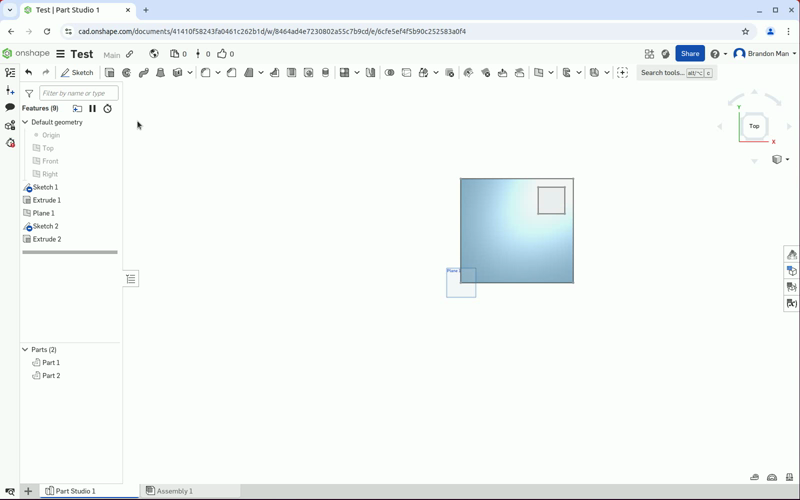
key(shift+h)
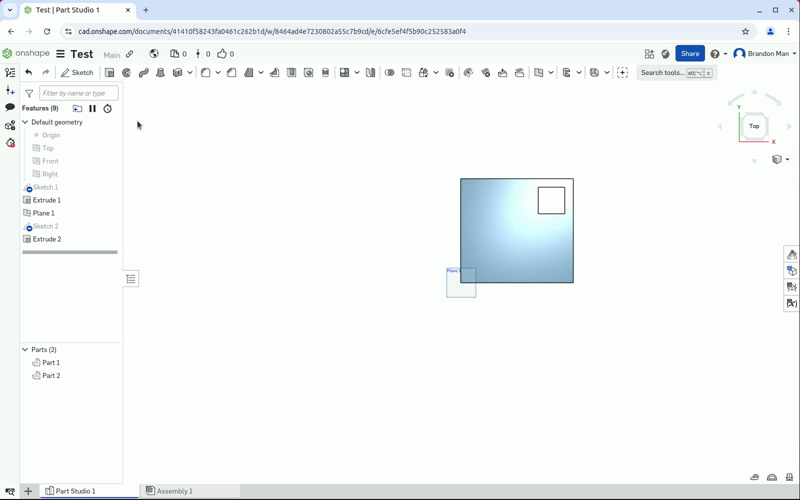
mouse_move(73, 189)
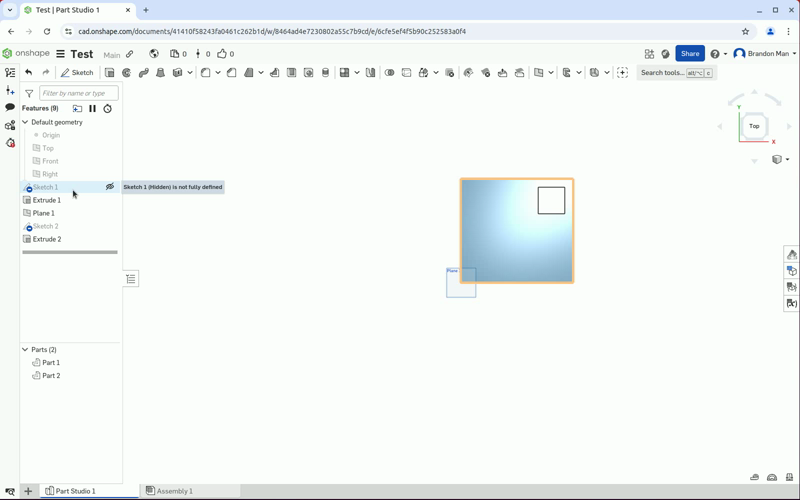
click(73, 189)
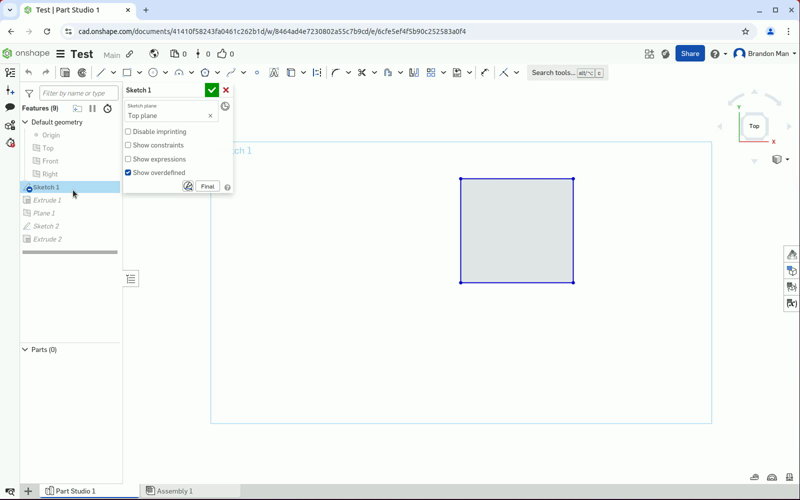
mouse_move(229, 92)
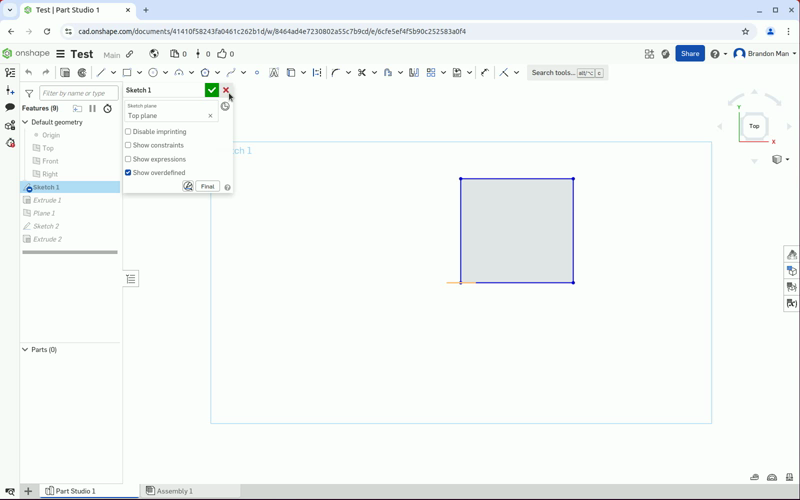
click(229, 92)
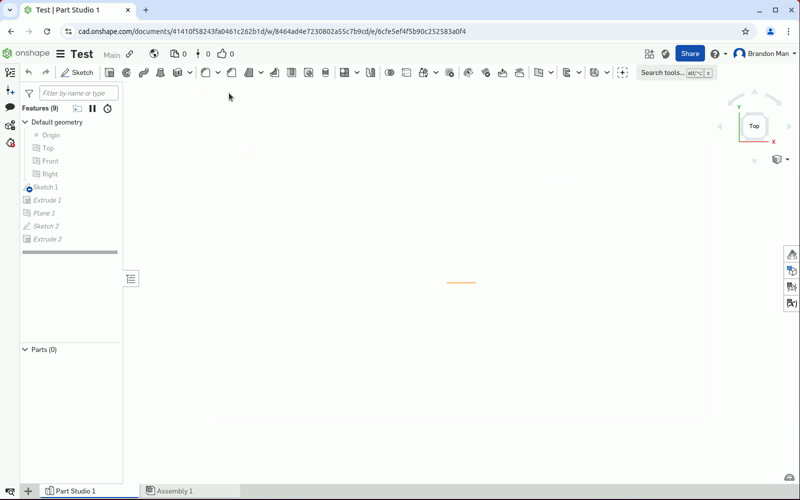
key(shift+s)
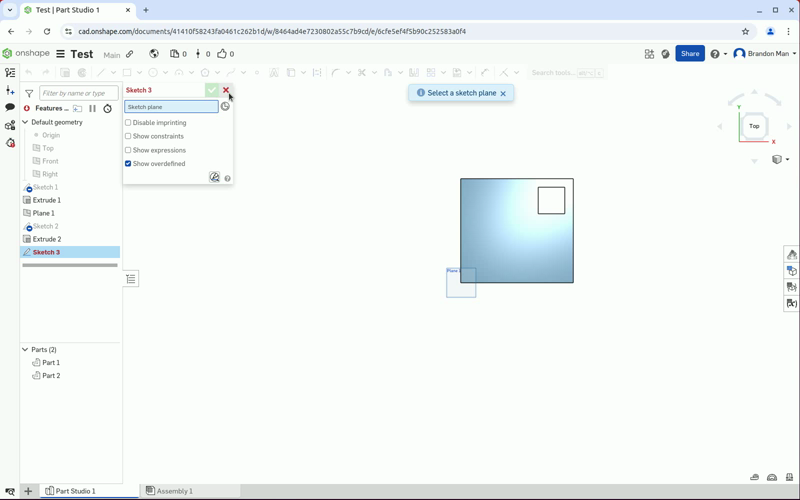
mouse_move(73, 215)
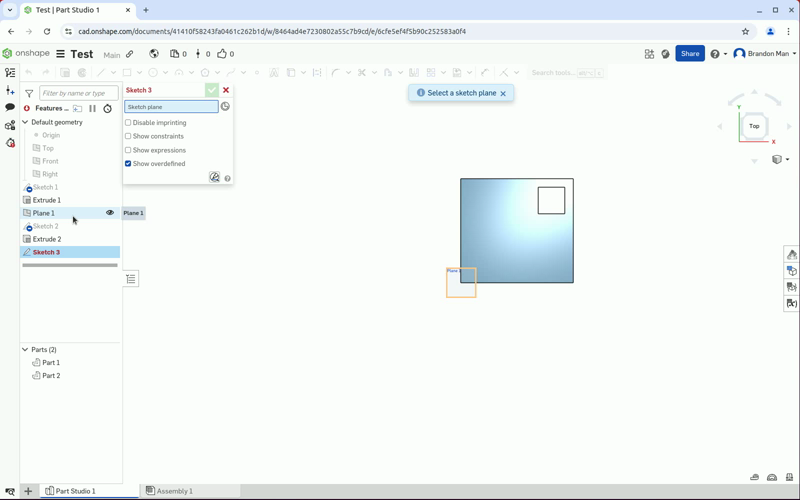
click(73, 215)
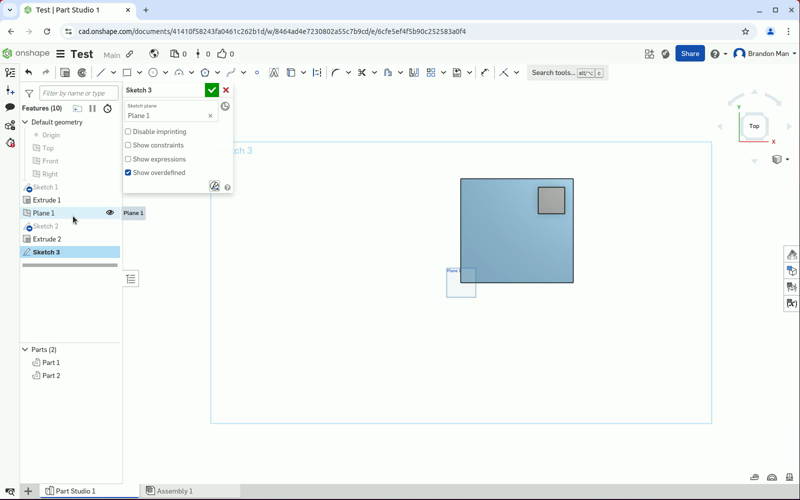
mouse_move(73, 352)
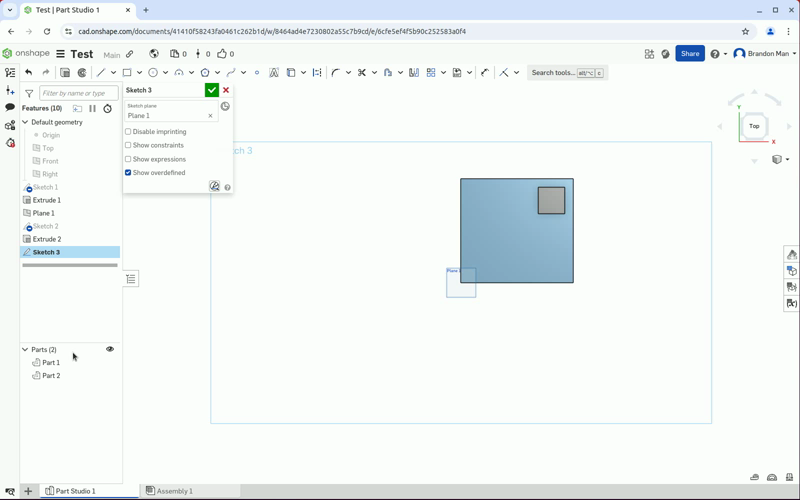
key(y)
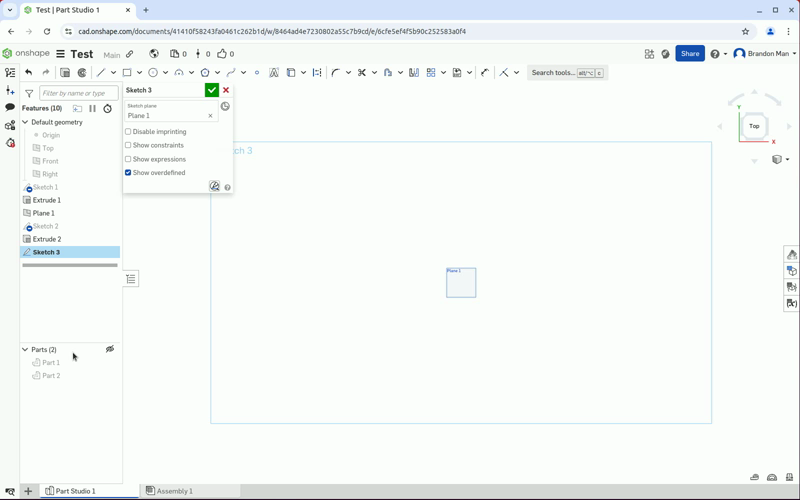
key(l)
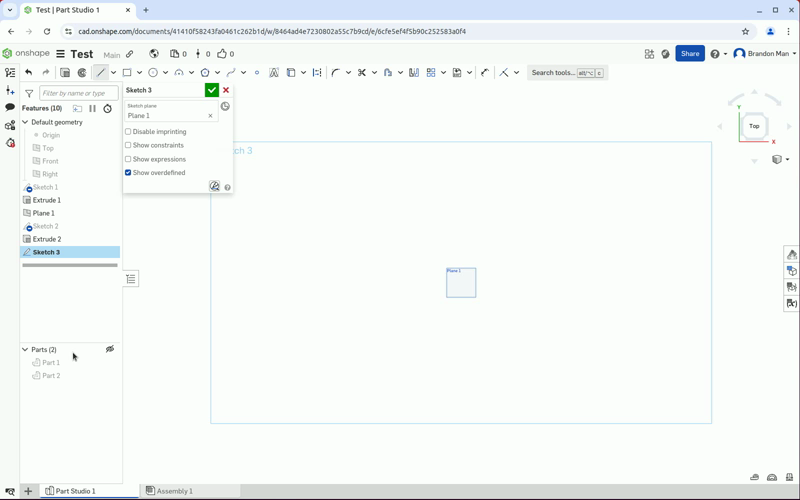
key_down(shift)
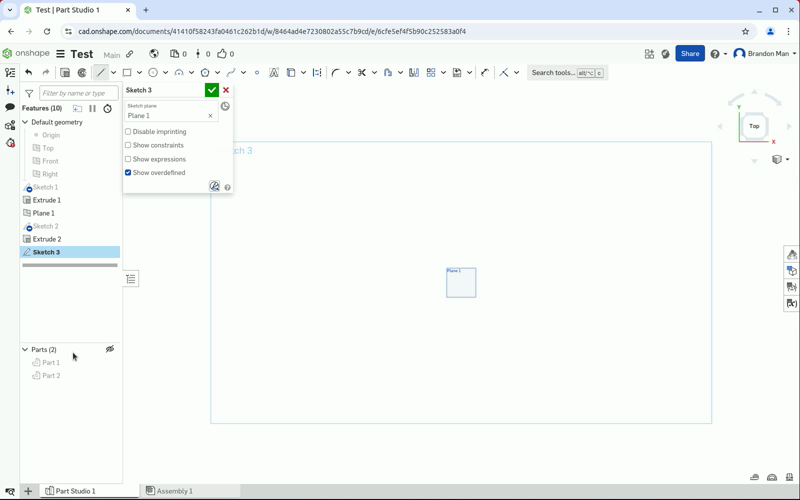
mouse_move(460, 231)
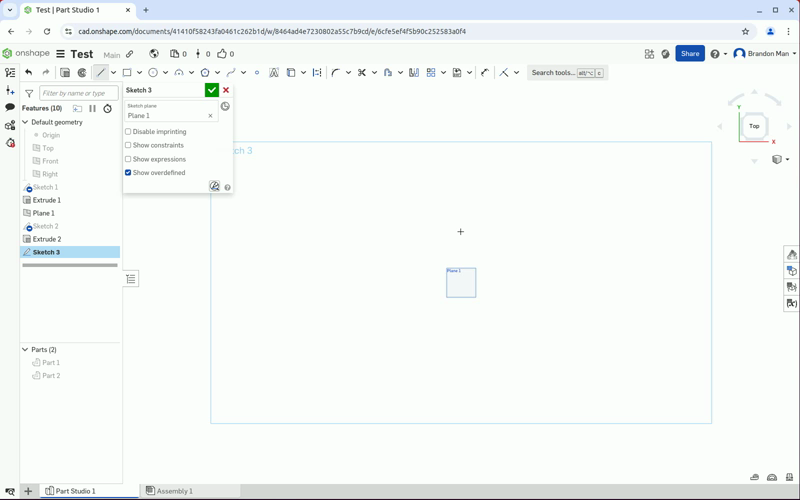
click(460, 231)
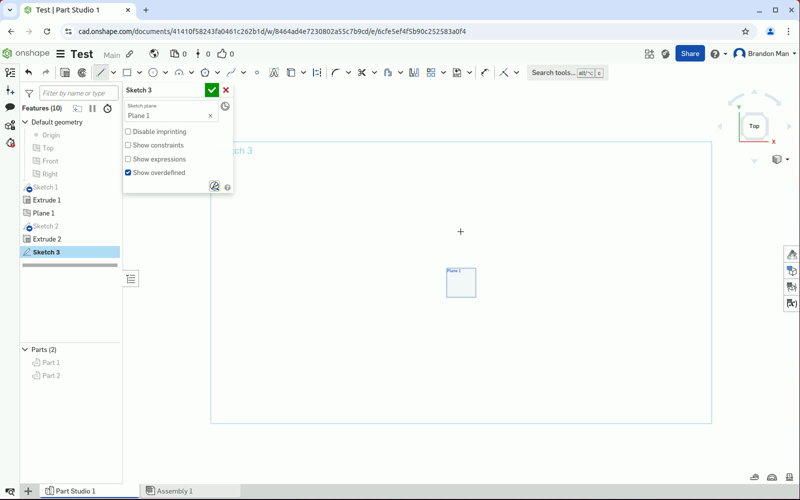
key_up(shift)
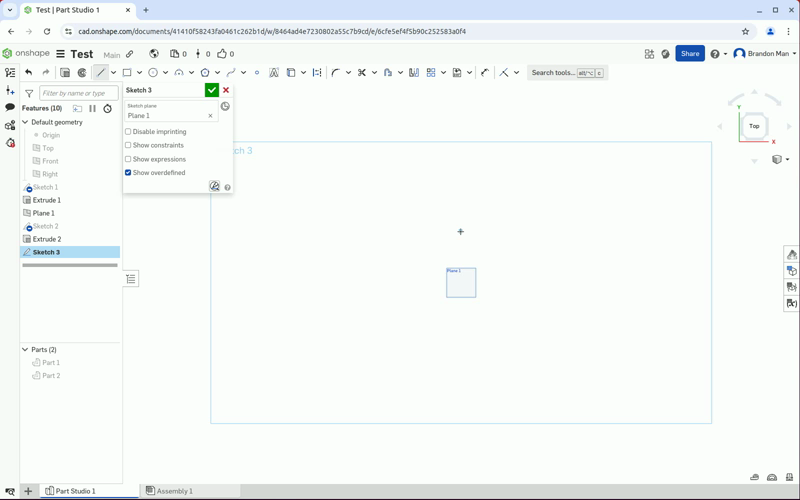
key_down(shift)
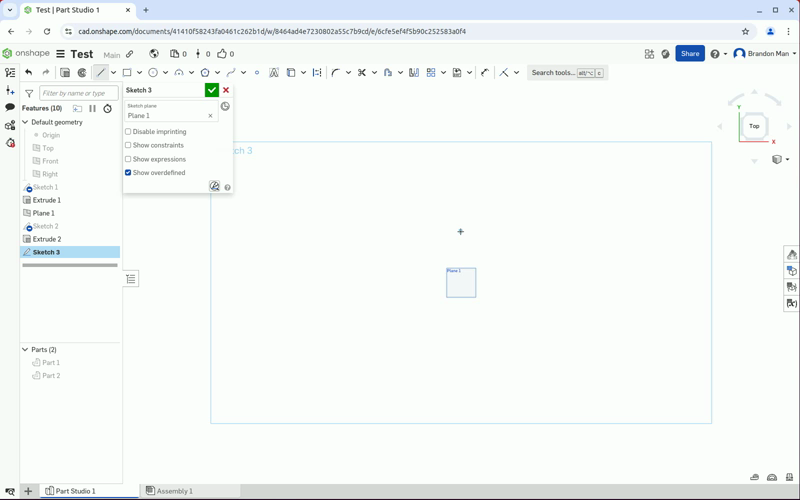
mouse_move(490, 231)
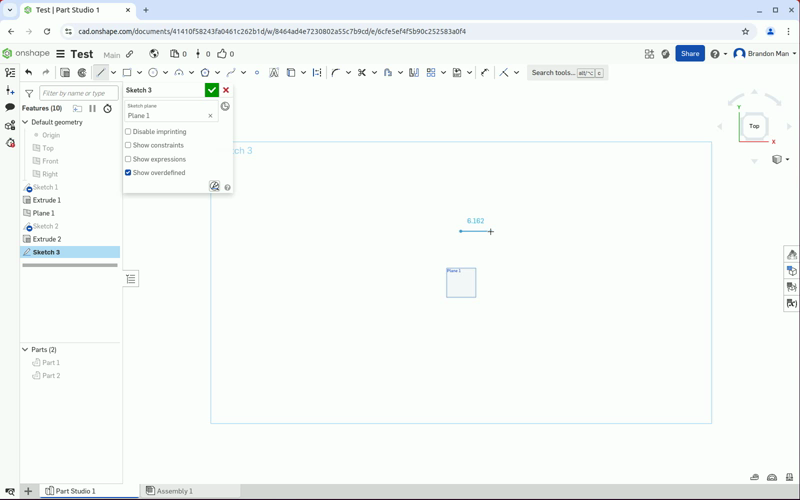
mouse_move(469, 231)
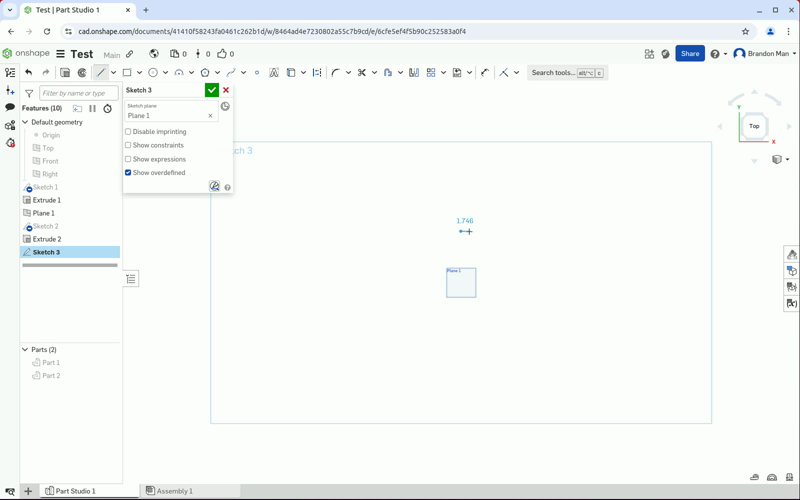
click(469, 231)
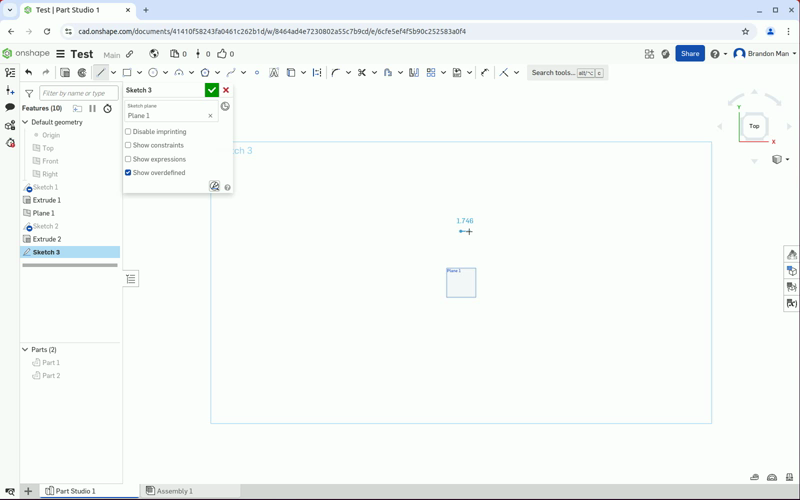
key_up(shift)
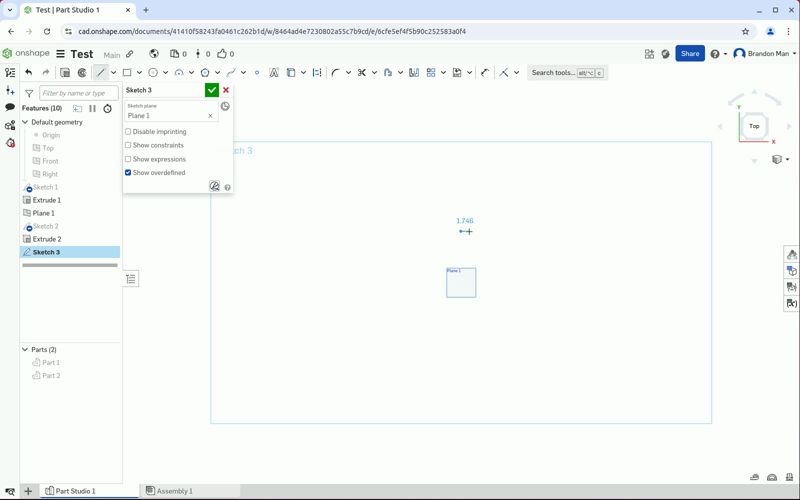
key_down(shift)
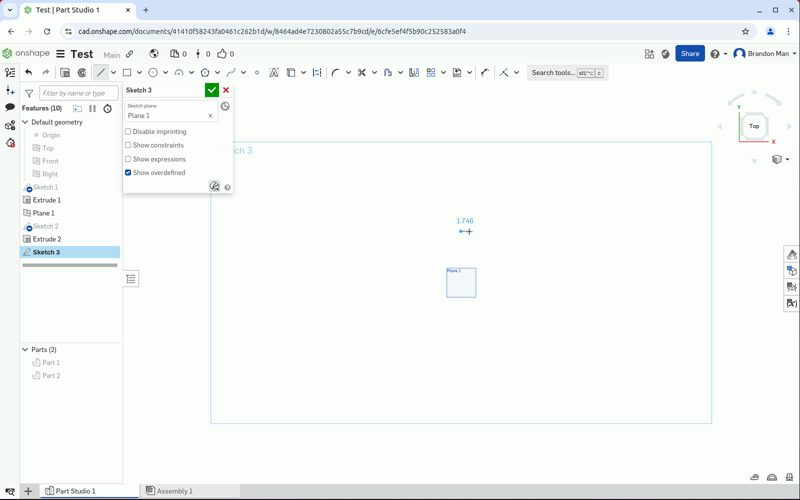
mouse_move(499, 231)
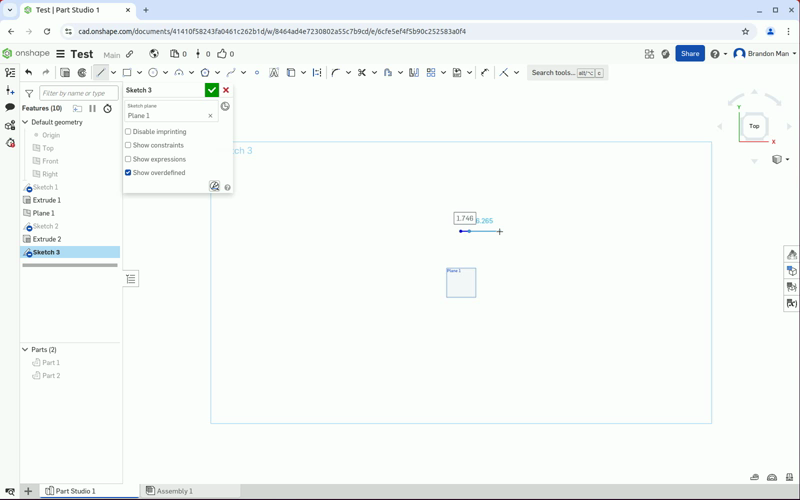
mouse_move(469, 179)
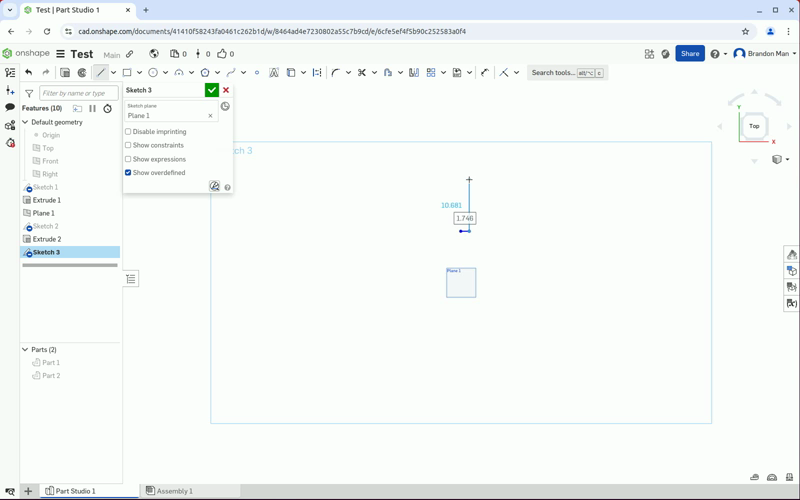
click(469, 179)
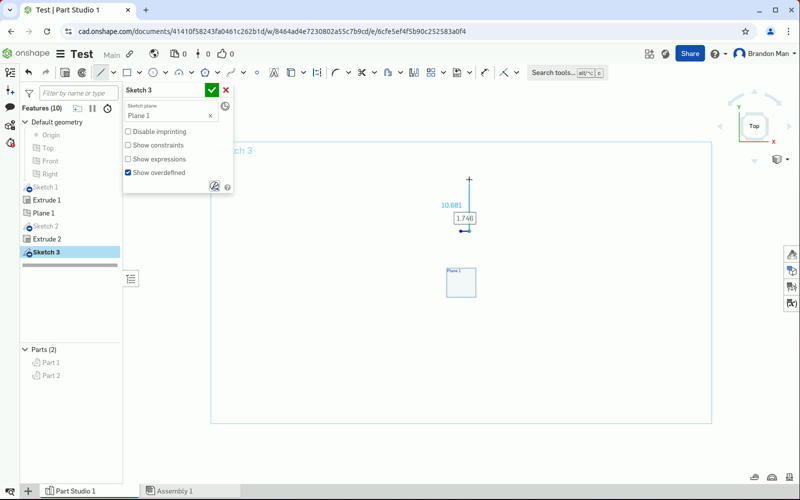
key_up(shift)
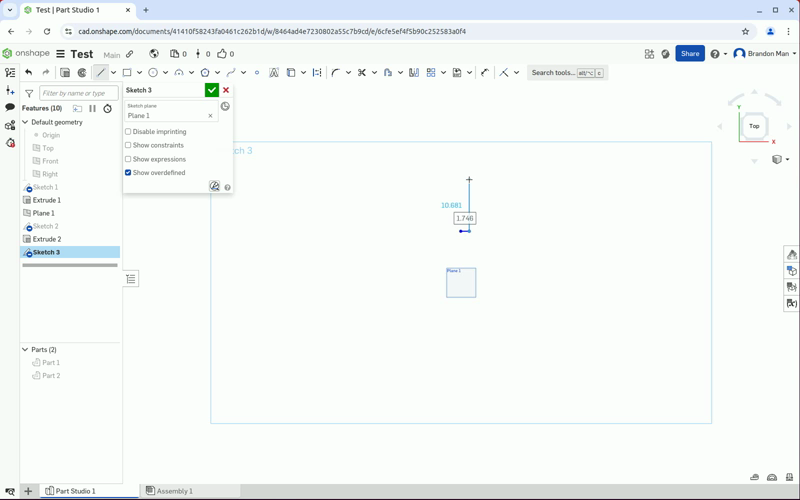
key_down(shift)
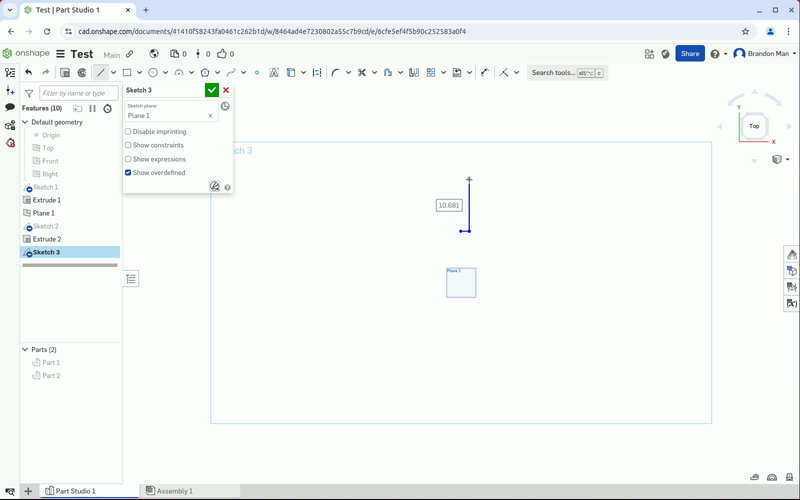
mouse_move(499, 179)
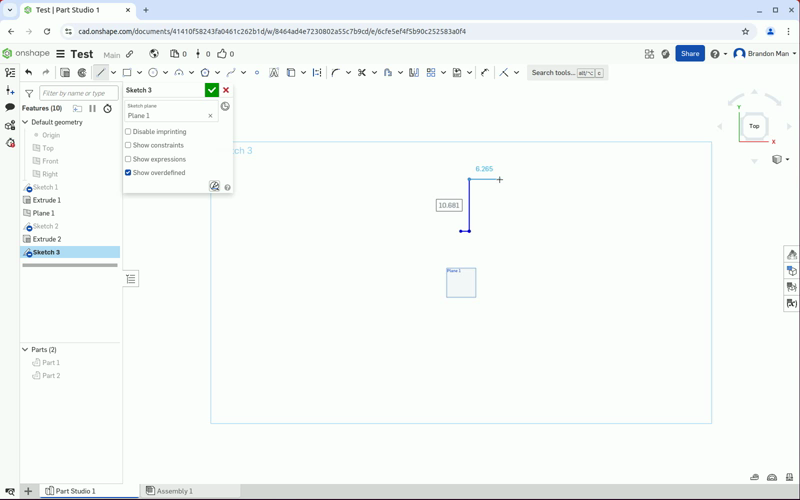
mouse_move(460, 179)
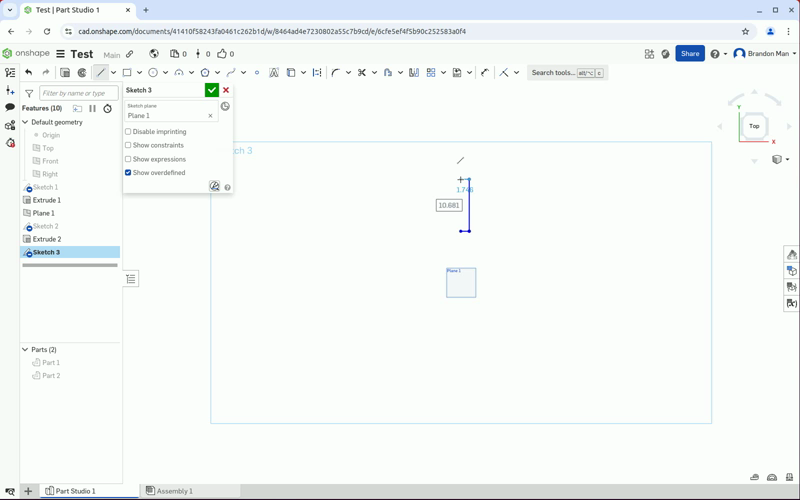
click(460, 179)
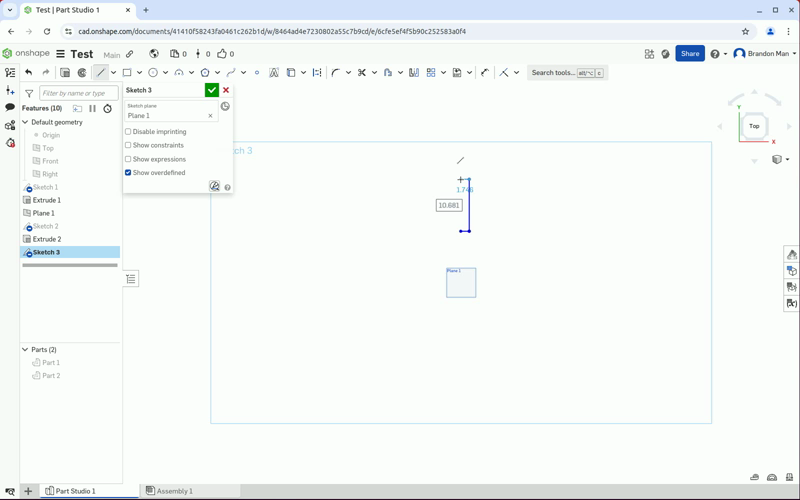
key_up(shift)
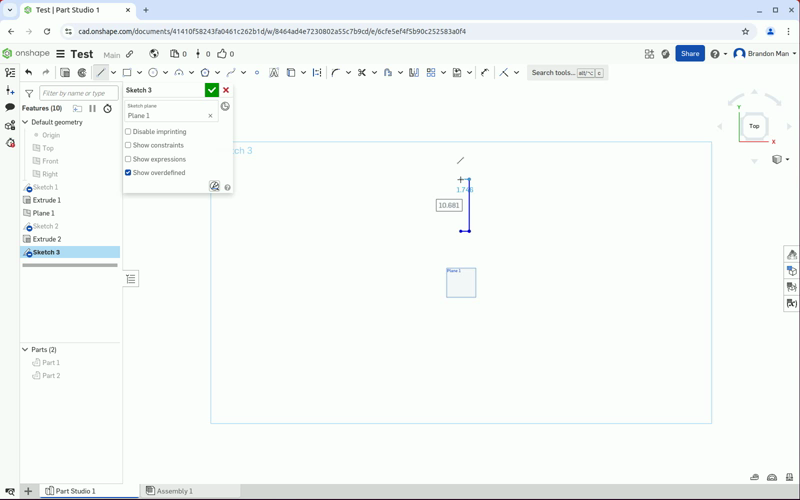
mouse_move(490, 179)
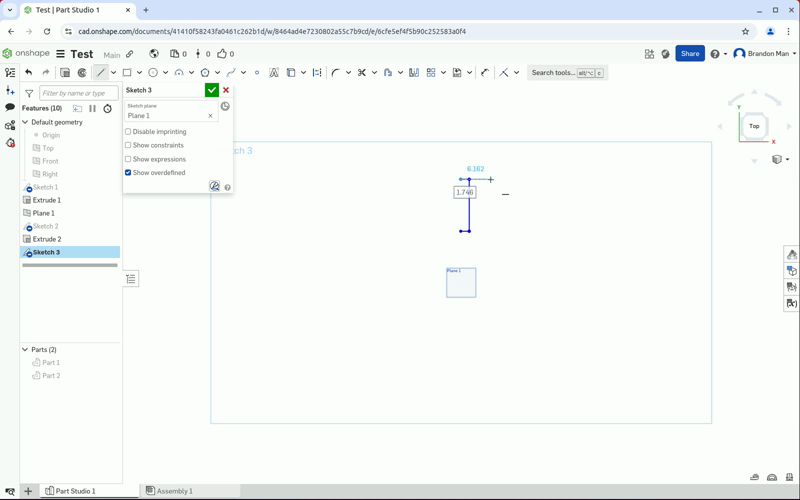
key_down(shift)
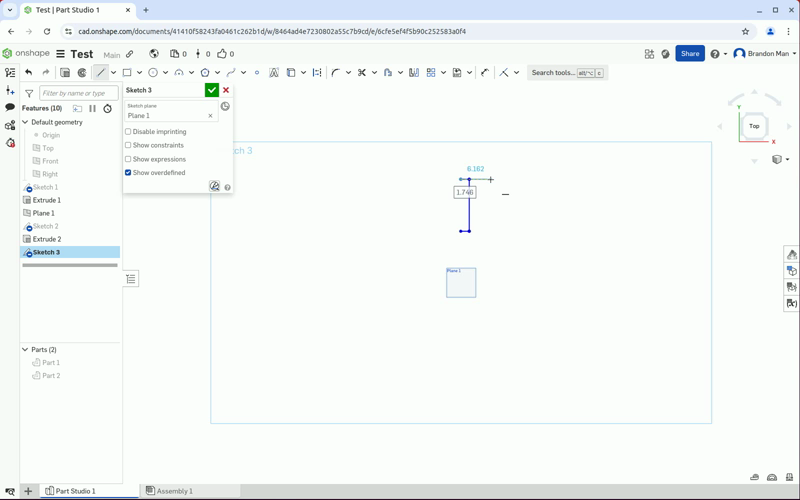
mouse_move(460, 231)
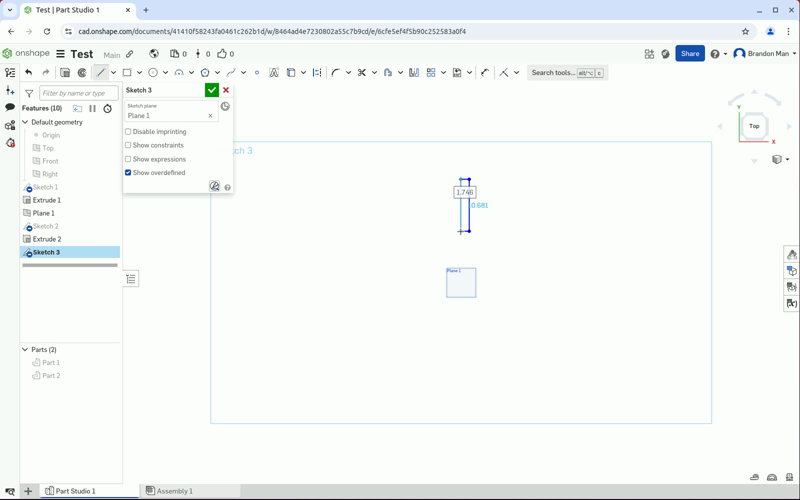
key_up(shift)
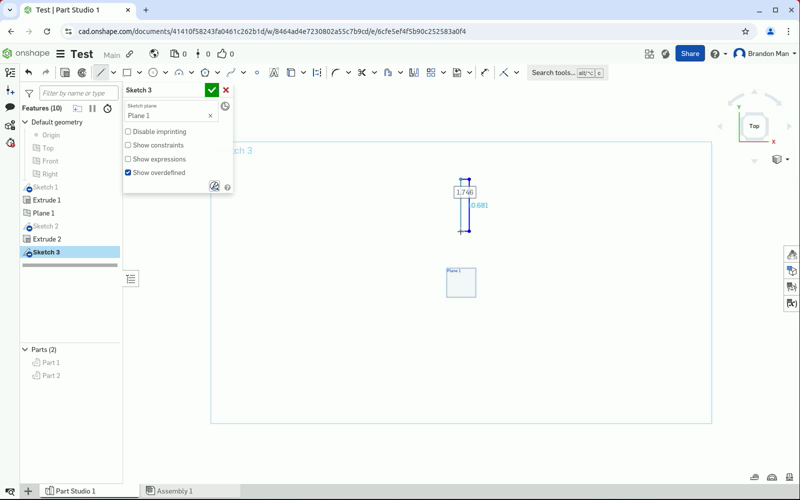
click(460, 231)
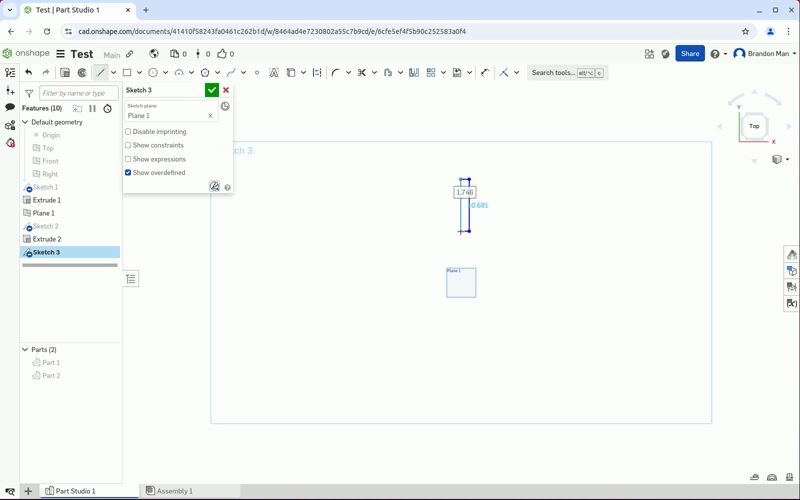
key(esc)
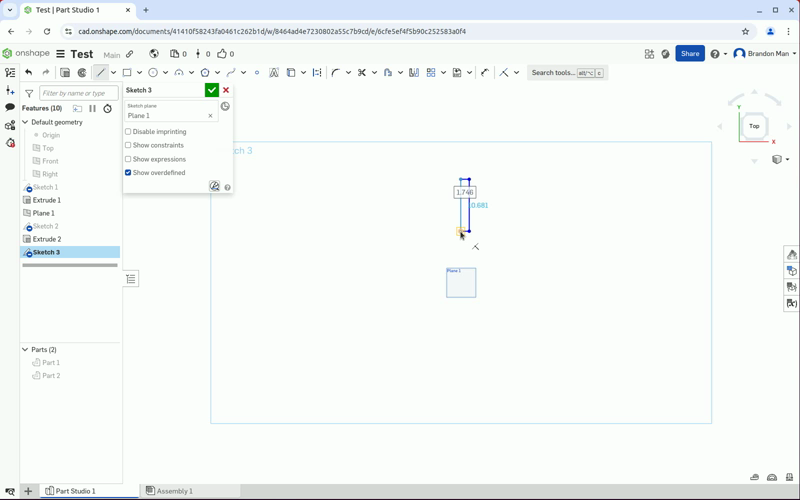
mouse_move(468, 202)
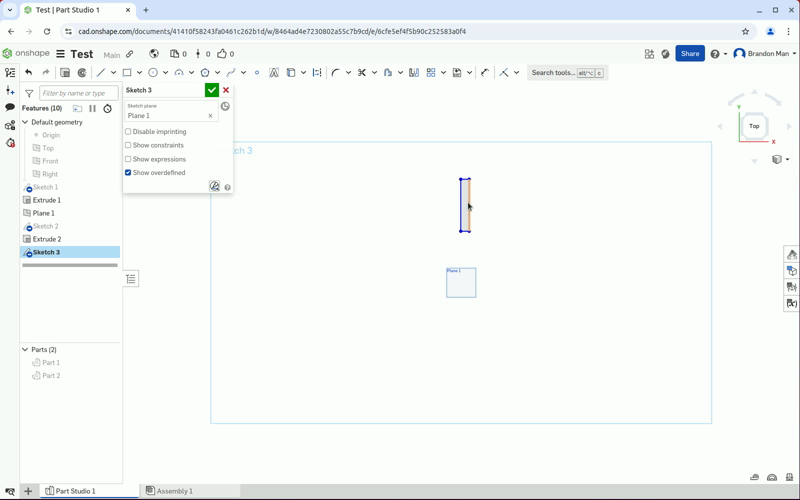
scroll(6)
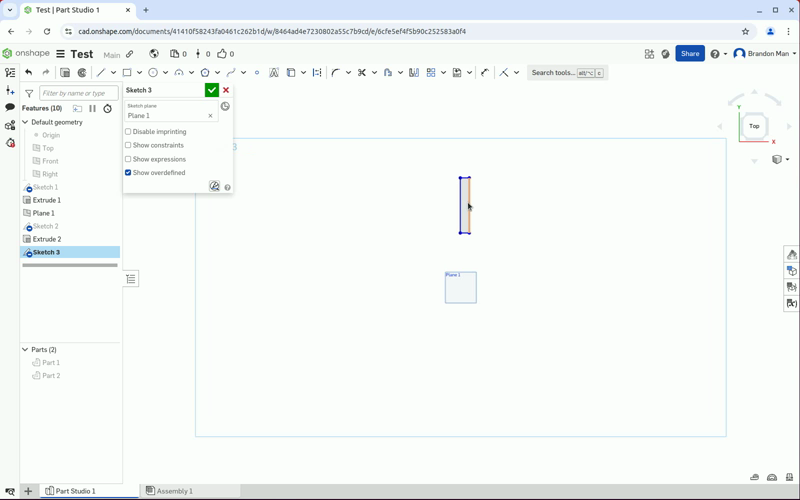
scroll(6)
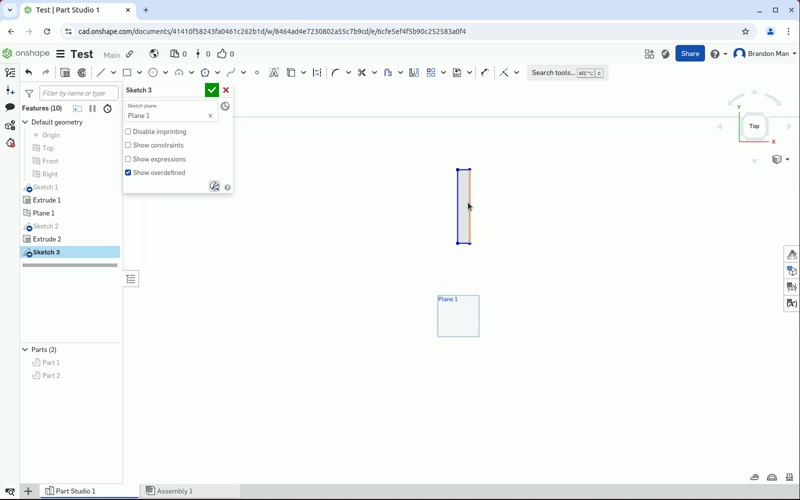
scroll(6)
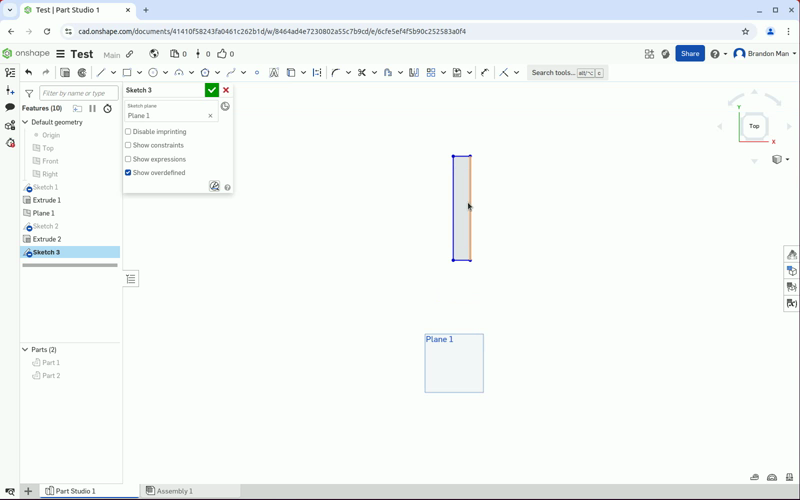
scroll(6)
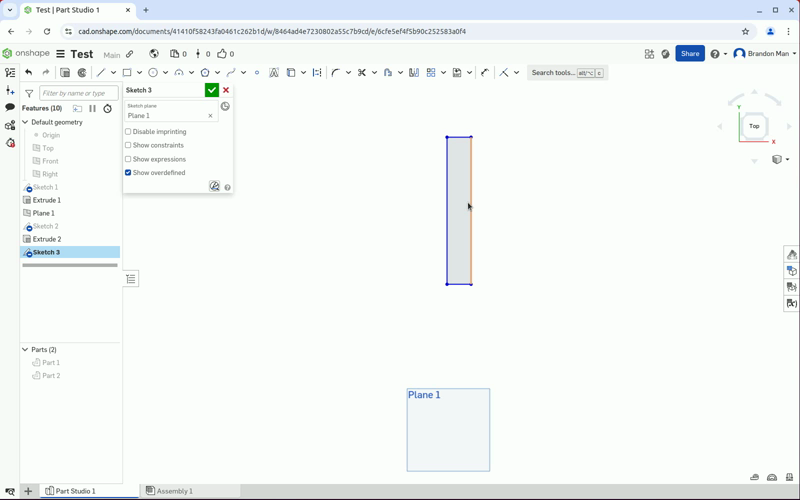
scroll(6)
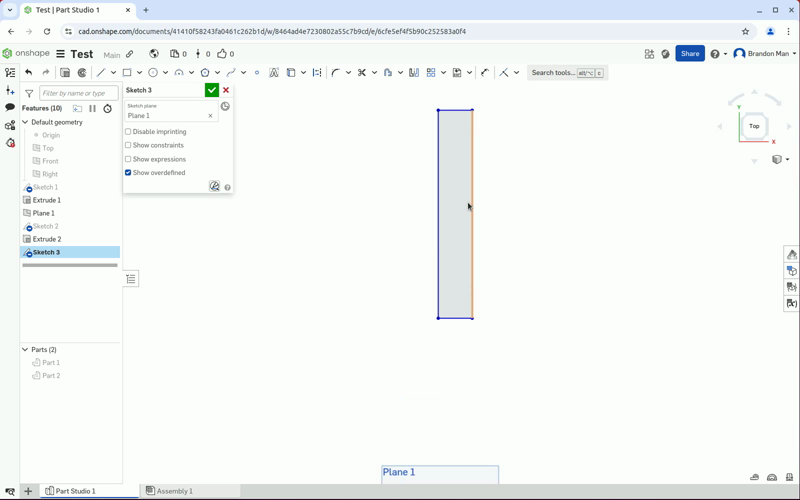
scroll(6)
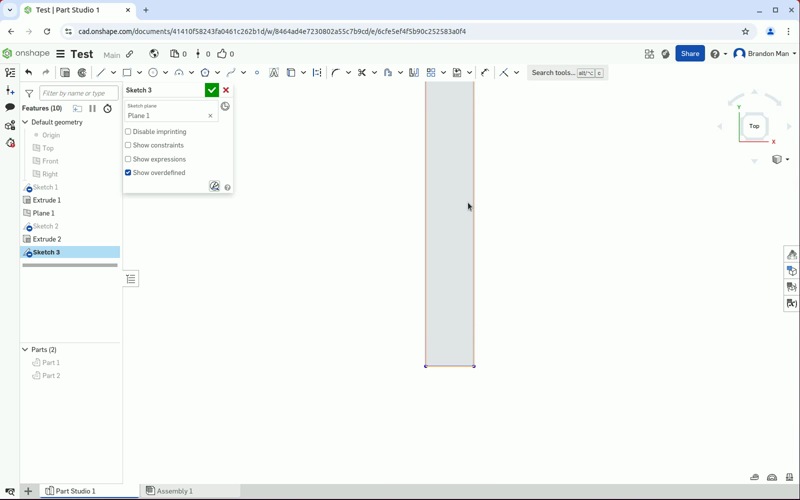
scroll(6)
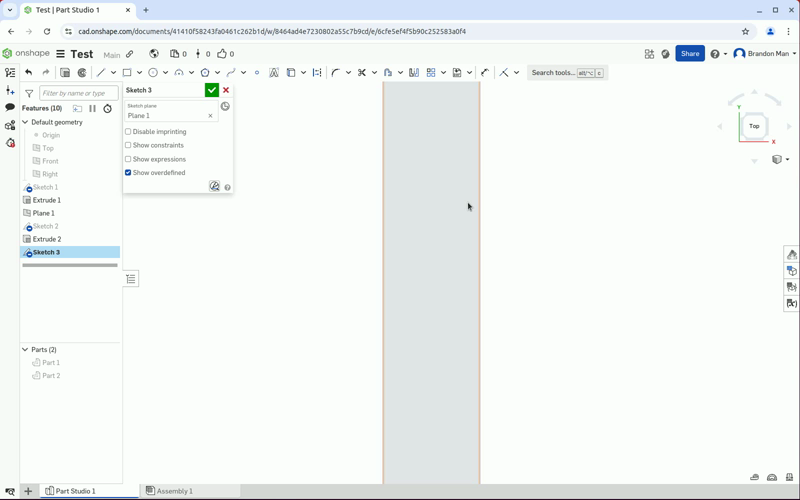
click(468, 202)
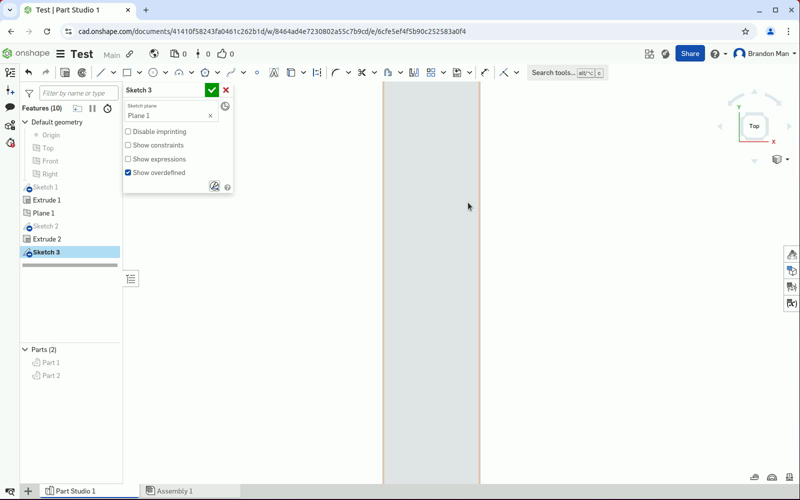
scroll(-6)
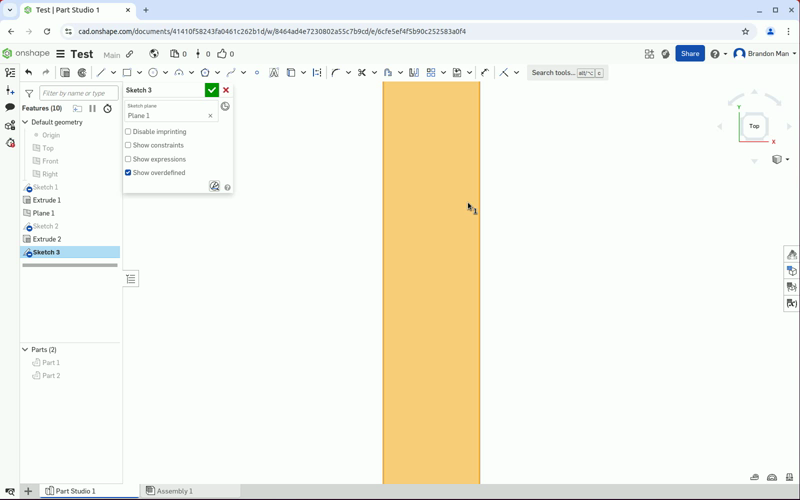
scroll(-6)
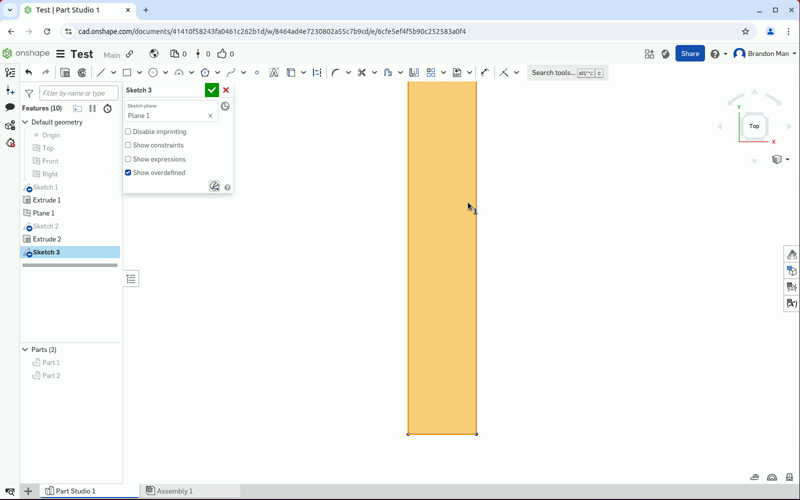
scroll(-6)
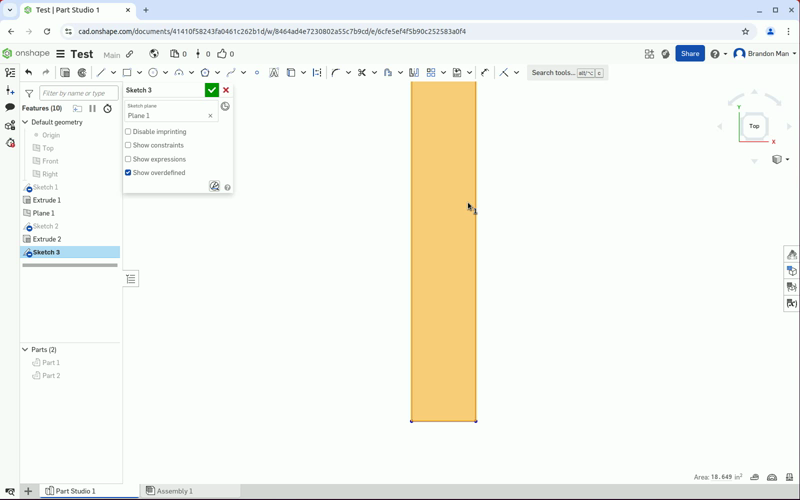
scroll(-6)
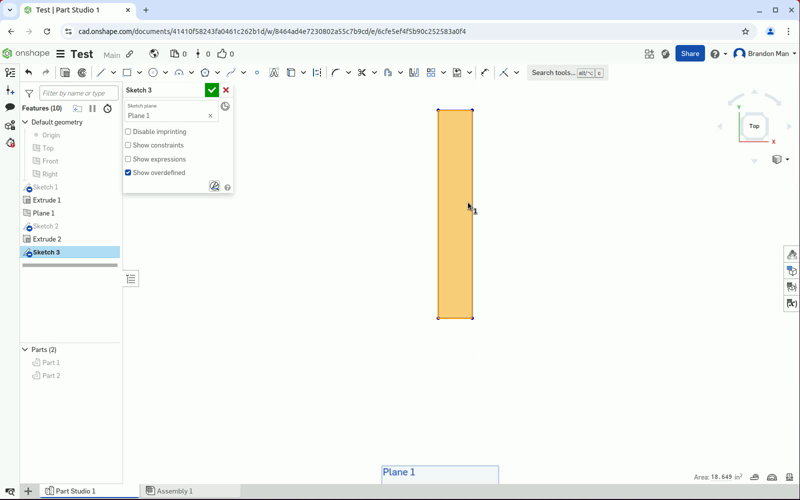
scroll(-6)
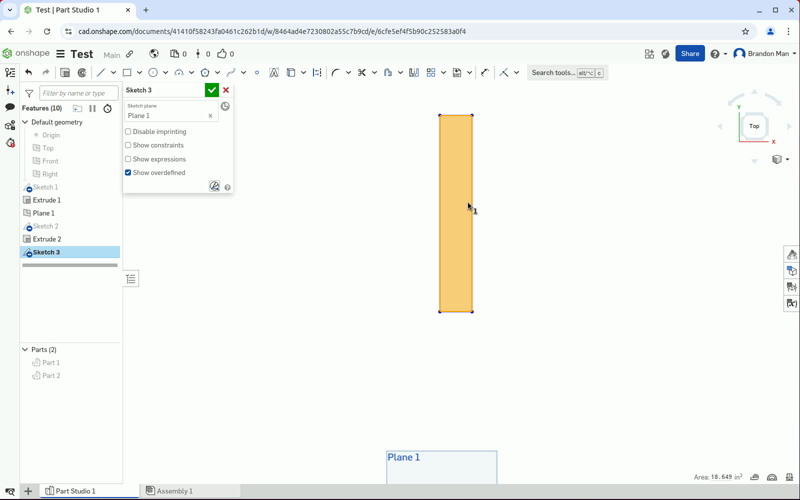
scroll(-6)
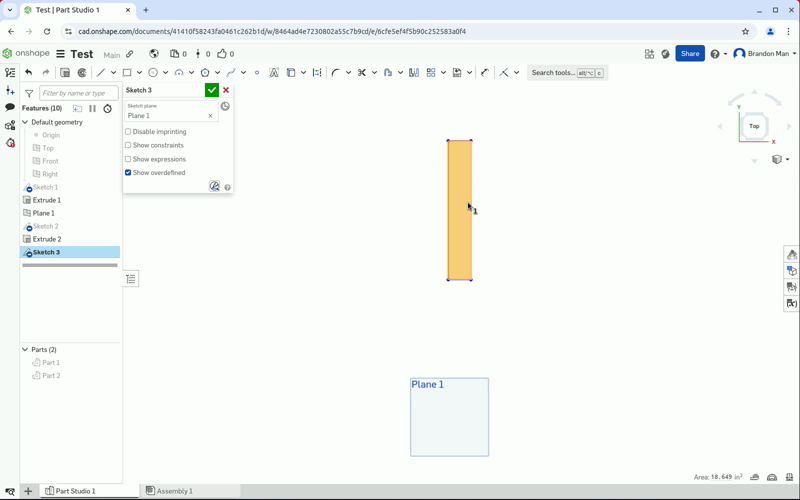
scroll(-6)
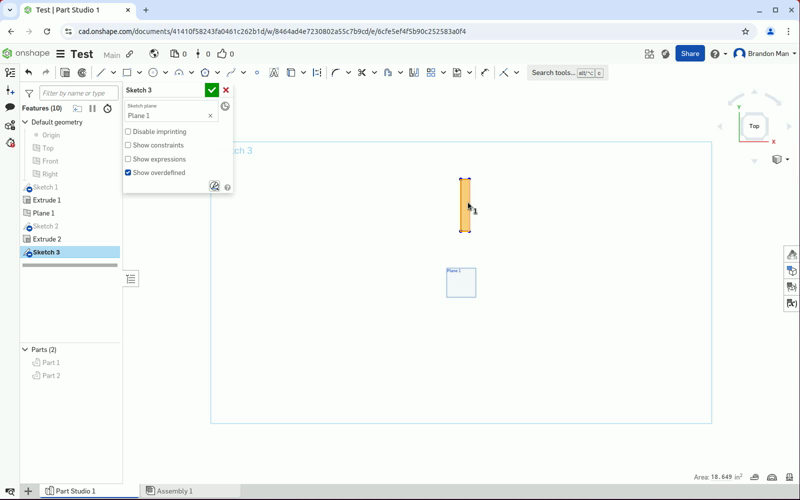
mouse_move(73, 352)
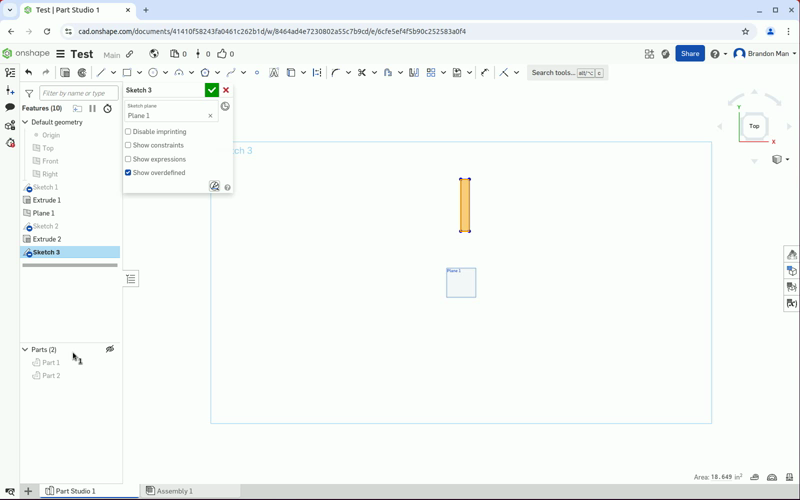
key(shift+y)
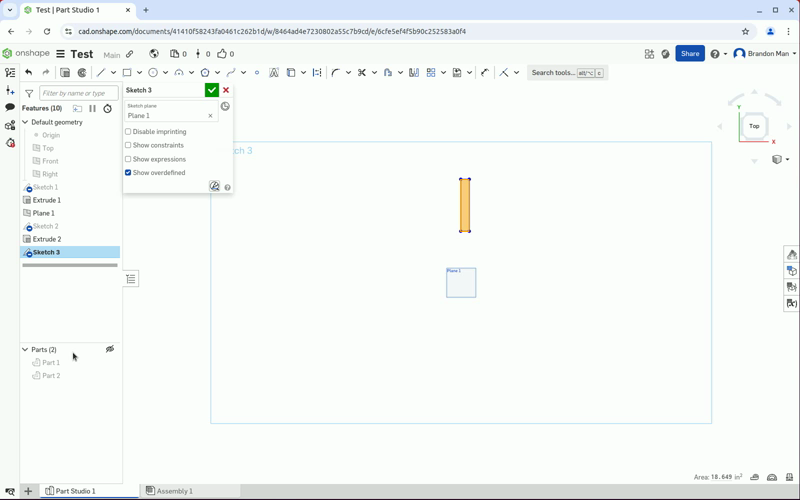
key(shift+e)
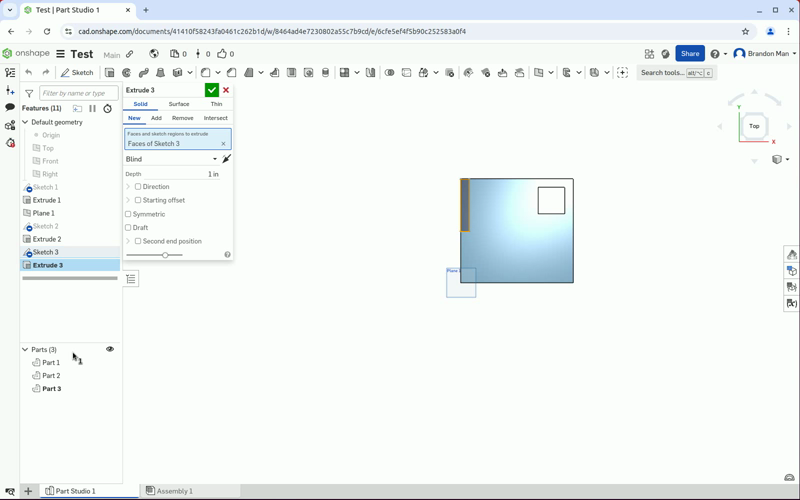
mouse_move(143, 106)
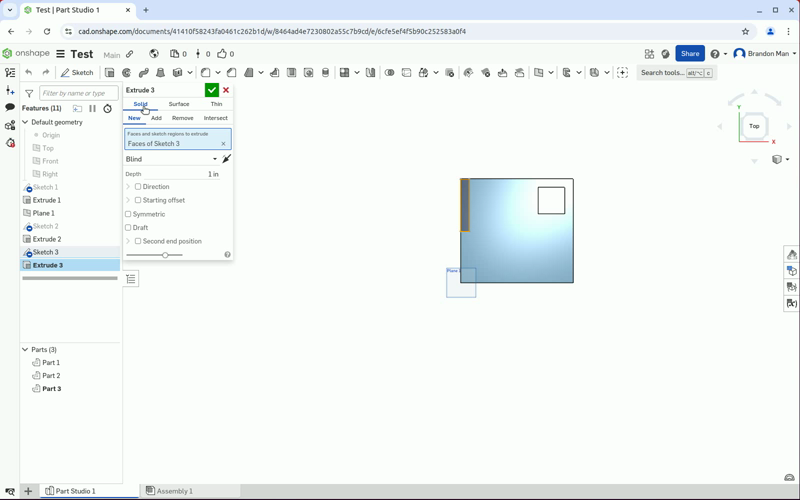
click(143, 106)
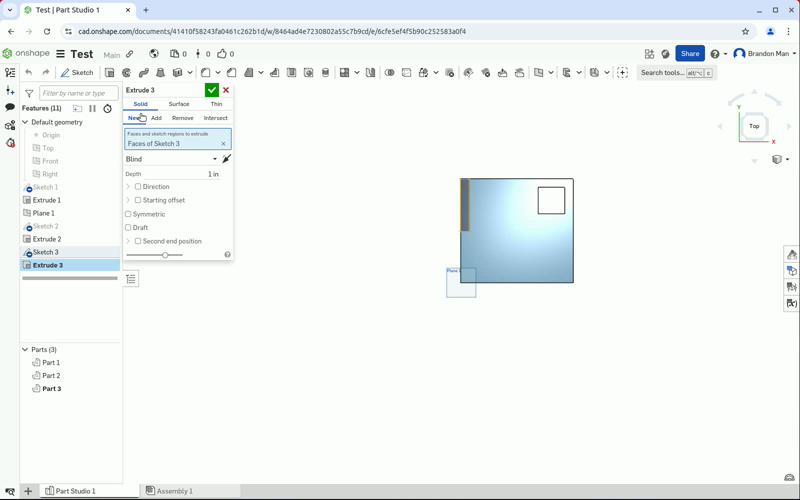
mouse_move(137, 120)
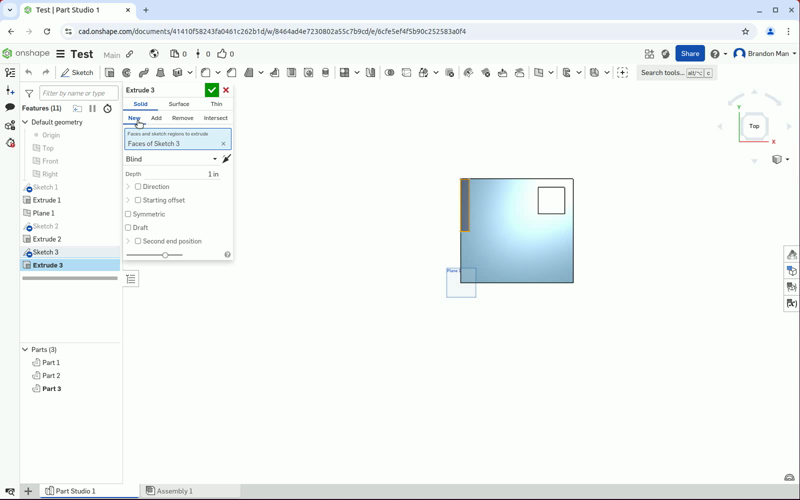
click(137, 120)
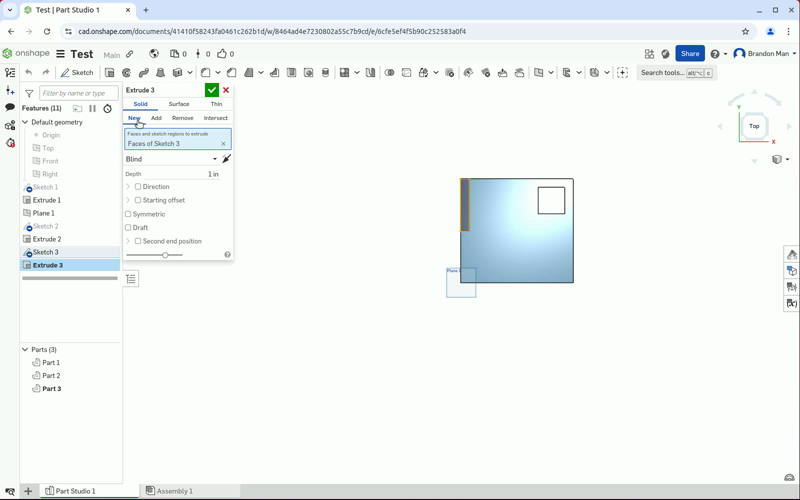
key(tab, 4)
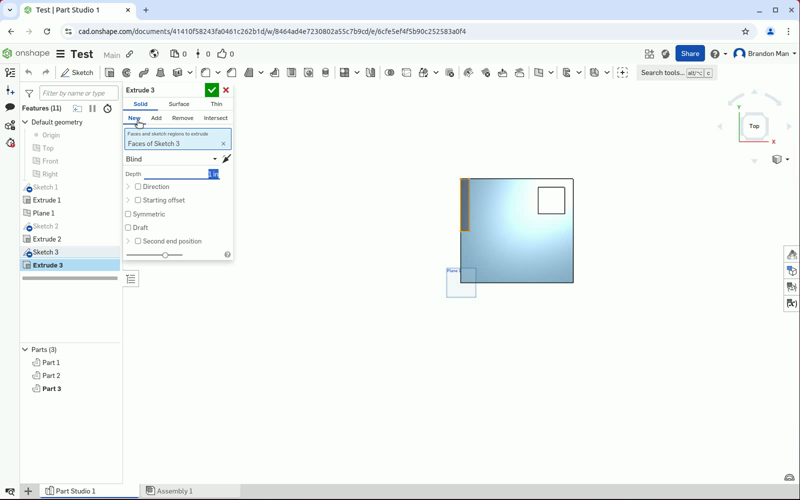
text(1.685)
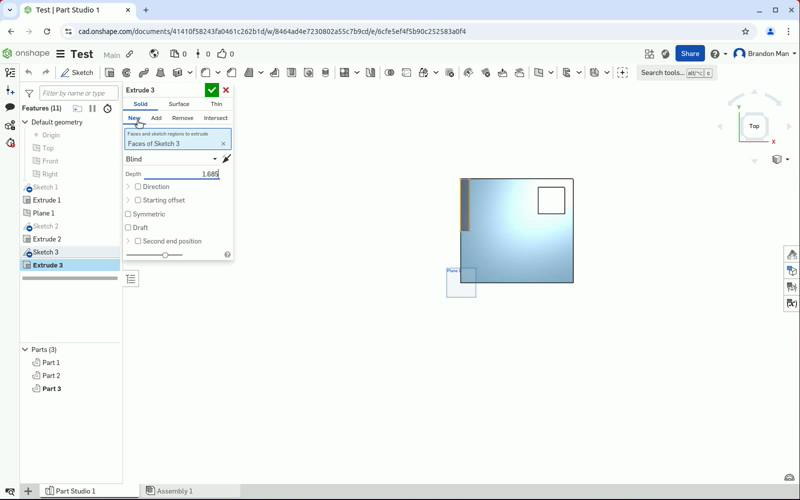
key(enter)
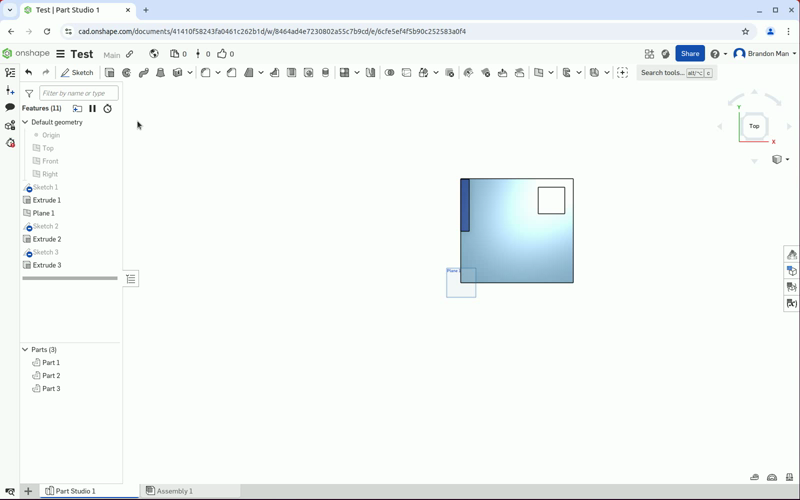
key(shift+h)
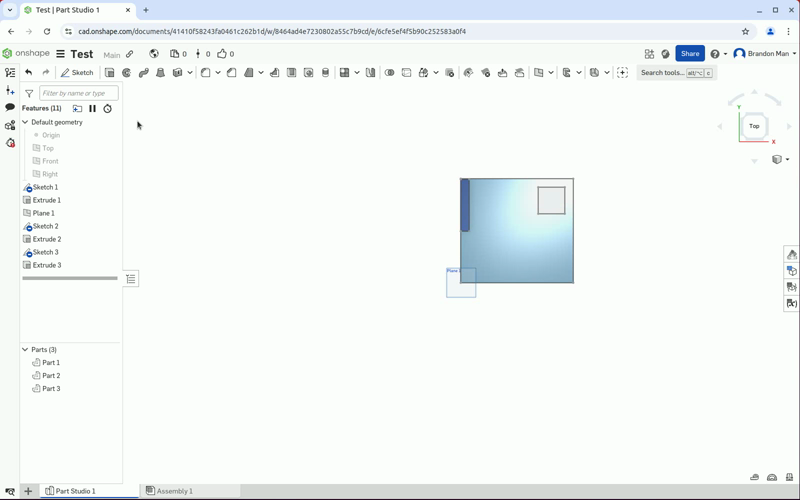
key(shift+h)
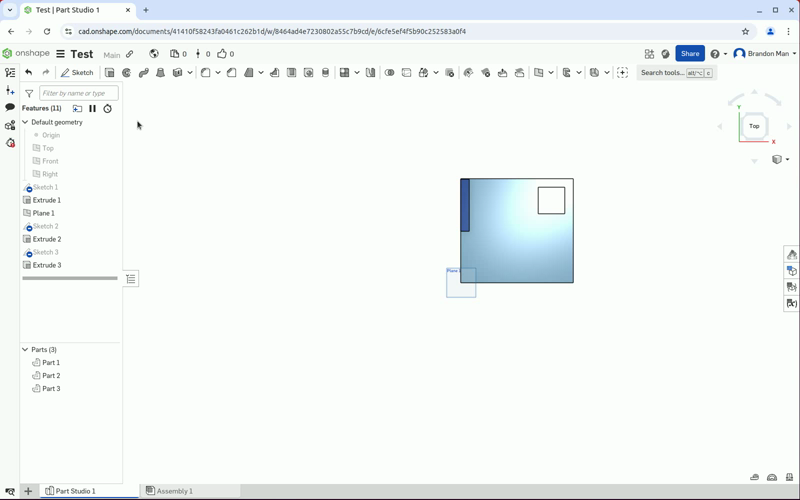
mouse_move(73, 189)
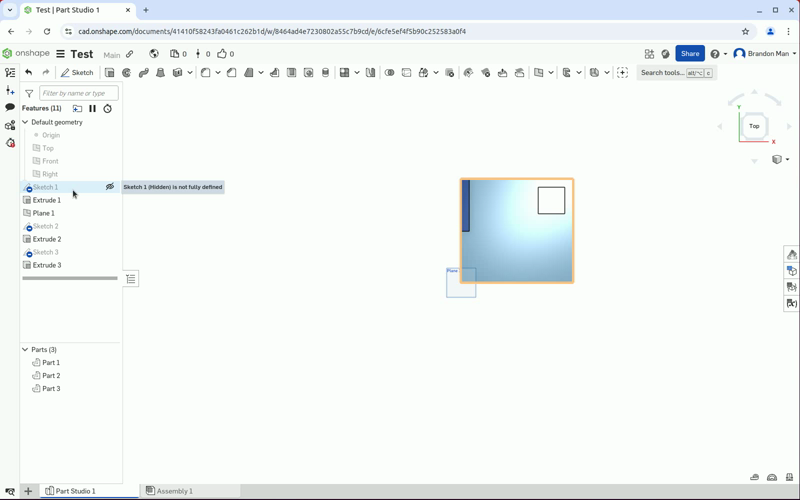
click(73, 189)
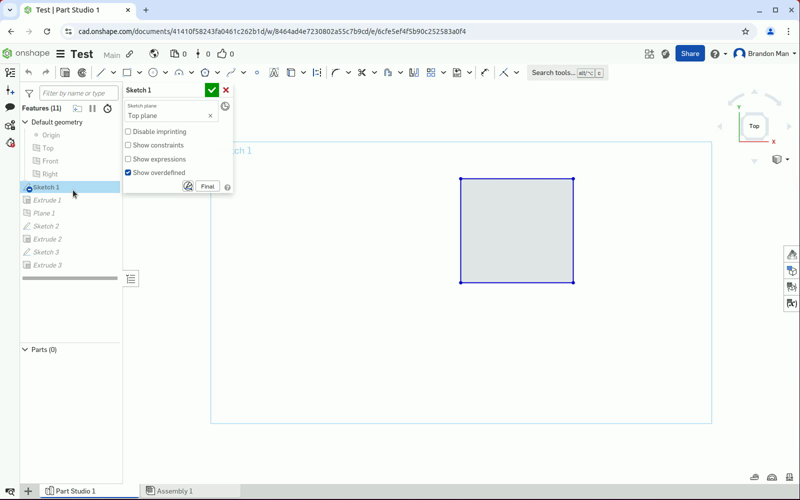
mouse_move(229, 92)
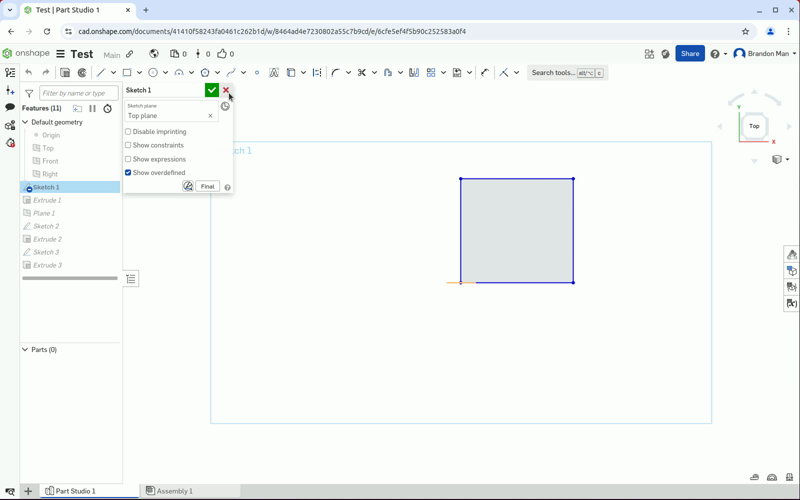
click(229, 92)
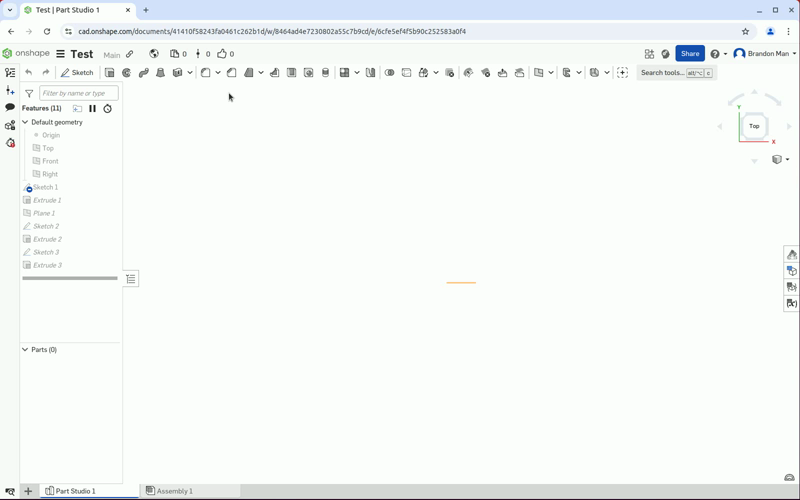
key(shift+s)
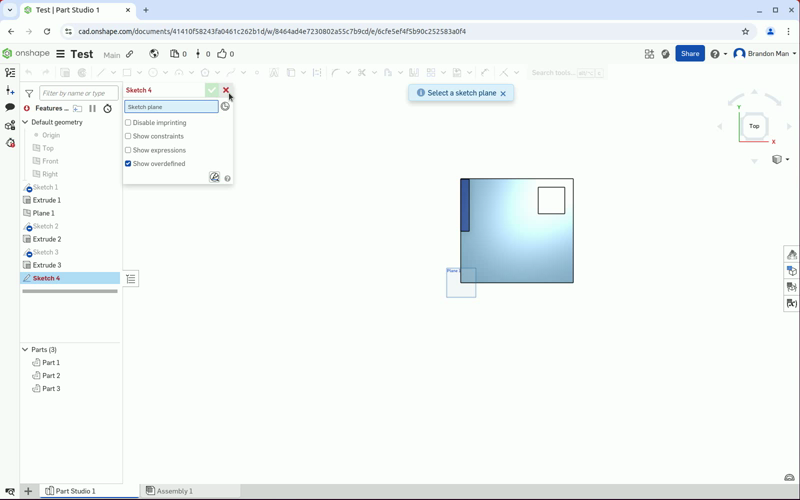
mouse_move(73, 215)
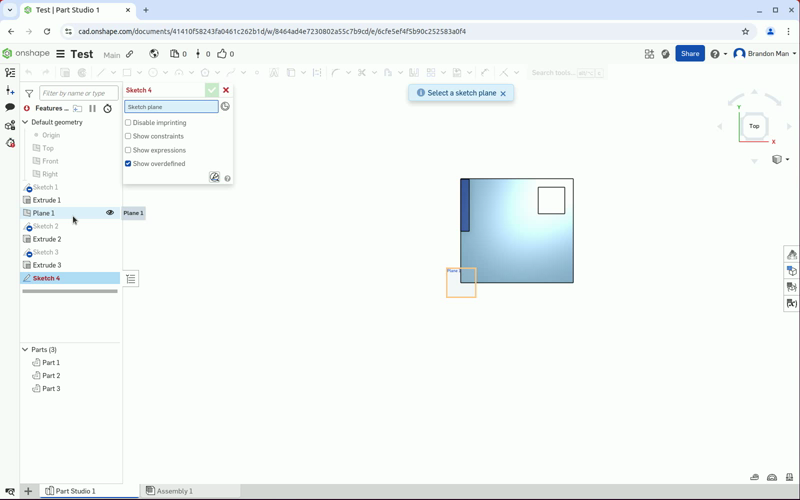
click(73, 215)
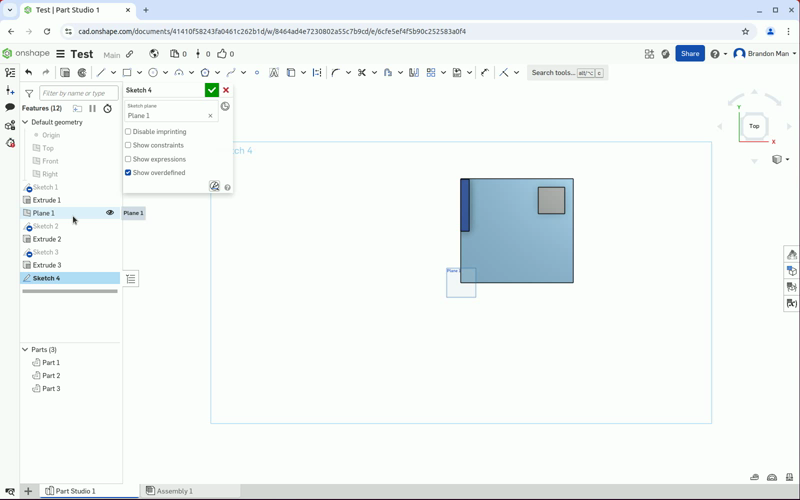
mouse_move(73, 352)
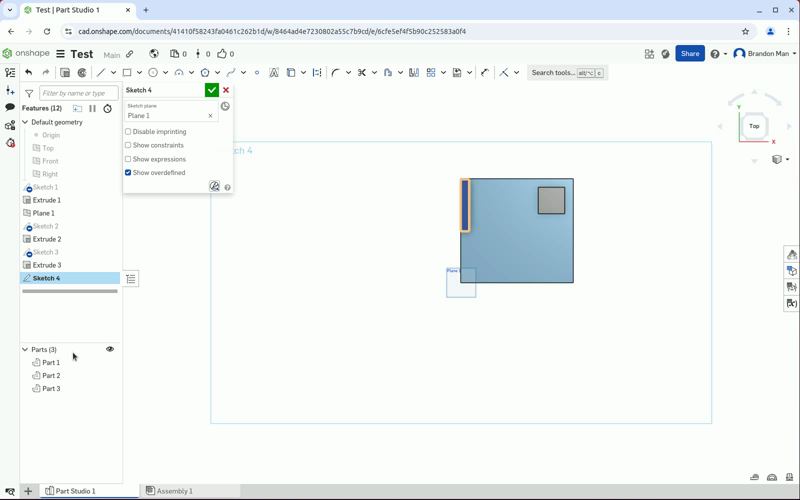
key(y)
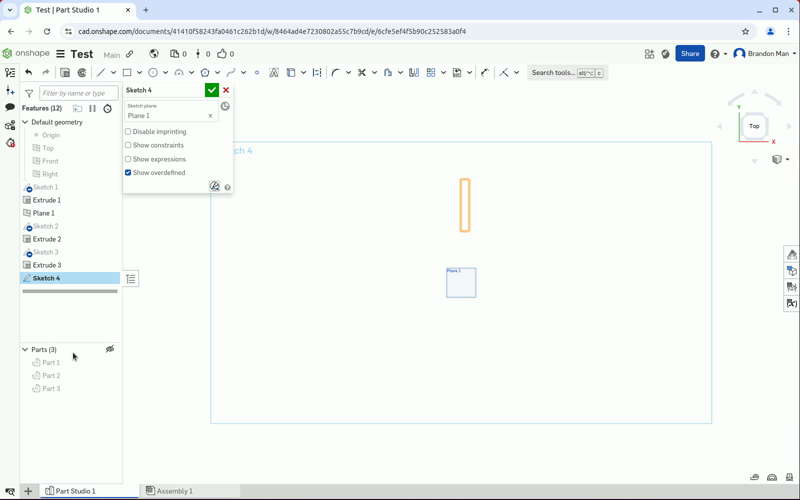
key(l)
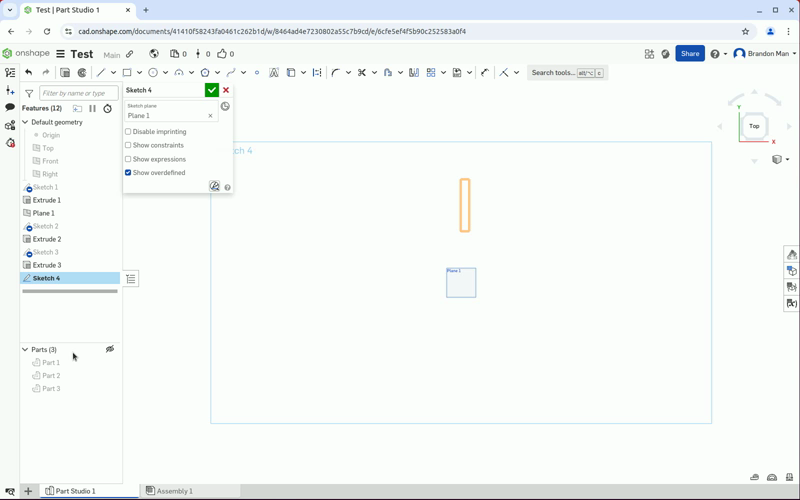
key_down(shift)
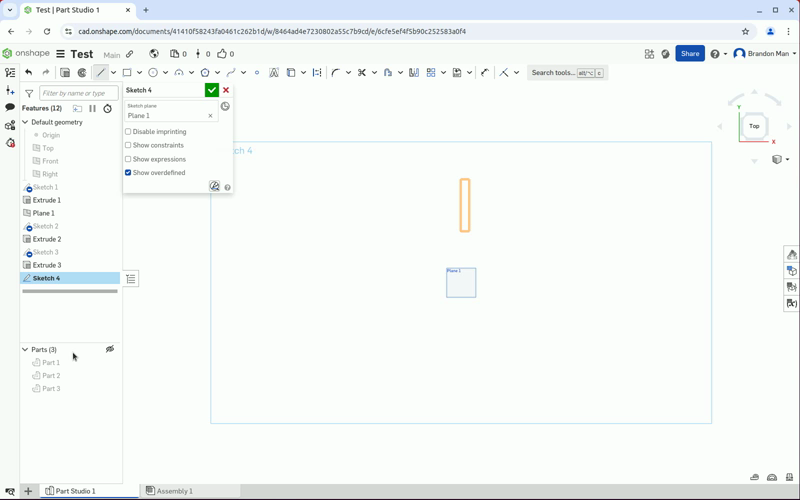
mouse_move(460, 247)
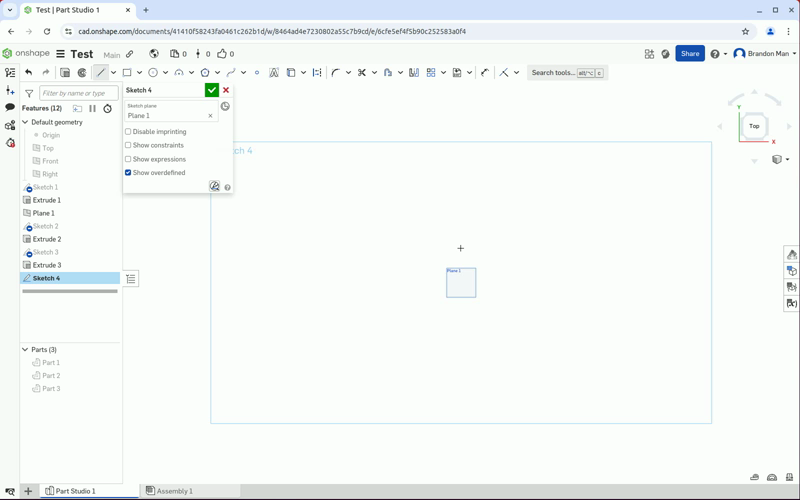
click(460, 247)
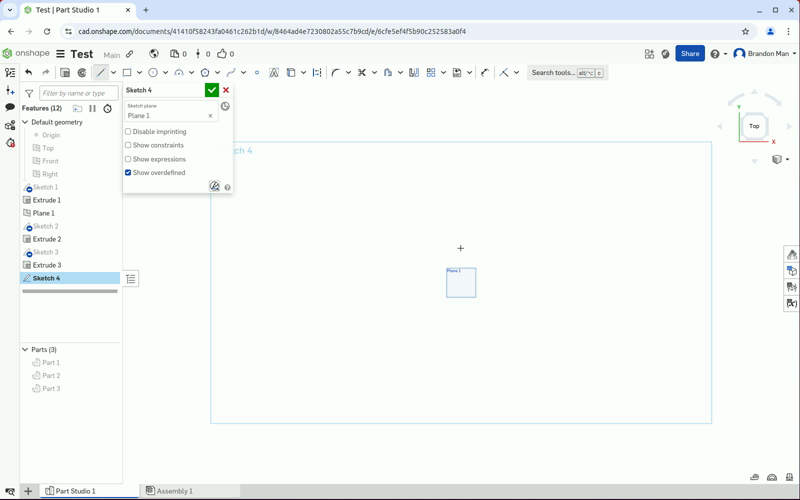
key_up(shift)
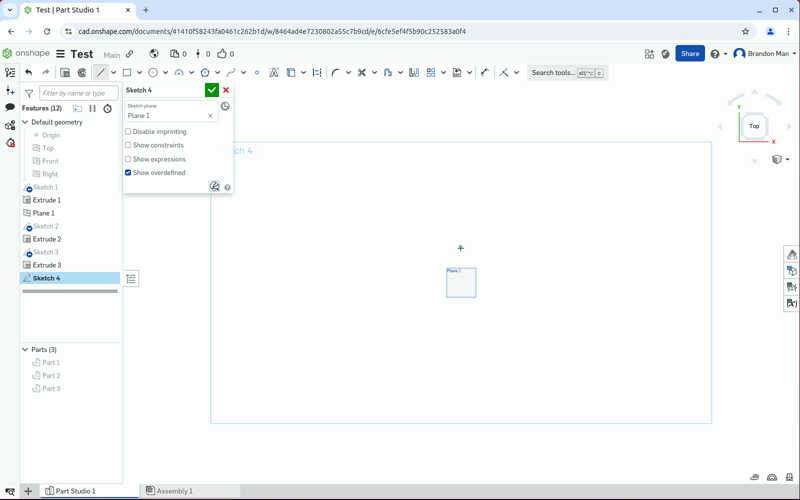
key_down(shift)
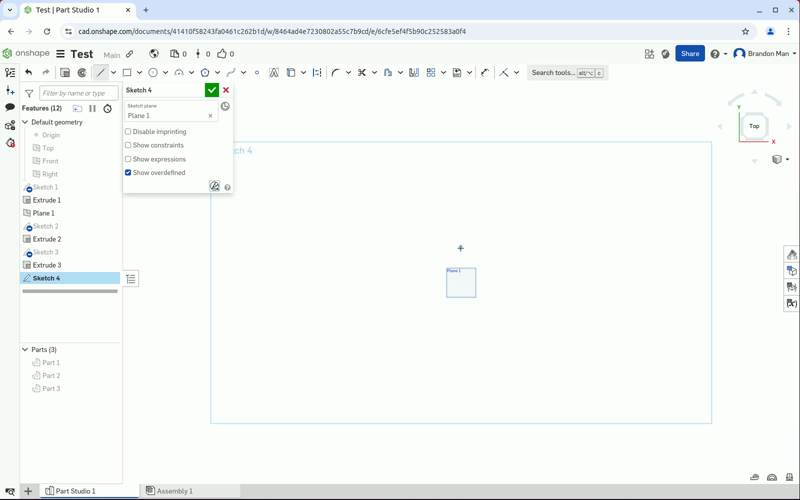
mouse_move(490, 247)
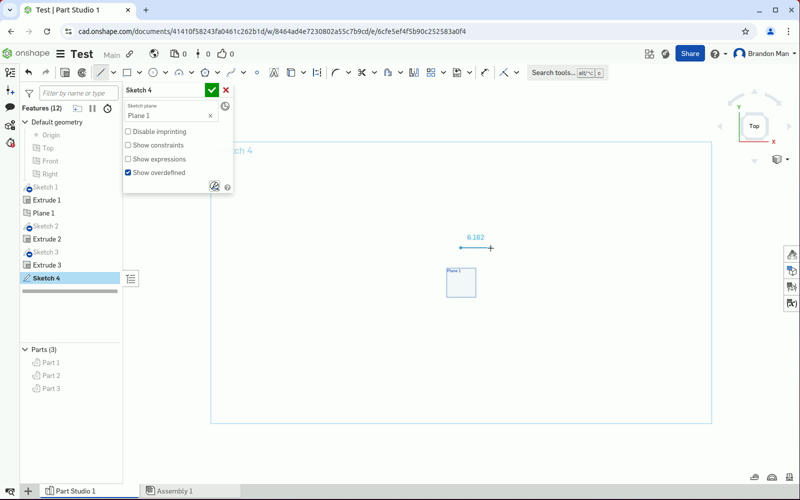
mouse_move(513, 247)
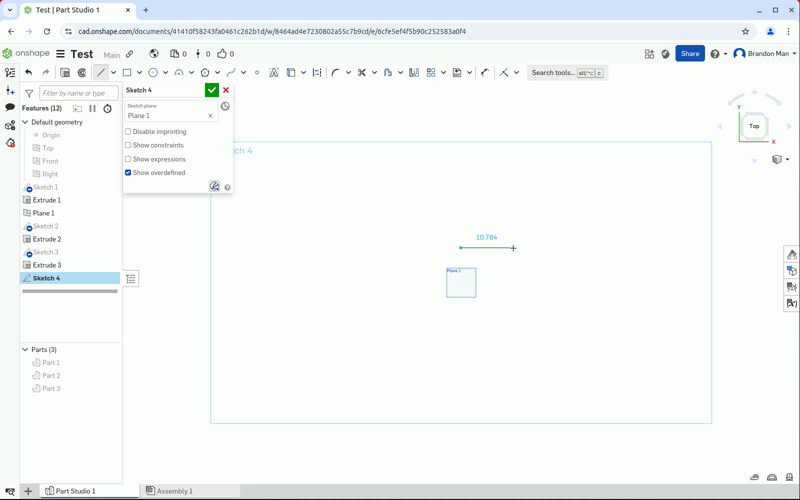
click(513, 247)
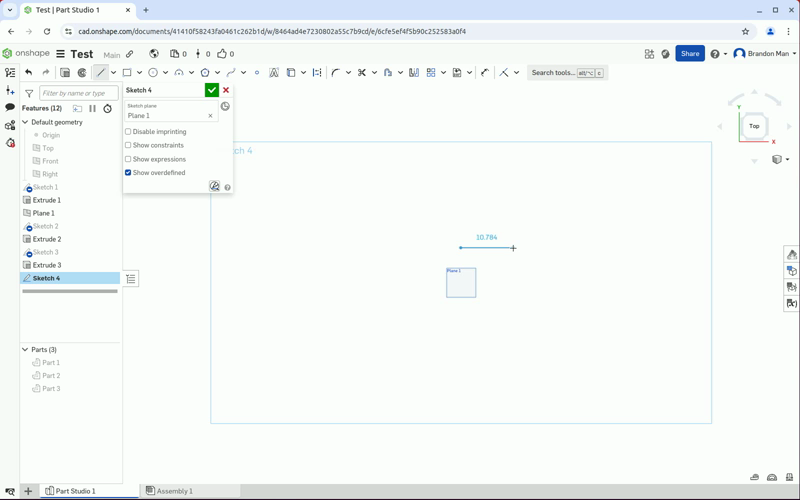
key_up(shift)
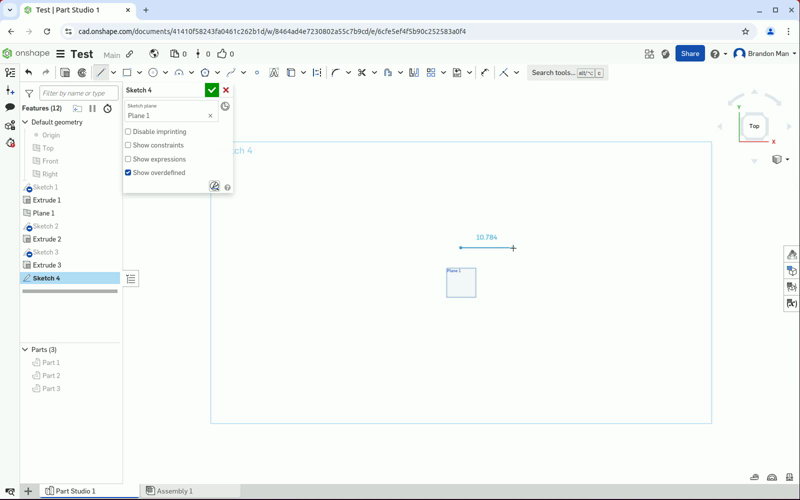
key_down(shift)
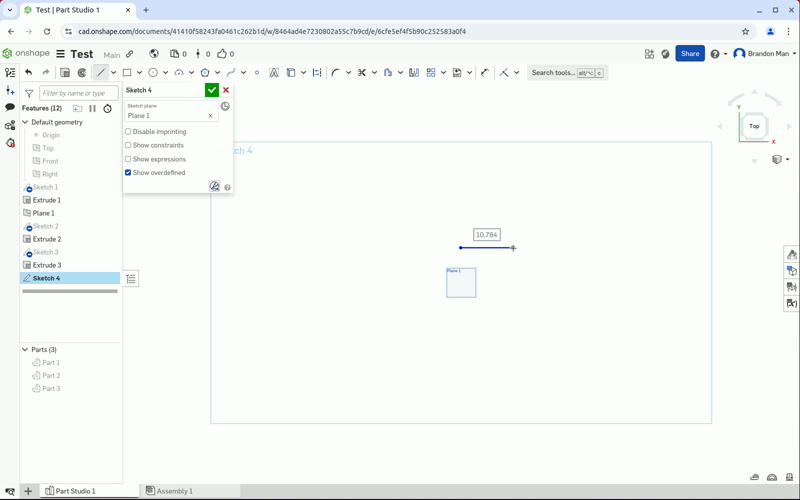
mouse_move(543, 247)
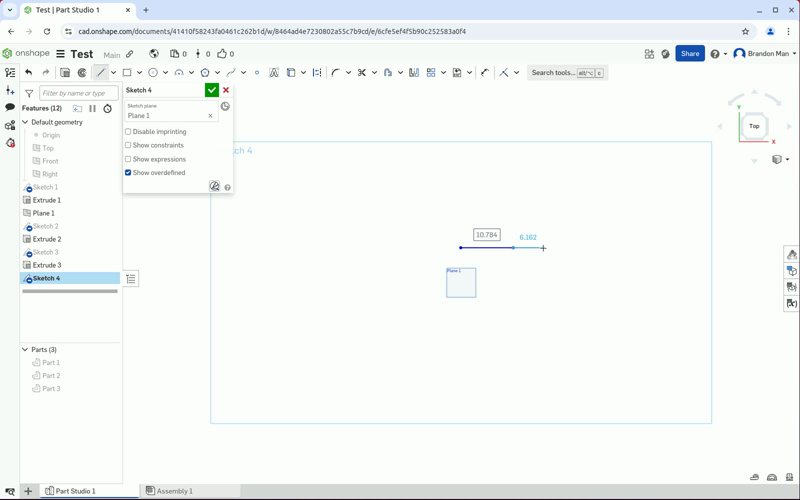
mouse_move(513, 243)
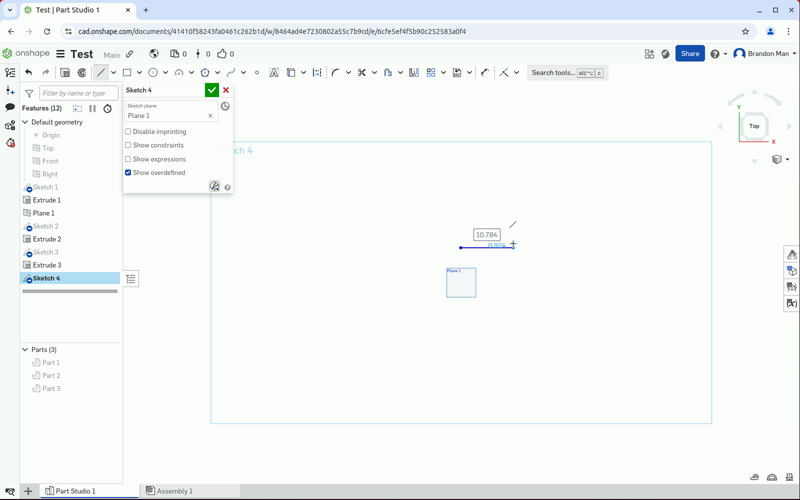
scroll(6)
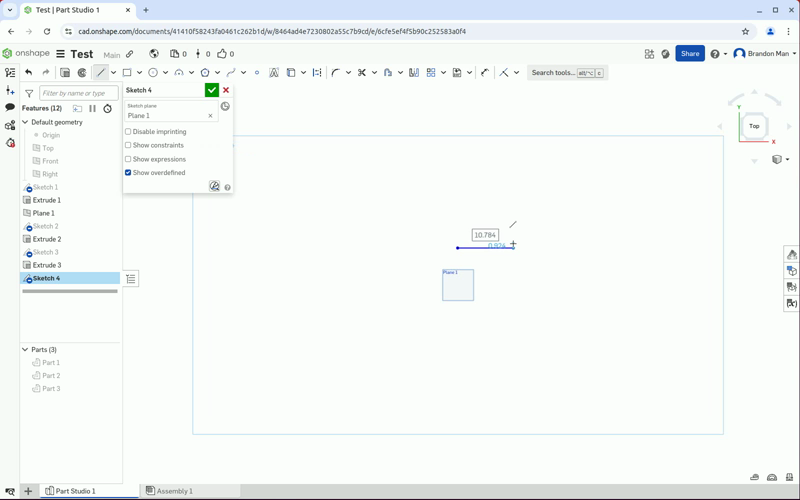
scroll(6)
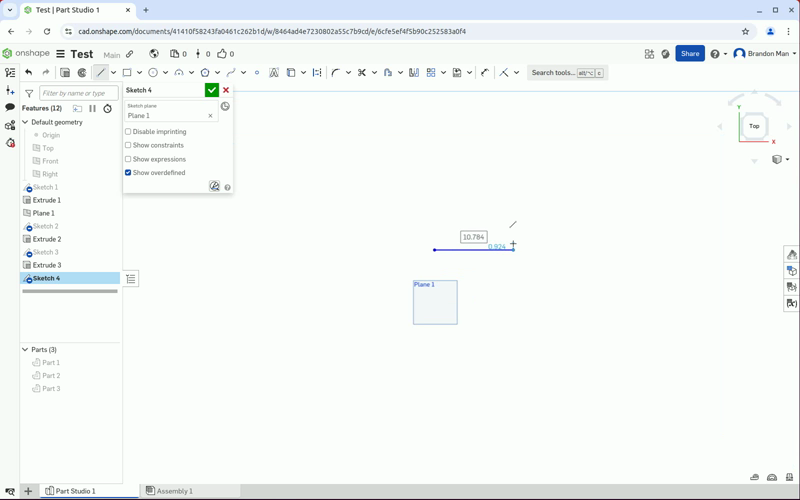
scroll(6)
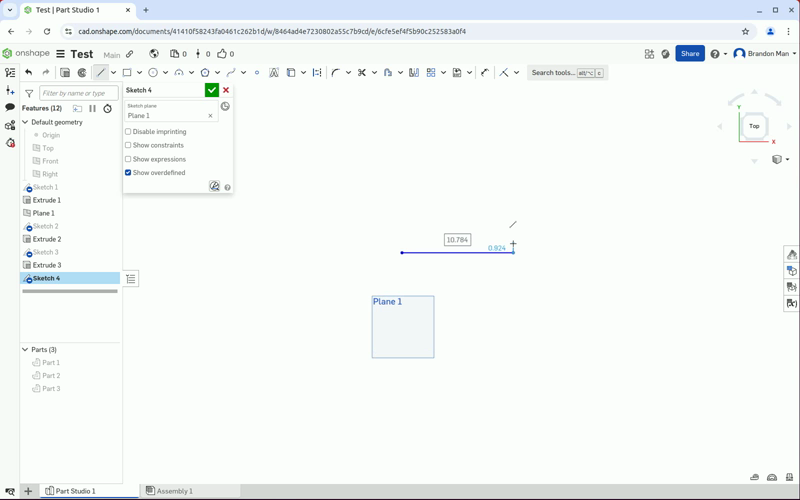
scroll(6)
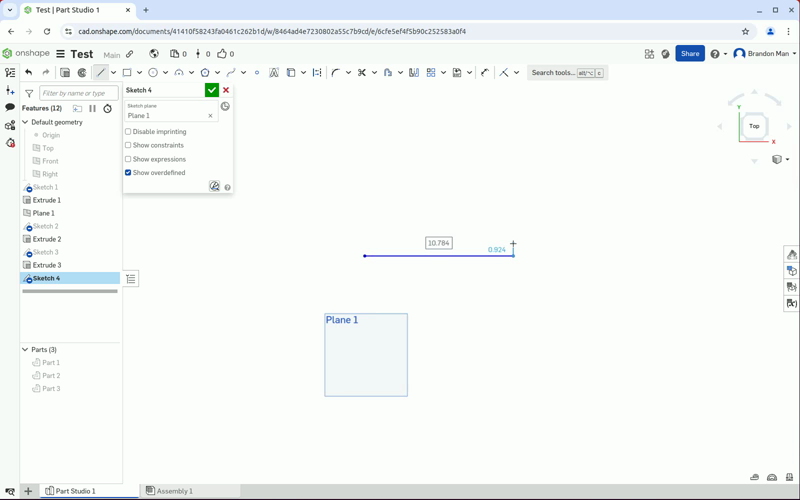
scroll(6)
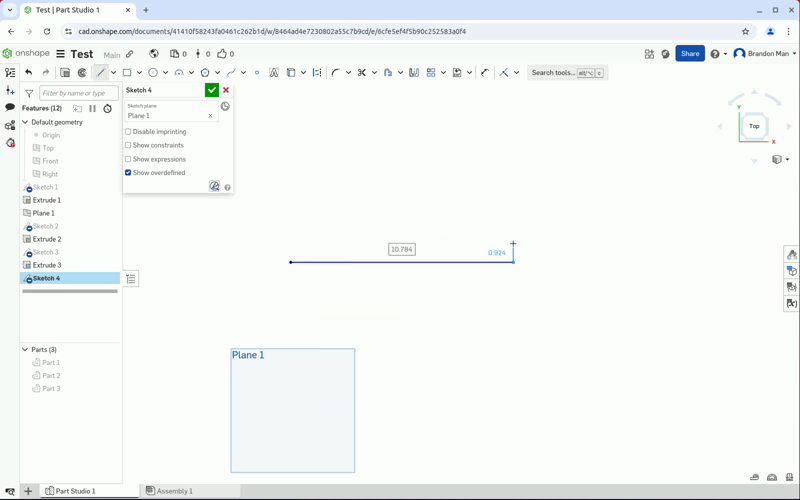
scroll(6)
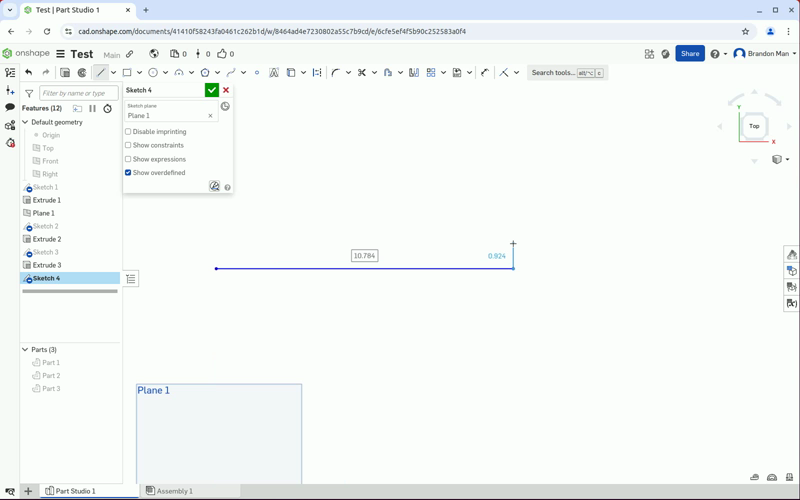
scroll(6)
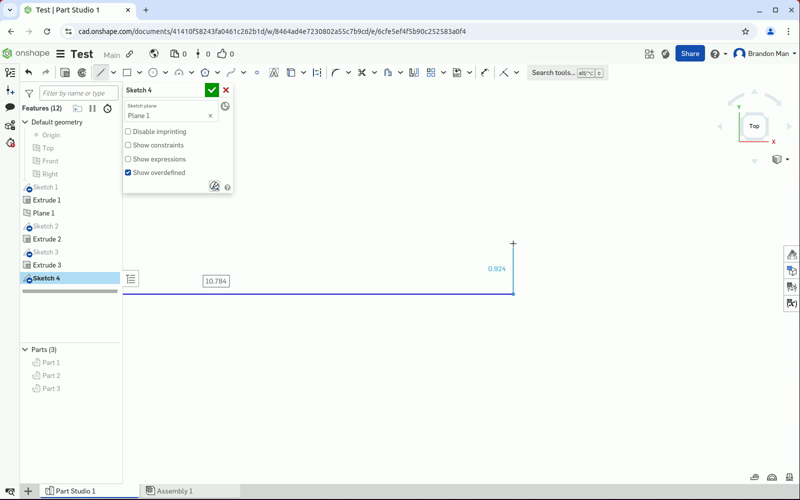
click(513, 243)
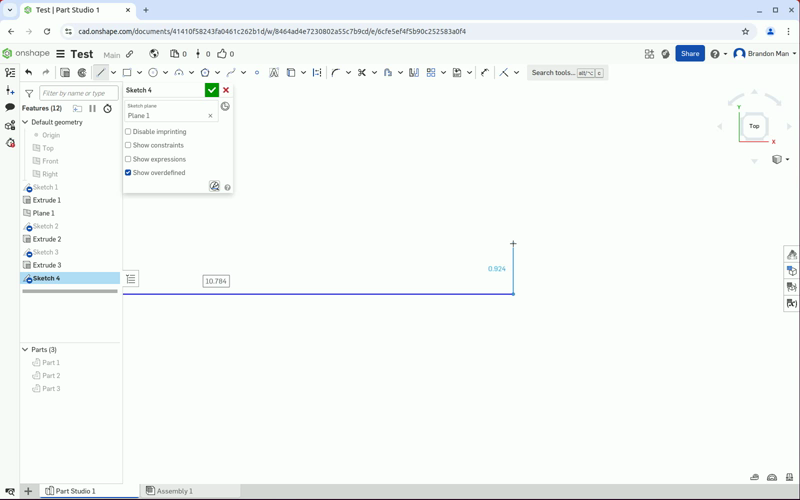
scroll(-6)
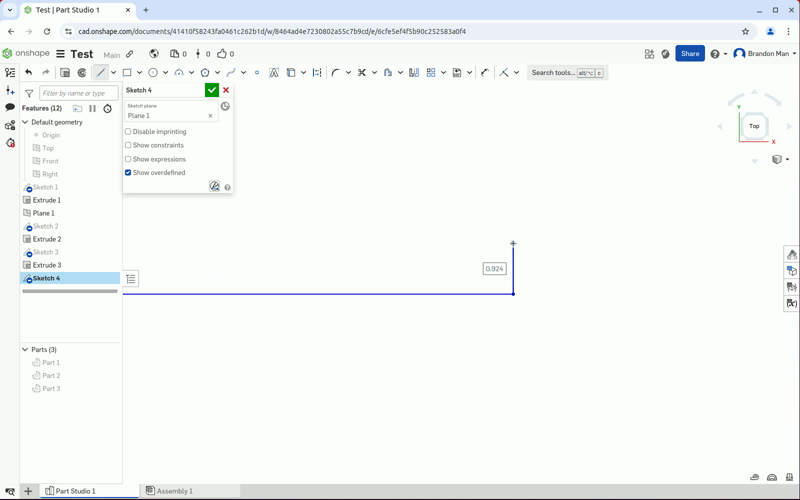
scroll(-6)
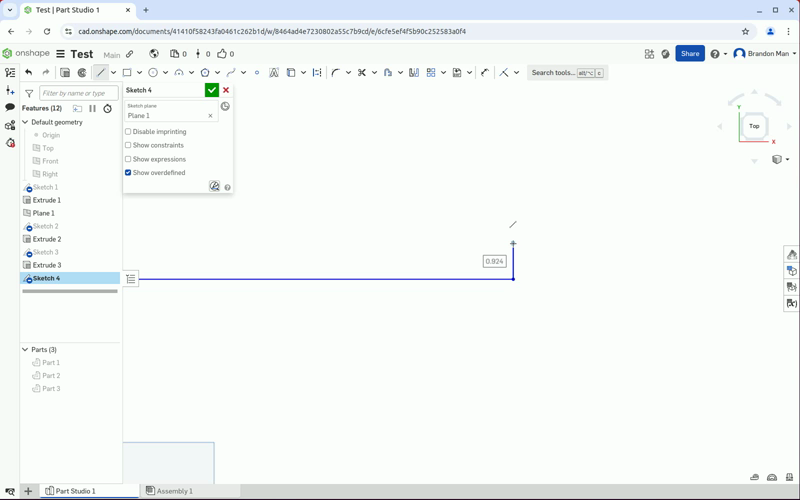
scroll(-6)
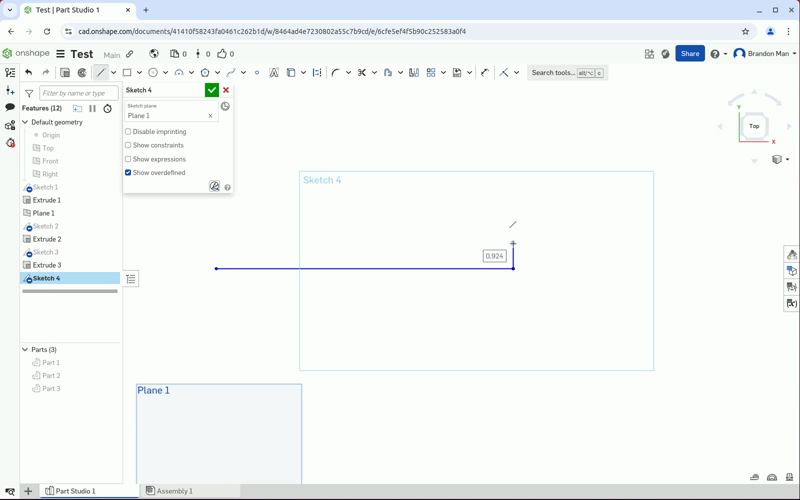
scroll(-6)
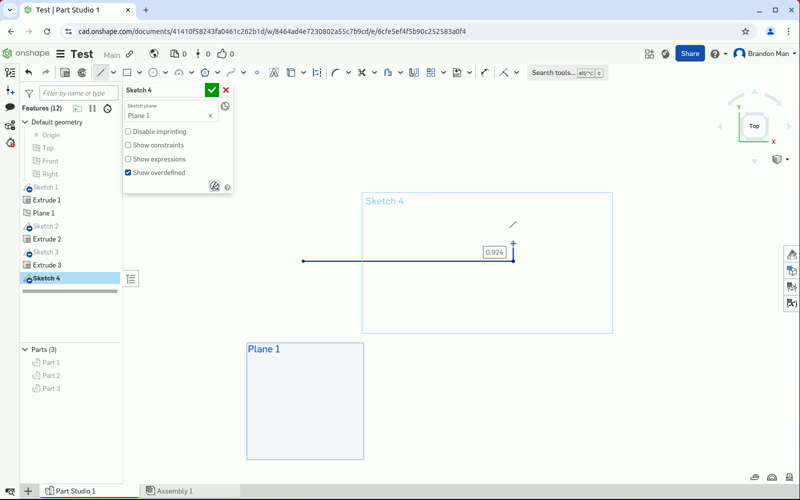
scroll(-6)
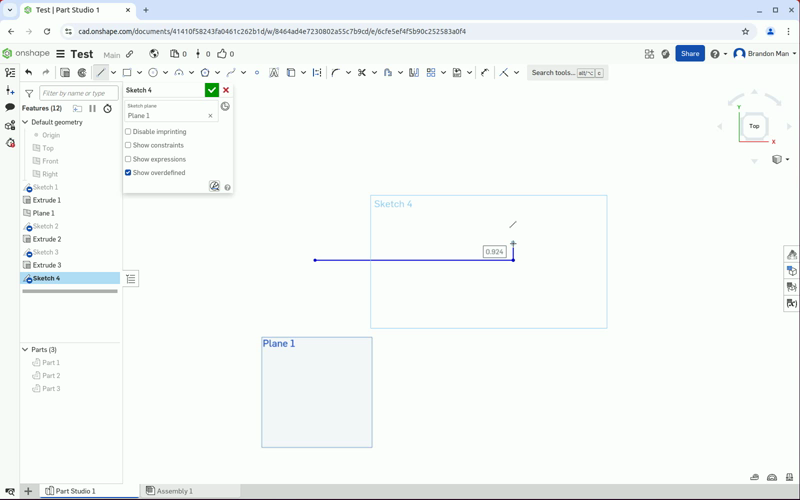
scroll(-6)
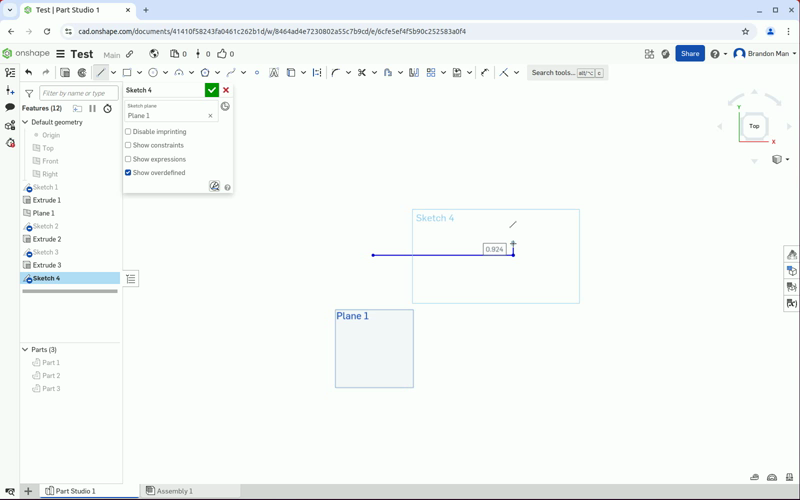
scroll(-6)
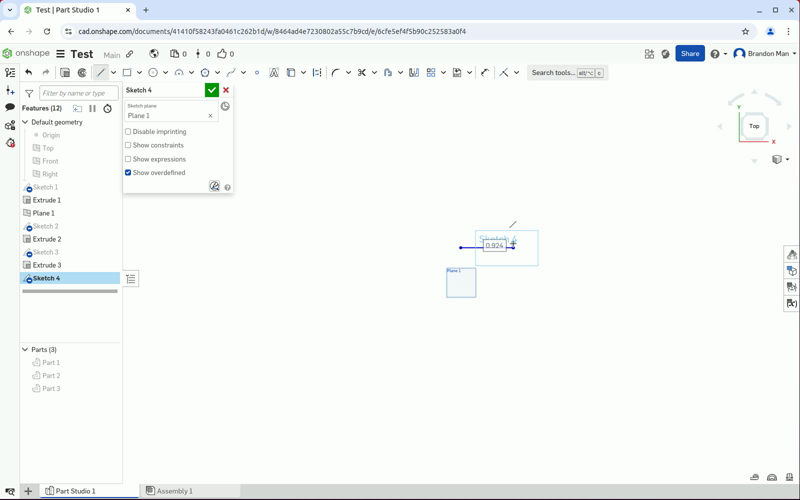
key_up(shift)
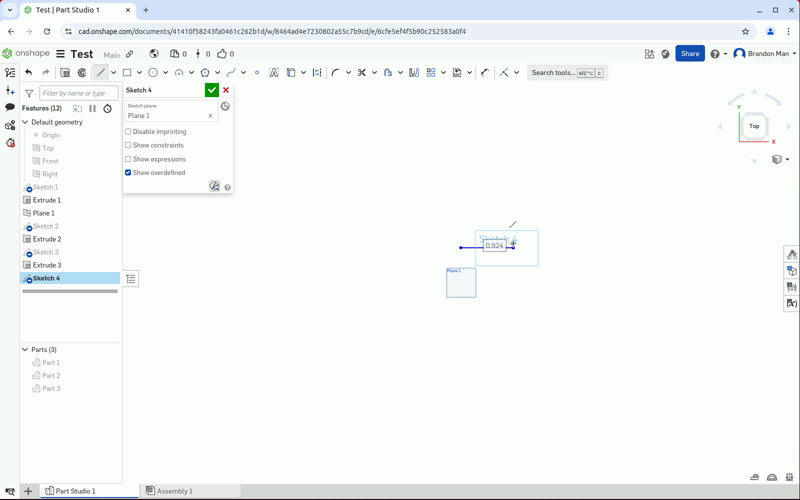
key_down(shift)
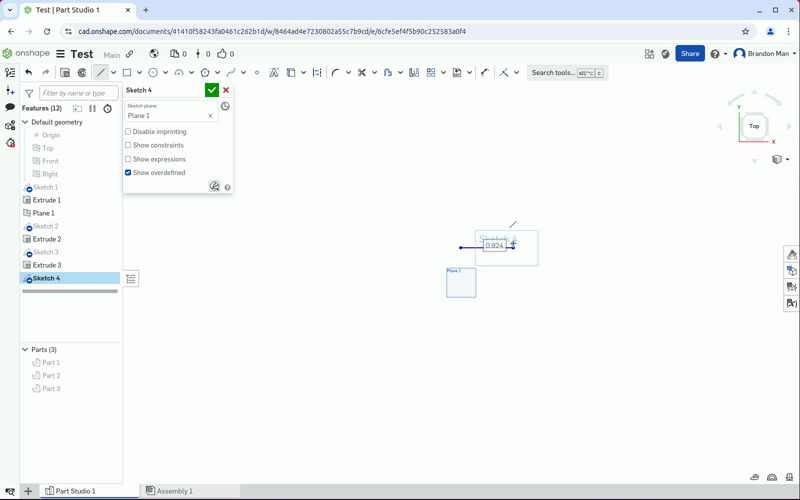
mouse_move(543, 243)
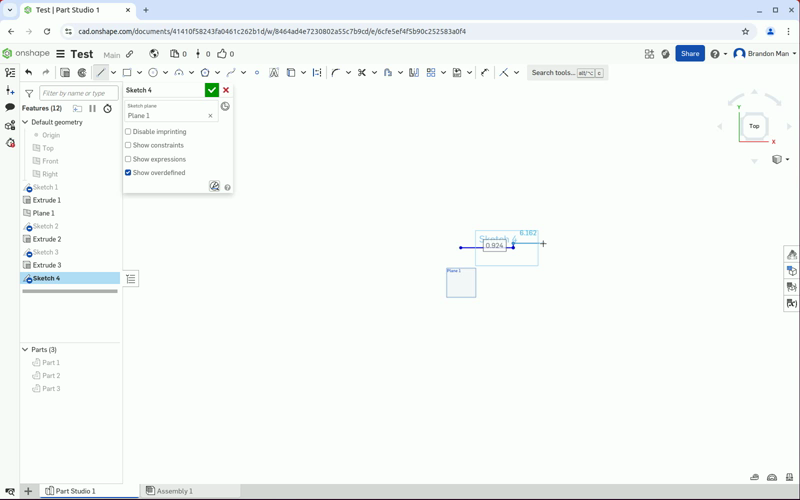
mouse_move(460, 243)
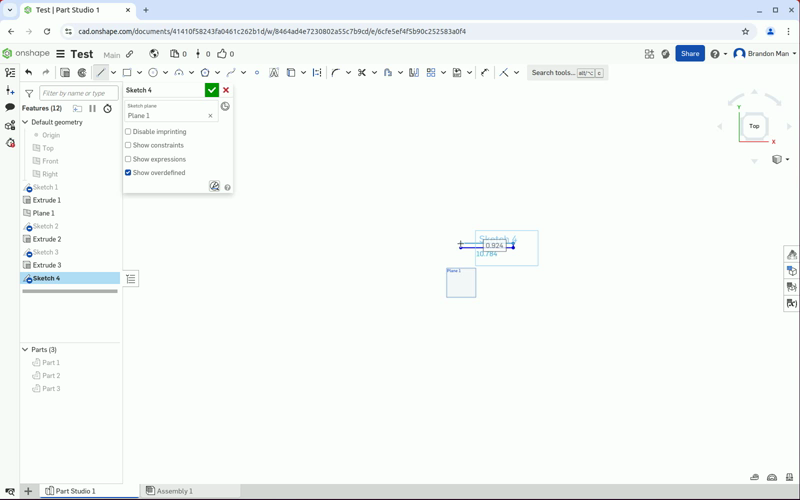
scroll(6)
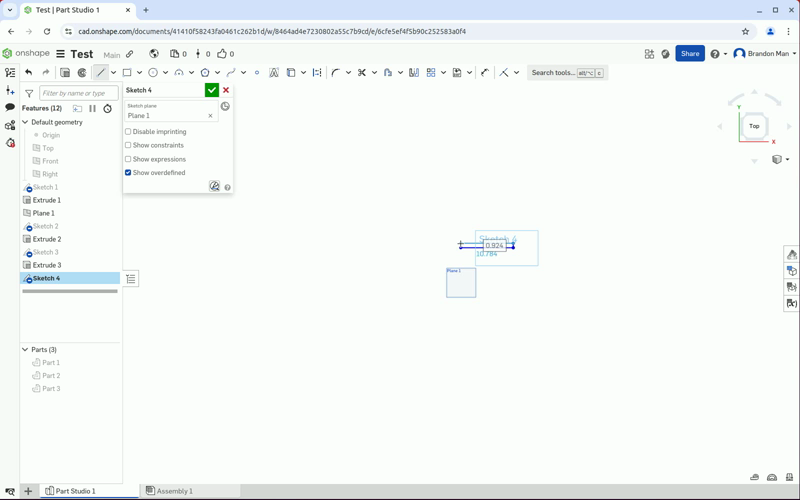
scroll(6)
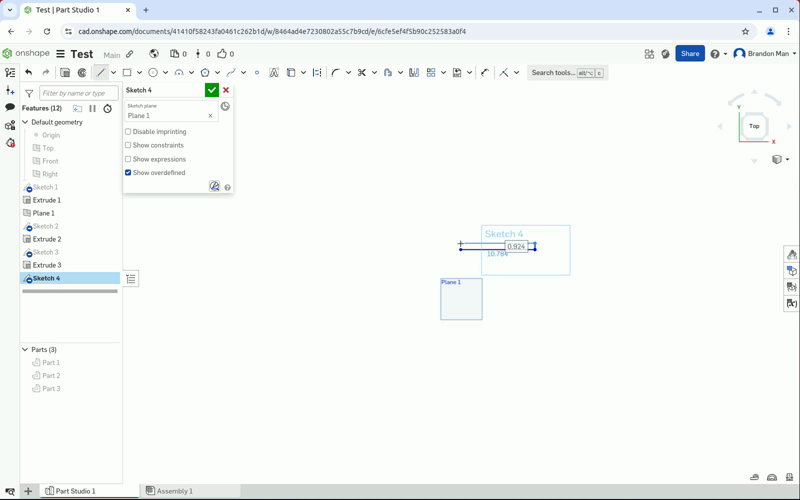
scroll(6)
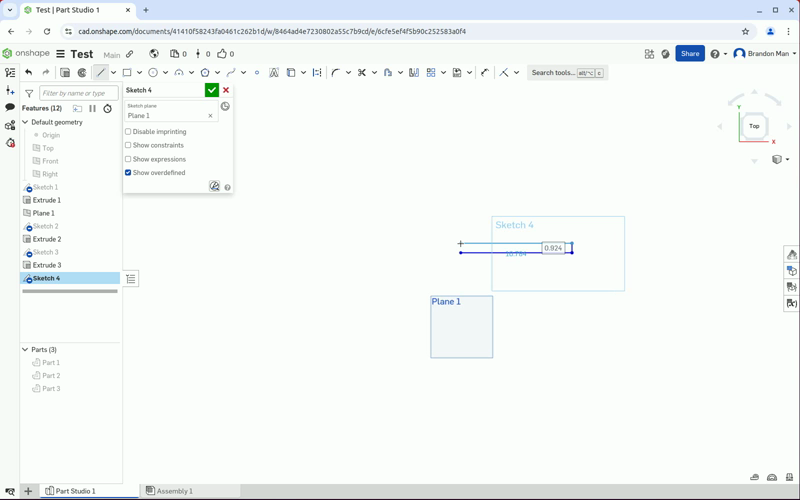
scroll(6)
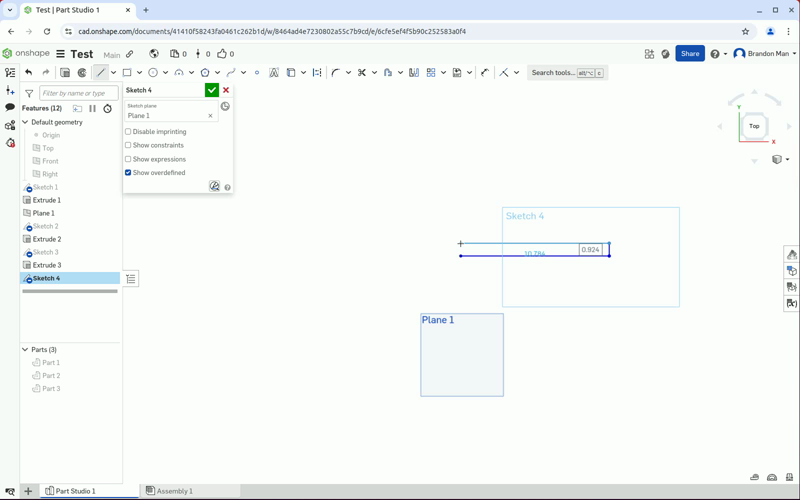
scroll(6)
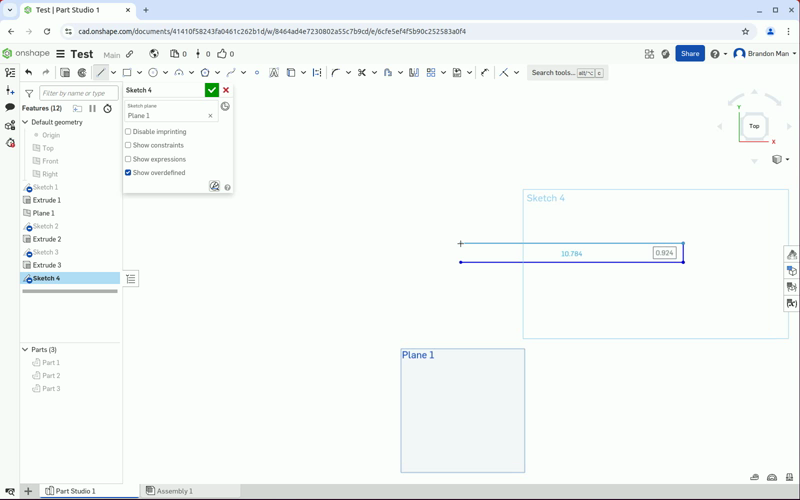
scroll(6)
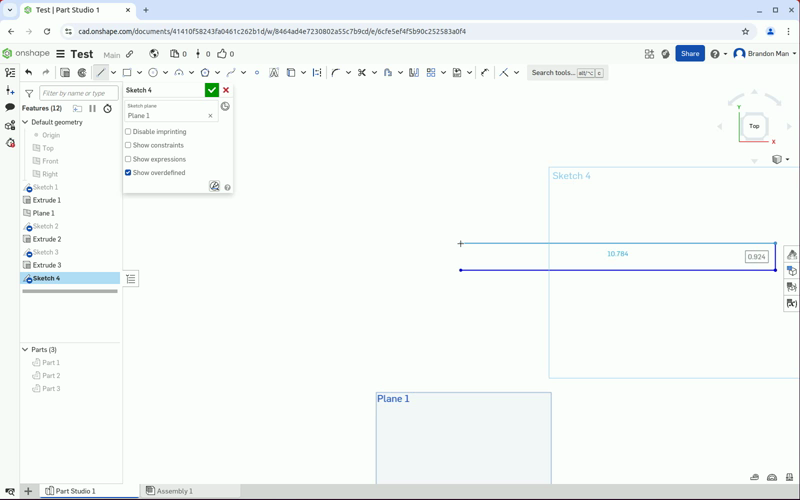
scroll(6)
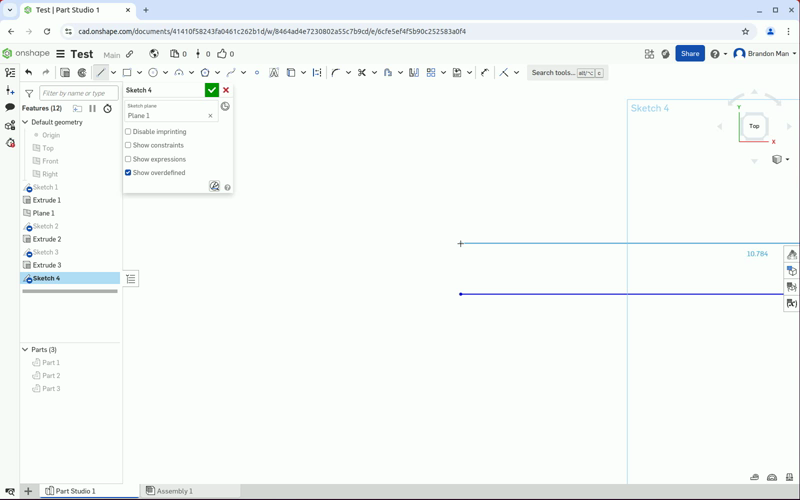
click(460, 243)
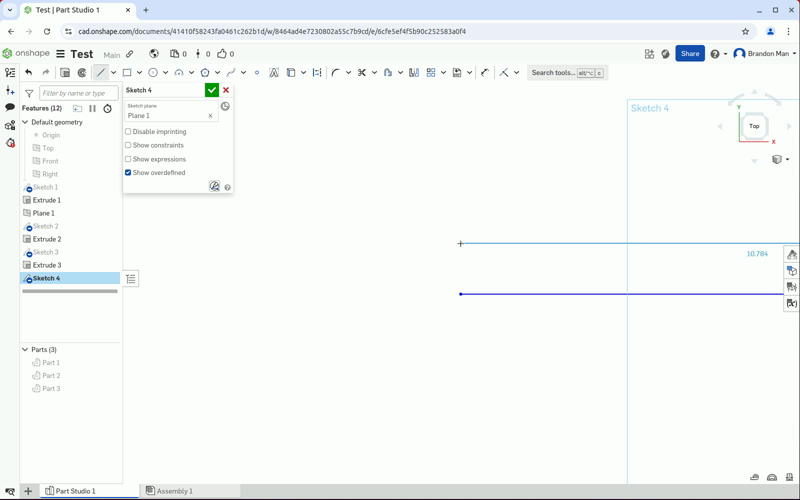
scroll(-6)
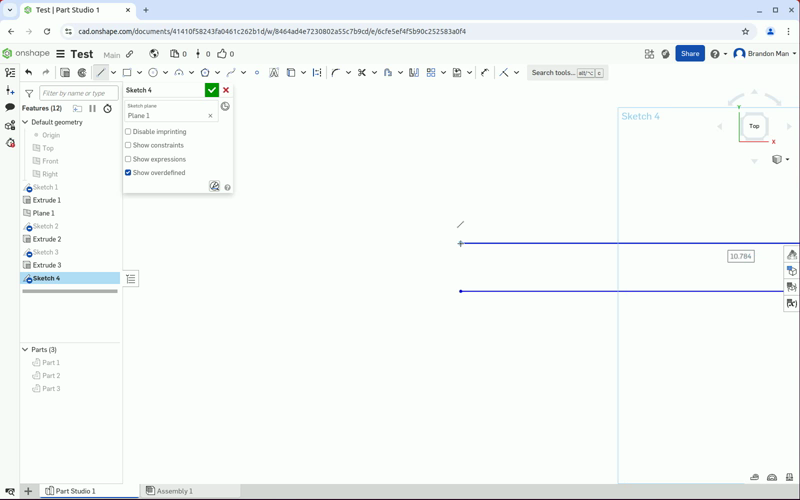
scroll(-6)
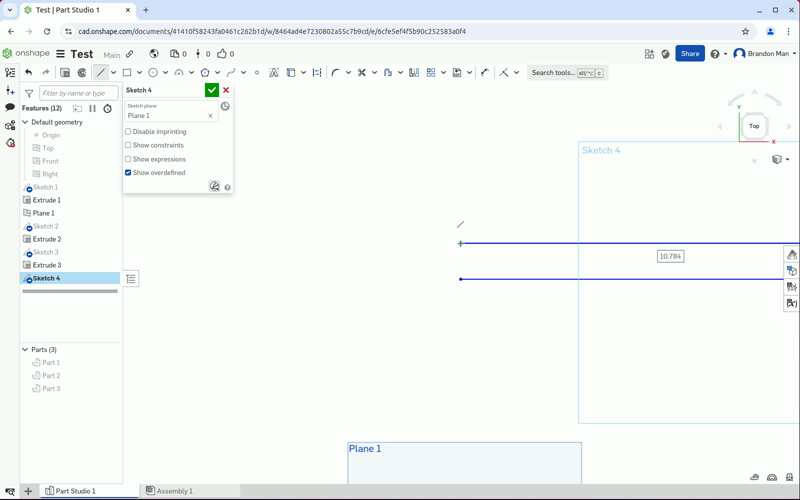
scroll(-6)
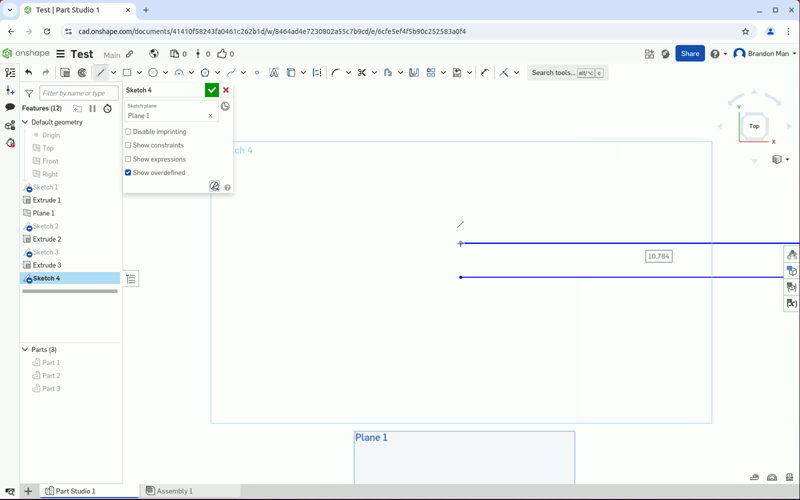
scroll(-6)
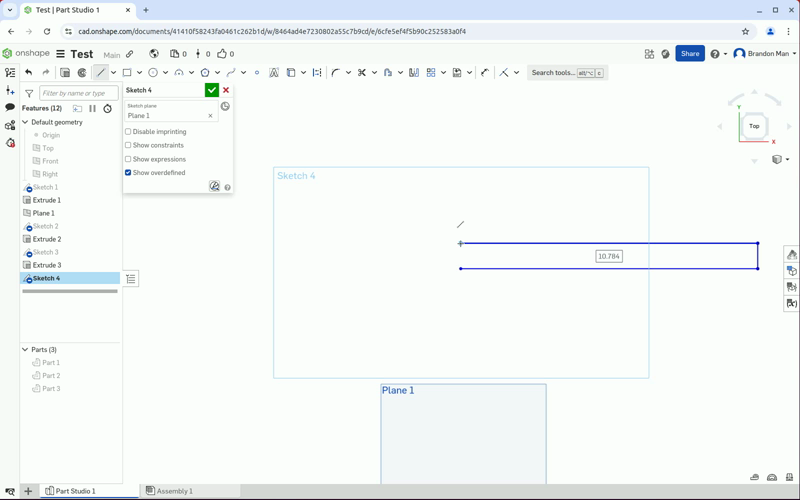
scroll(-6)
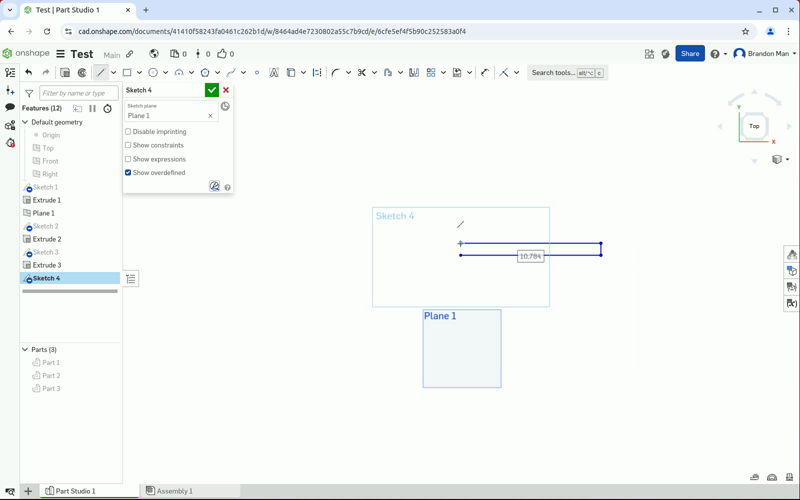
scroll(-6)
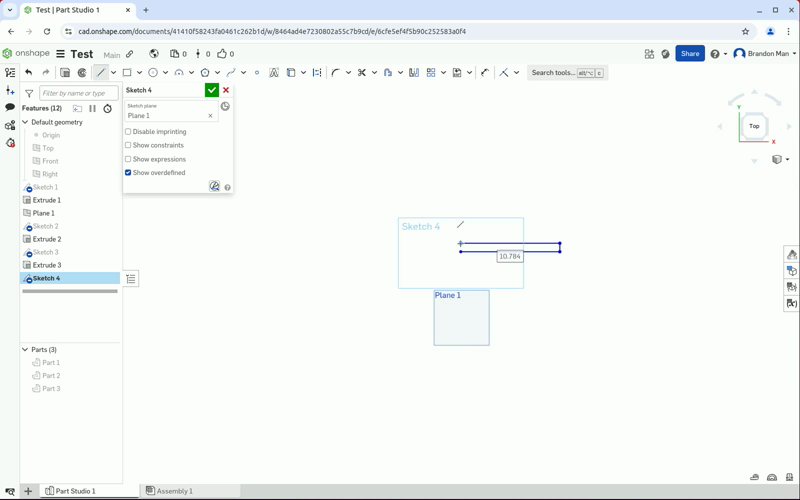
scroll(-6)
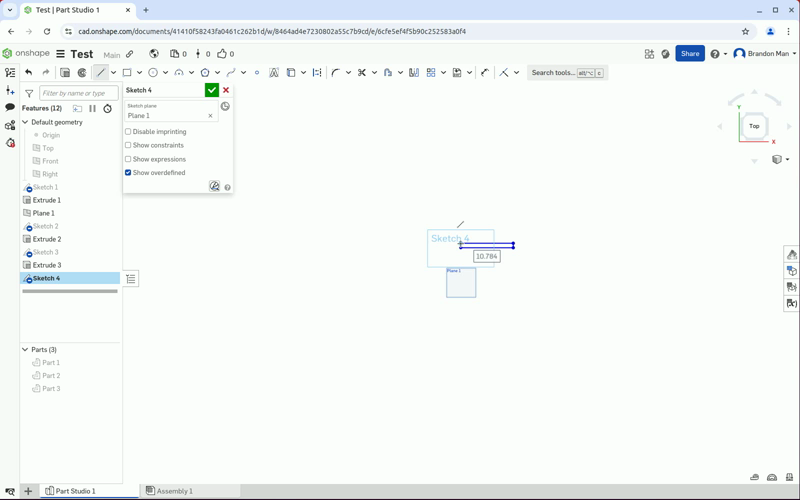
key_up(shift)
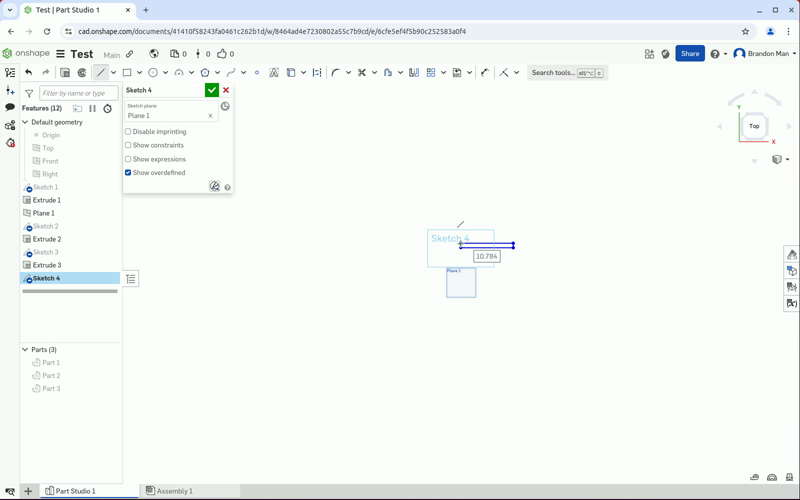
mouse_move(490, 243)
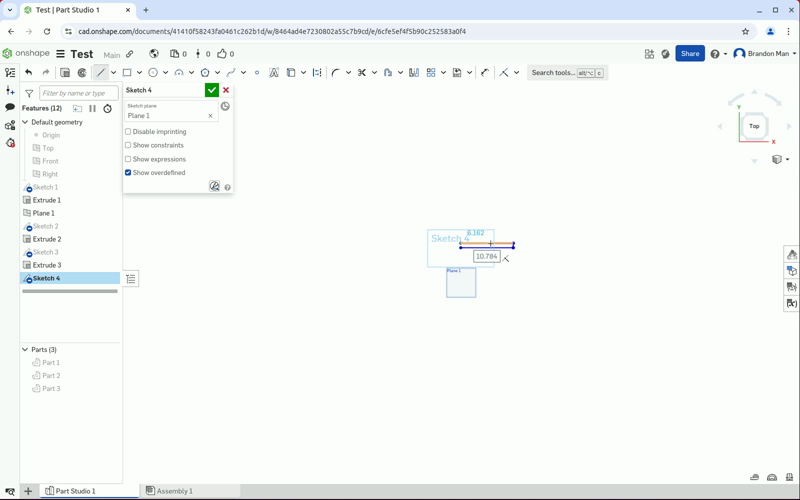
key_down(shift)
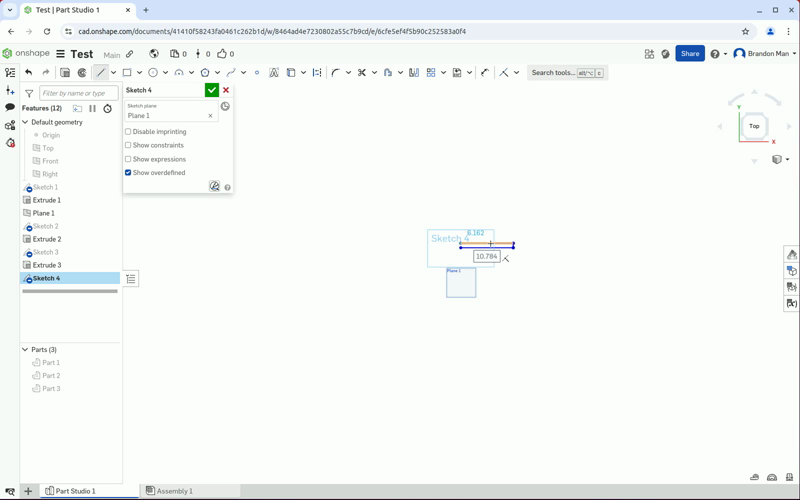
mouse_move(460, 247)
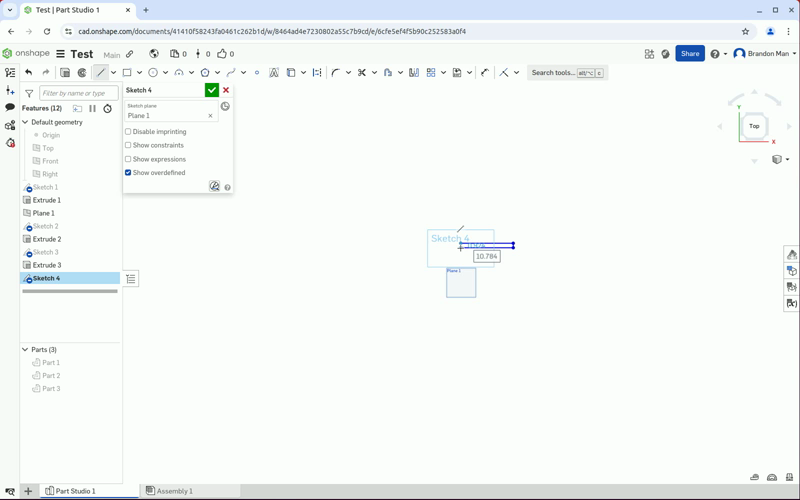
scroll(6)
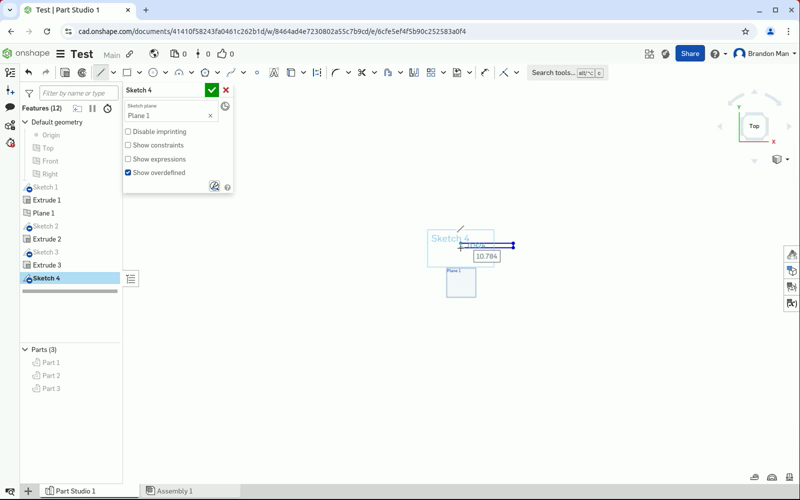
scroll(6)
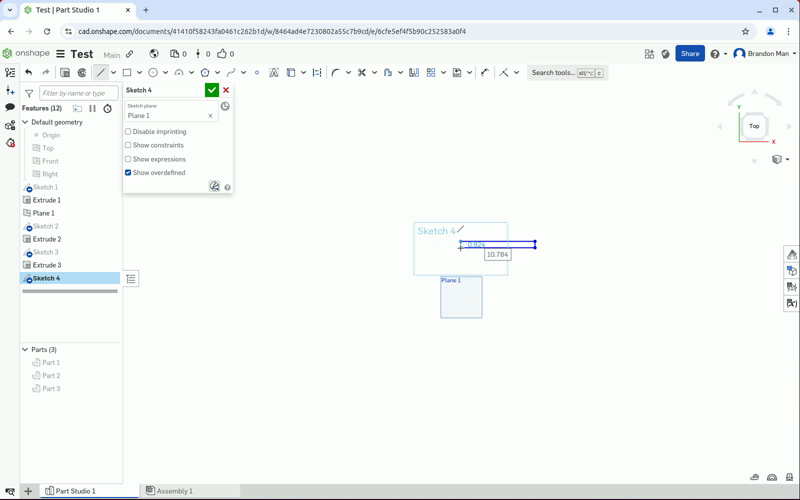
scroll(6)
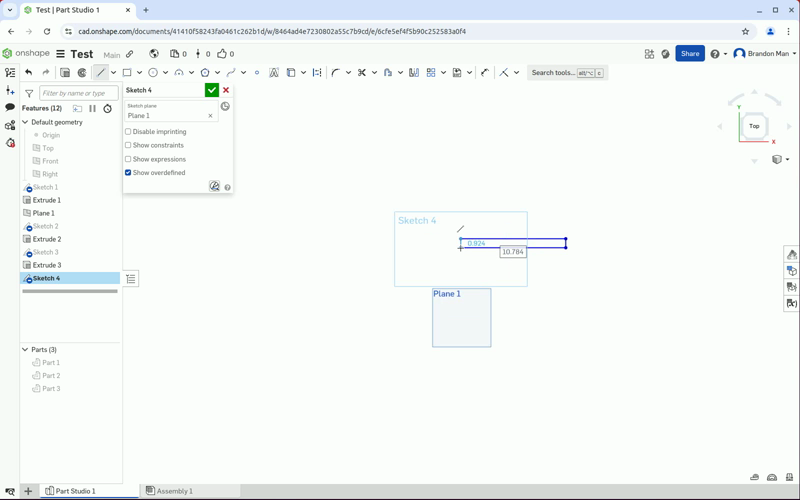
scroll(6)
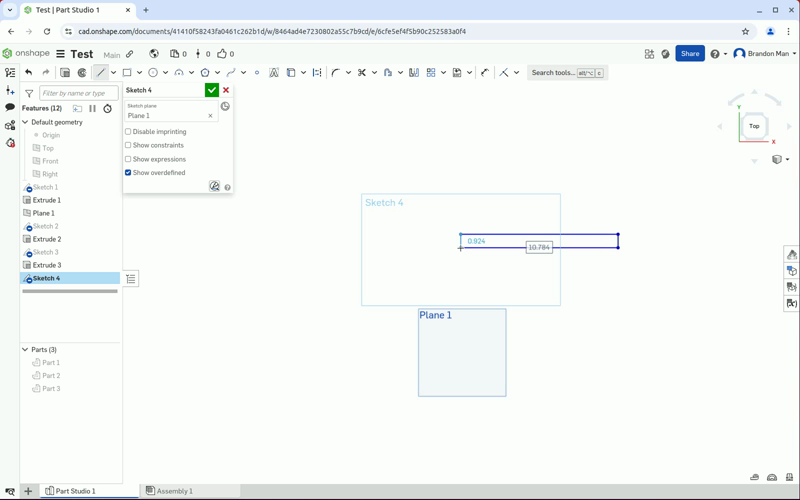
scroll(6)
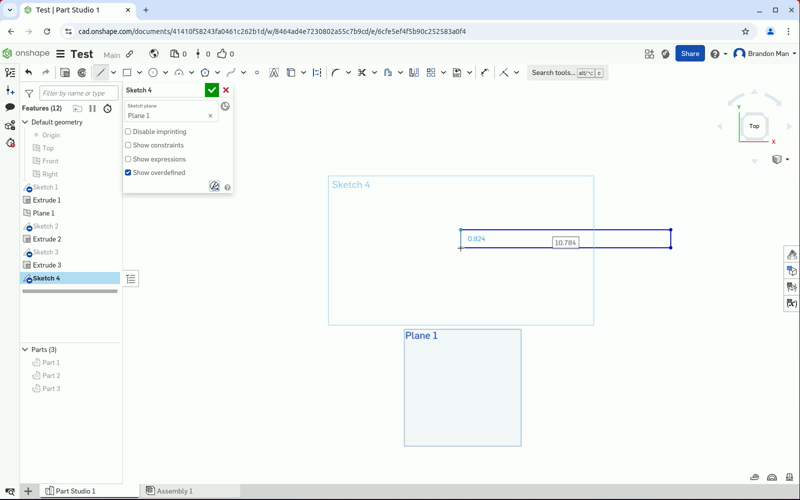
scroll(6)
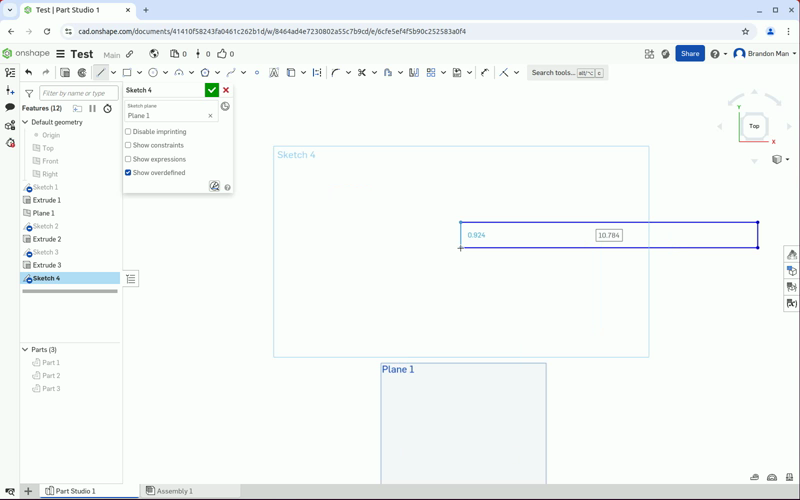
scroll(6)
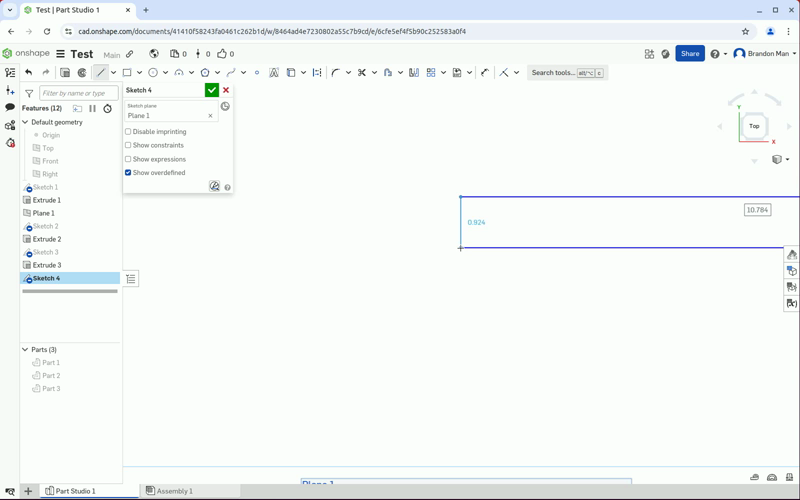
key_up(shift)
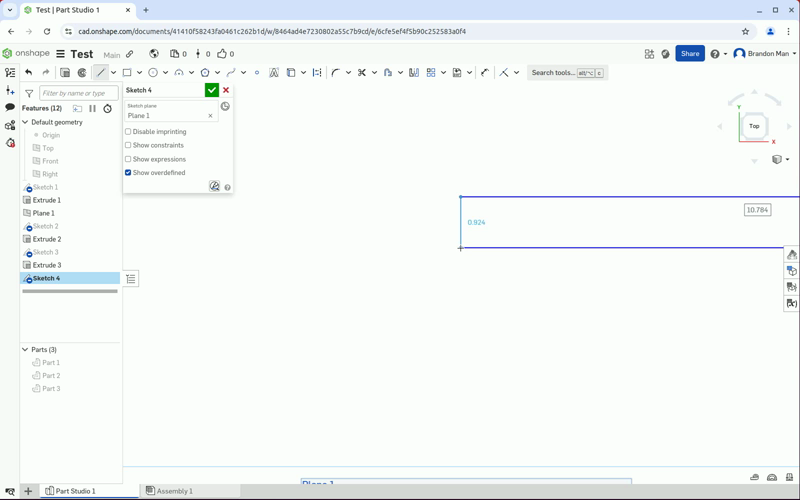
click(460, 247)
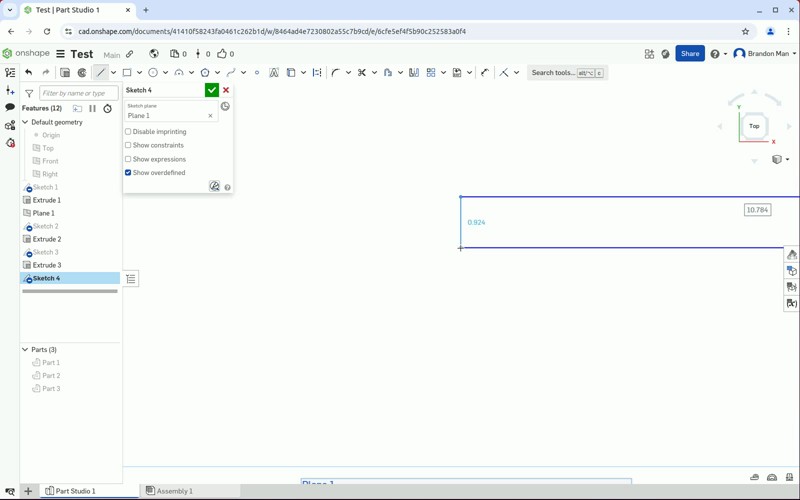
scroll(-6)
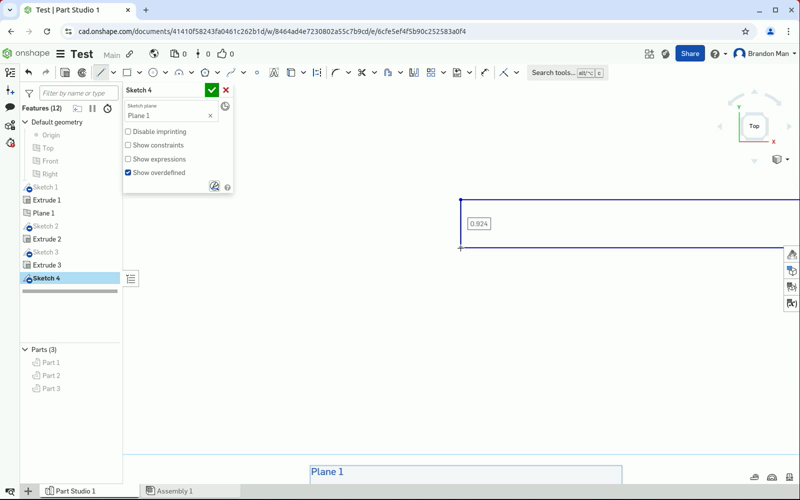
scroll(-6)
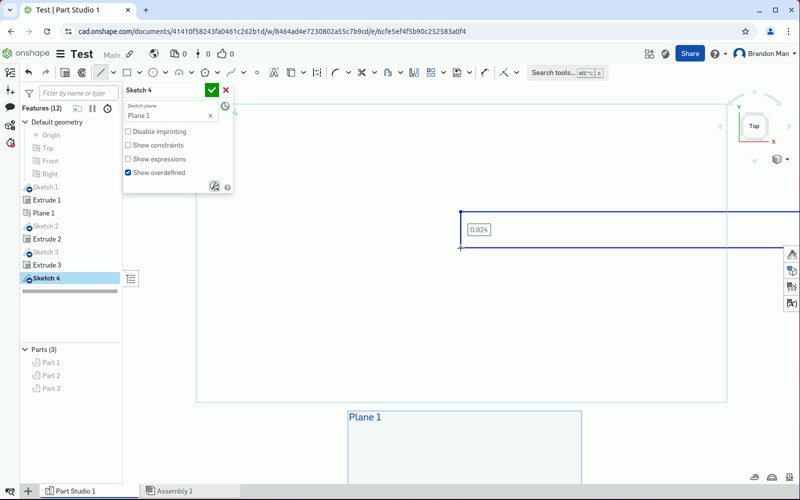
scroll(-6)
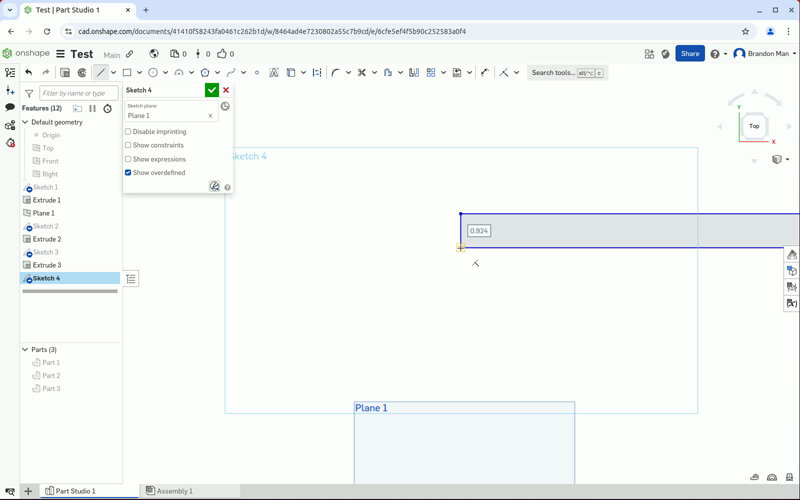
scroll(-6)
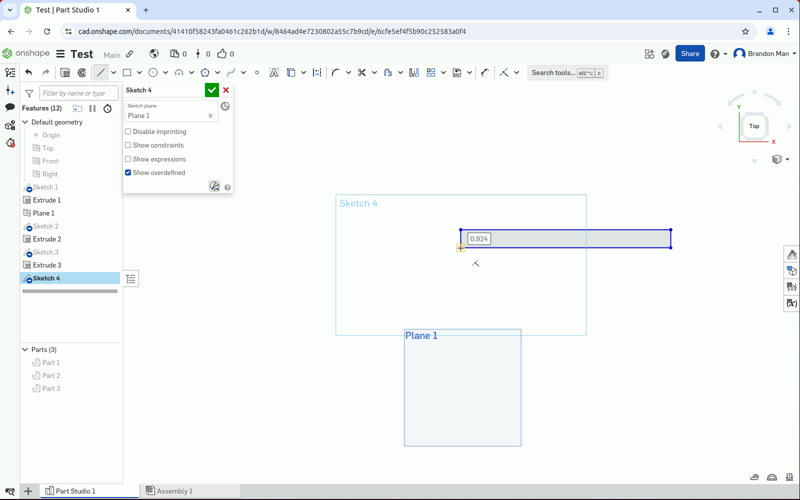
scroll(-6)
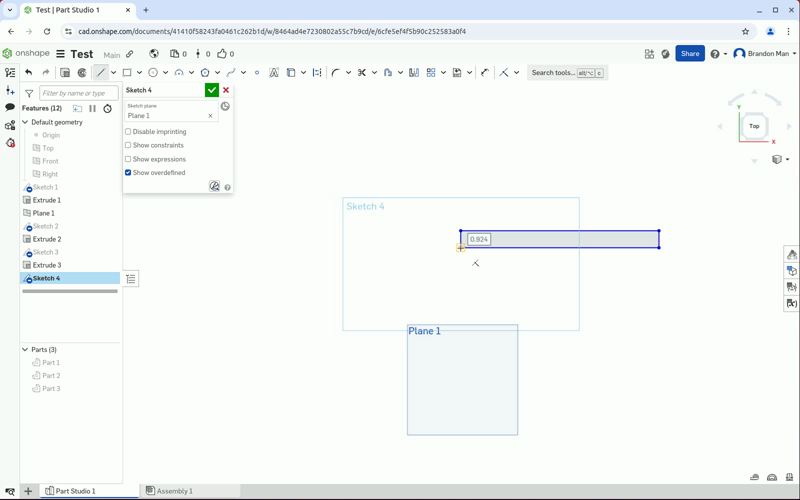
scroll(-6)
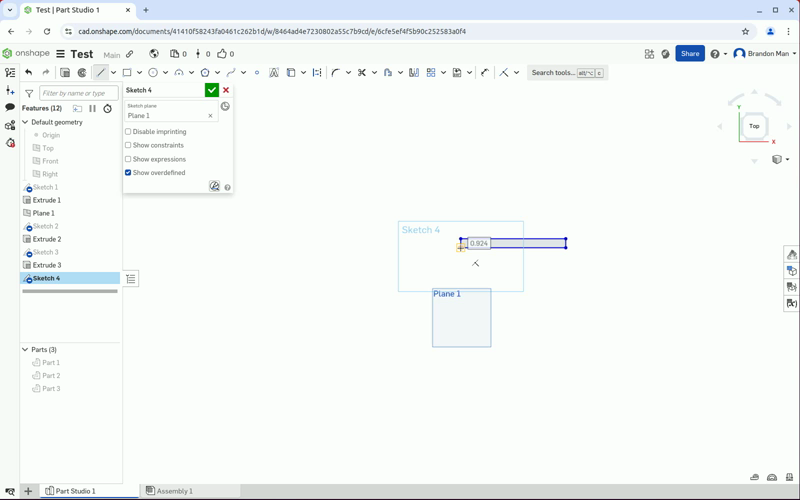
scroll(-6)
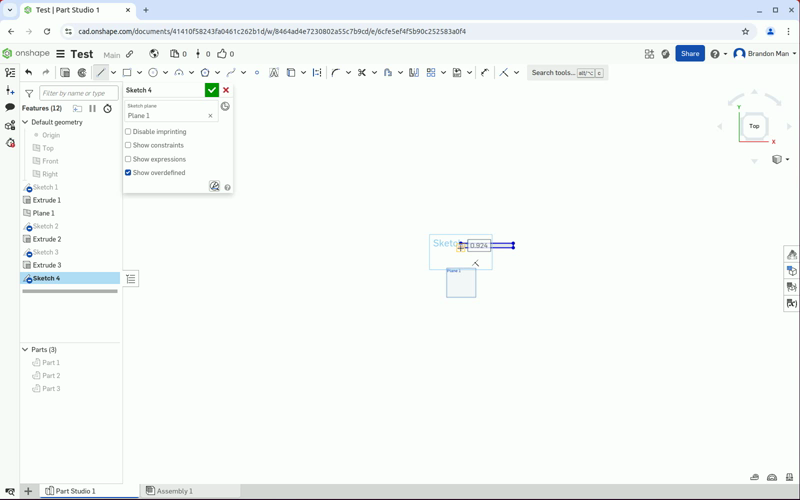
key(esc)
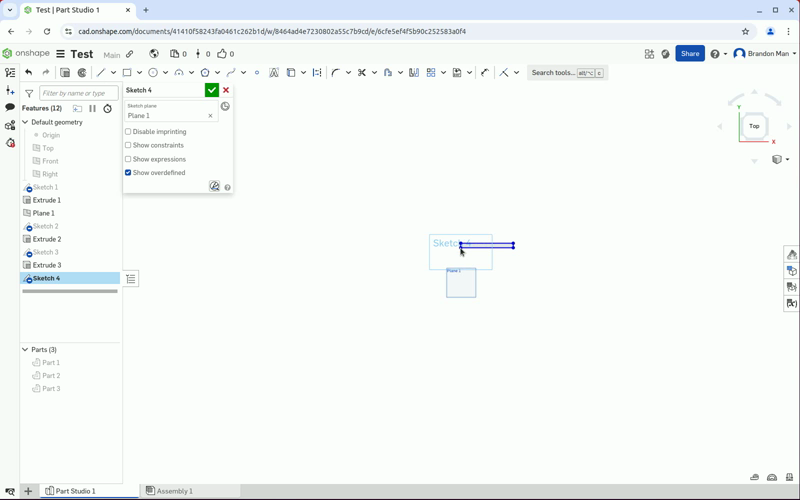
mouse_move(510, 245)
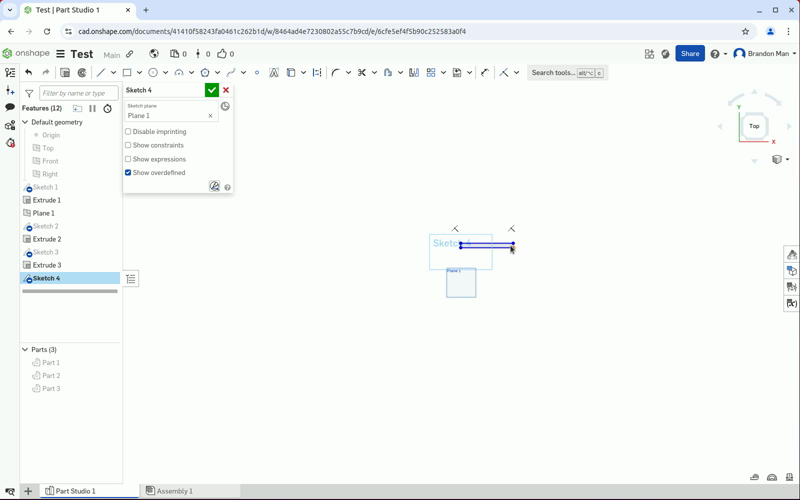
scroll(6)
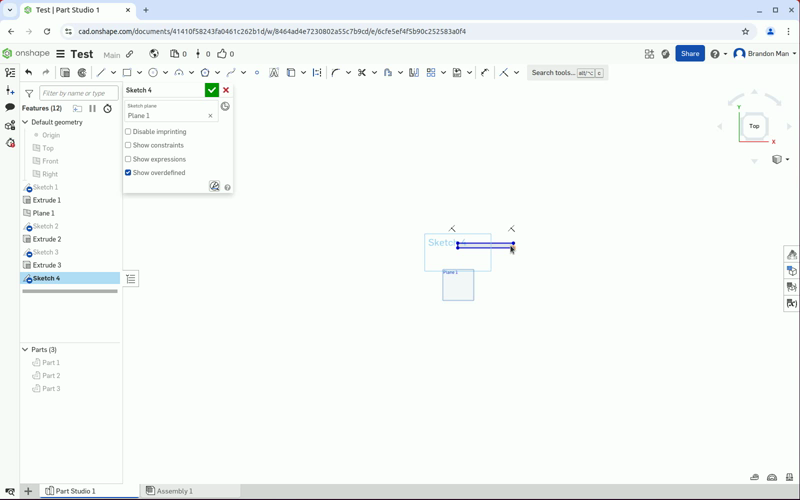
scroll(6)
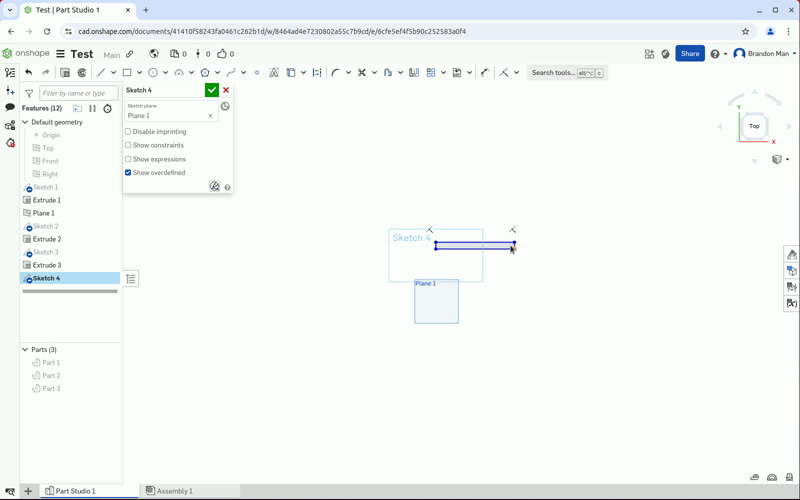
scroll(6)
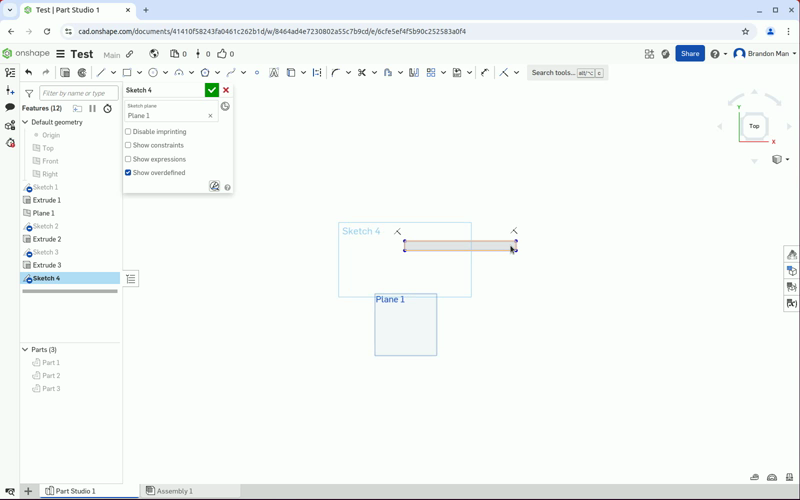
scroll(6)
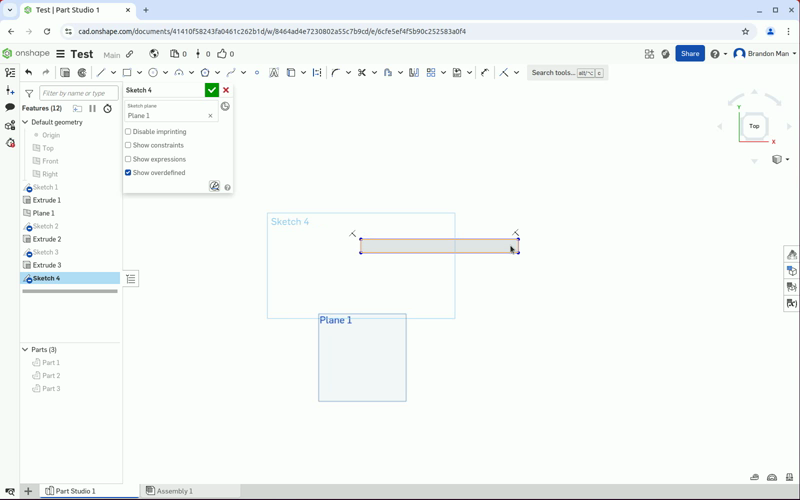
scroll(6)
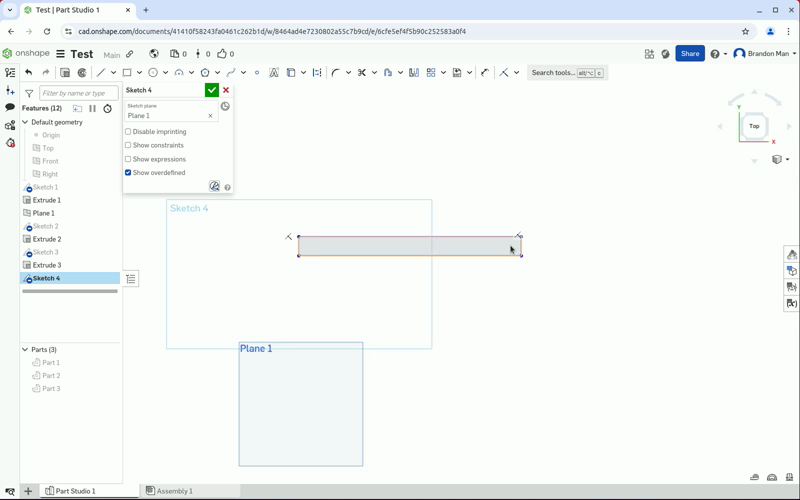
scroll(6)
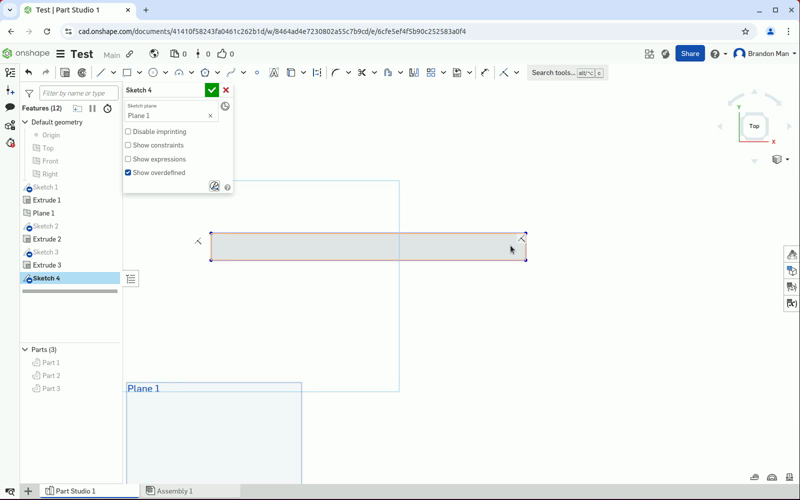
scroll(6)
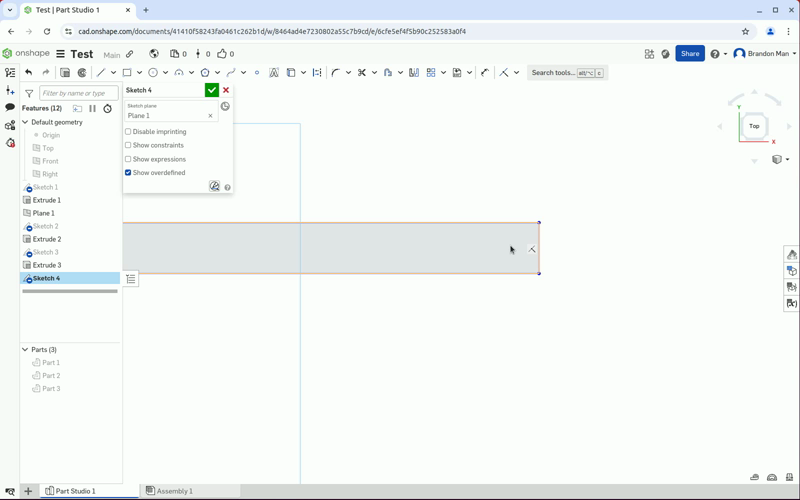
click(510, 245)
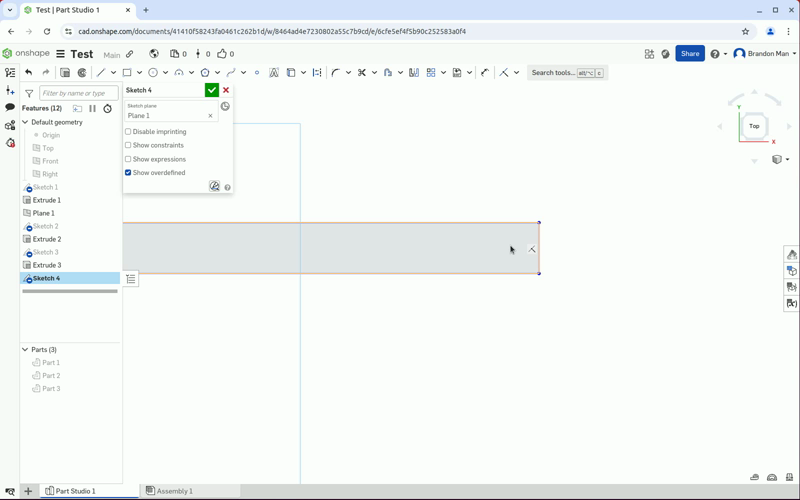
scroll(-6)
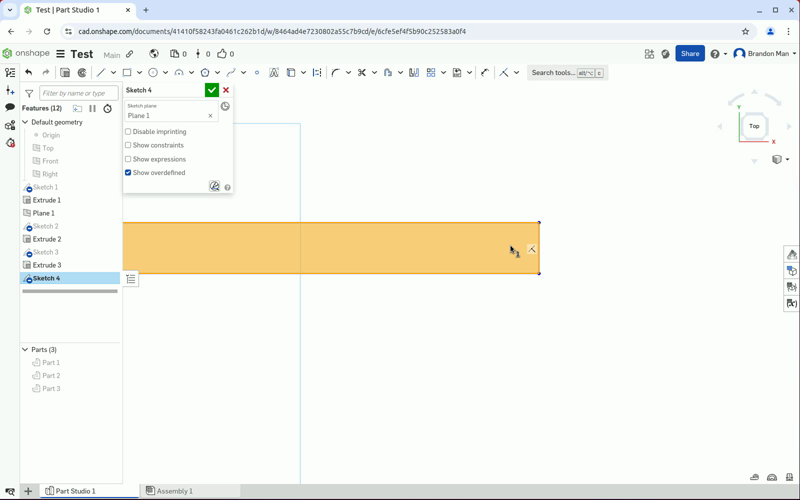
scroll(-6)
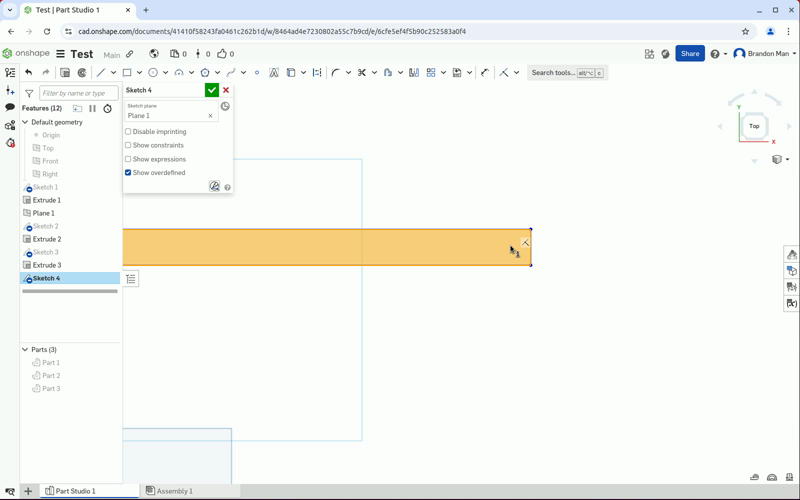
scroll(-6)
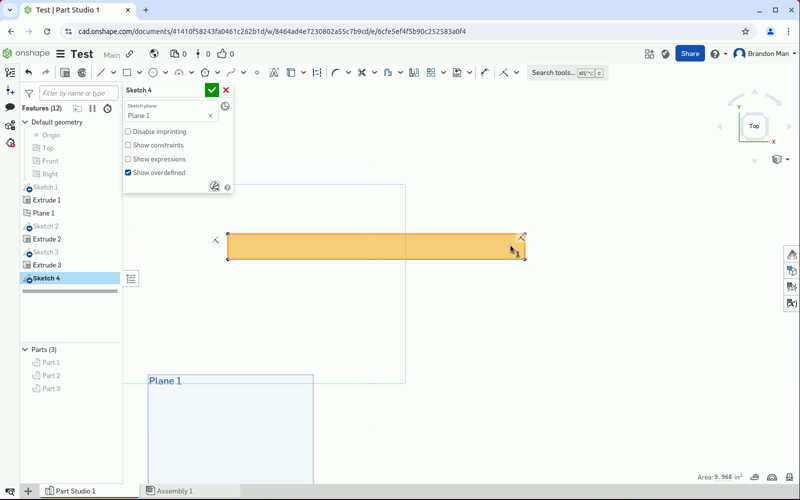
scroll(-6)
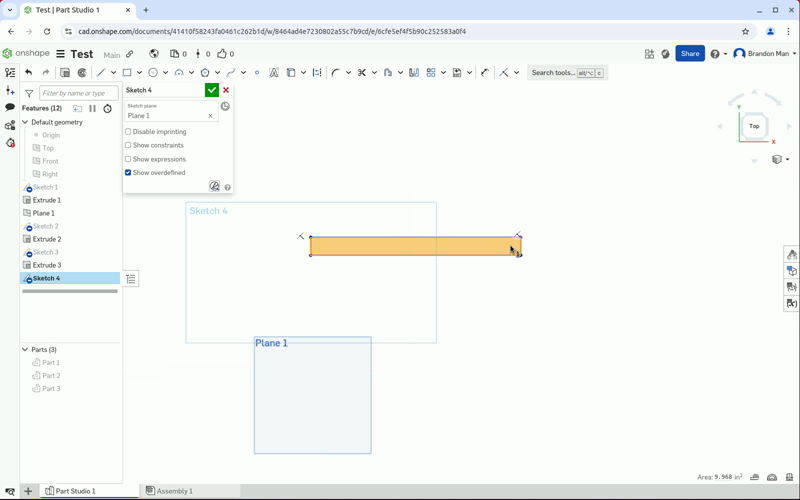
scroll(-6)
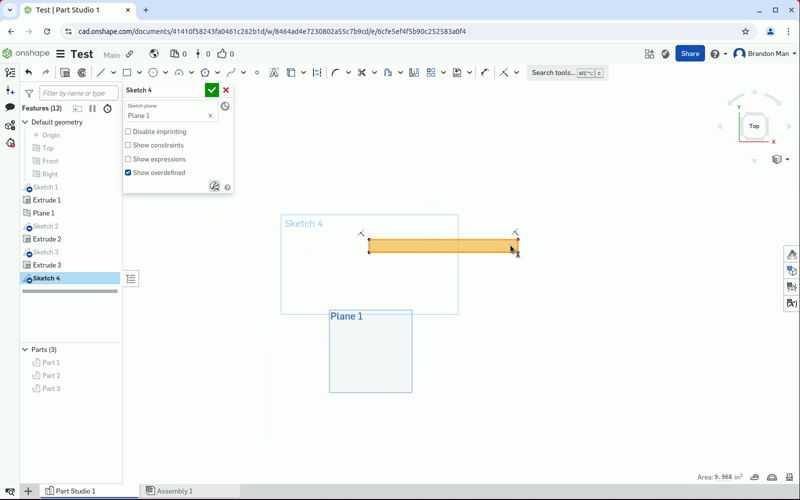
scroll(-6)
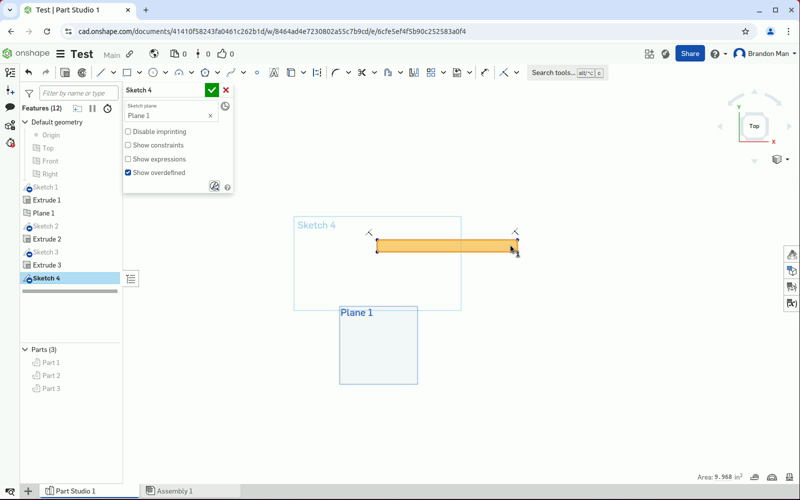
scroll(-6)
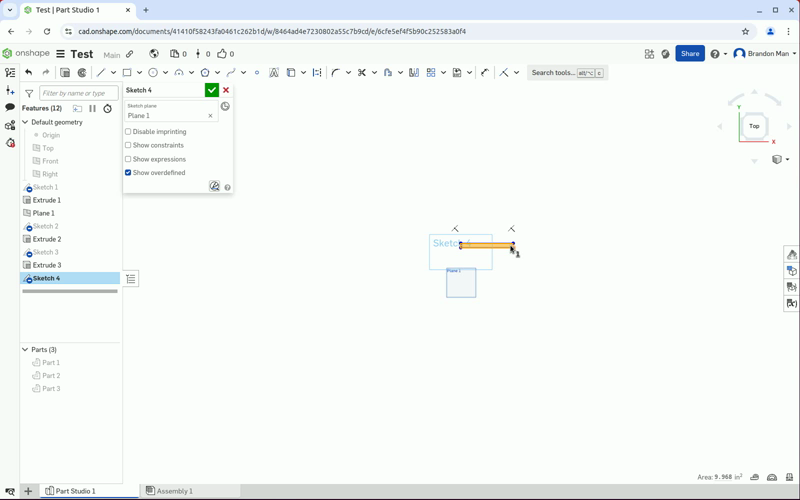
mouse_move(73, 352)
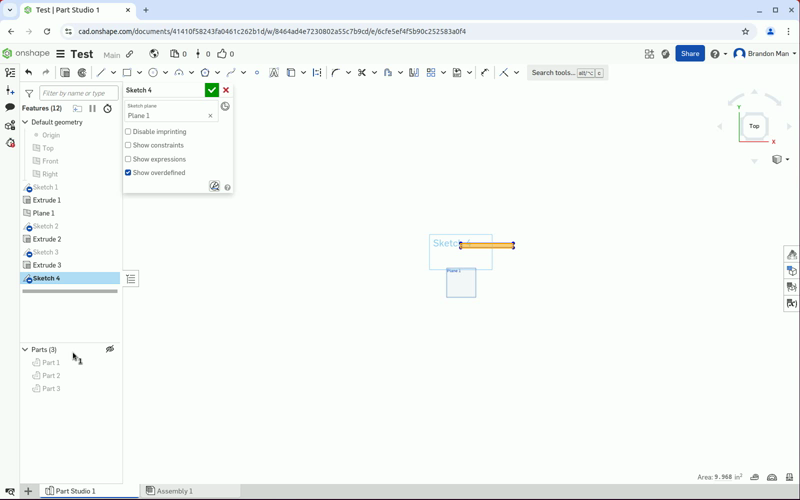
key(shift+y)
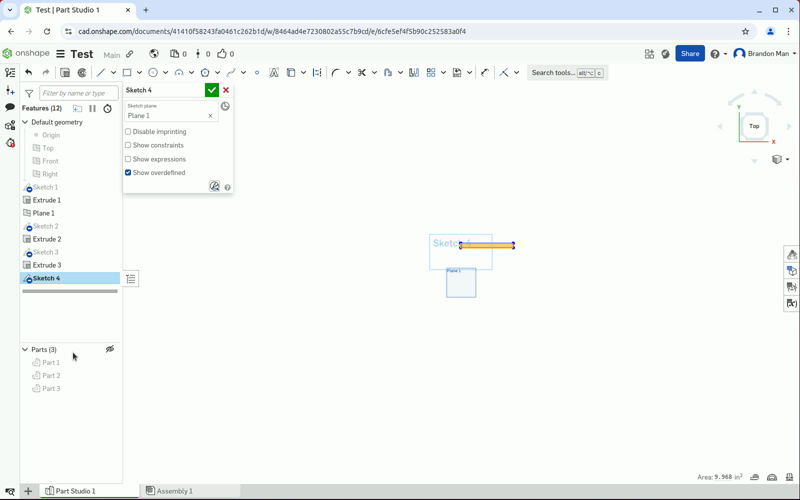
key(shift+e)
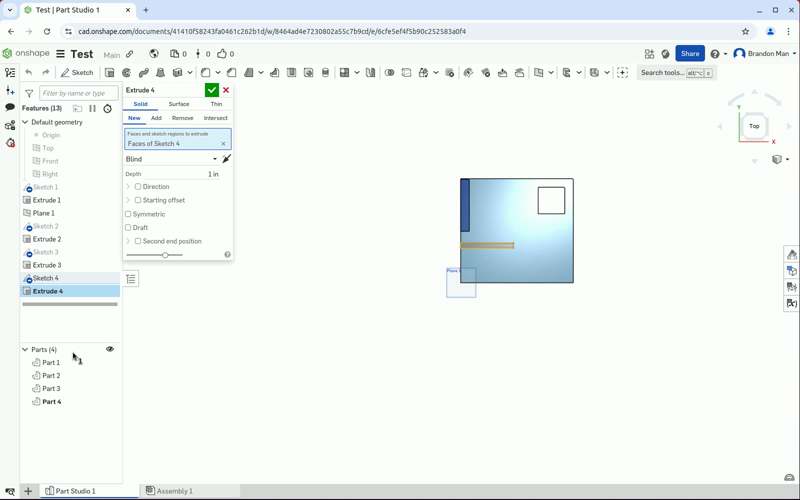
mouse_move(143, 106)
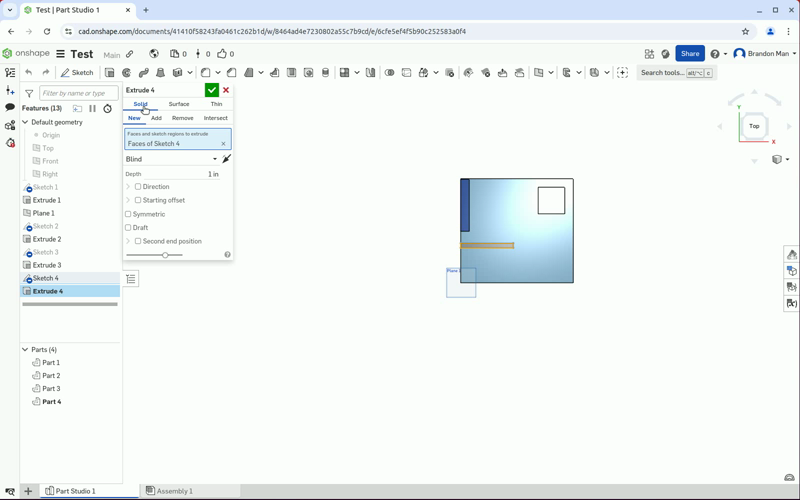
click(143, 106)
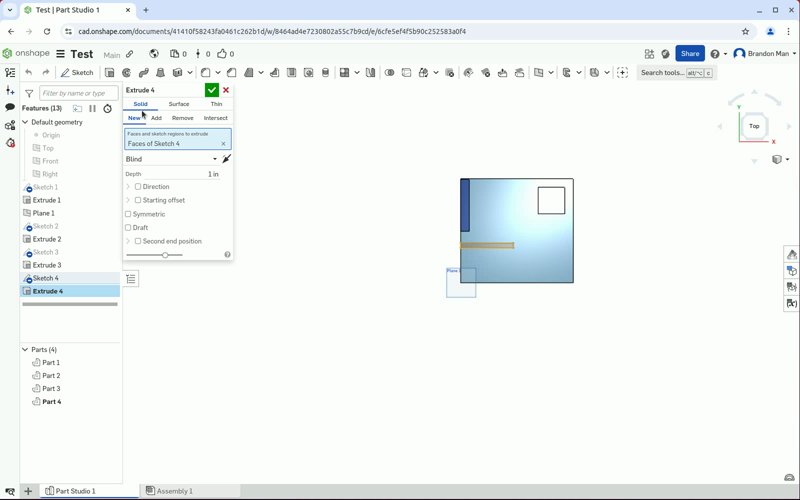
mouse_move(137, 120)
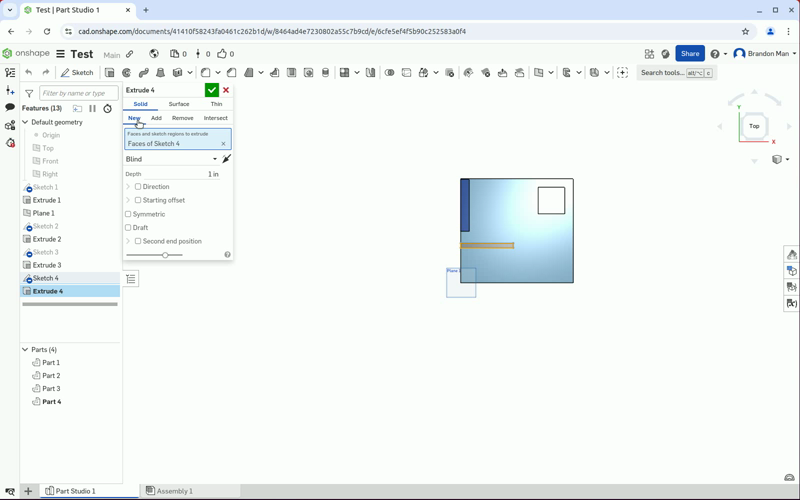
click(137, 120)
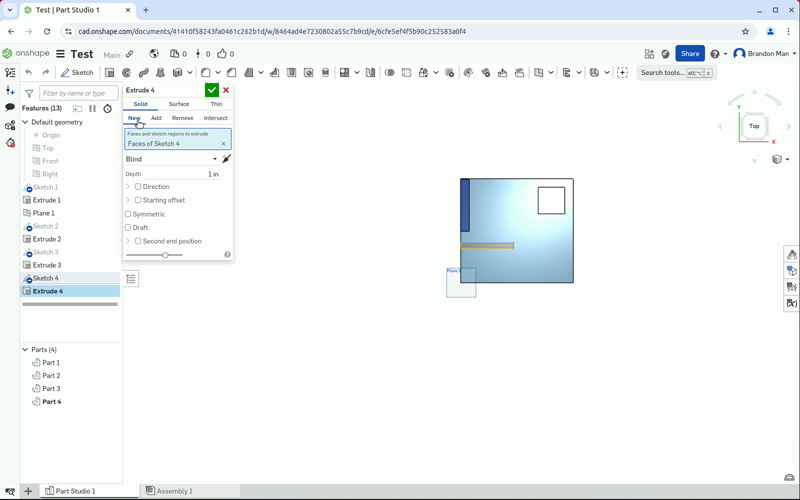
key(tab, 4)
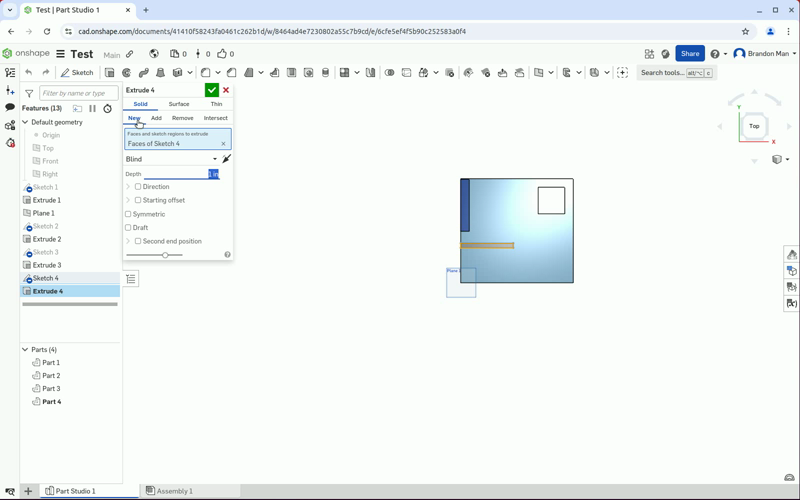
text(5.296)
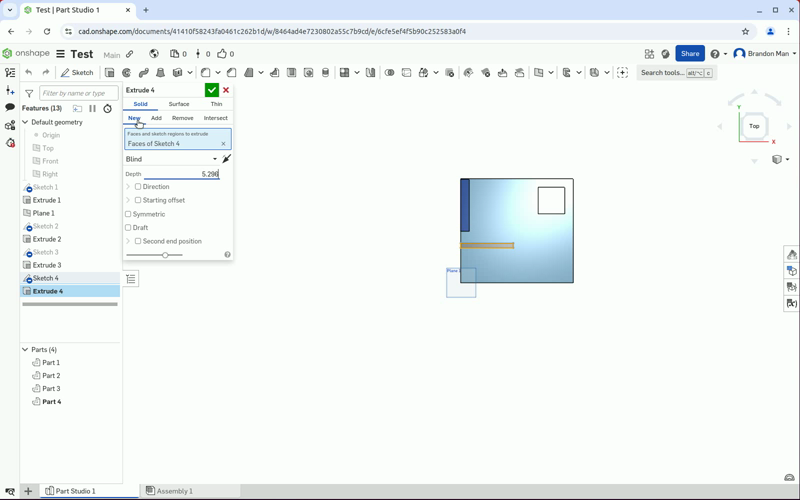
key(enter)
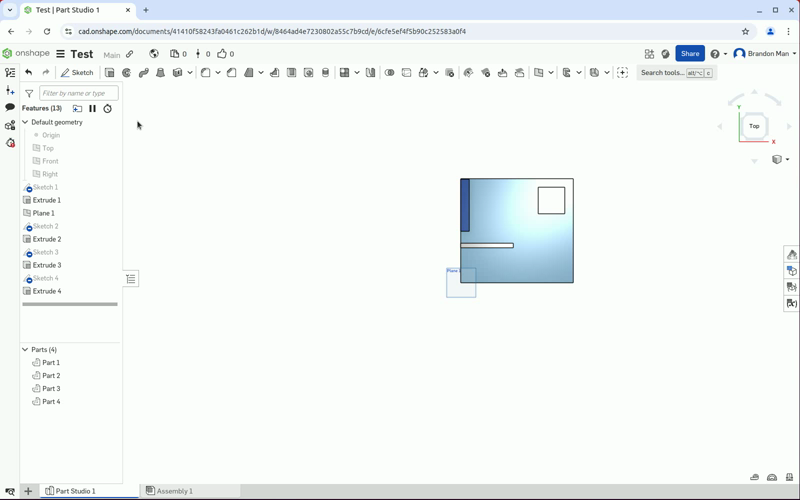
key(shift+h)
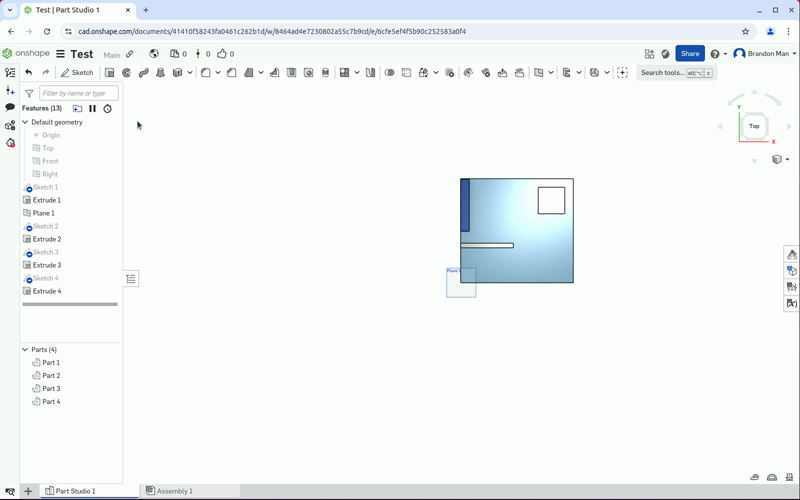
key(shift+h)
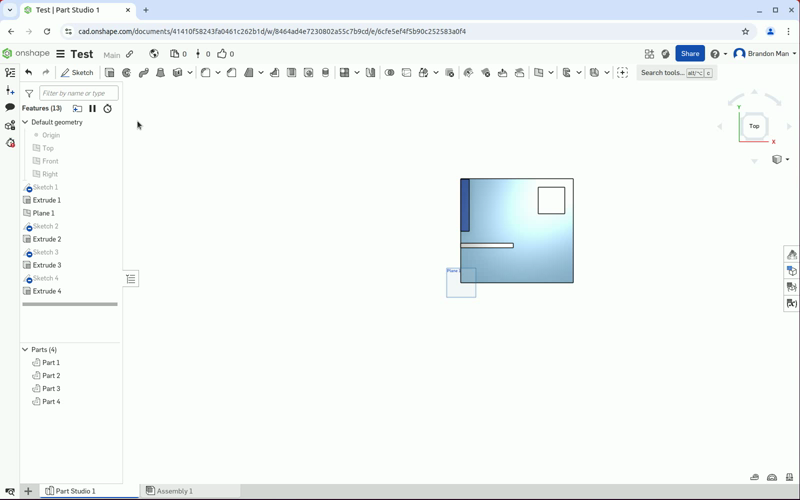
mouse_move(73, 189)
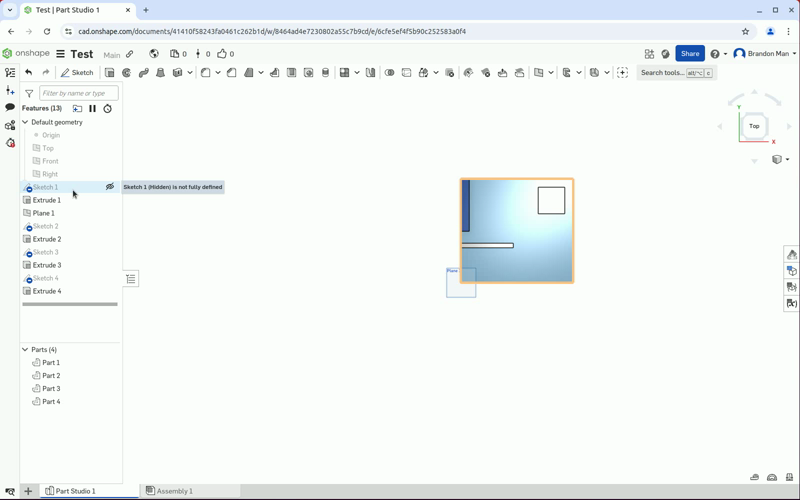
click(73, 189)
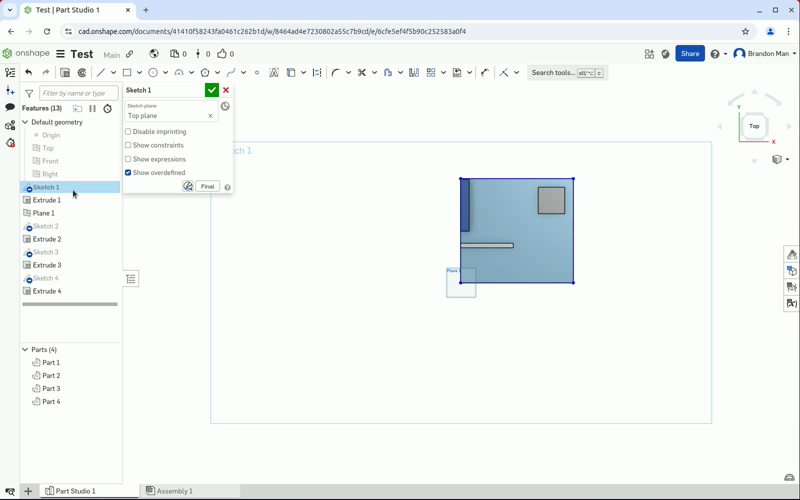
mouse_move(229, 92)
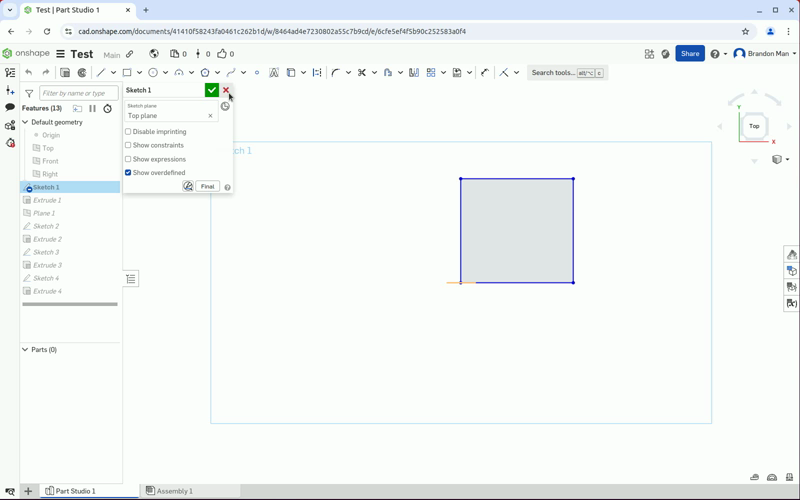
click(229, 92)
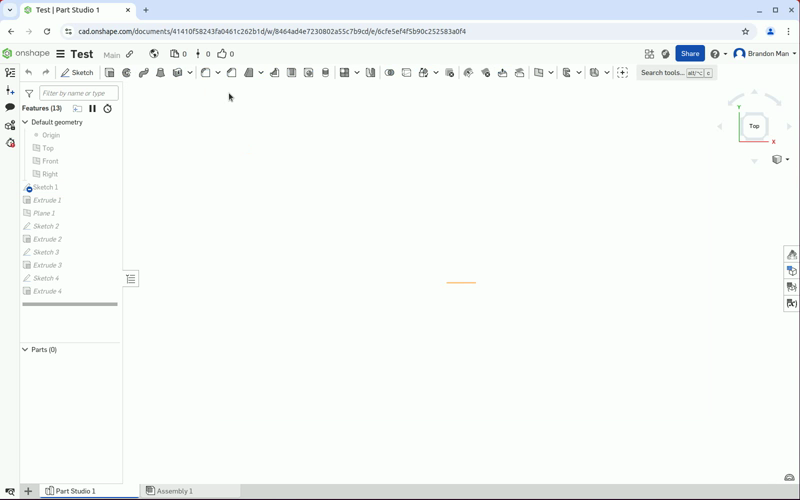
key(shift+s)
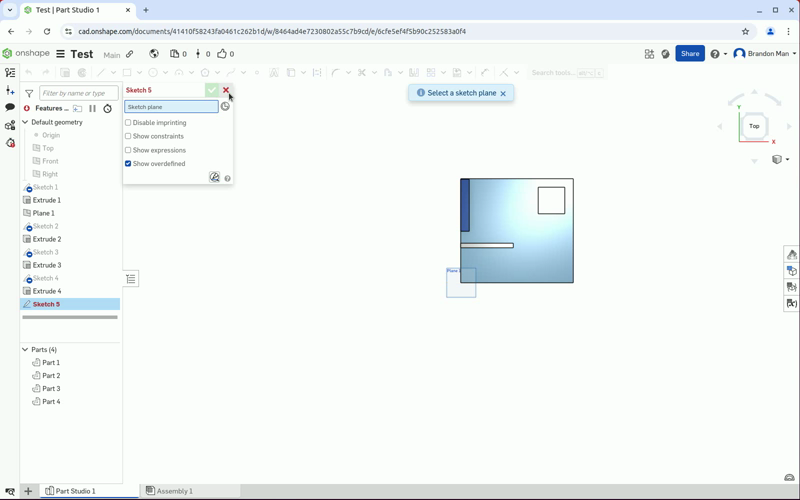
mouse_move(73, 215)
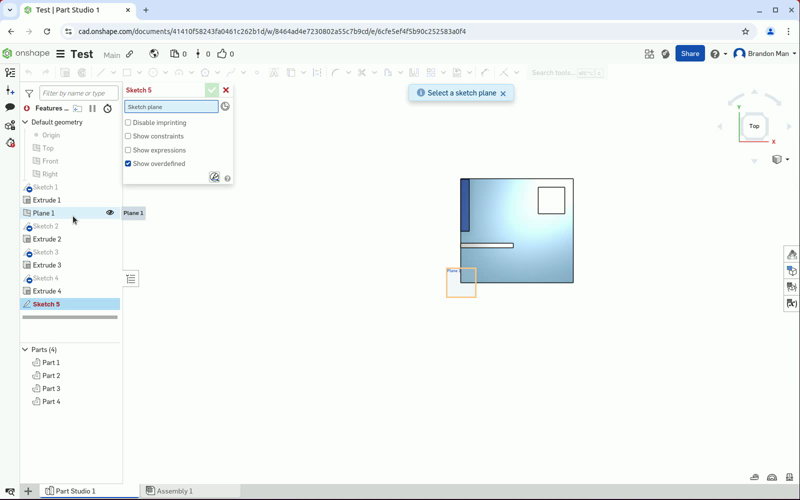
click(73, 215)
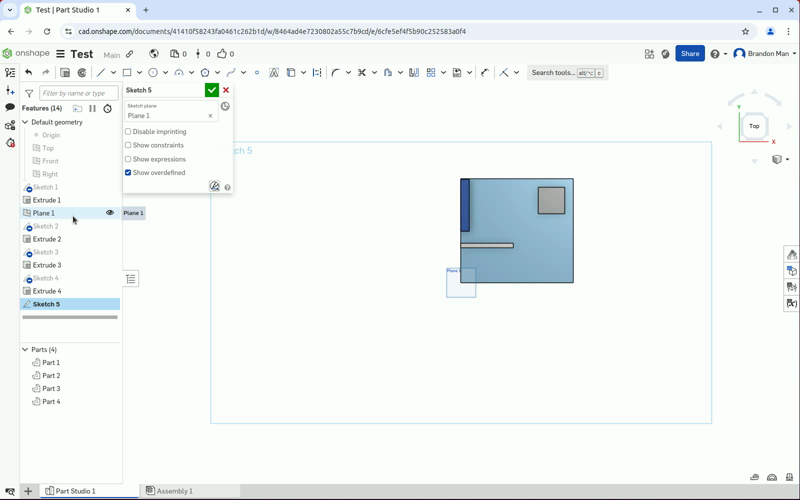
mouse_move(73, 352)
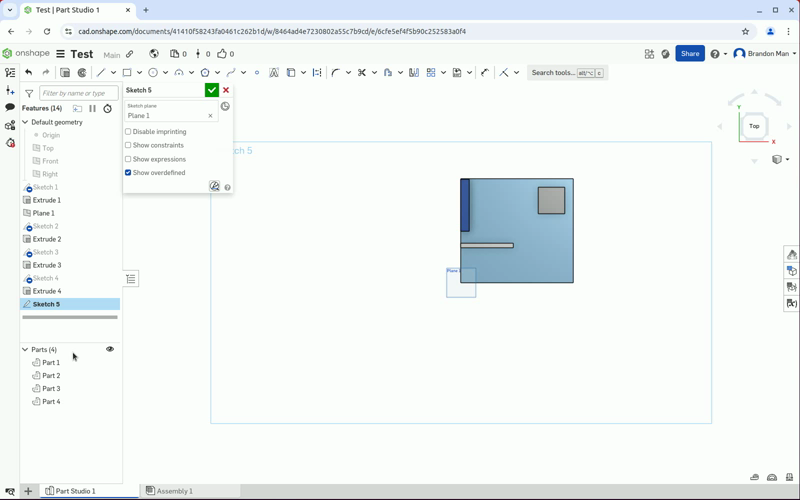
key(y)
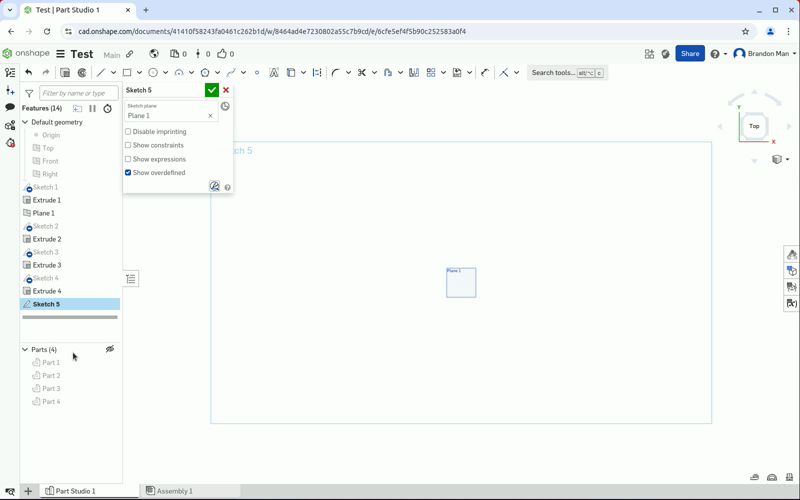
key(l)
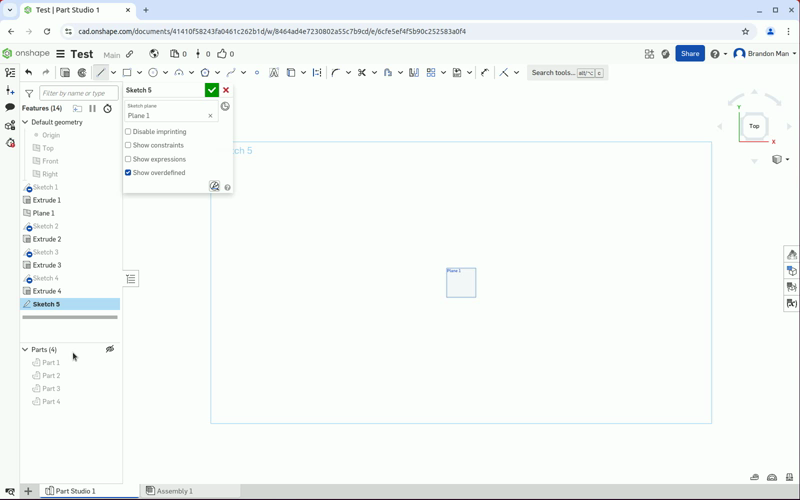
key_down(shift)
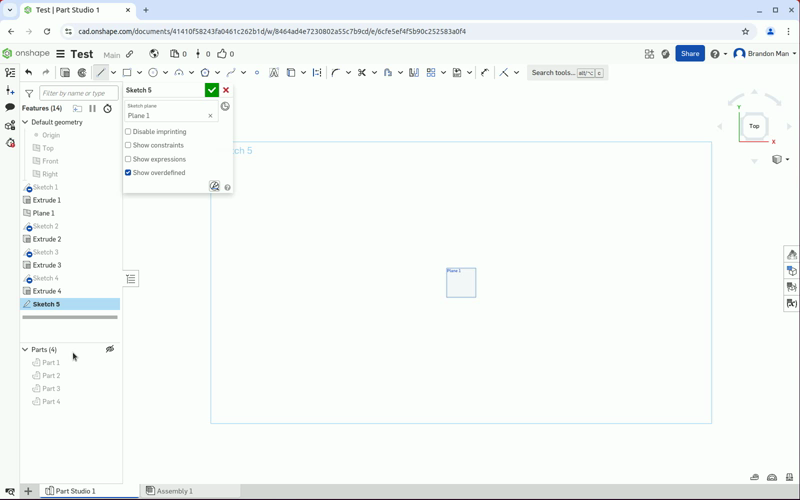
mouse_move(525, 239)
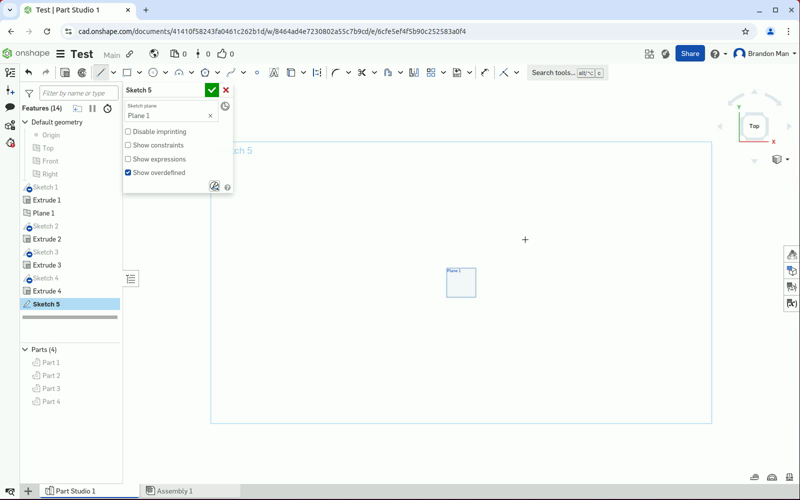
click(525, 239)
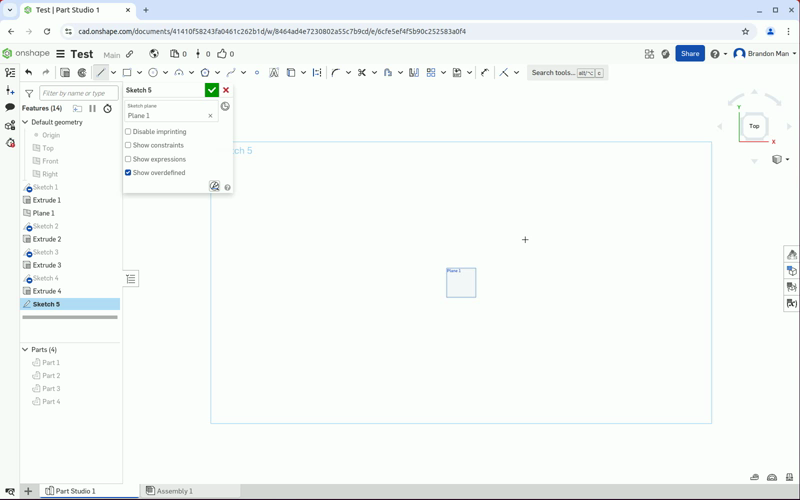
key_up(shift)
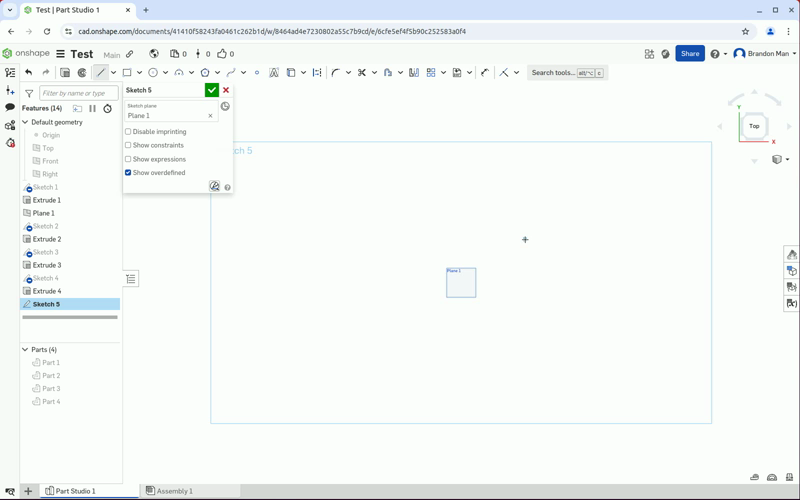
key_down(shift)
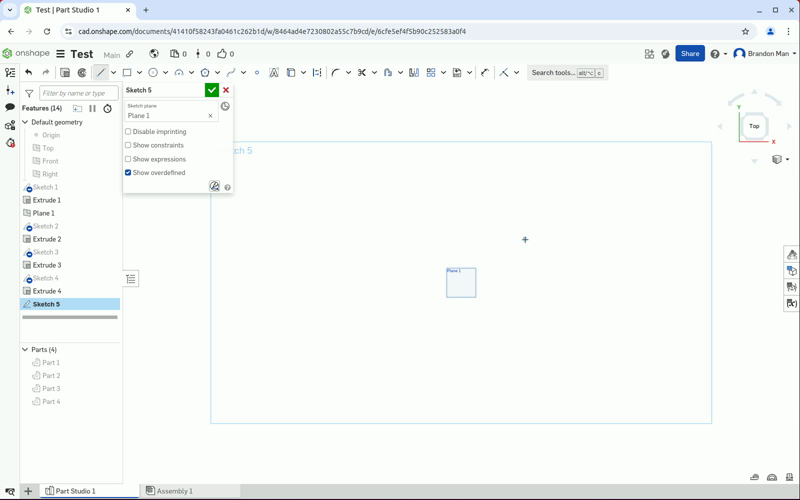
mouse_move(555, 239)
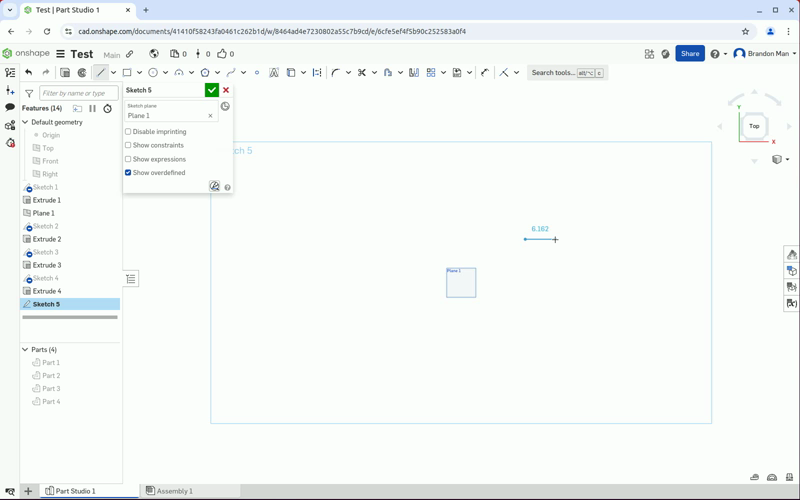
mouse_move(569, 239)
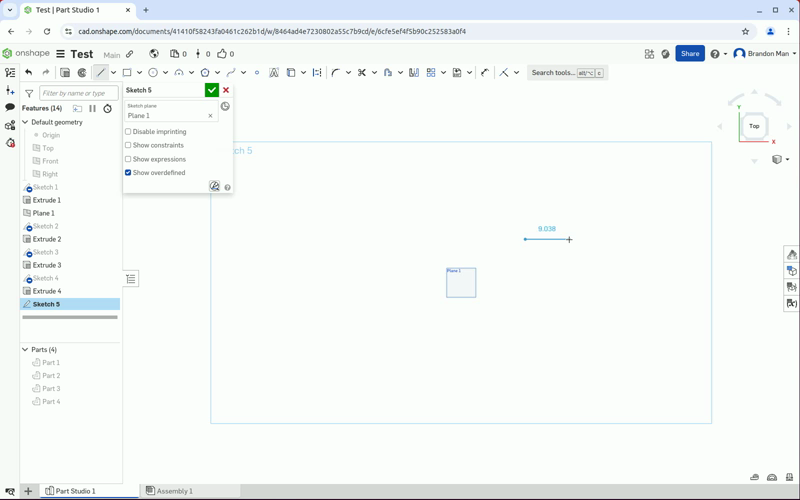
click(569, 239)
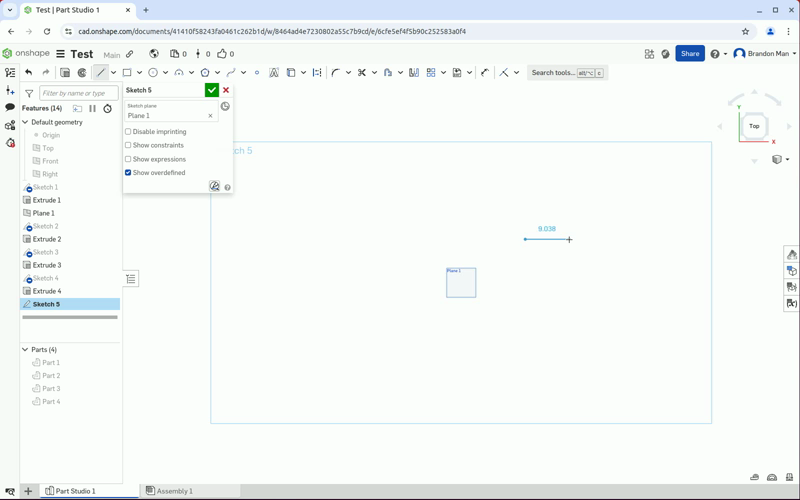
key_up(shift)
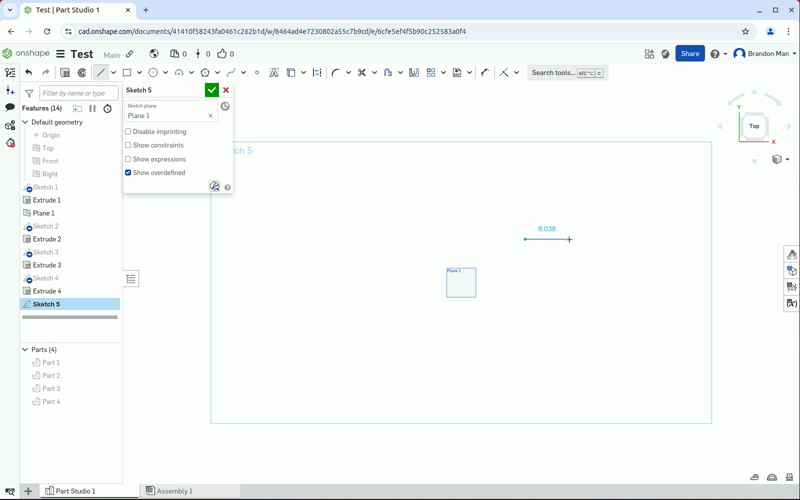
key_down(shift)
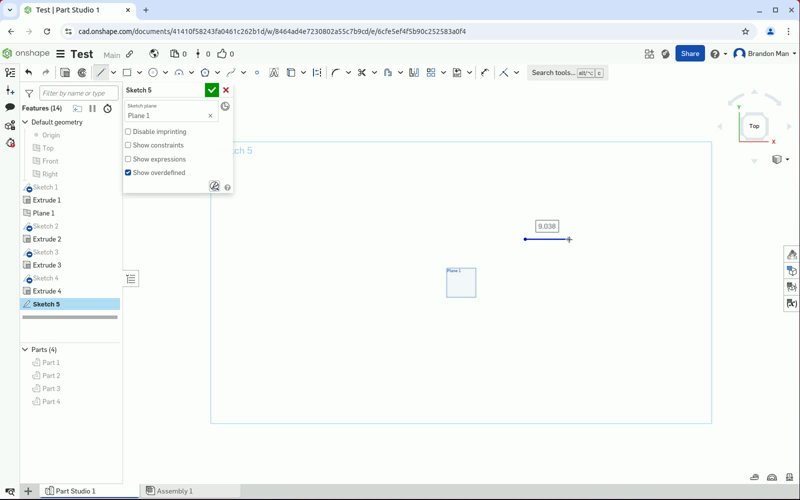
mouse_move(589, 239)
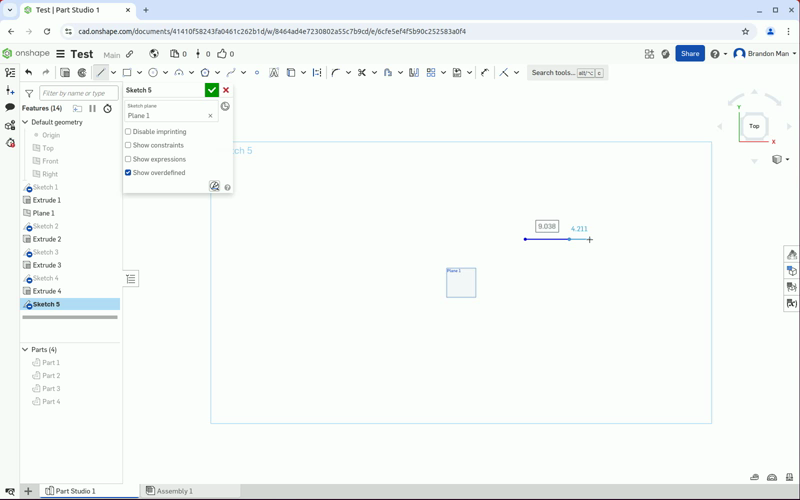
mouse_move(569, 222)
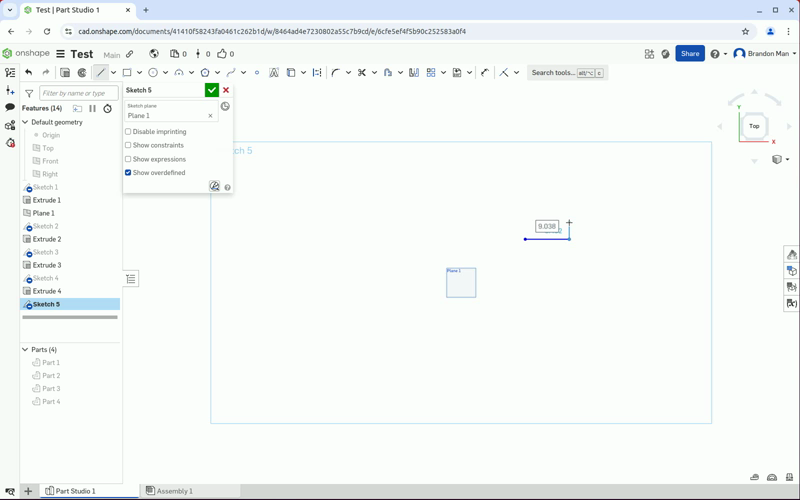
click(569, 222)
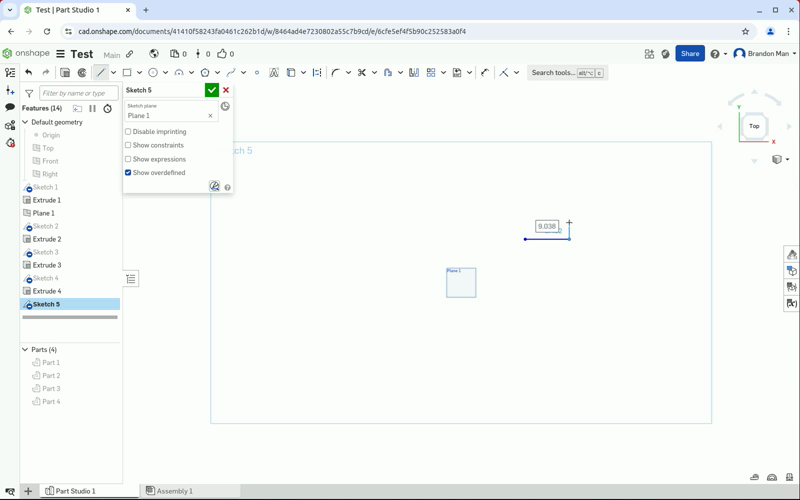
key_up(shift)
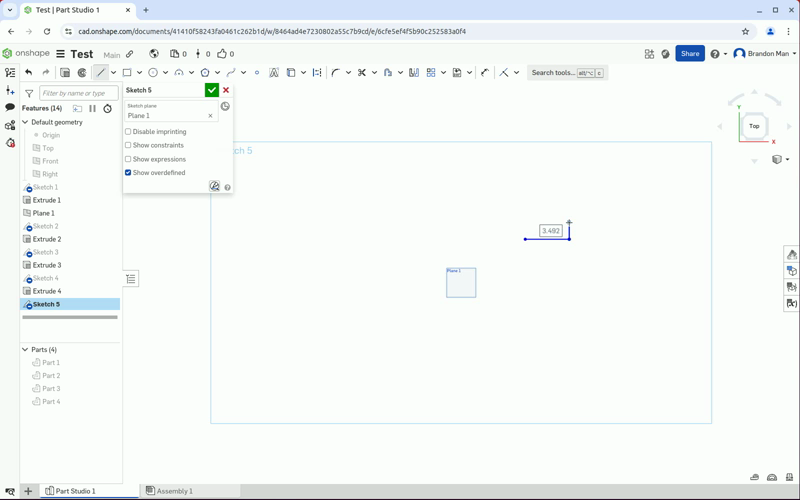
key_down(shift)
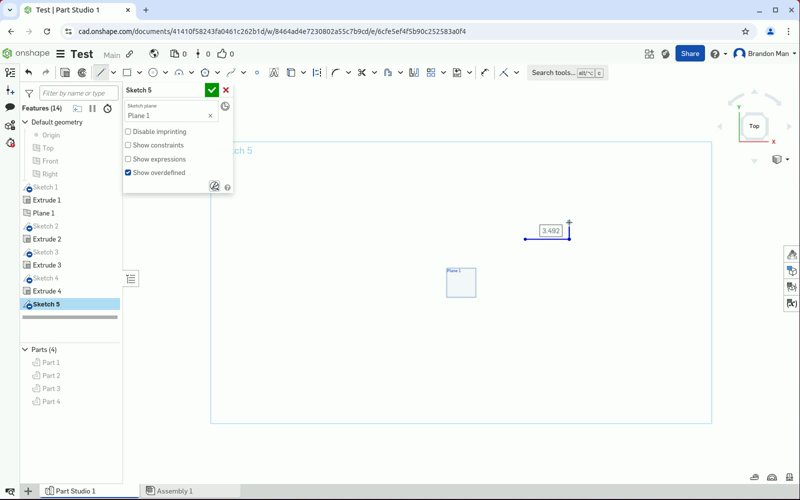
mouse_move(589, 222)
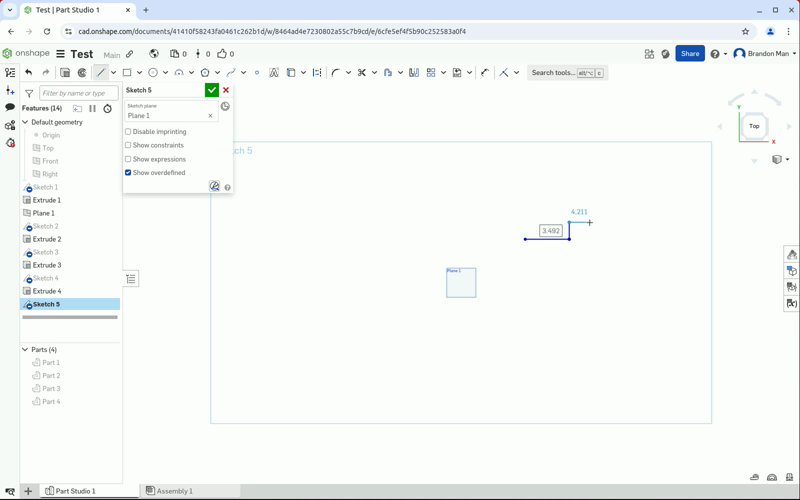
mouse_move(525, 222)
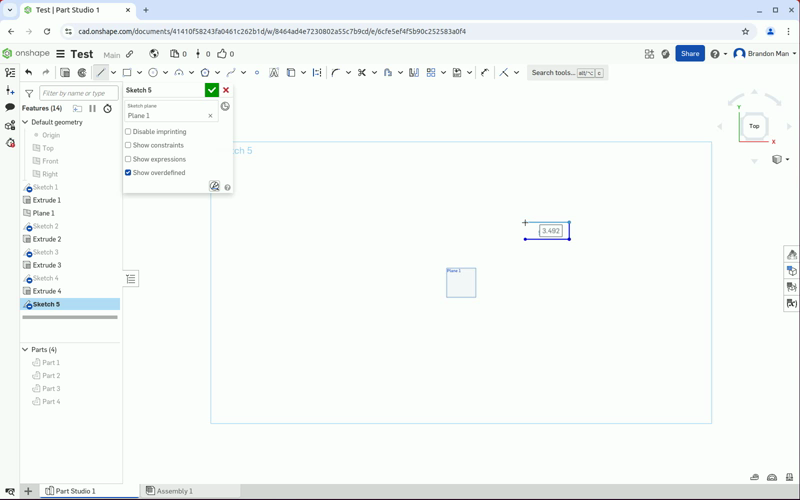
click(525, 222)
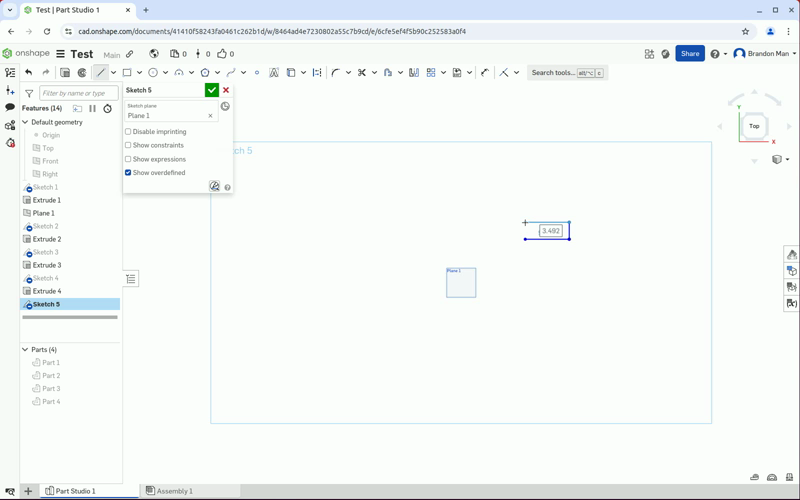
key_up(shift)
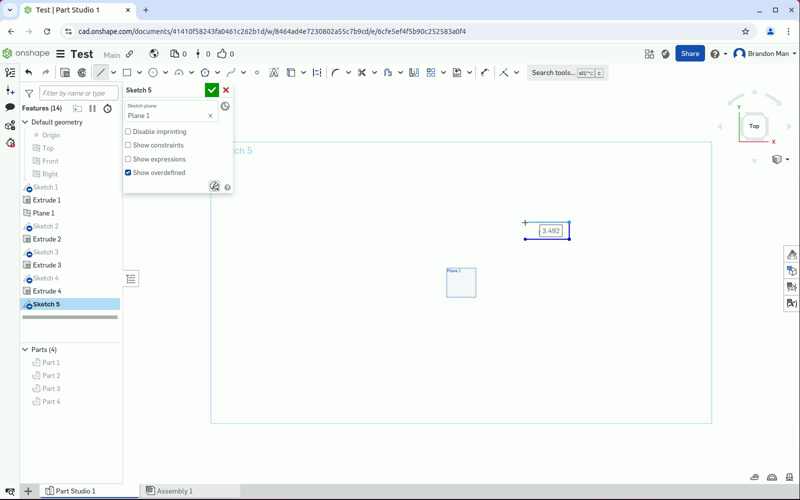
mouse_move(555, 222)
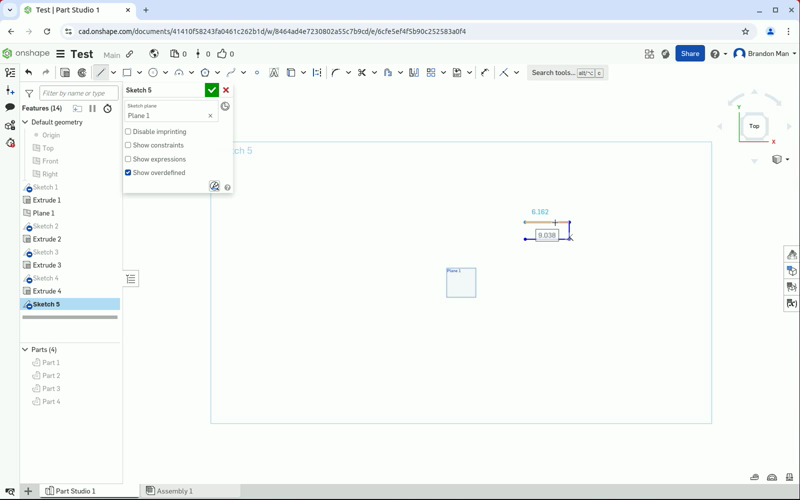
key_down(shift)
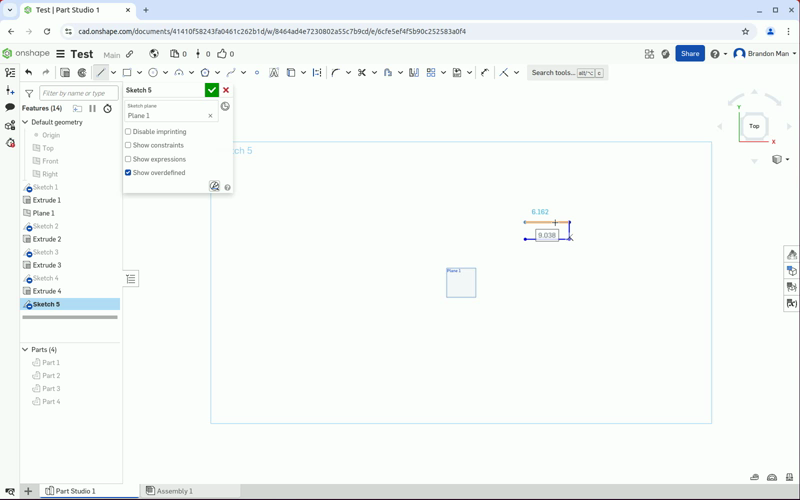
mouse_move(525, 239)
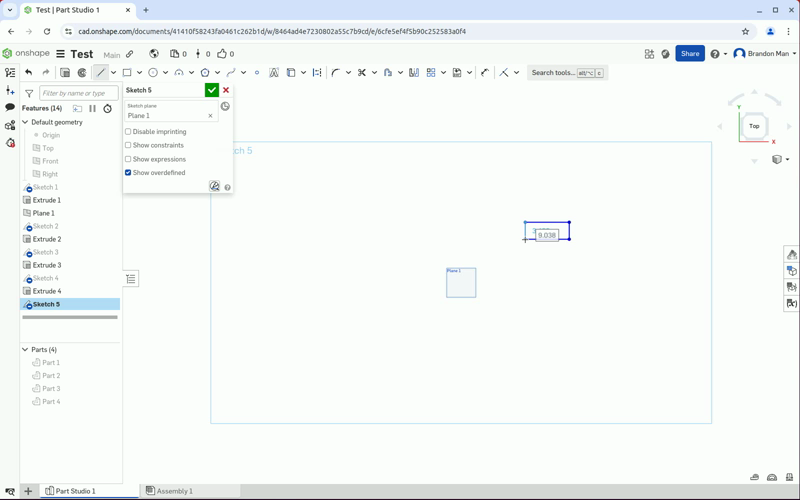
key_up(shift)
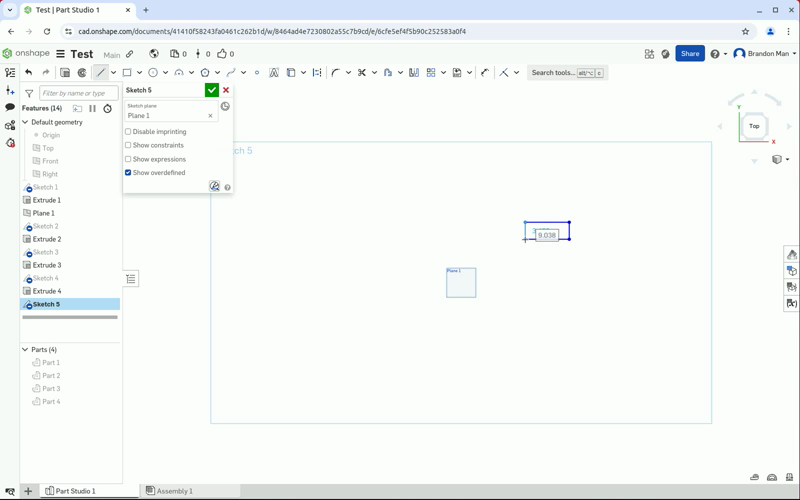
click(525, 239)
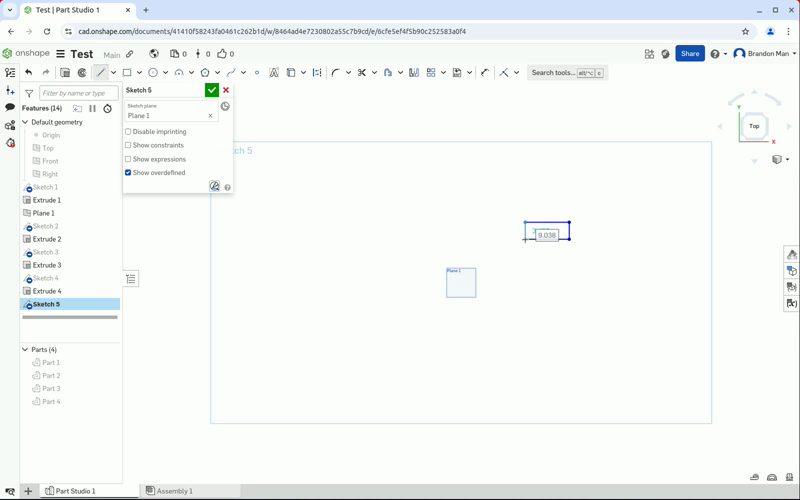
key(esc)
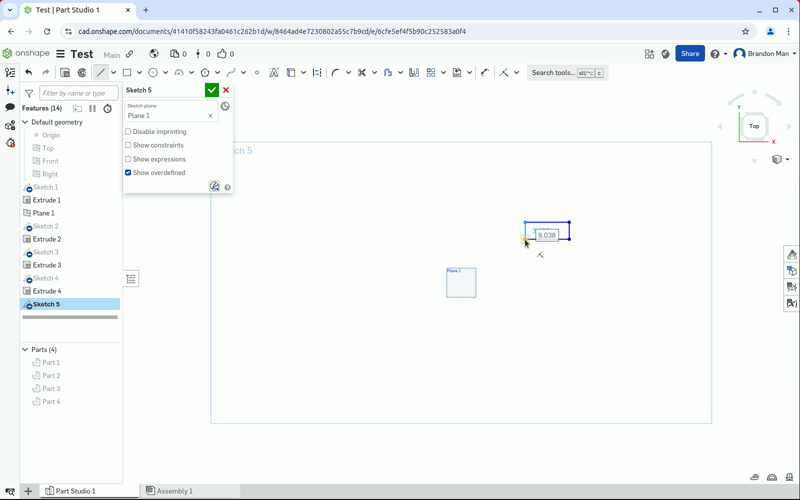
mouse_move(534, 224)
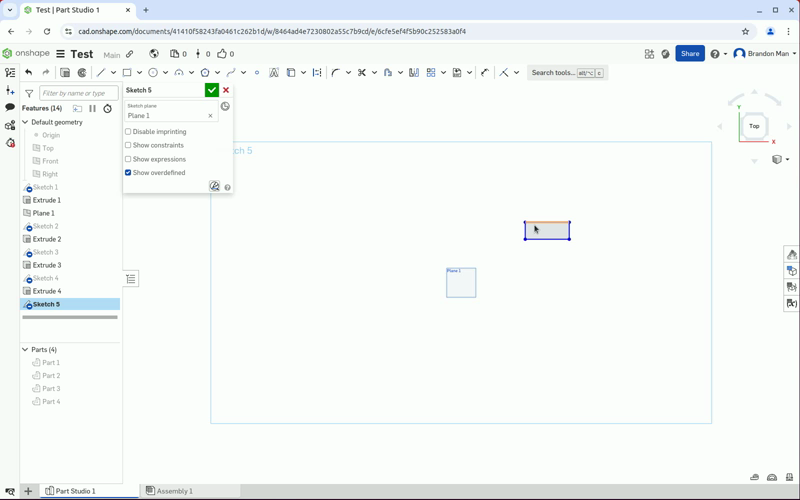
scroll(6)
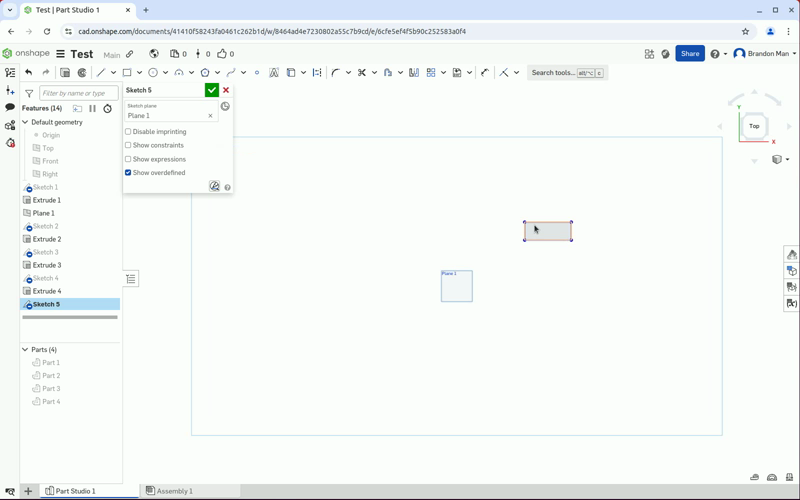
scroll(6)
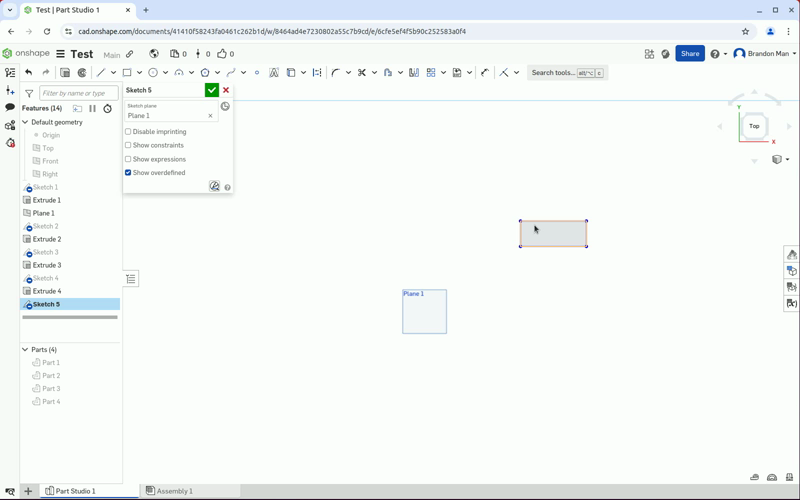
scroll(6)
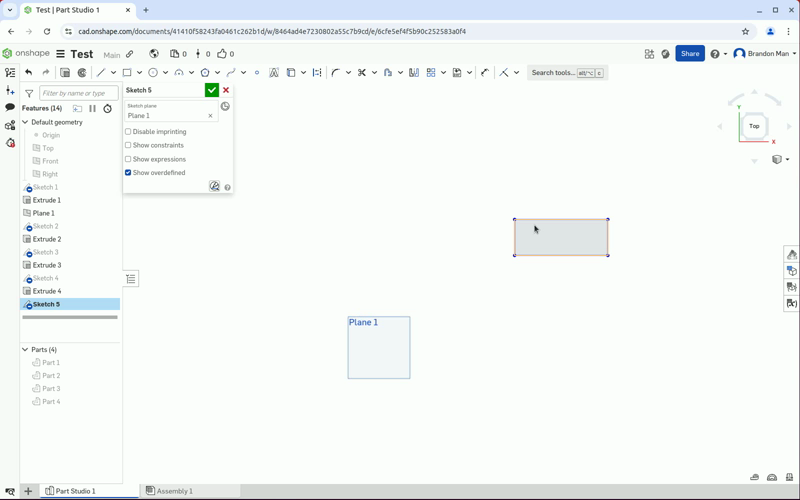
scroll(6)
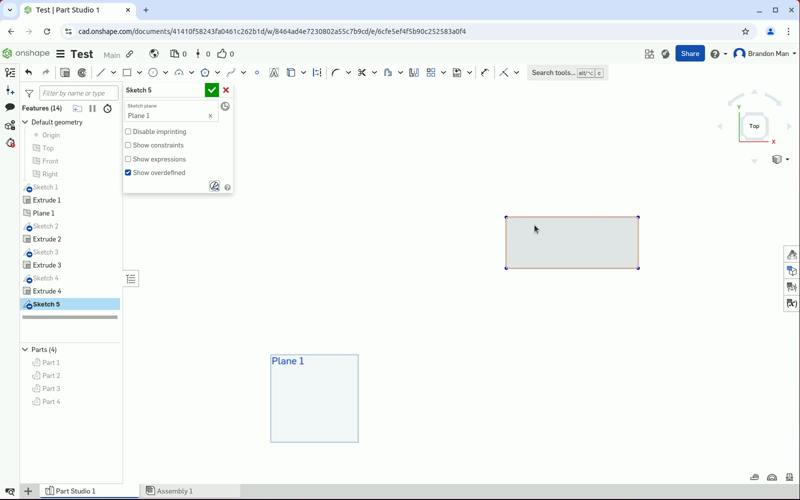
scroll(6)
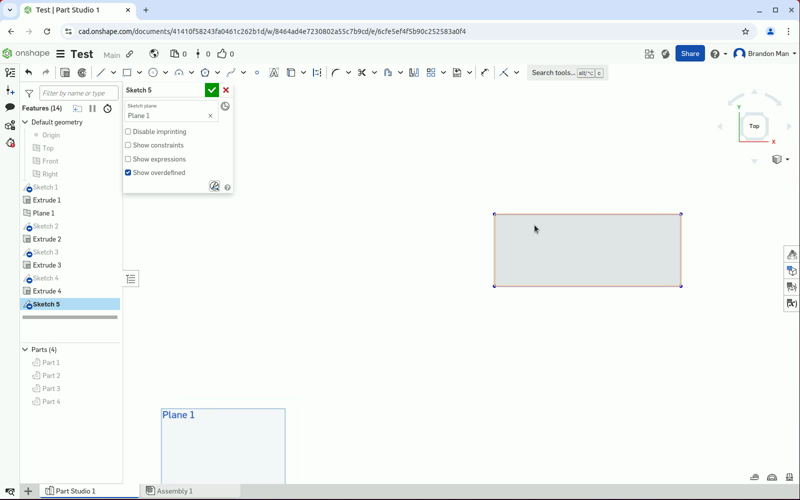
scroll(6)
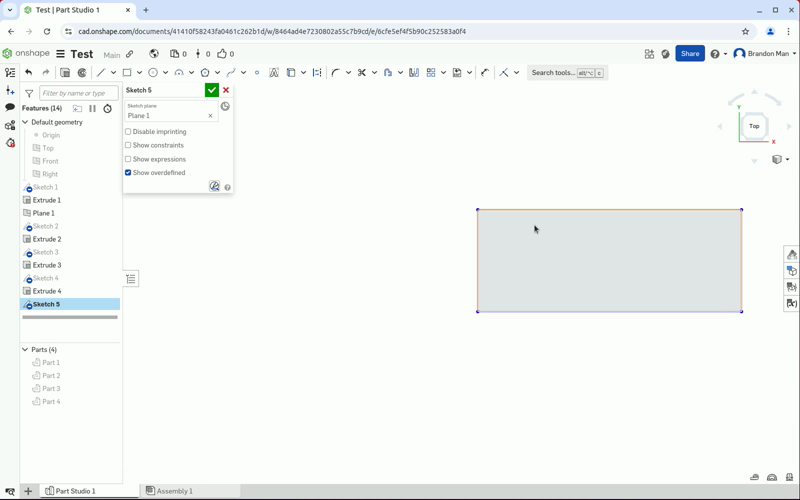
scroll(6)
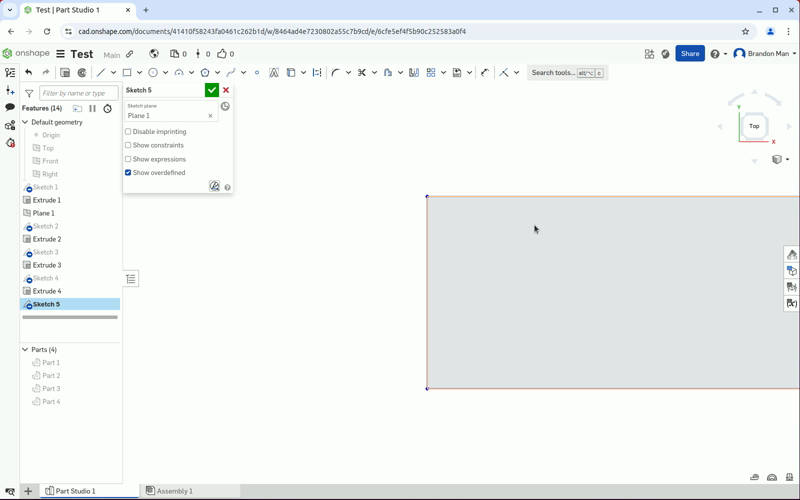
click(534, 224)
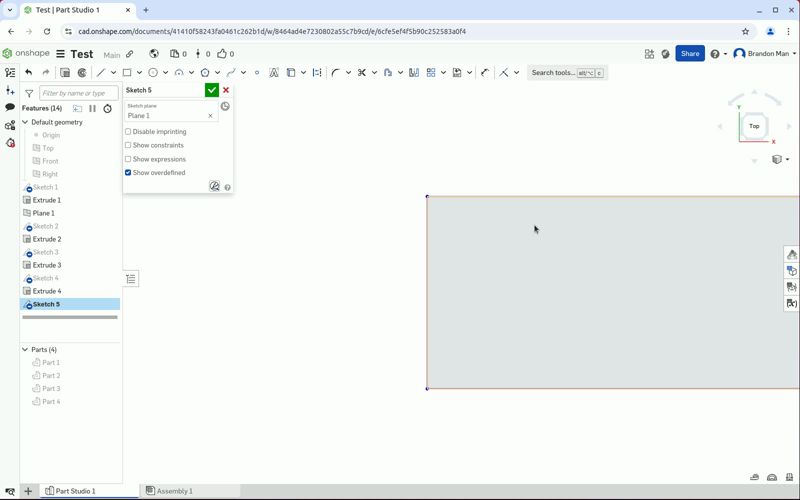
scroll(-6)
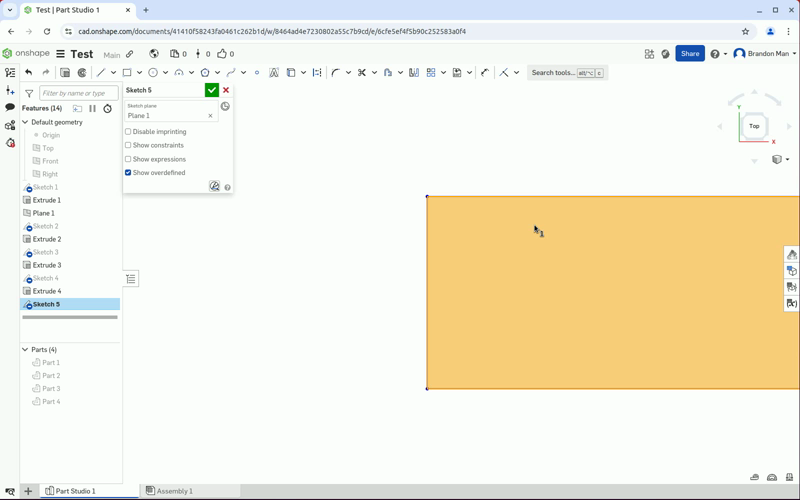
scroll(-6)
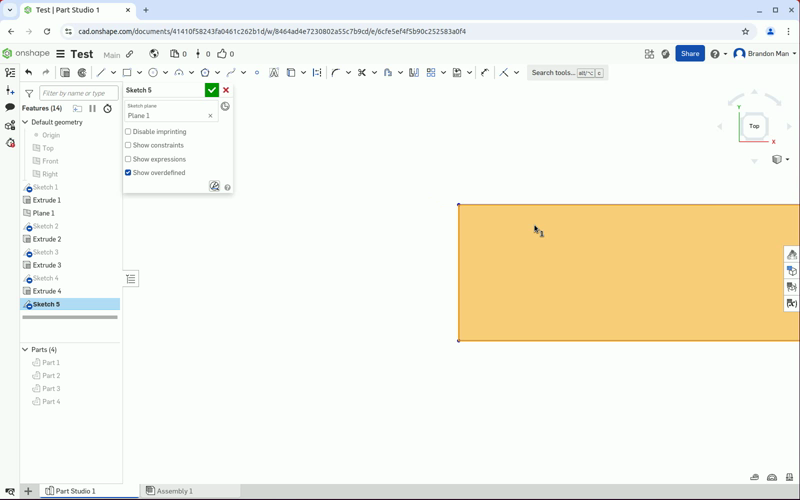
scroll(-6)
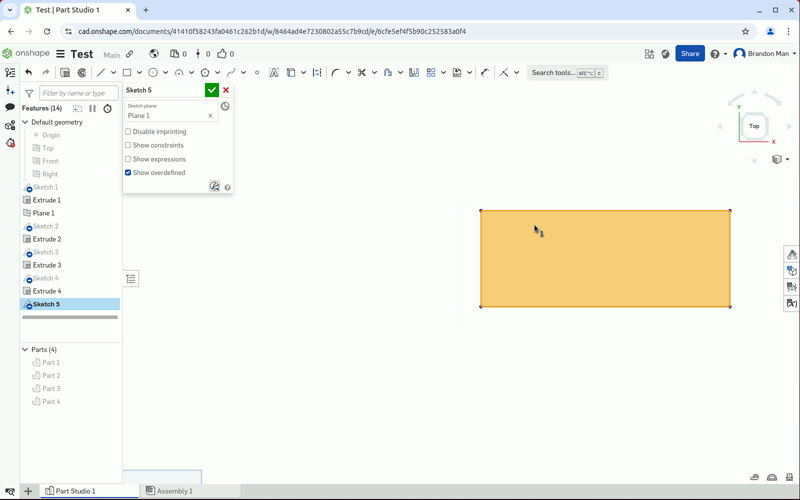
scroll(-6)
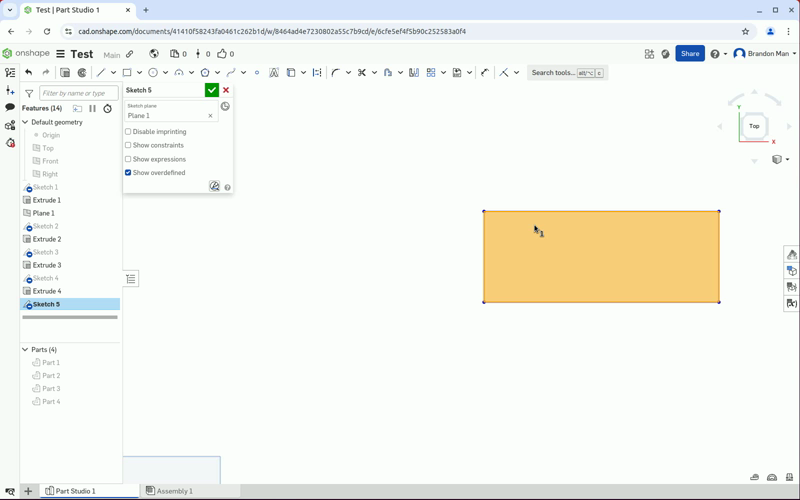
scroll(-6)
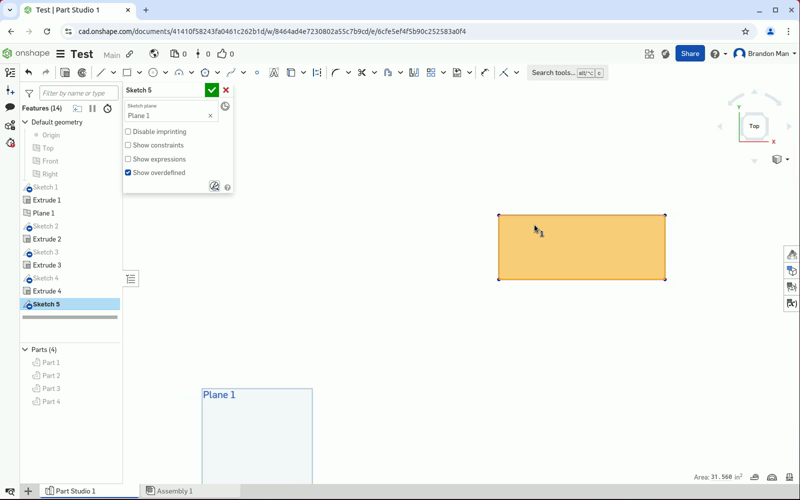
scroll(-6)
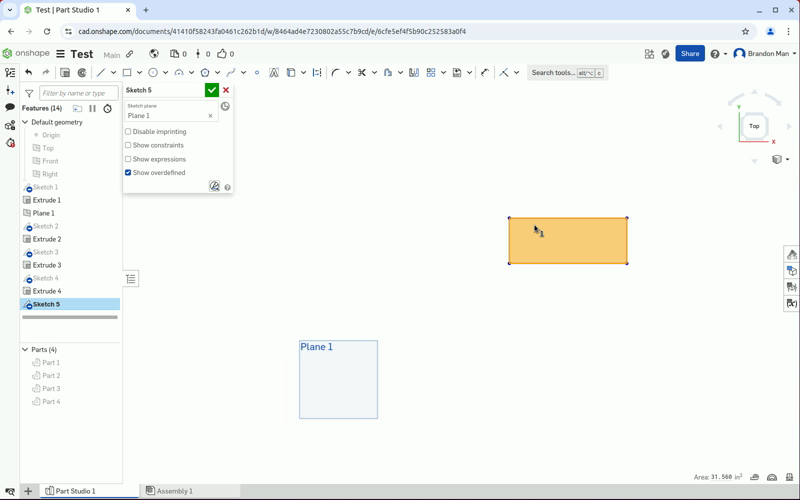
scroll(-6)
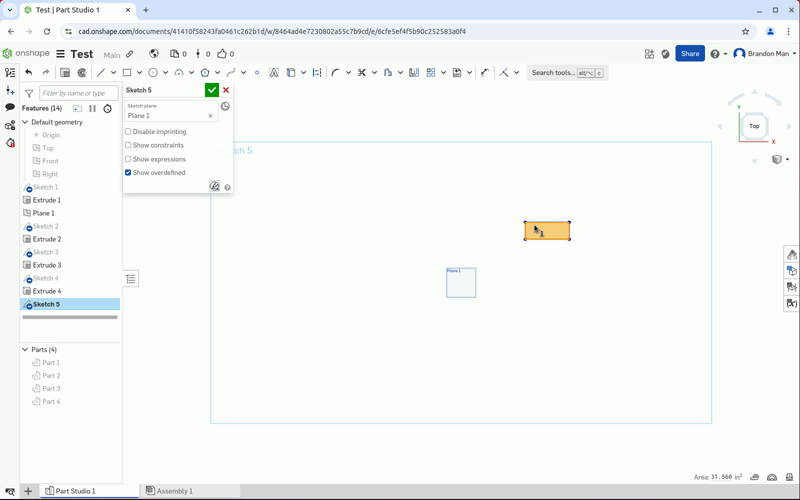
mouse_move(73, 352)
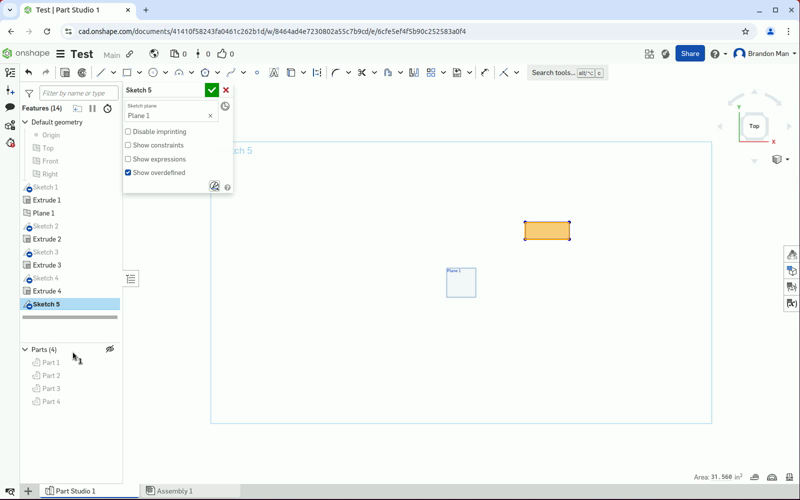
key(shift+y)
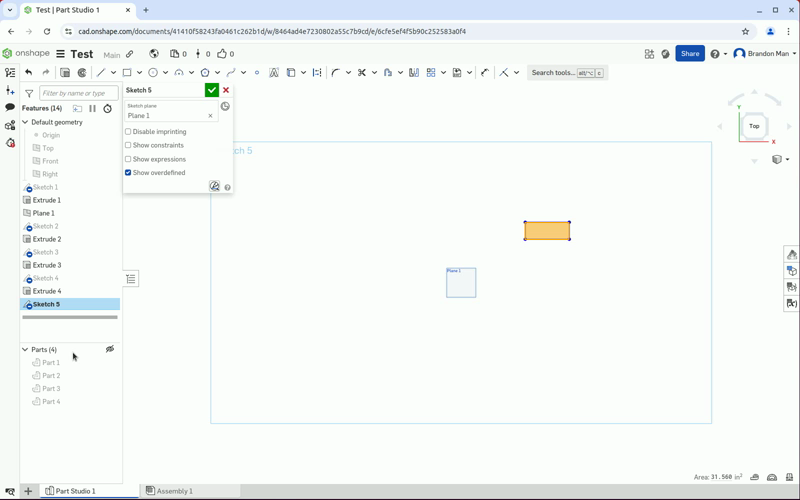
key(shift+e)
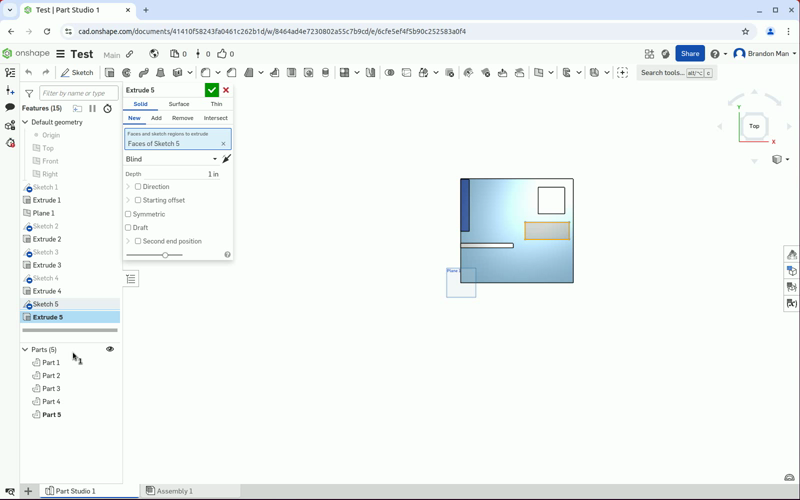
mouse_move(143, 106)
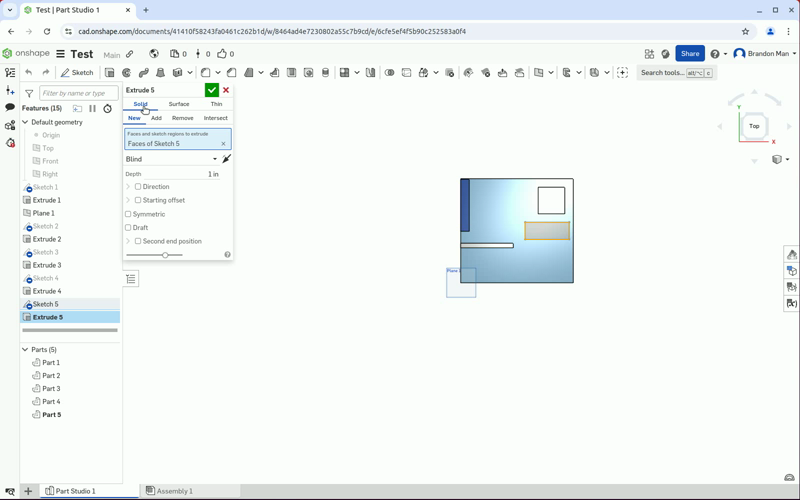
click(143, 106)
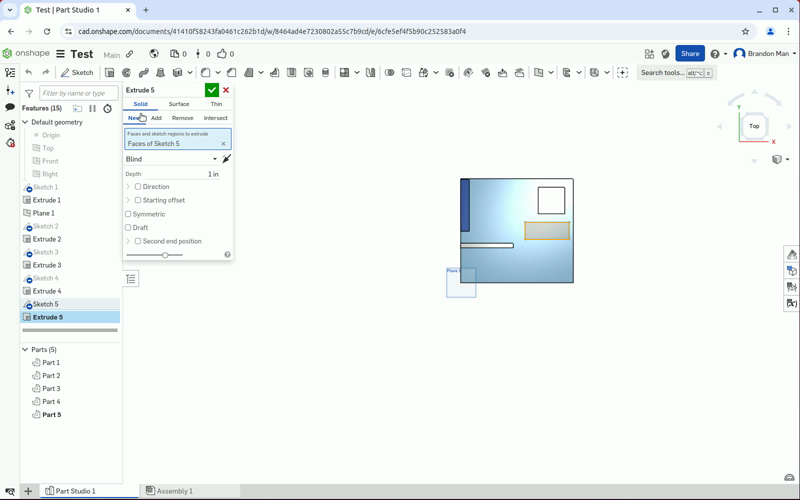
mouse_move(137, 120)
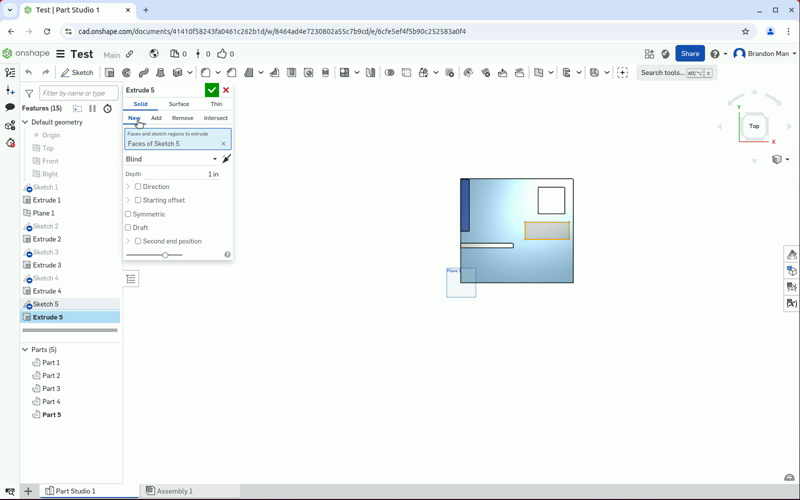
click(137, 120)
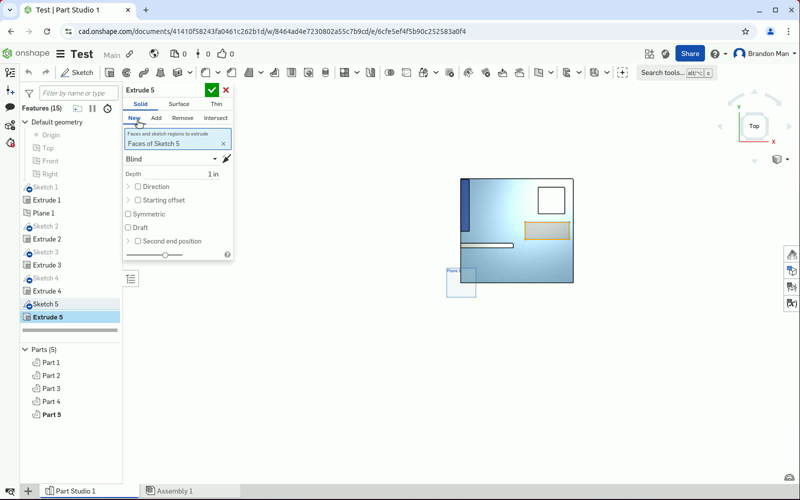
key(tab, 4)
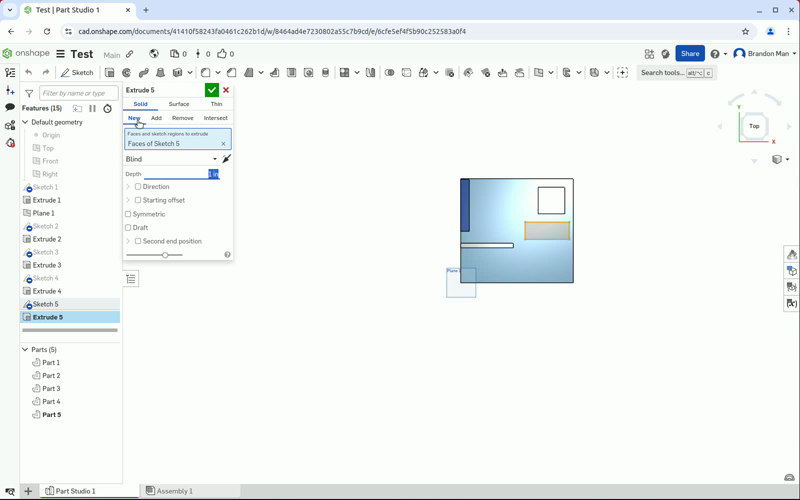
text(2.648)
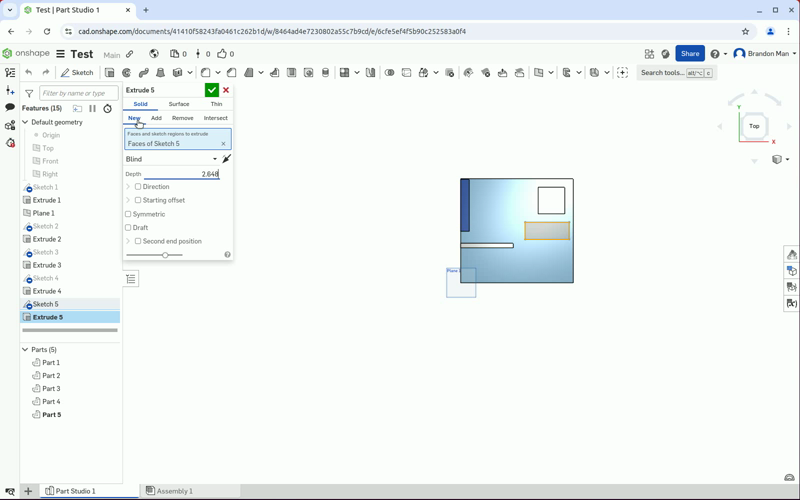
key(enter)
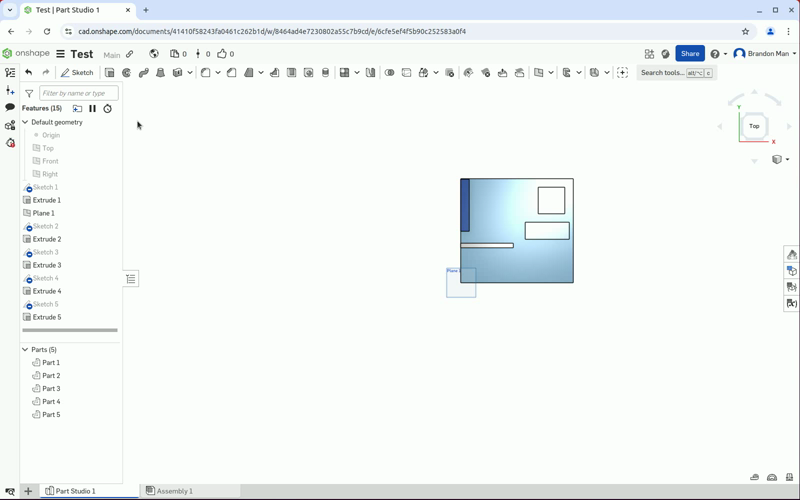
key(shift+h)
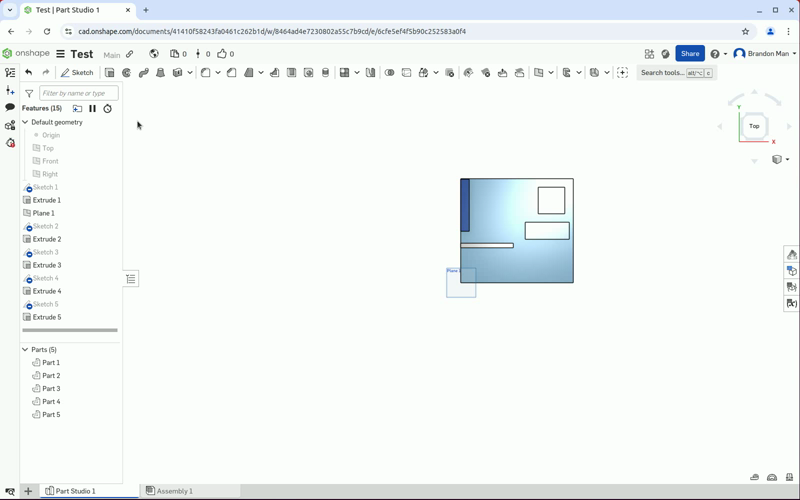
key(shift+h)
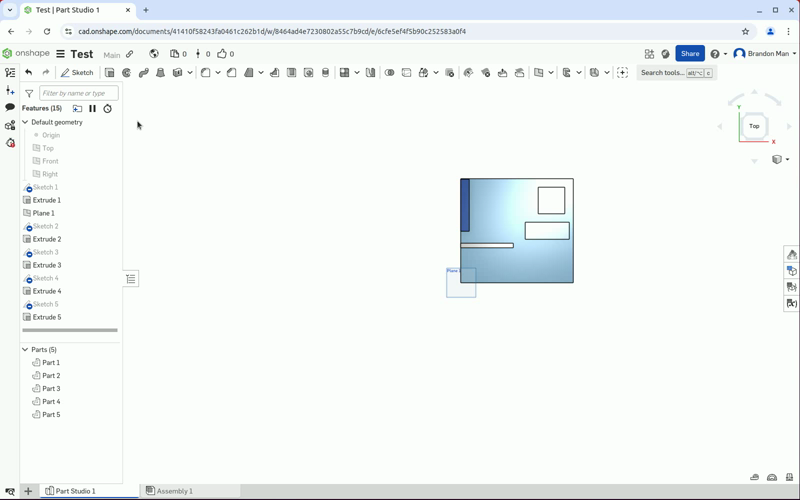
mouse_move(73, 189)
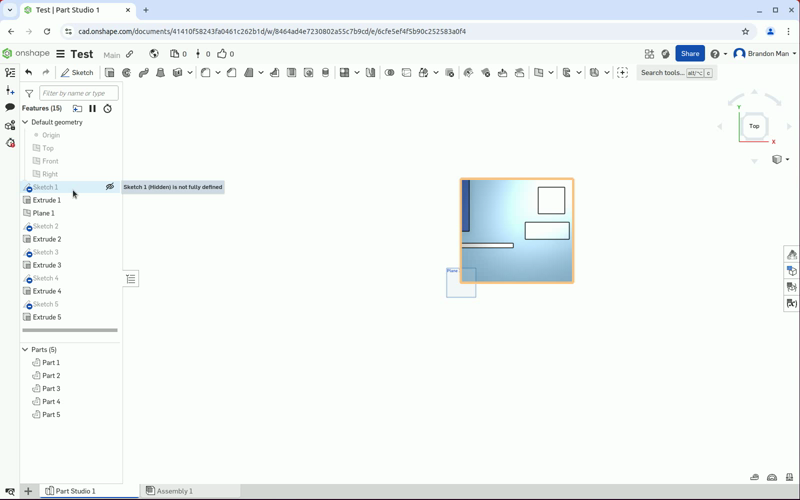
click(73, 189)
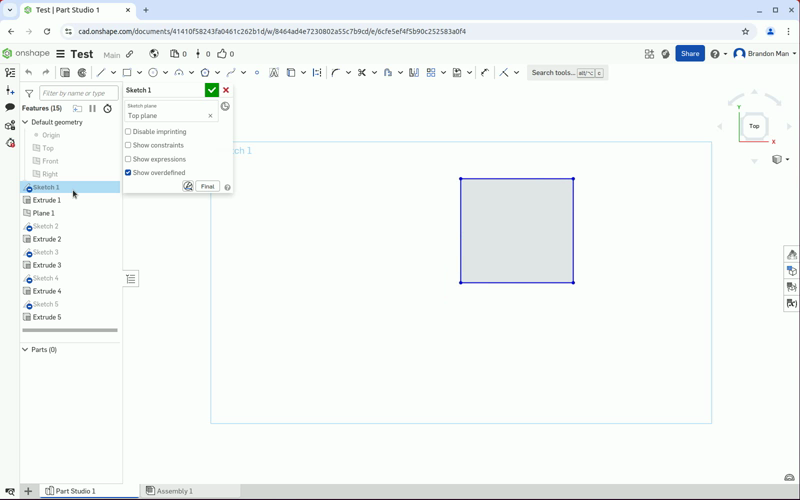
mouse_move(229, 92)
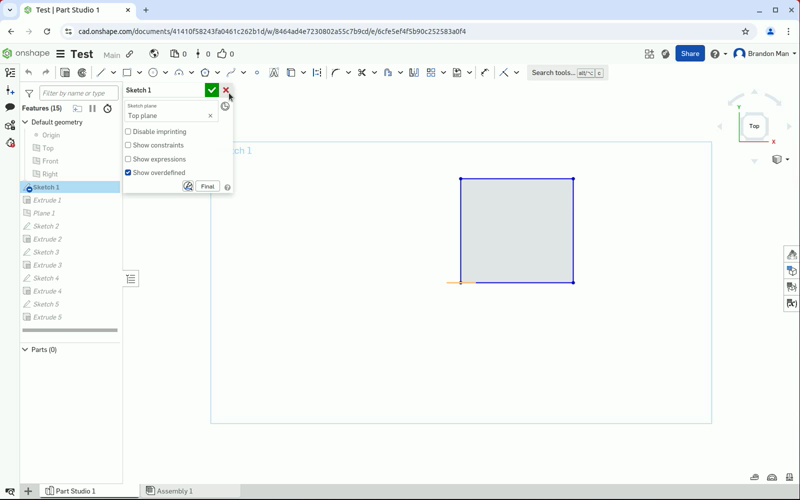
click(229, 92)
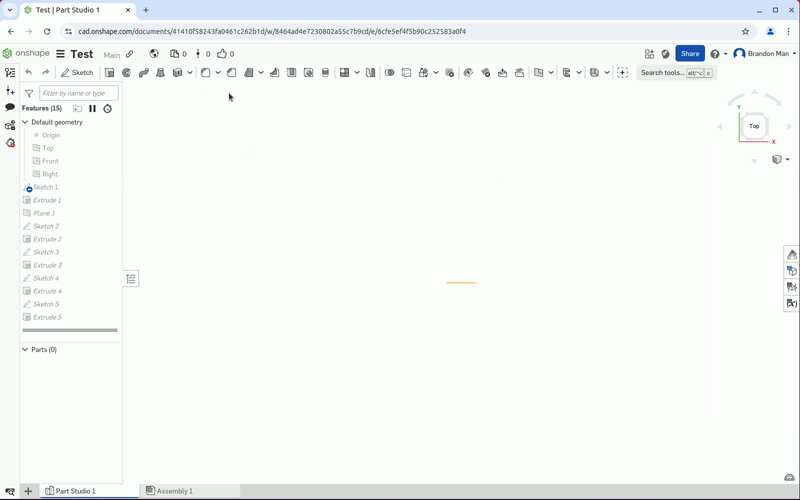
key(shift+s)
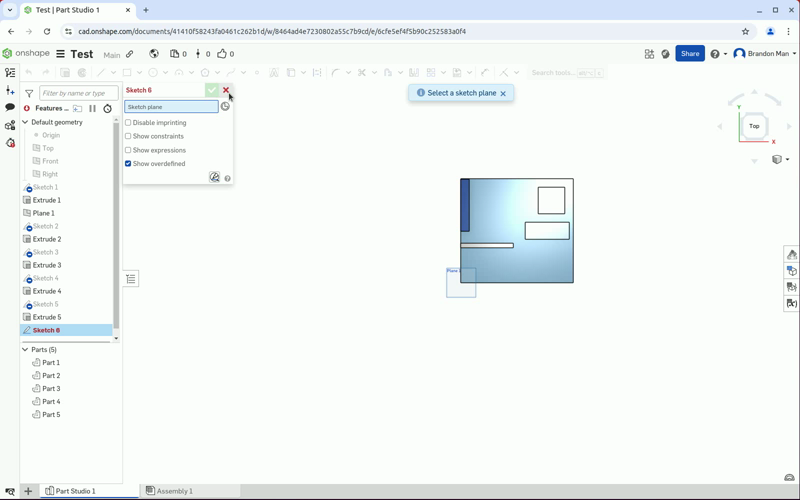
mouse_move(69, 215)
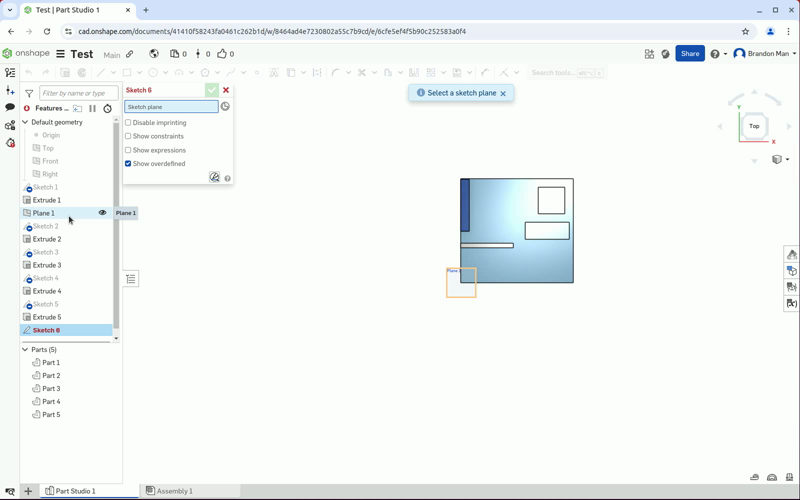
click(69, 215)
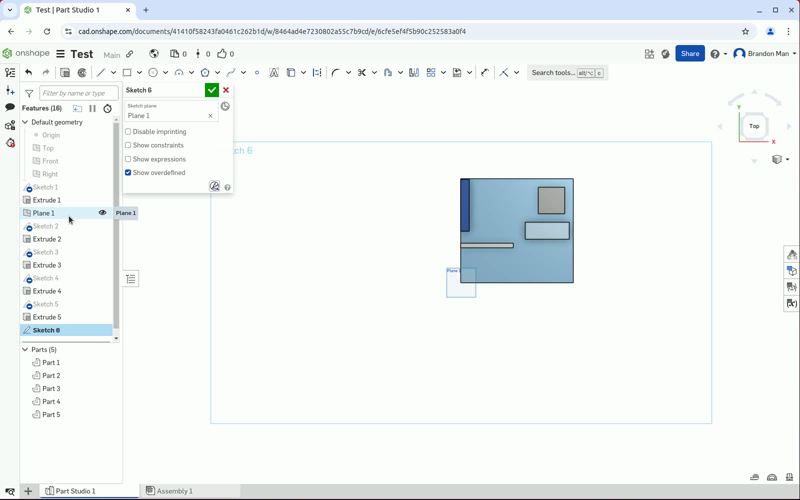
mouse_move(73, 352)
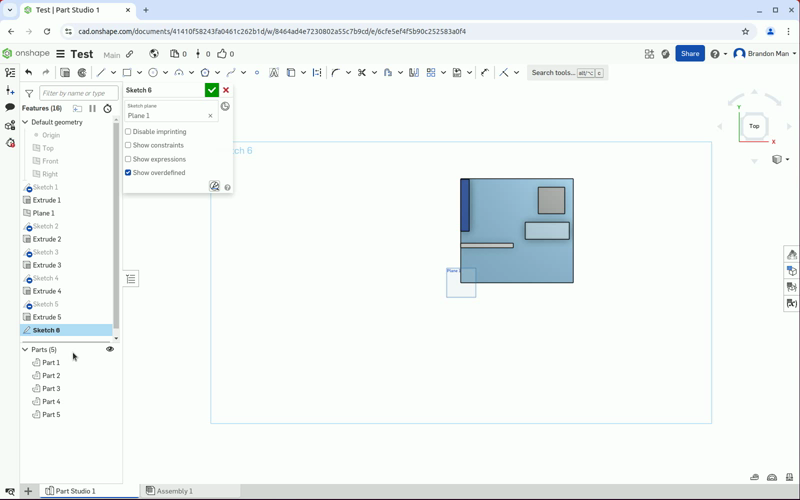
key(y)
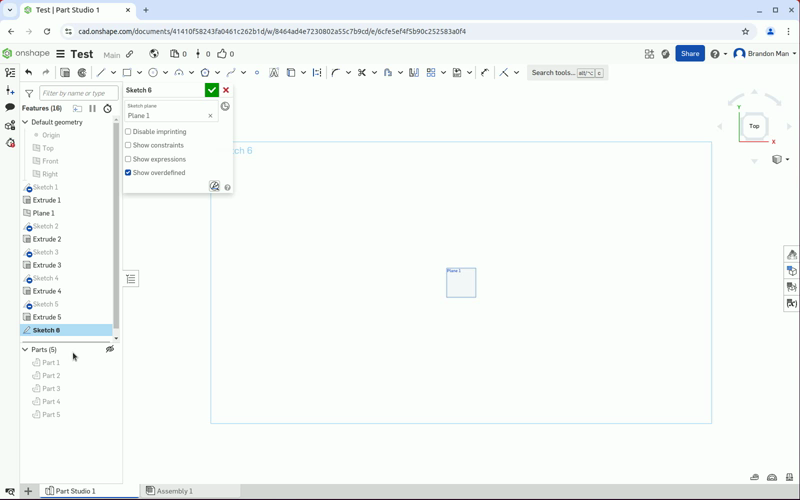
key(l)
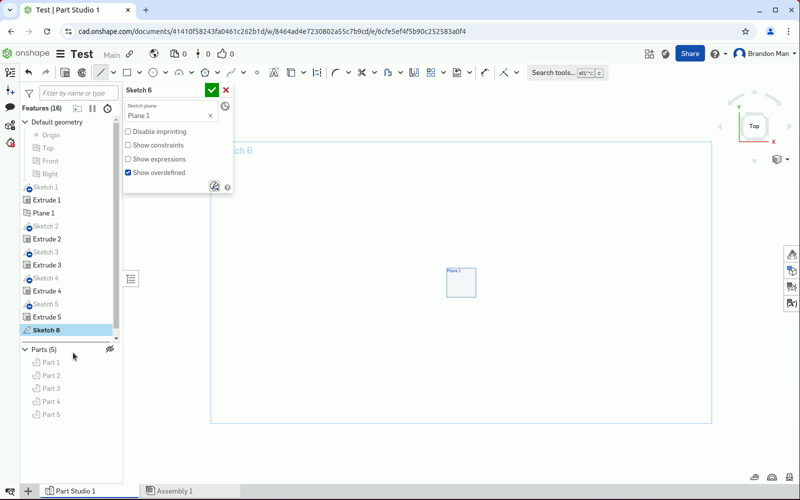
key_down(shift)
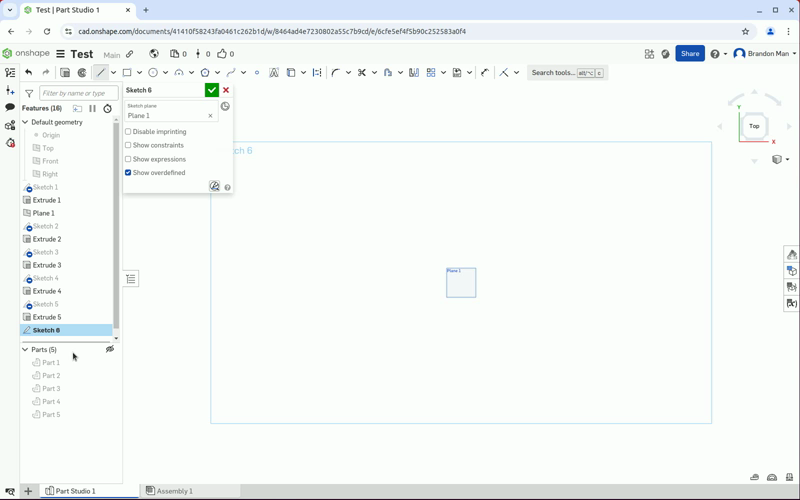
mouse_move(542, 280)
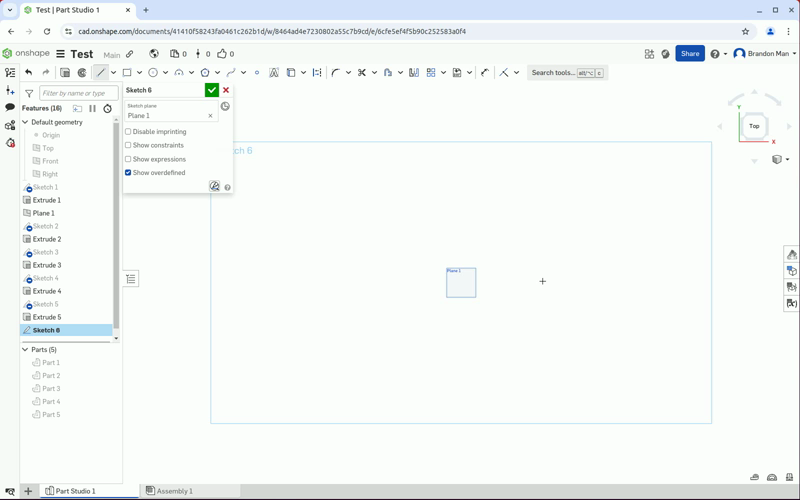
click(542, 280)
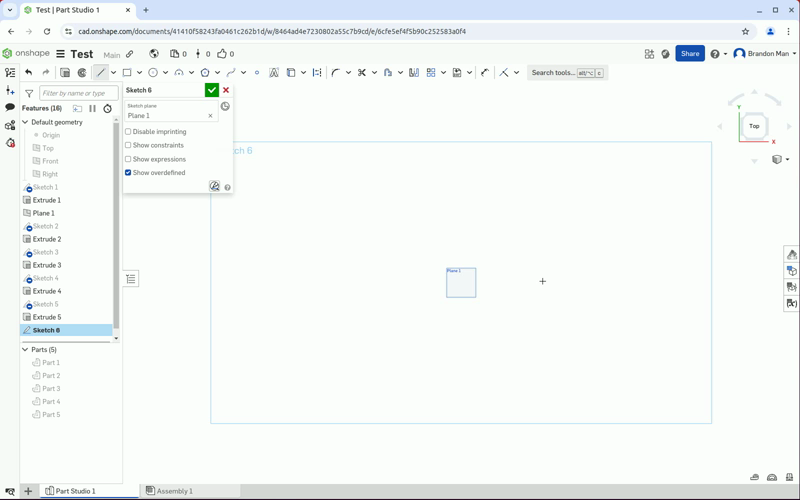
key_up(shift)
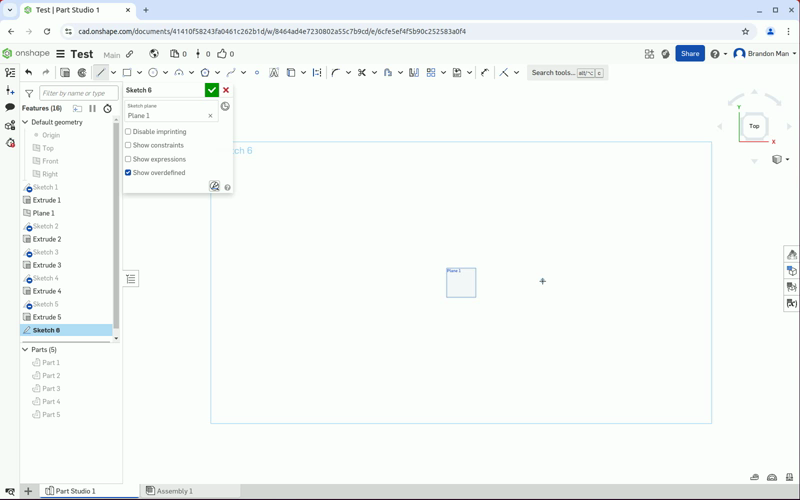
key_down(shift)
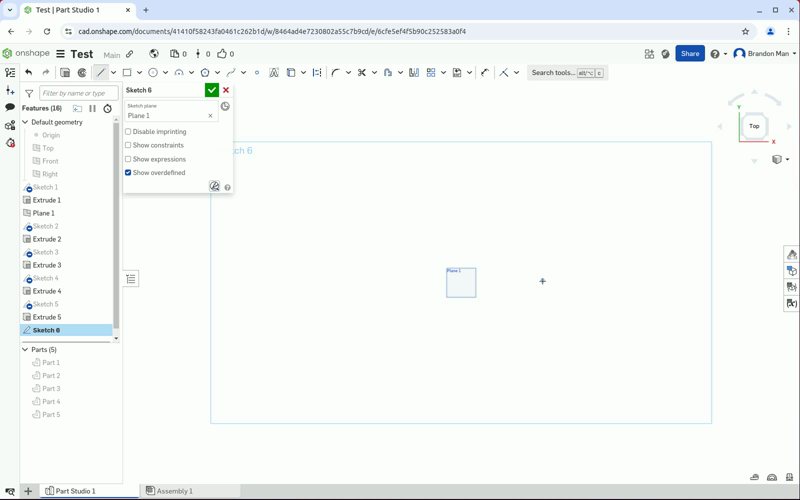
mouse_move(572, 280)
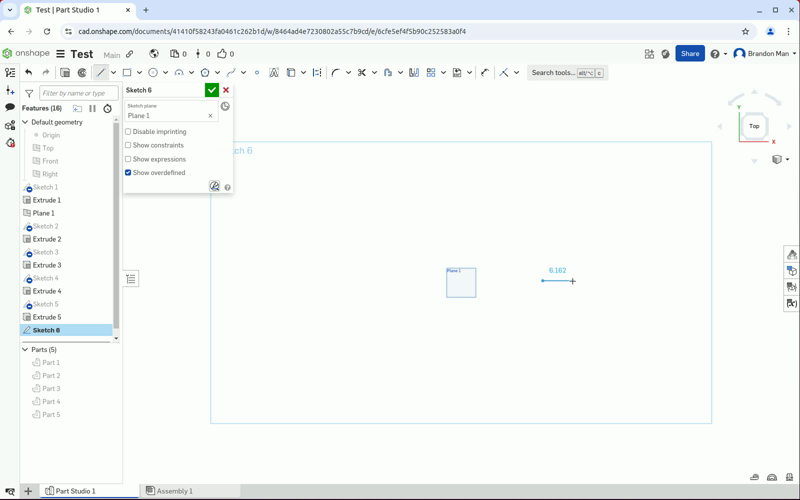
mouse_move(564, 280)
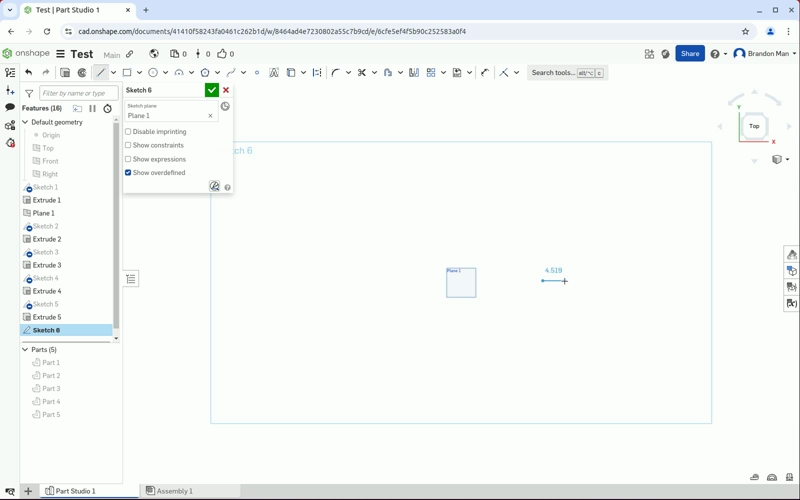
click(564, 280)
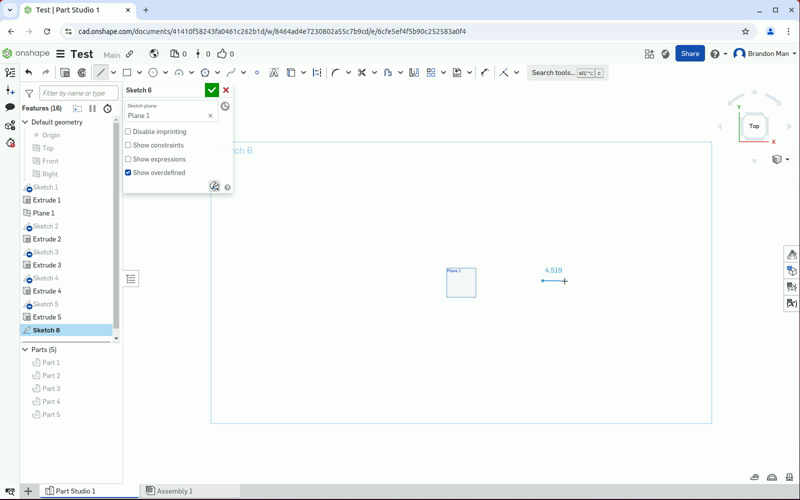
key_up(shift)
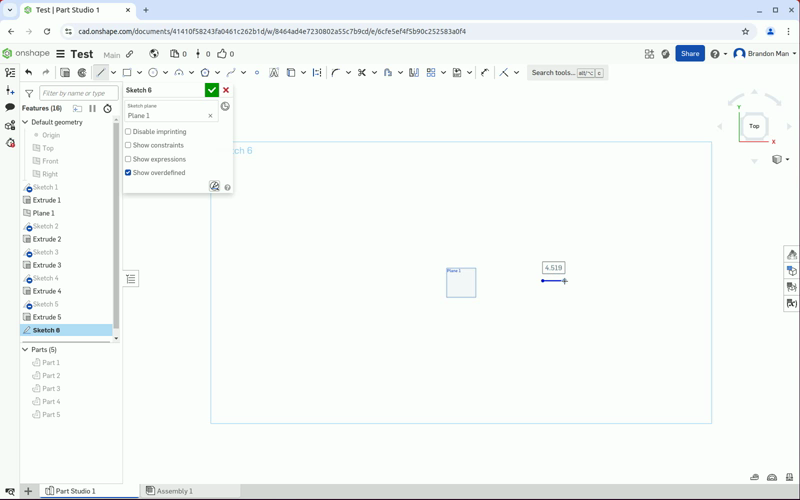
key_down(shift)
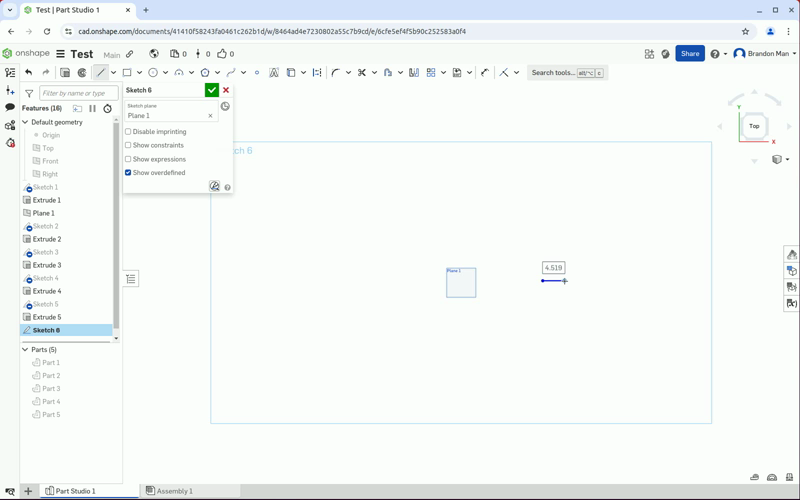
mouse_move(589, 280)
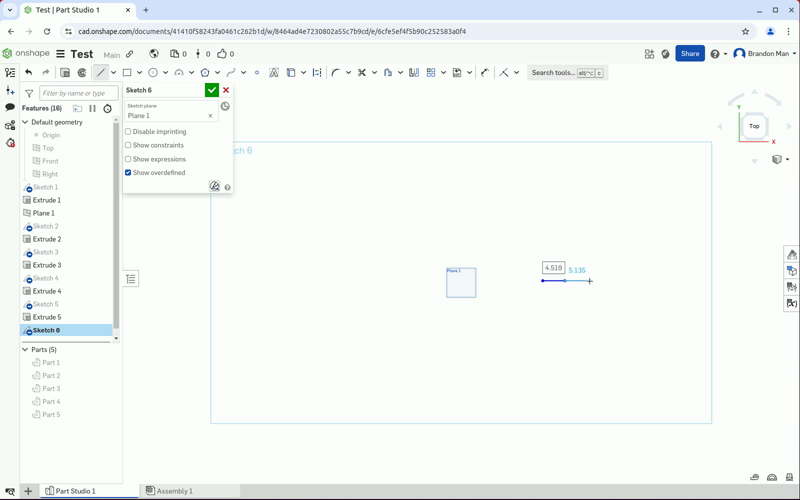
mouse_move(564, 273)
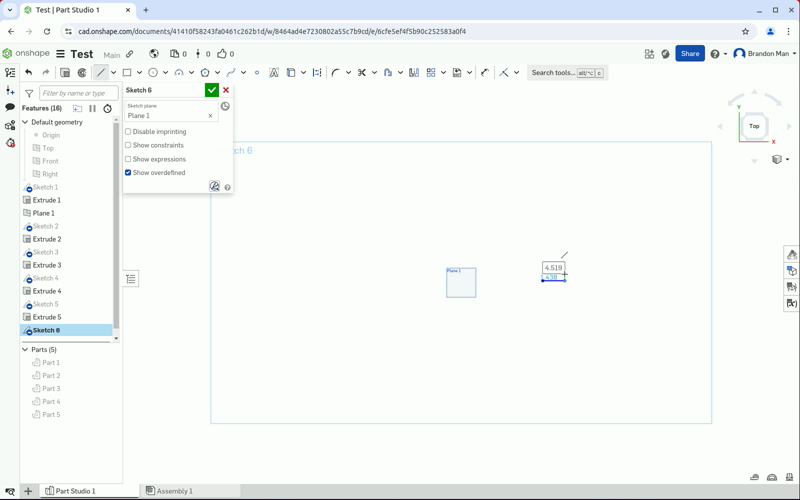
scroll(6)
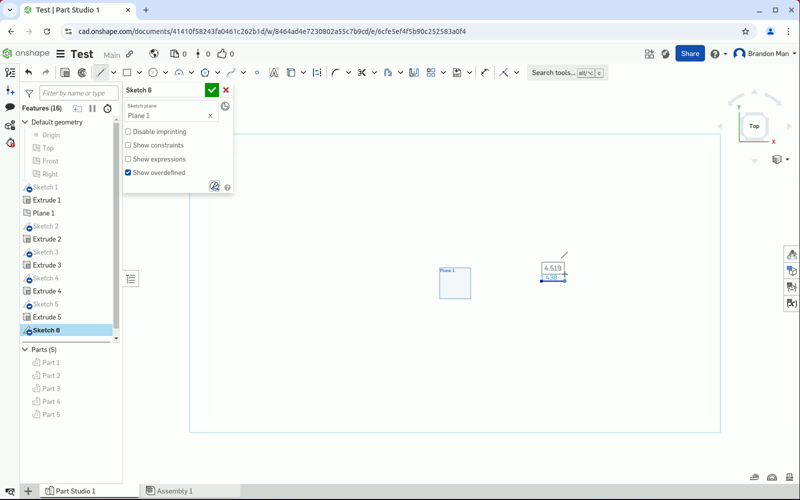
scroll(6)
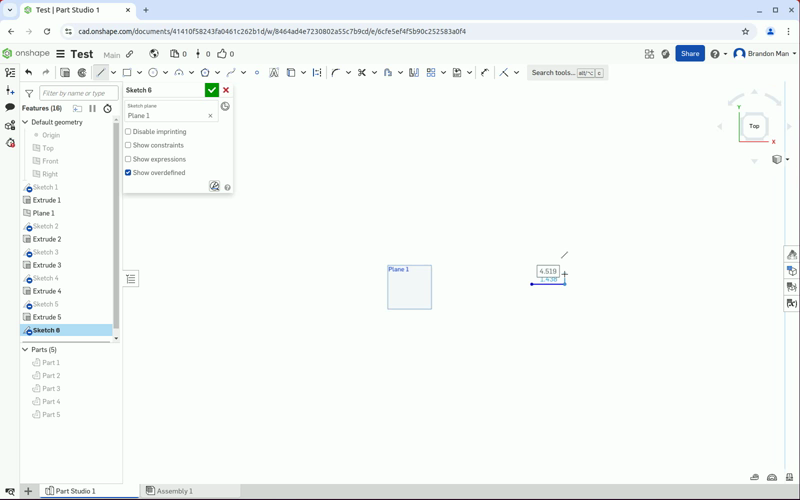
scroll(6)
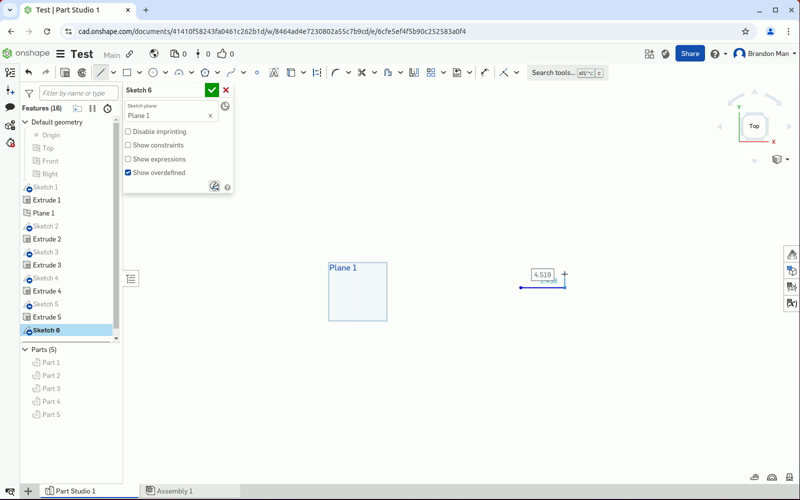
scroll(6)
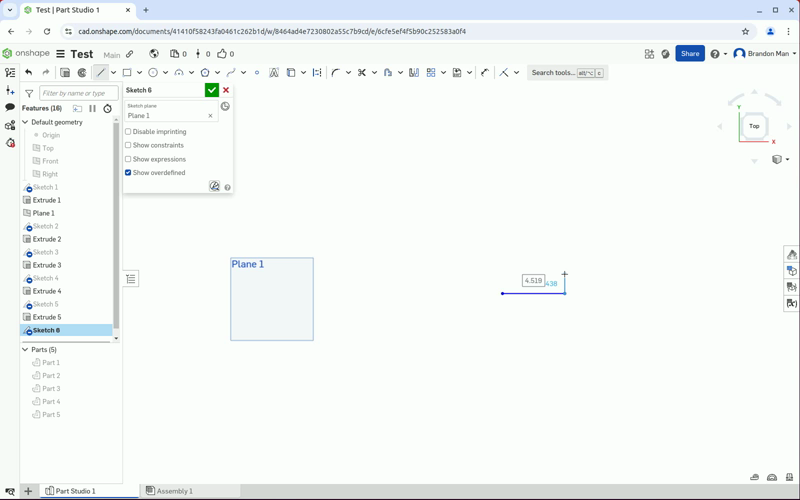
scroll(6)
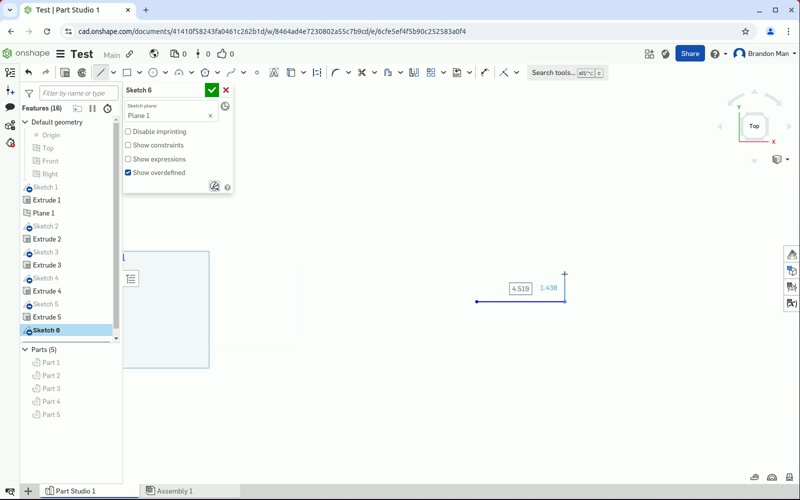
scroll(6)
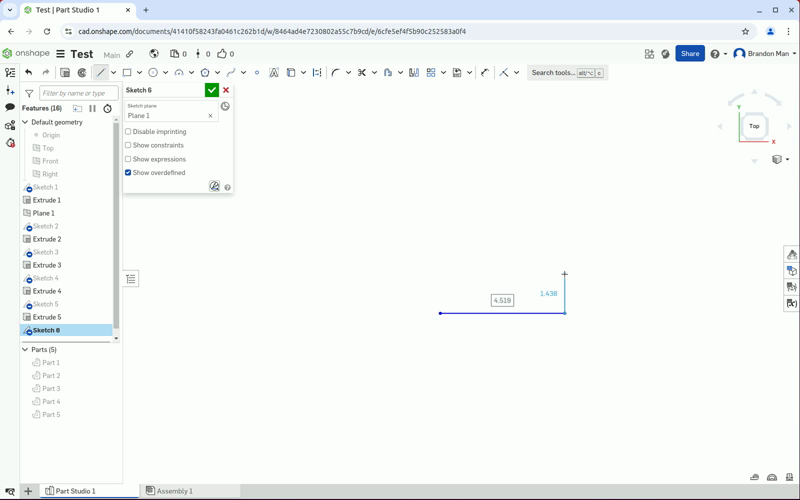
scroll(6)
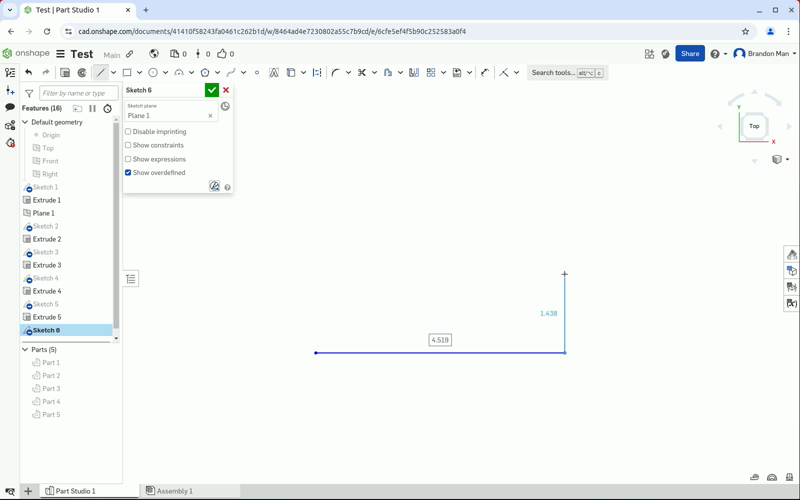
click(564, 273)
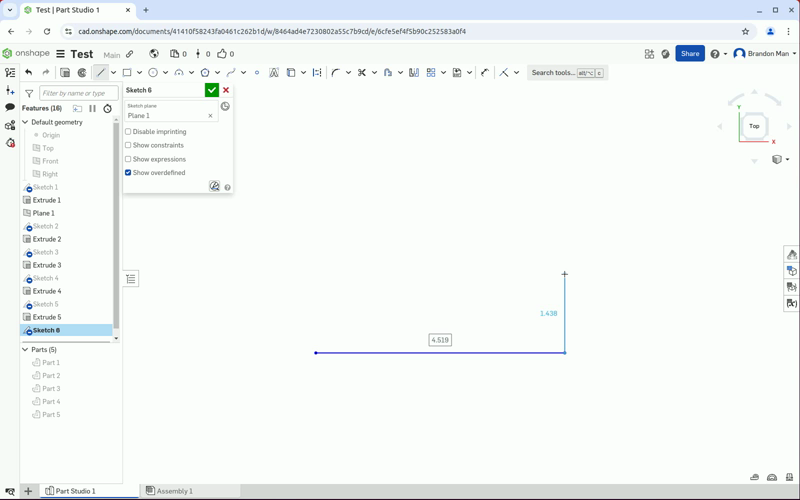
scroll(-6)
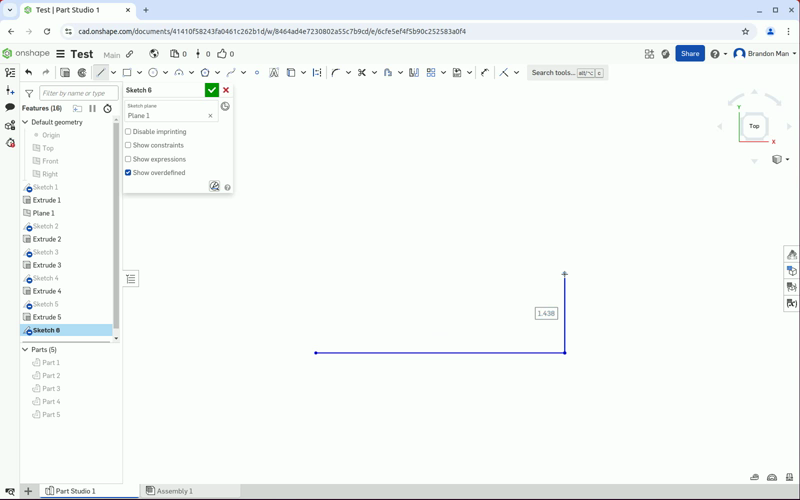
scroll(-6)
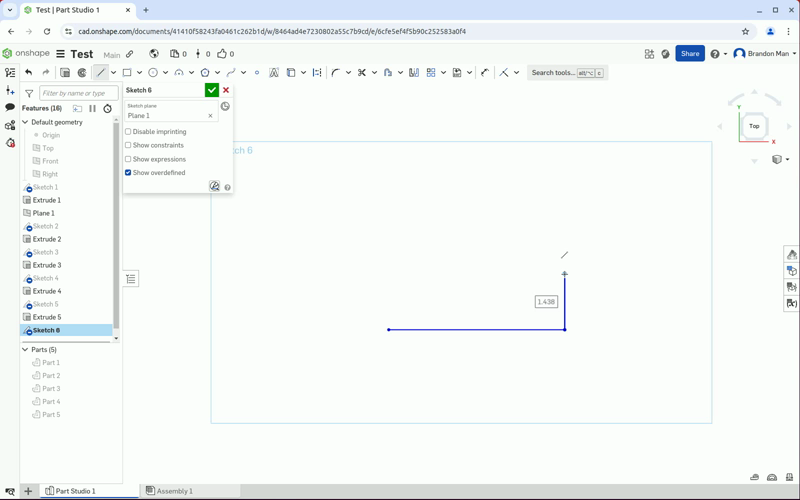
scroll(-6)
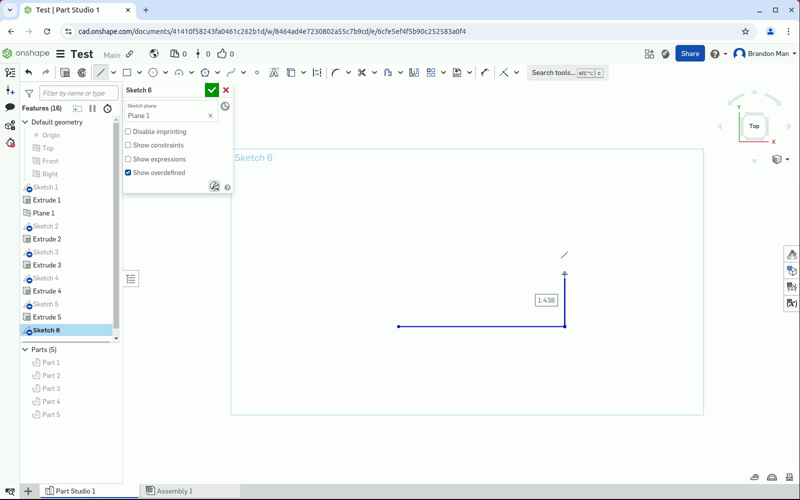
scroll(-6)
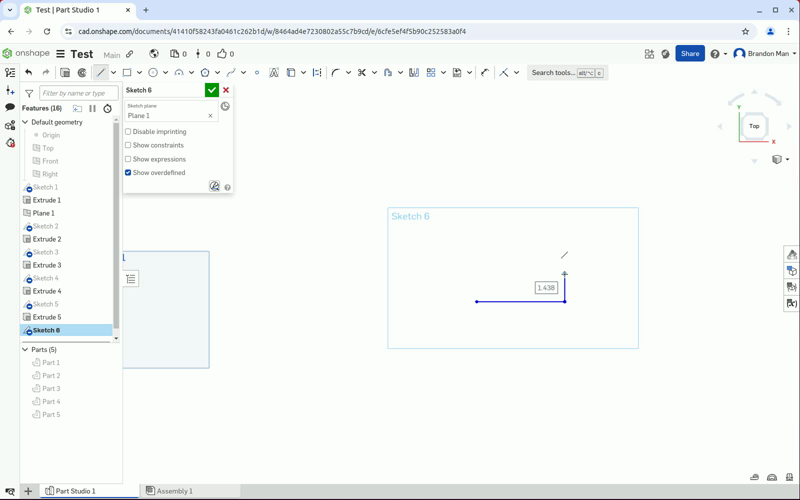
scroll(-6)
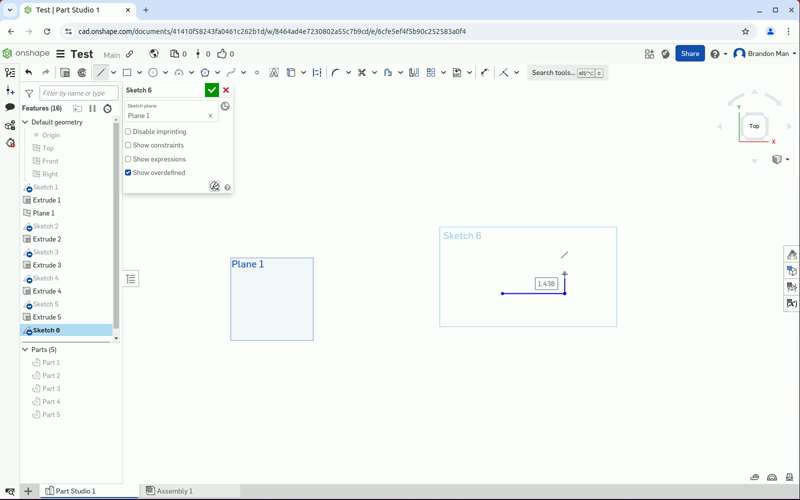
scroll(-6)
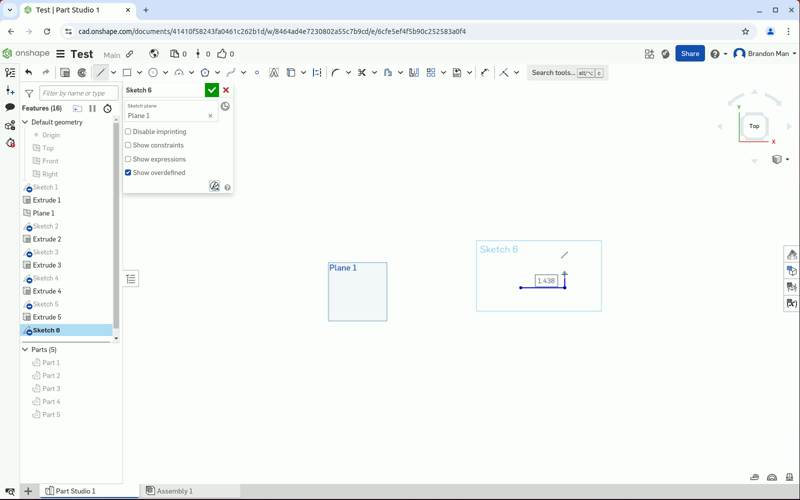
scroll(-6)
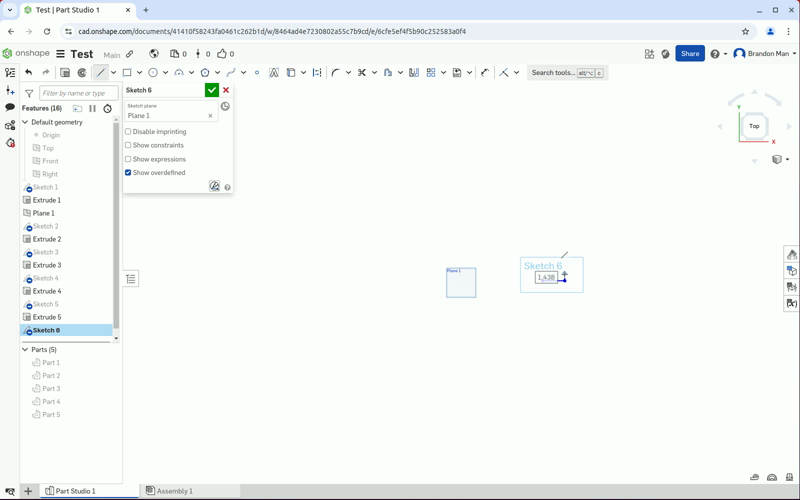
key_up(shift)
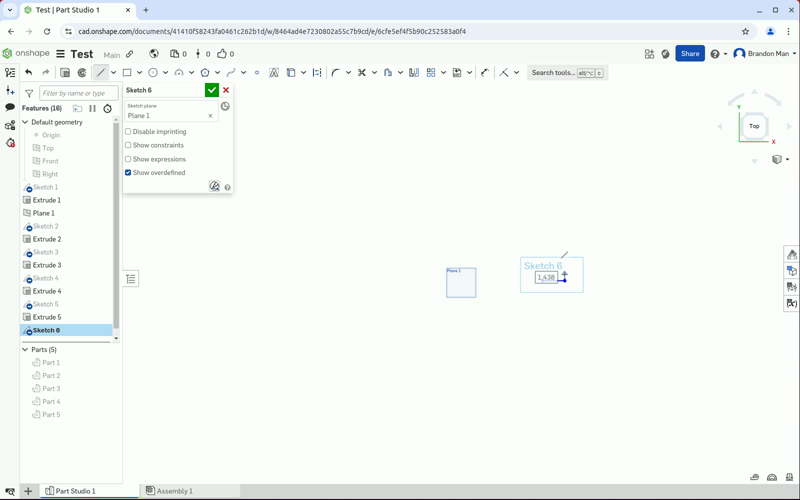
key_down(shift)
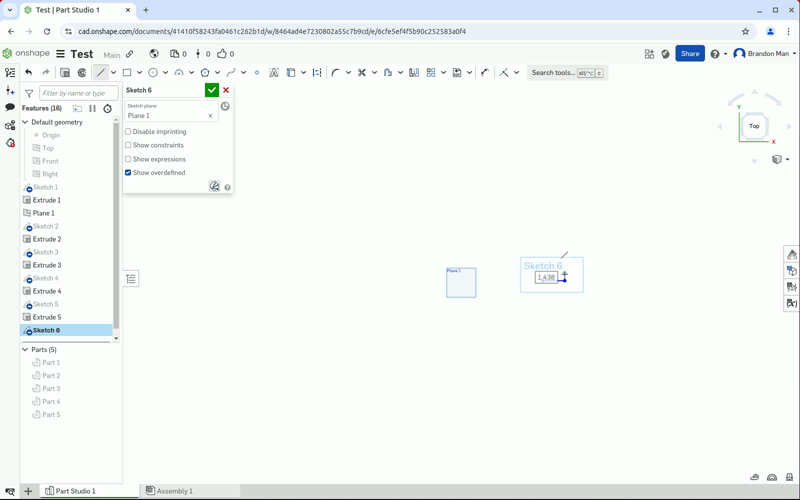
mouse_move(589, 273)
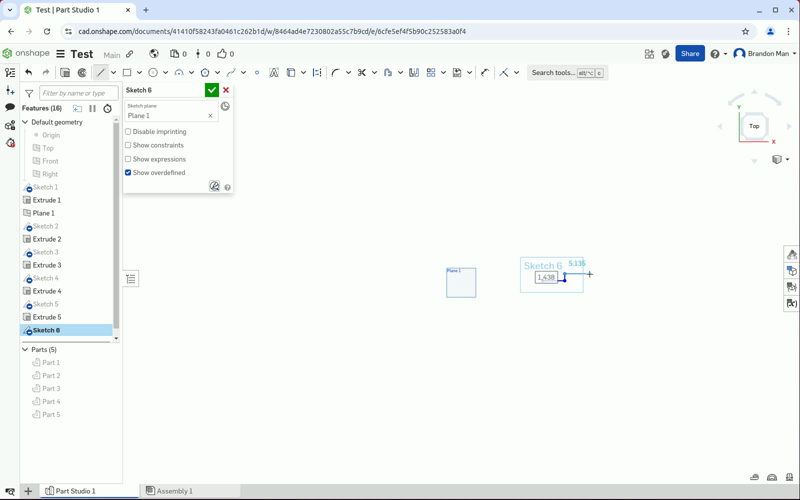
mouse_move(542, 273)
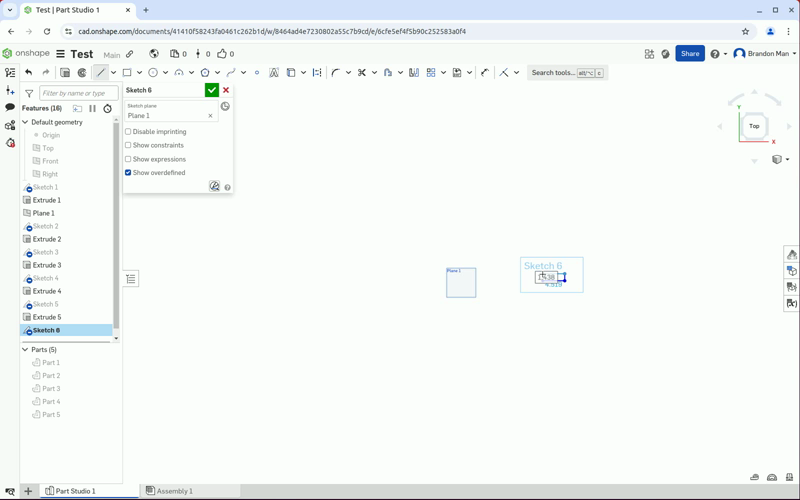
click(542, 273)
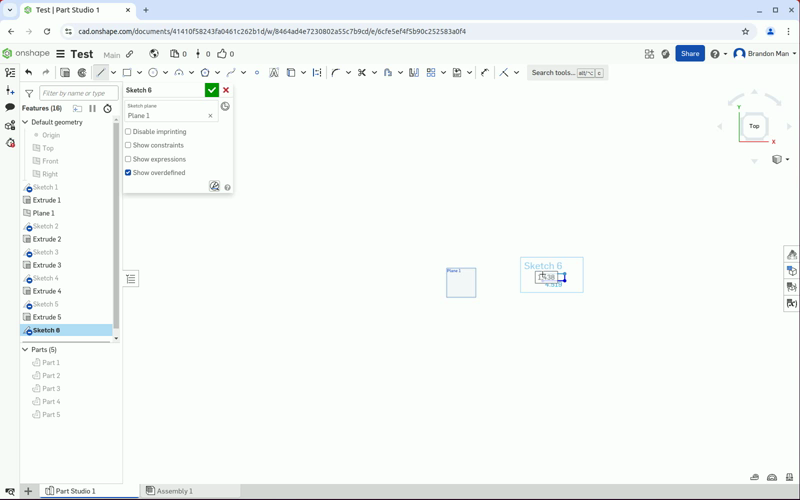
key_up(shift)
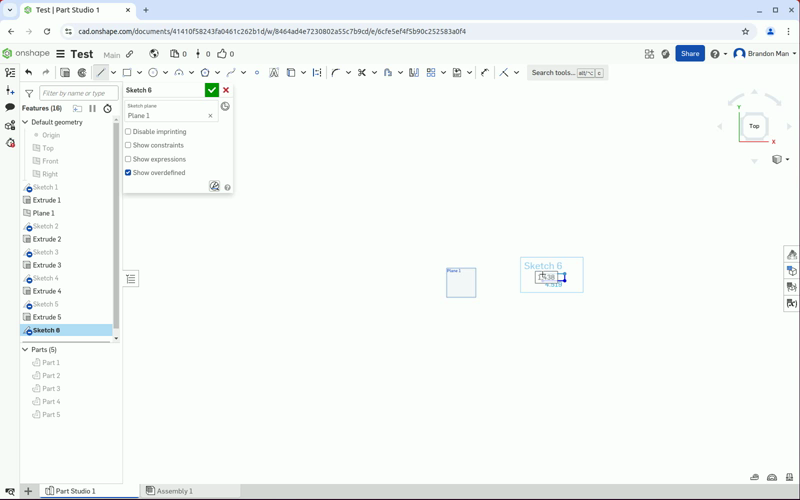
mouse_move(572, 273)
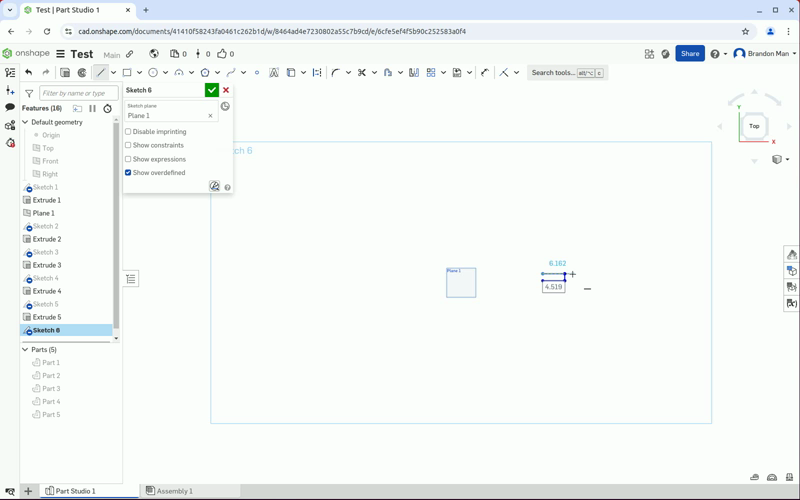
key_down(shift)
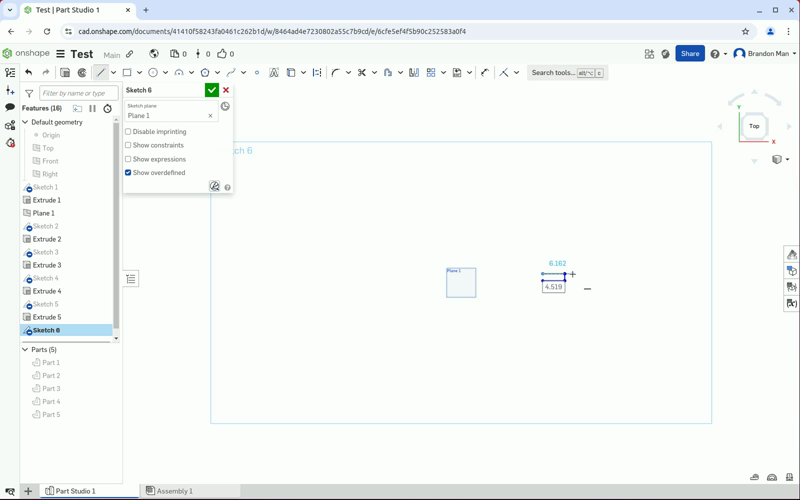
mouse_move(542, 280)
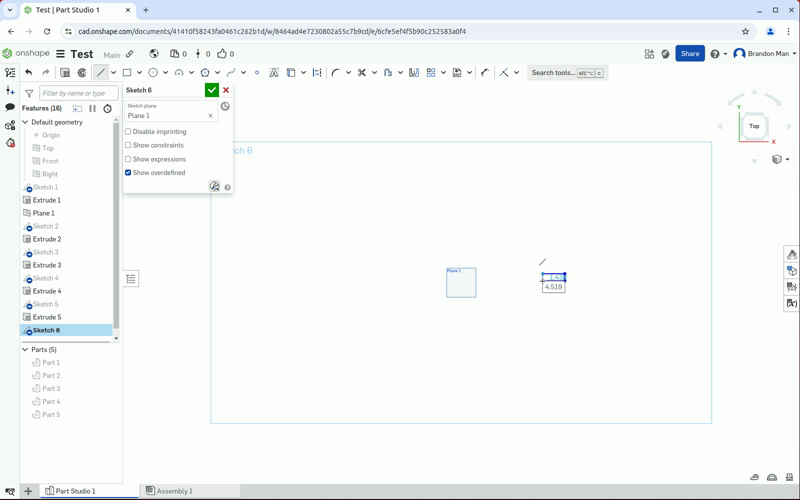
scroll(6)
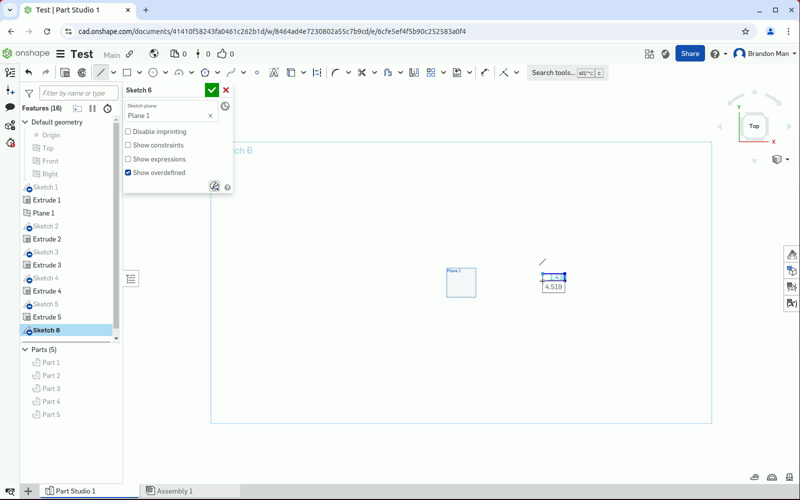
scroll(6)
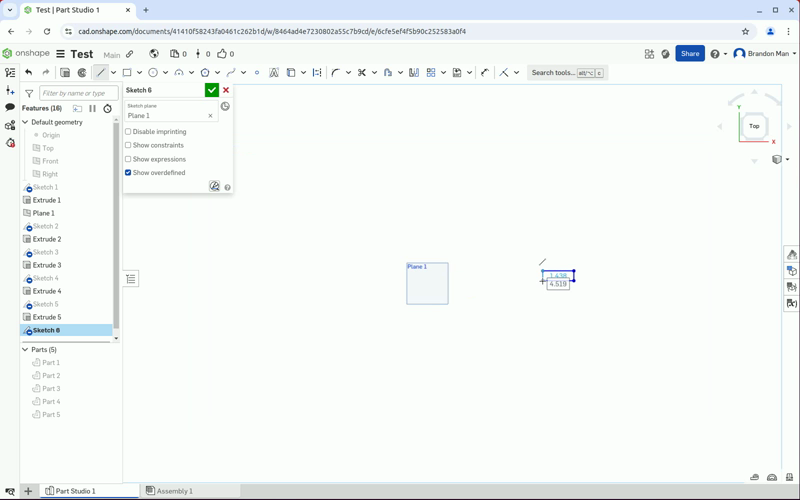
scroll(6)
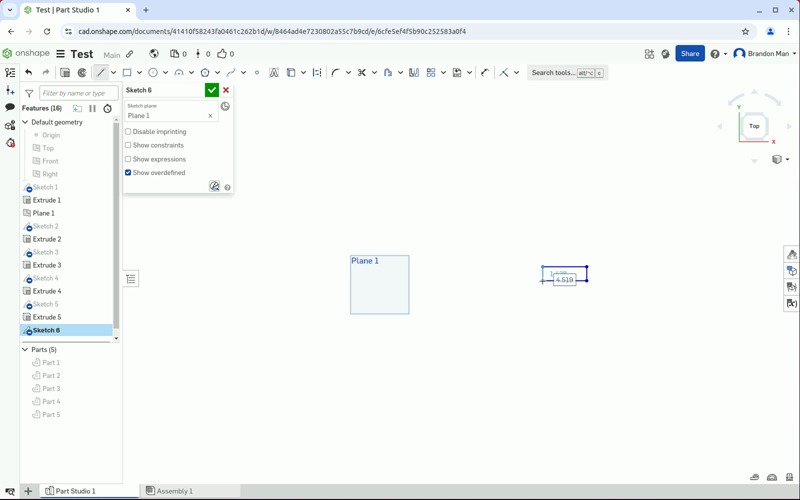
scroll(6)
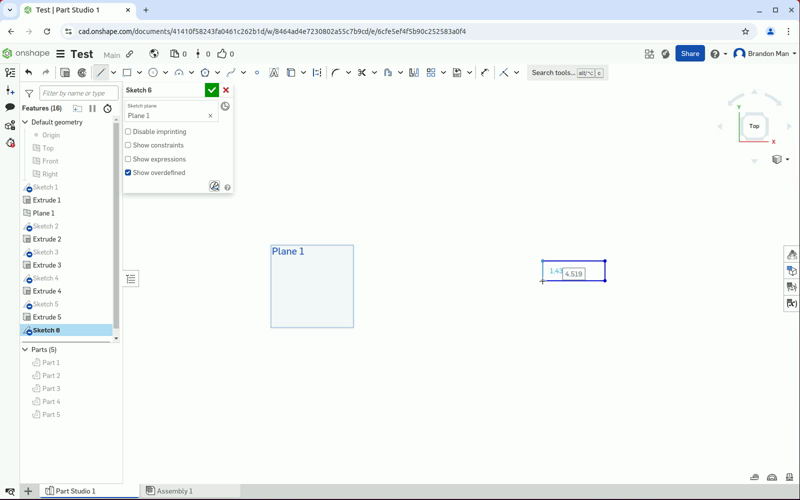
scroll(6)
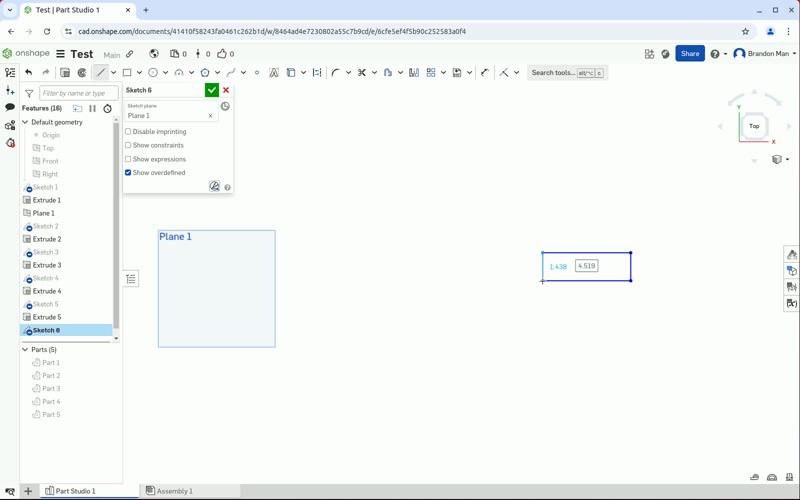
scroll(6)
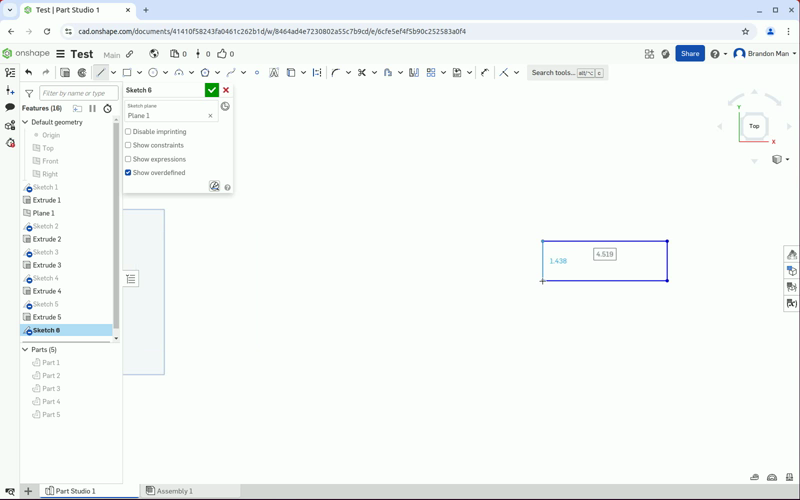
scroll(6)
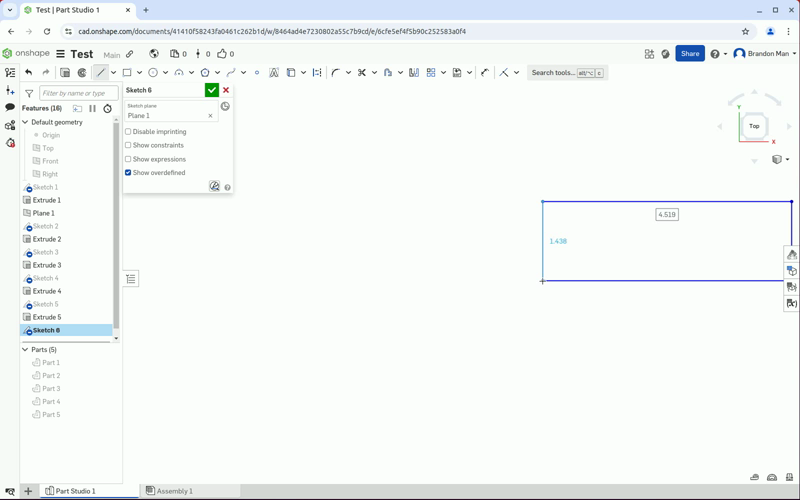
key_up(shift)
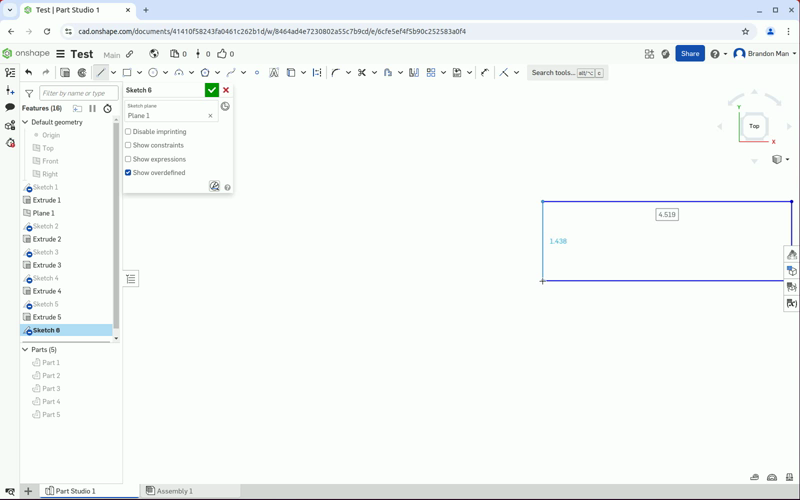
click(542, 280)
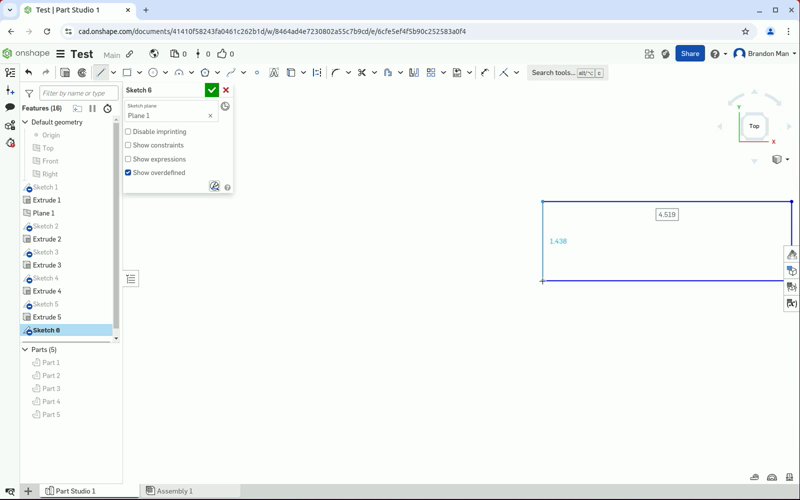
scroll(-6)
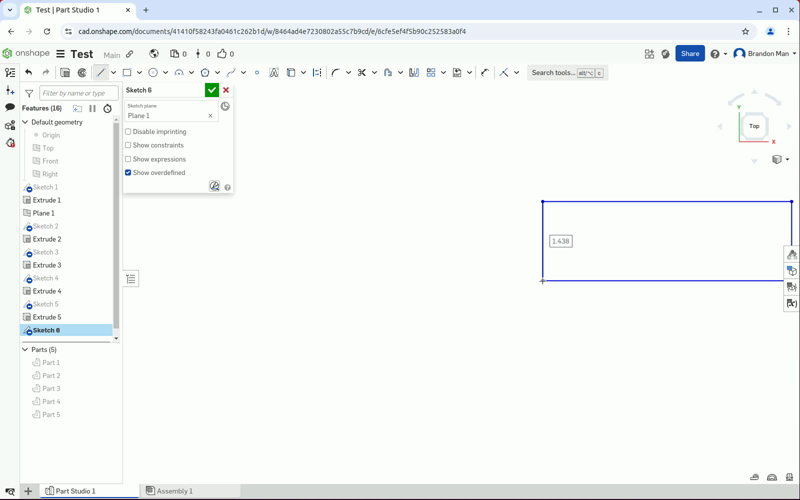
scroll(-6)
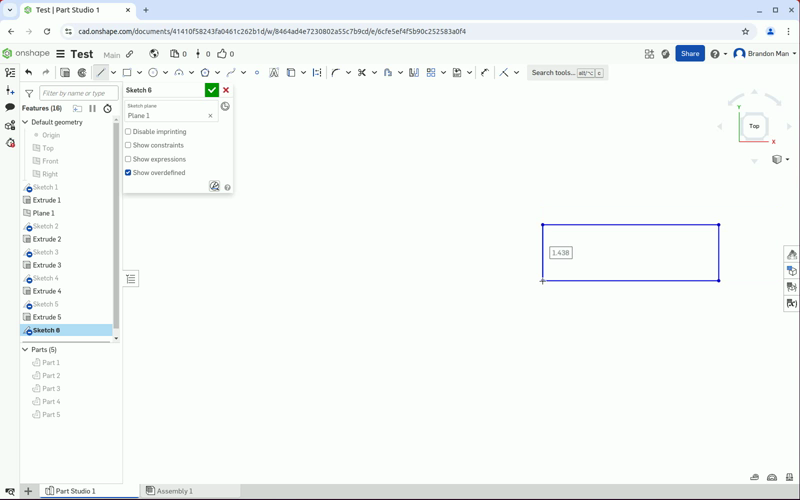
scroll(-6)
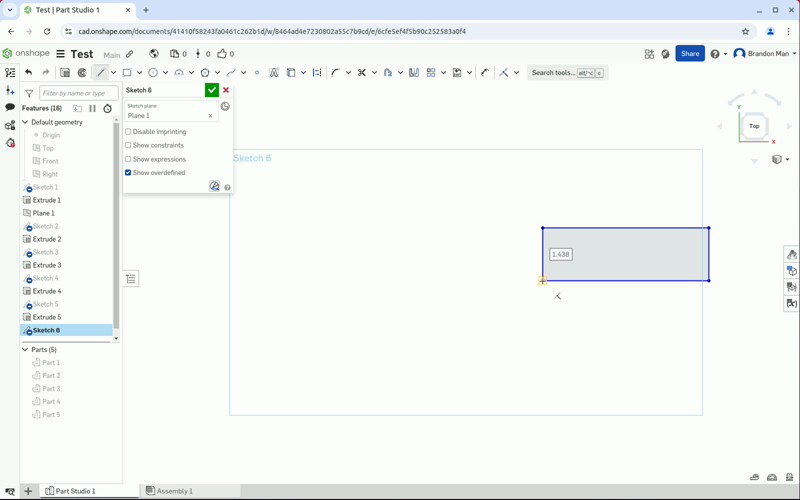
scroll(-6)
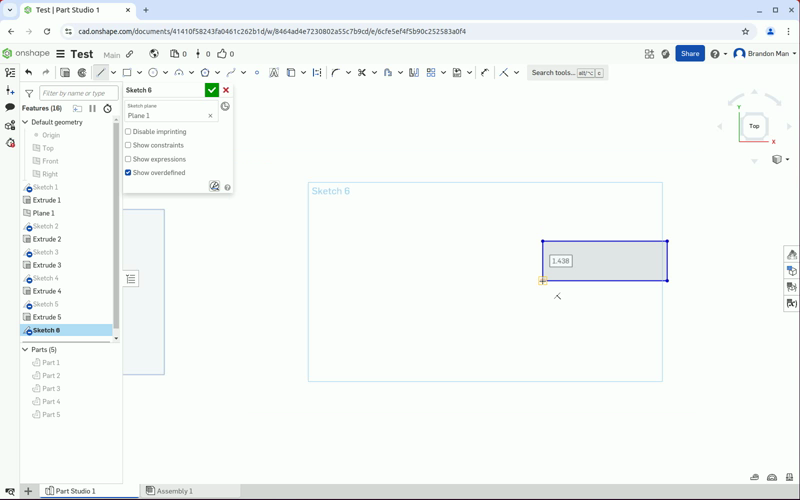
scroll(-6)
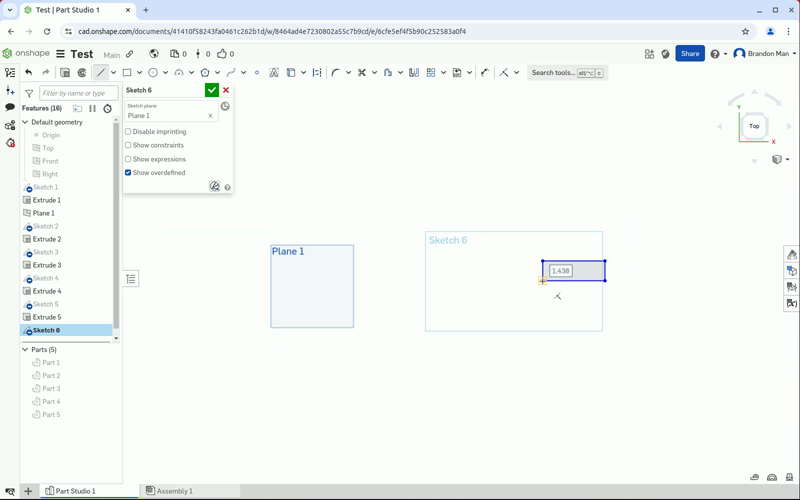
scroll(-6)
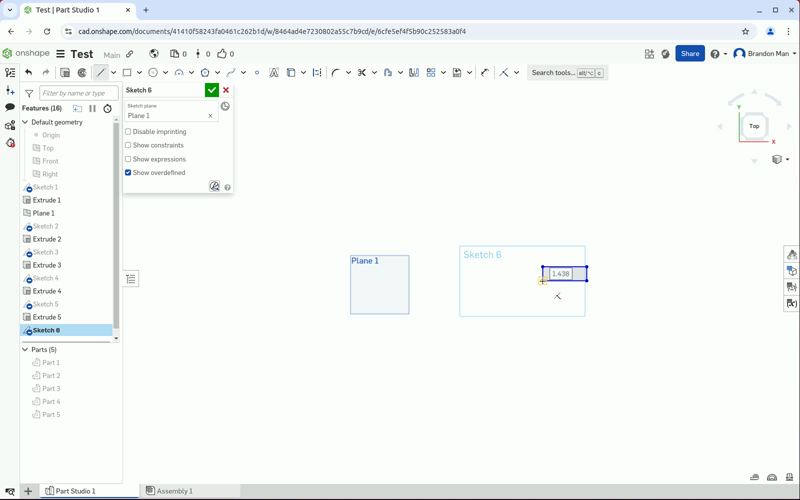
scroll(-6)
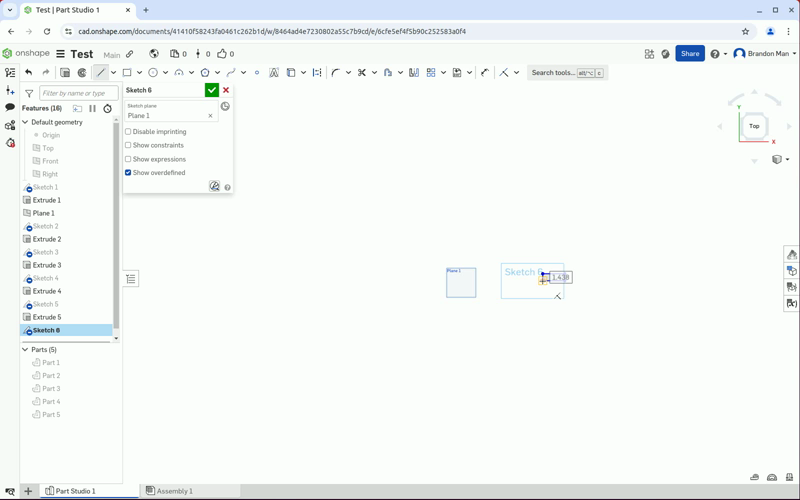
key(esc)
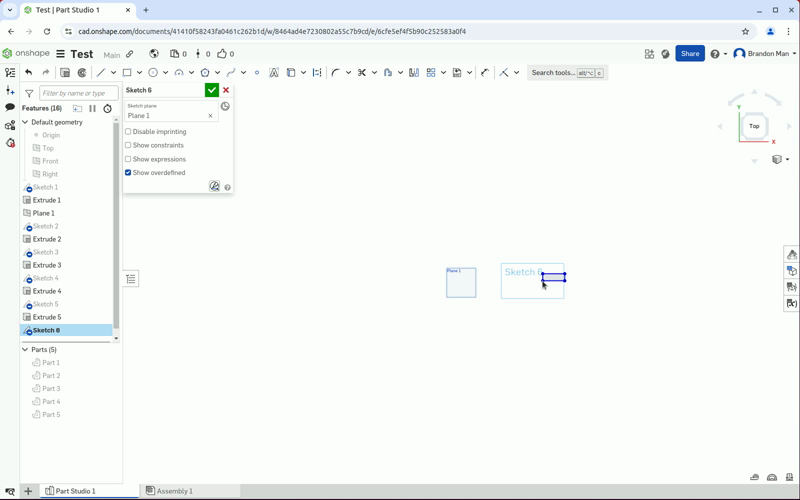
mouse_move(563, 274)
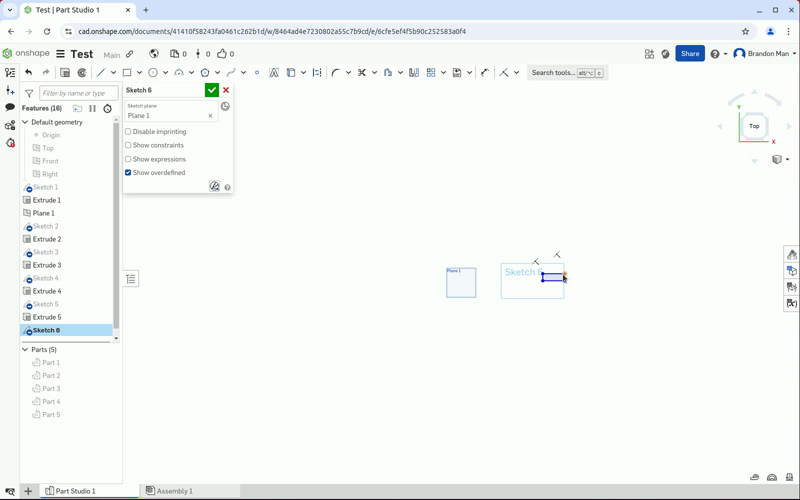
scroll(6)
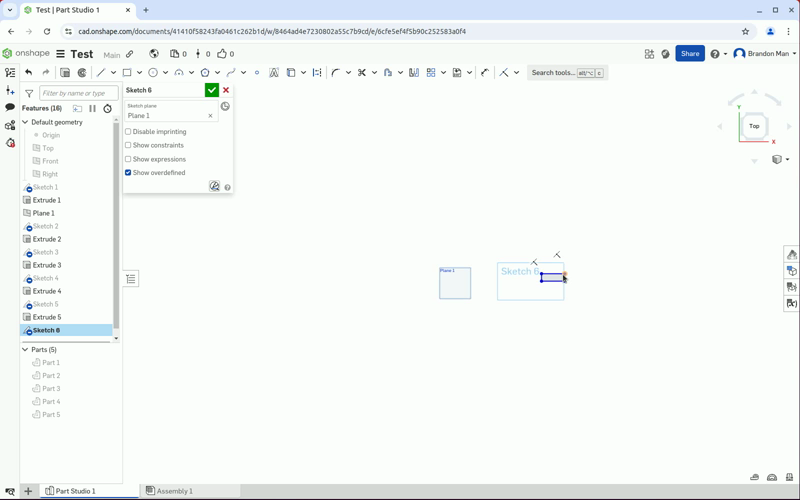
scroll(6)
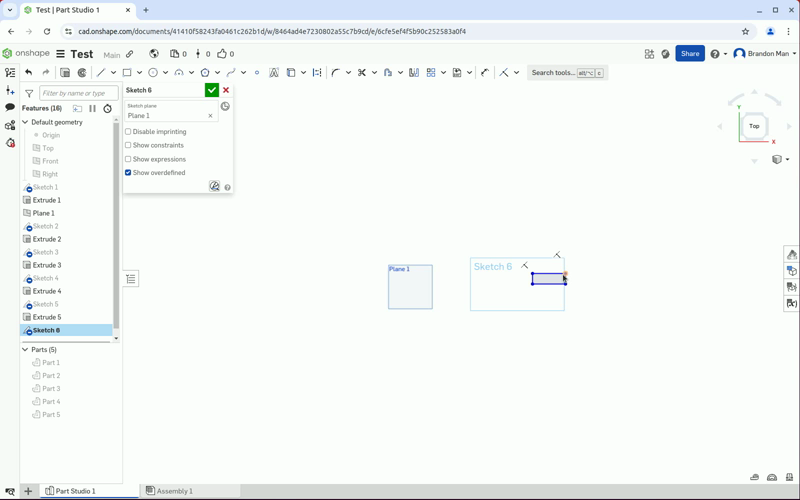
scroll(6)
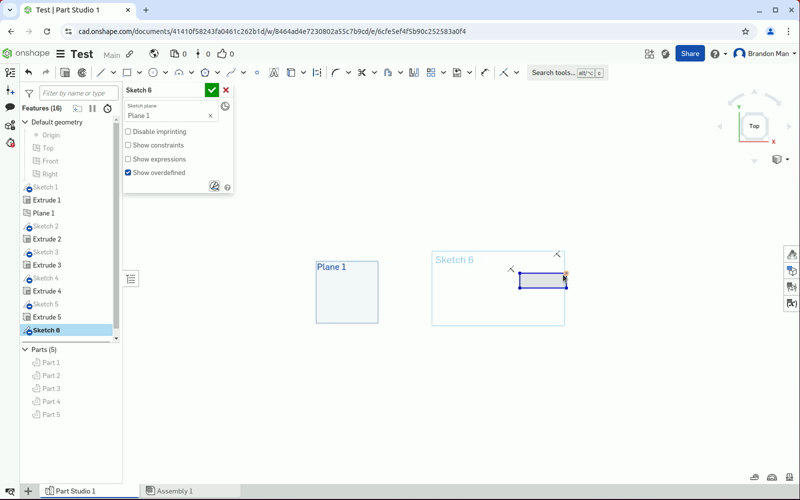
scroll(6)
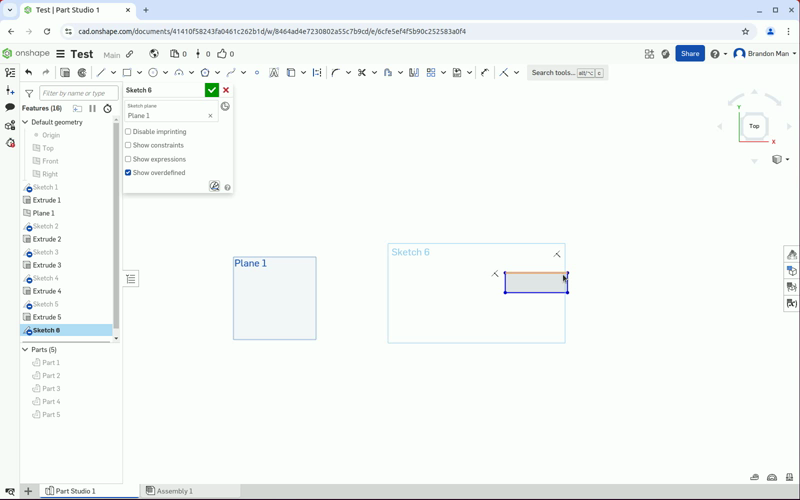
scroll(6)
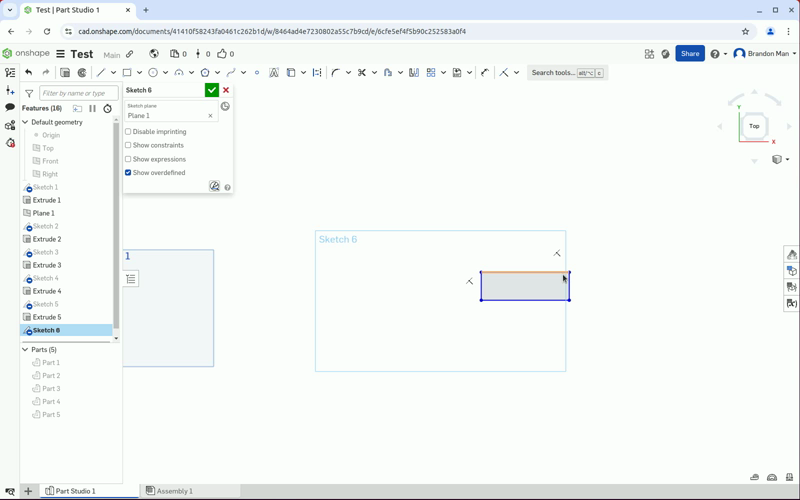
scroll(6)
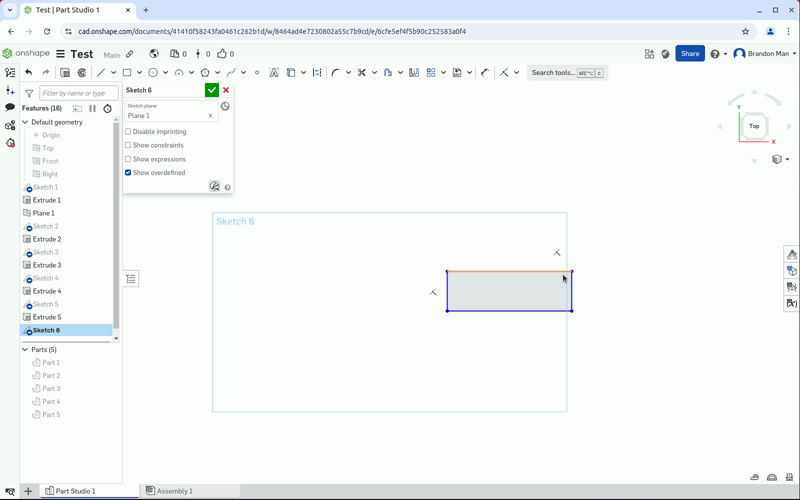
scroll(6)
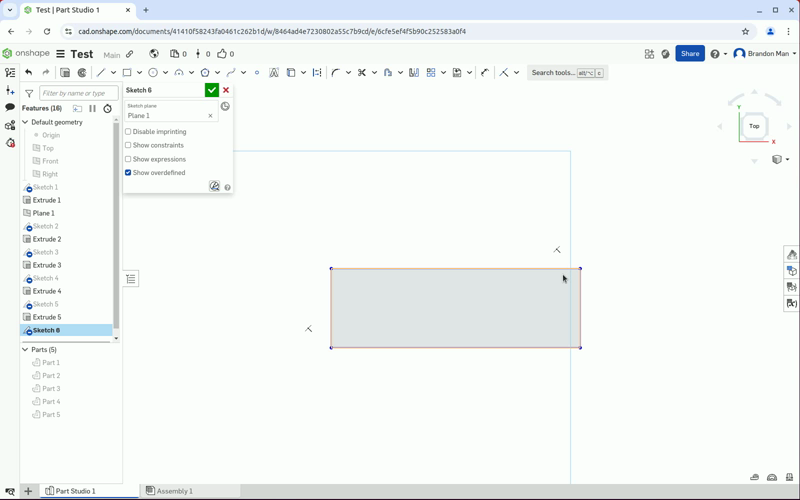
click(563, 274)
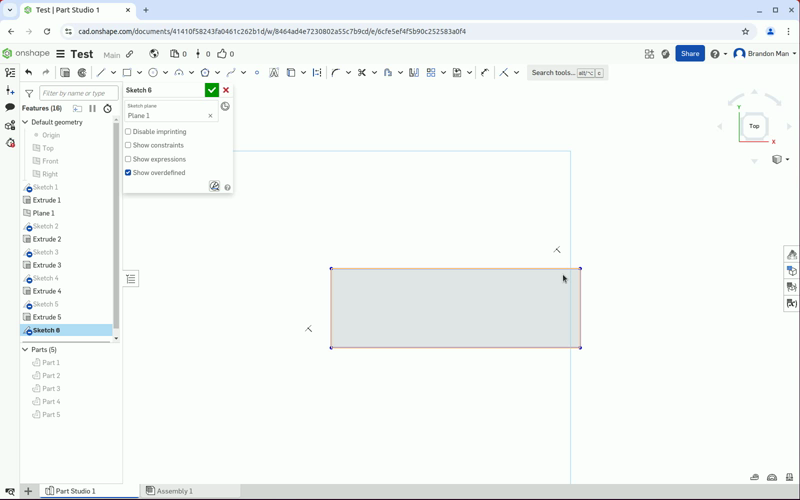
scroll(-6)
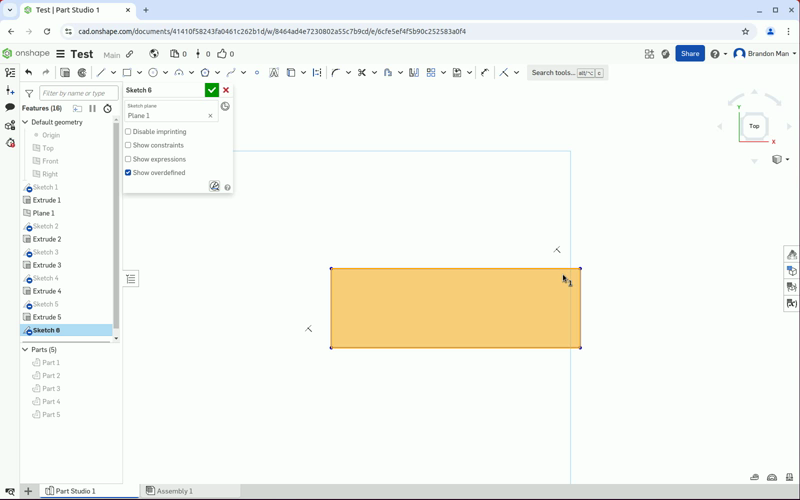
scroll(-6)
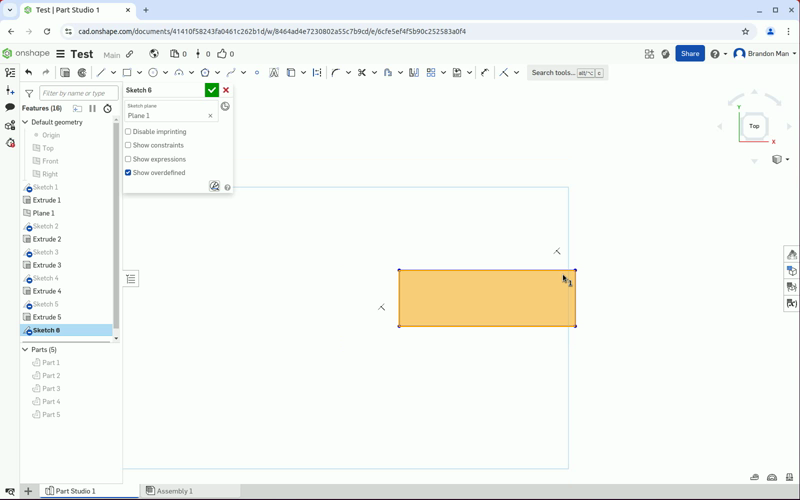
scroll(-6)
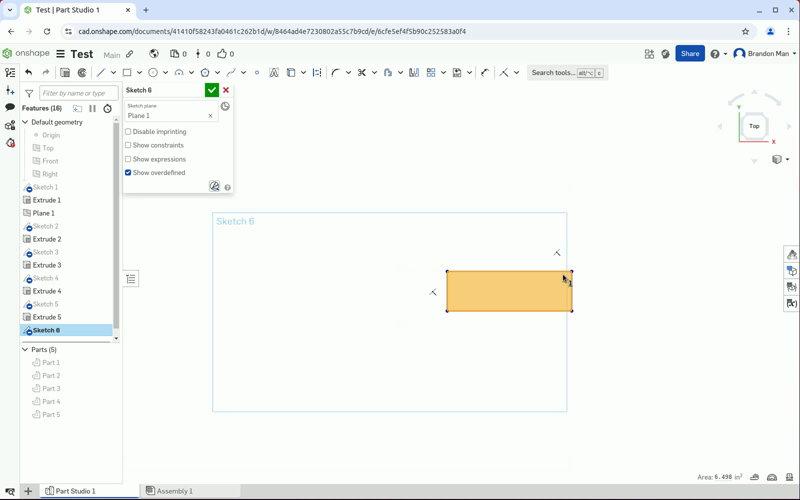
scroll(-6)
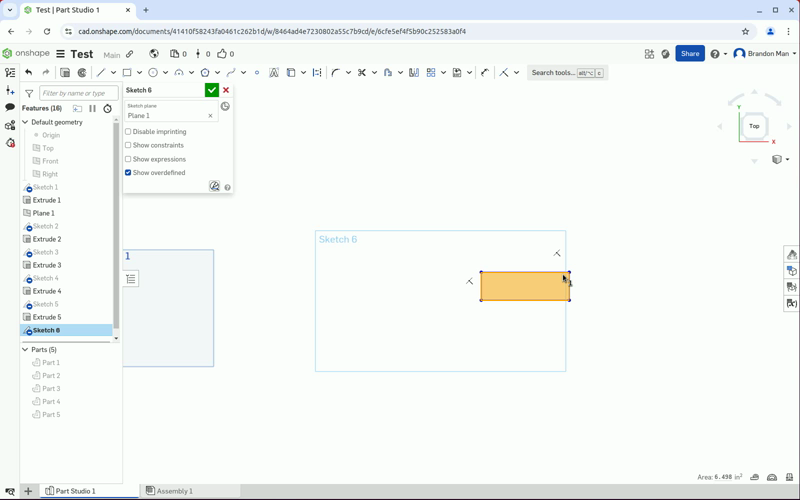
scroll(-6)
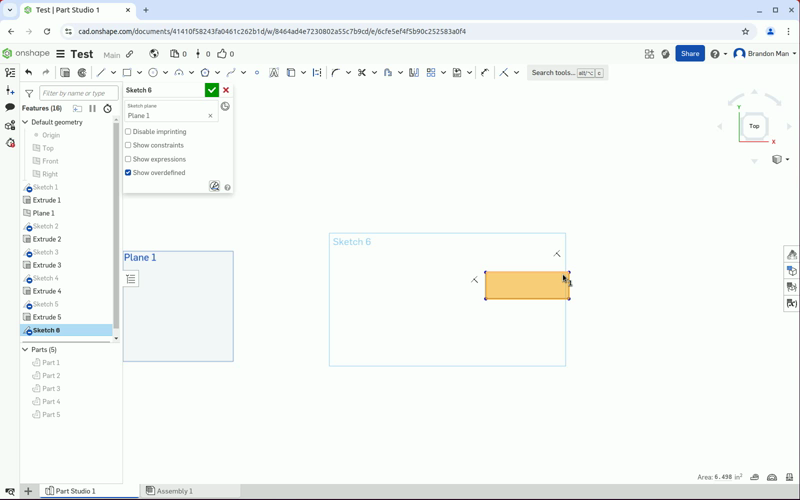
scroll(-6)
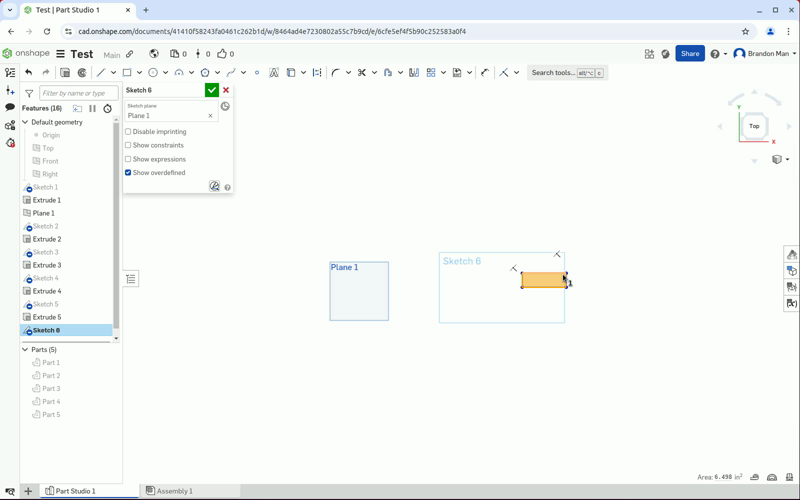
scroll(-6)
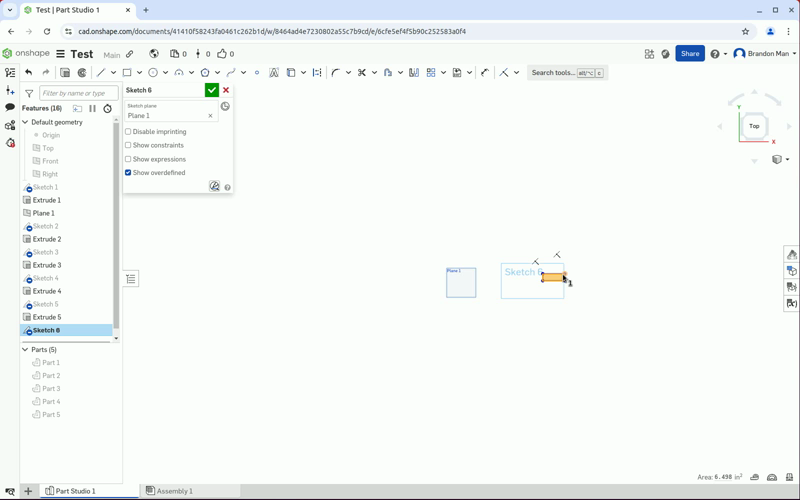
mouse_move(73, 352)
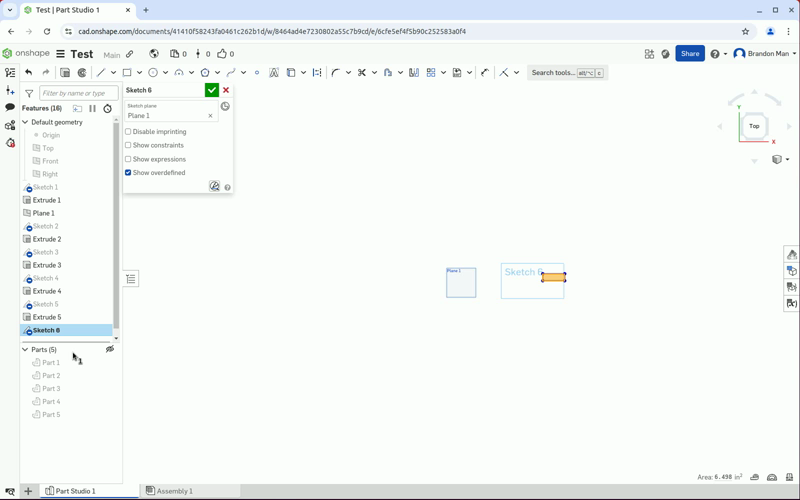
key(shift+y)
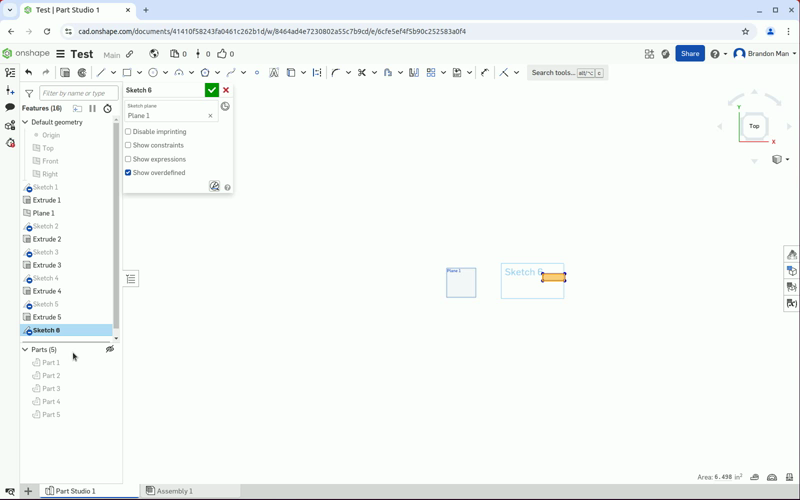
key(shift+e)
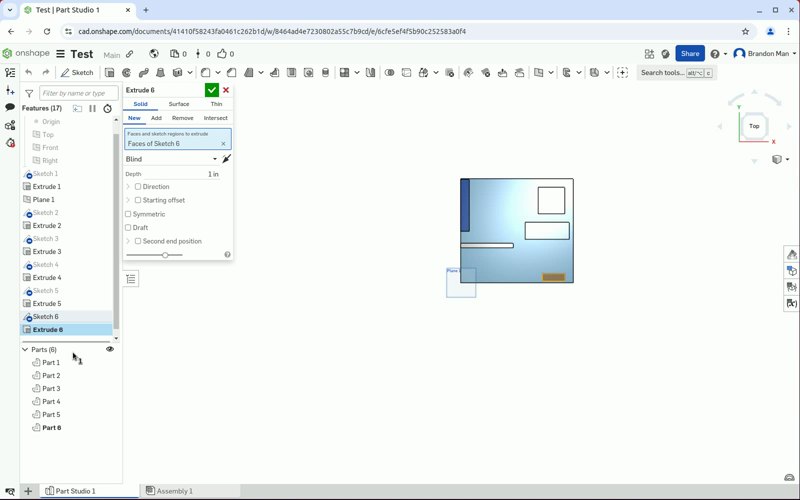
mouse_move(143, 106)
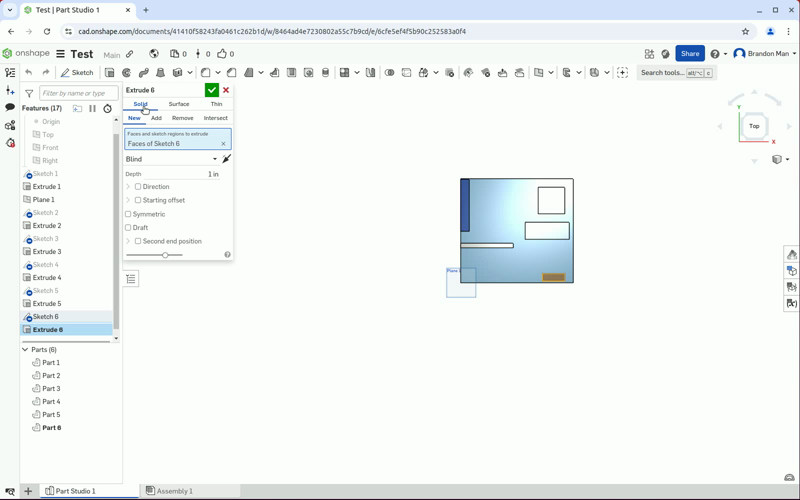
click(143, 106)
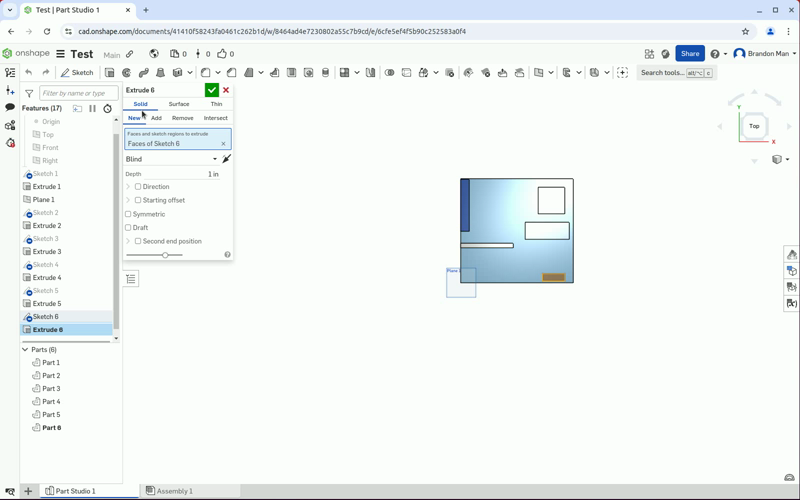
mouse_move(137, 120)
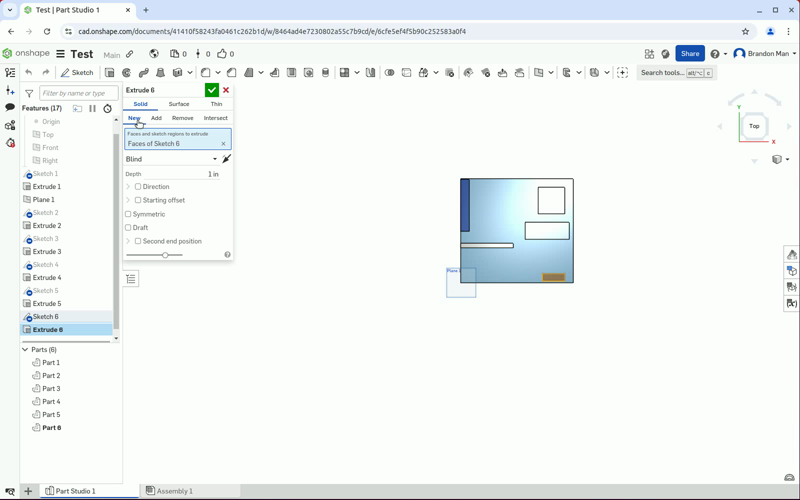
click(137, 120)
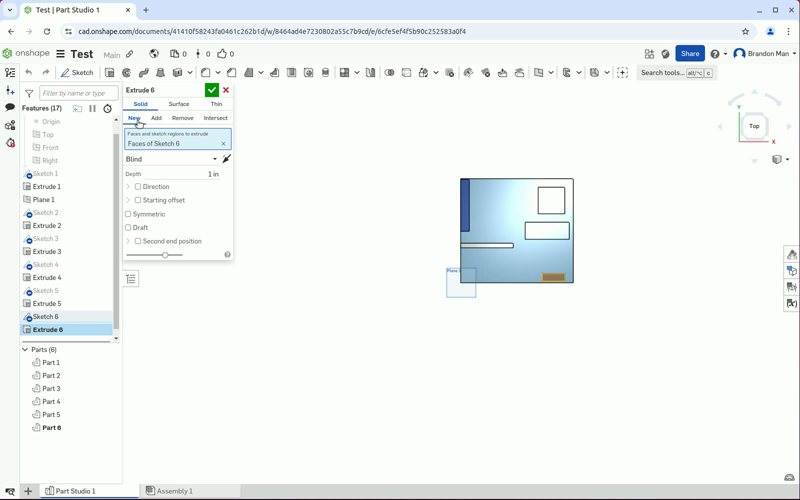
key(tab, 4)
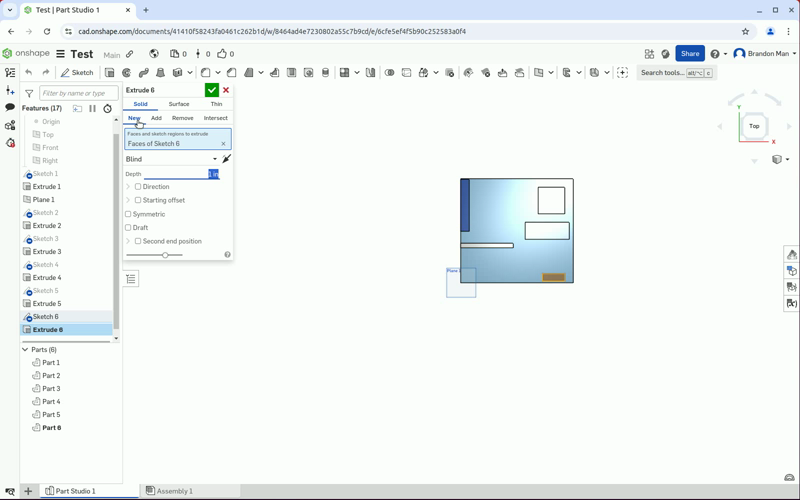
text(1.685)
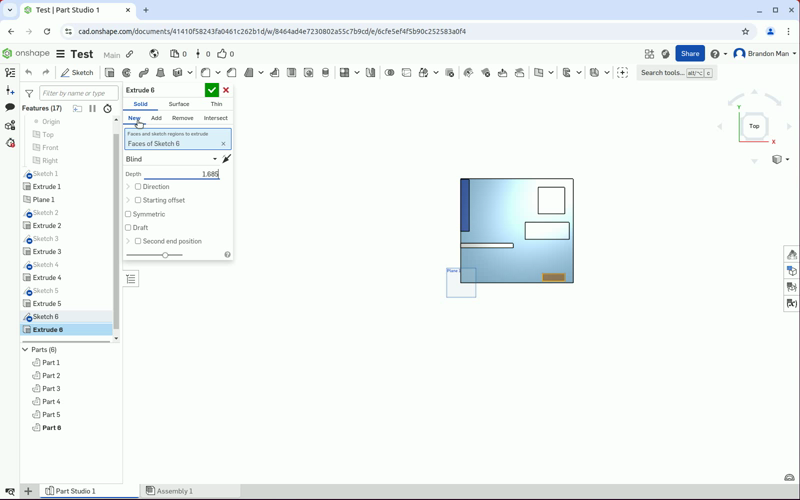
key(enter)
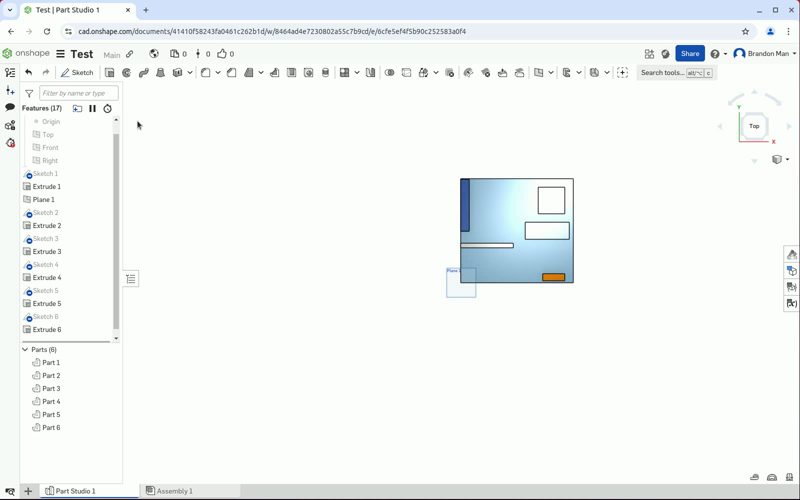
key(shift+h)
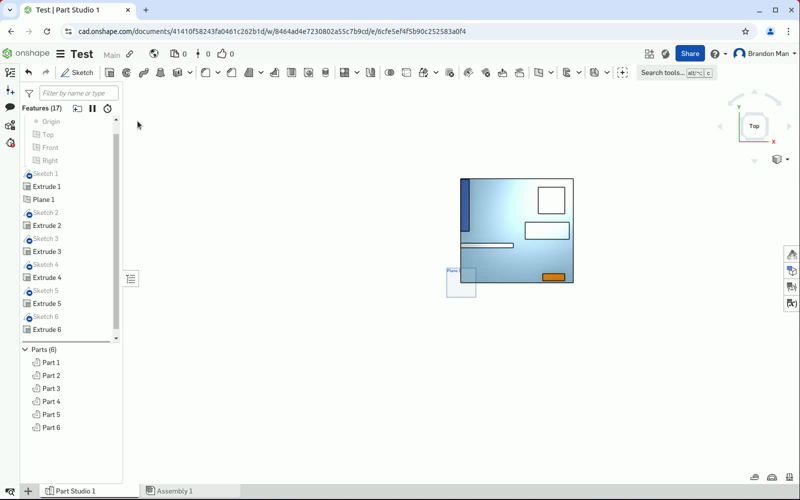
key(shift+h)
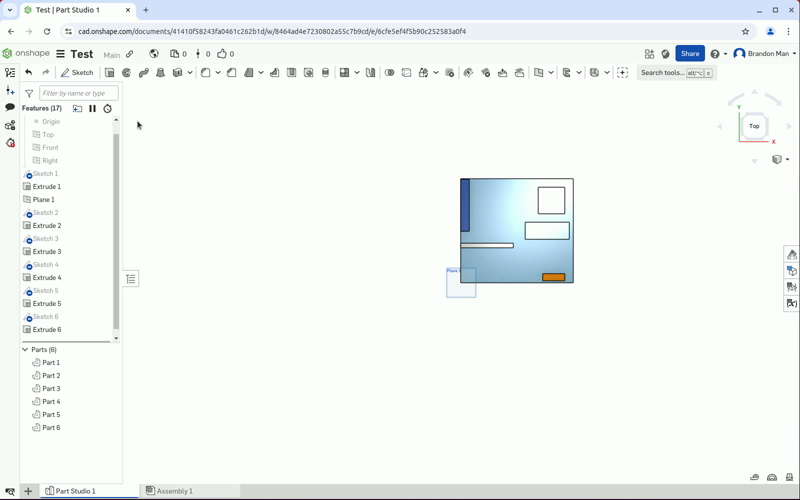
mouse_move(69, 176)
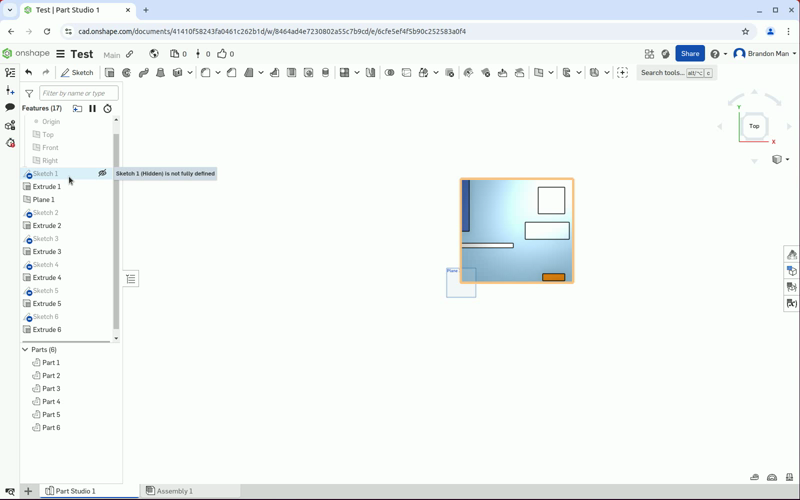
click(69, 176)
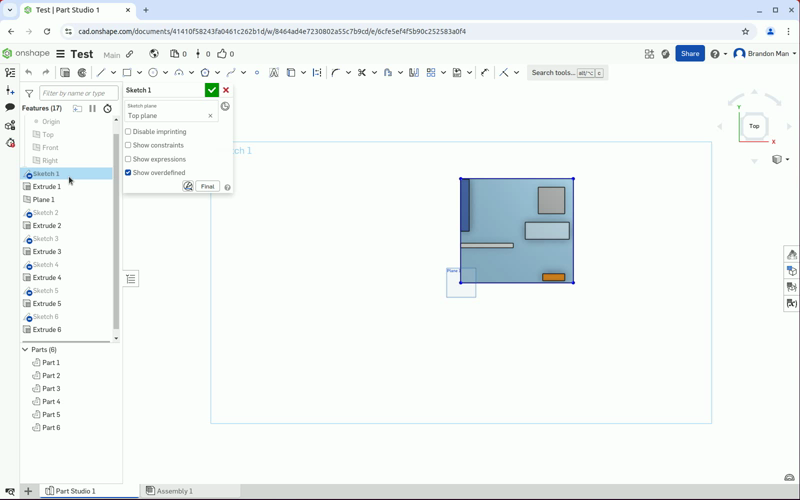
mouse_move(229, 92)
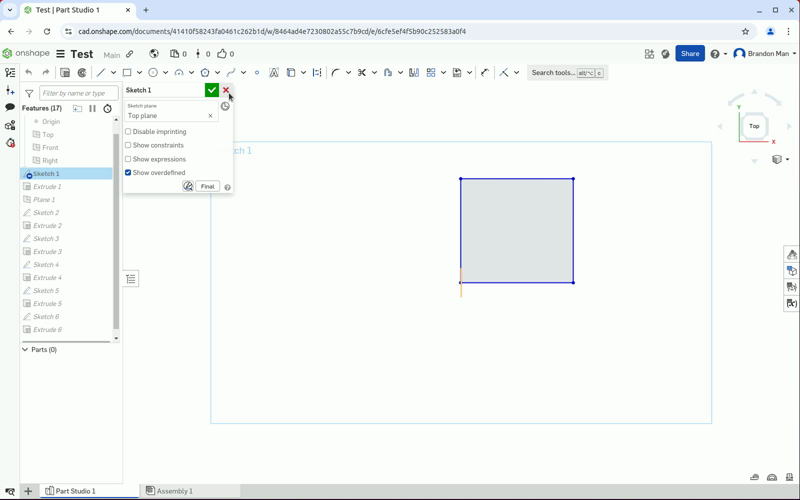
click(229, 92)
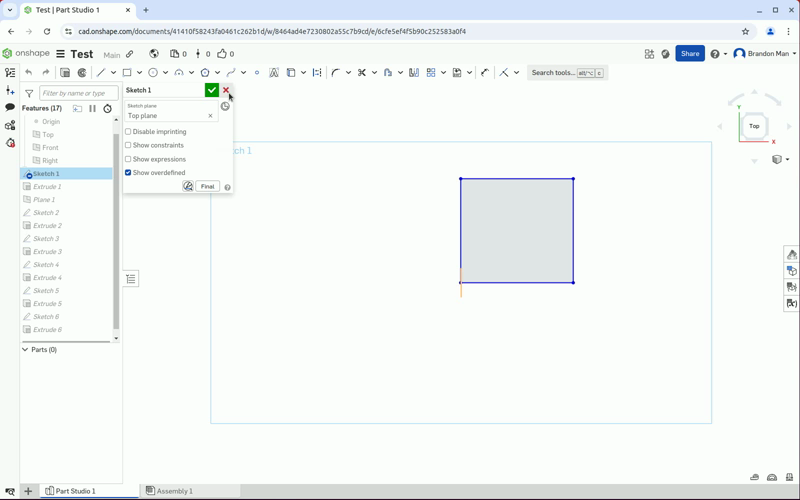
key(shift+s)
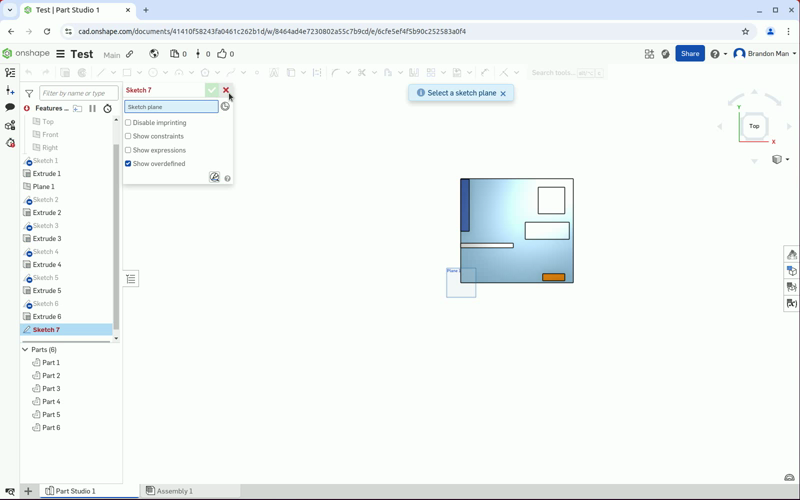
mouse_move(69, 189)
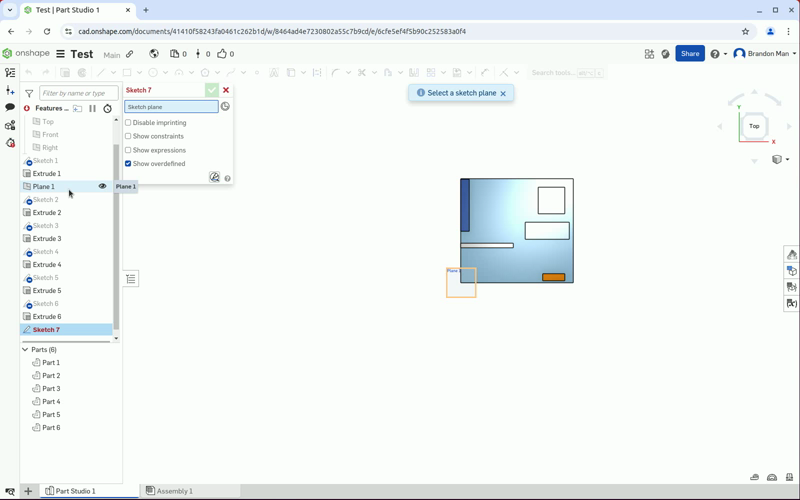
click(69, 189)
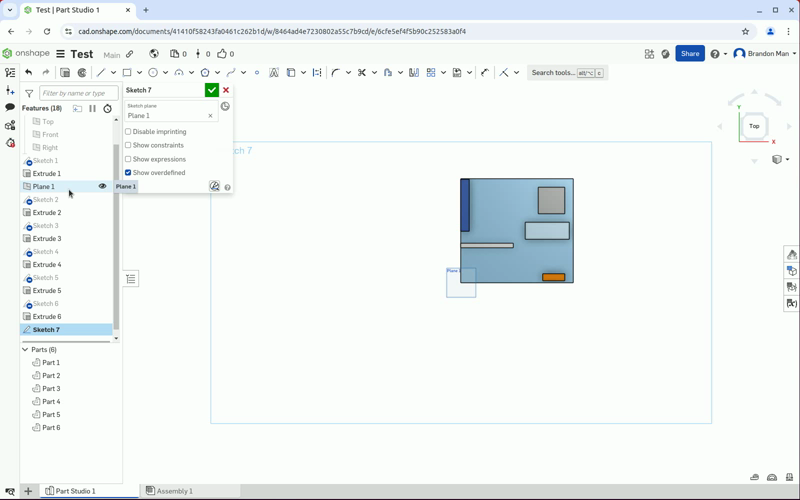
mouse_move(73, 352)
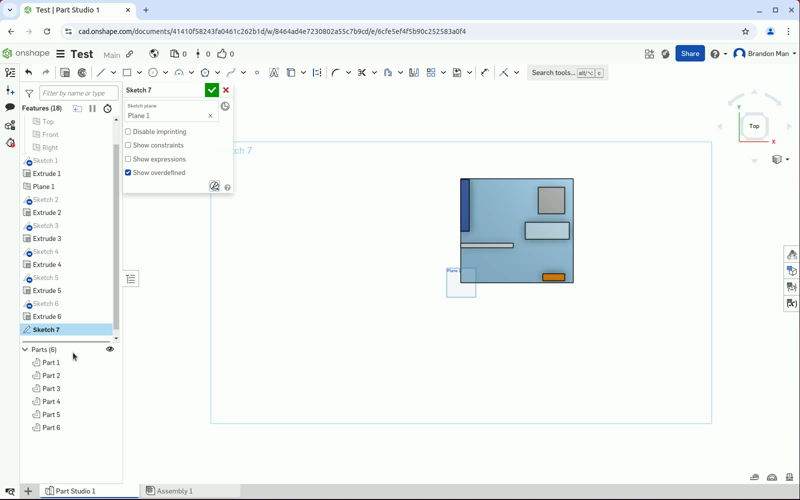
key(y)
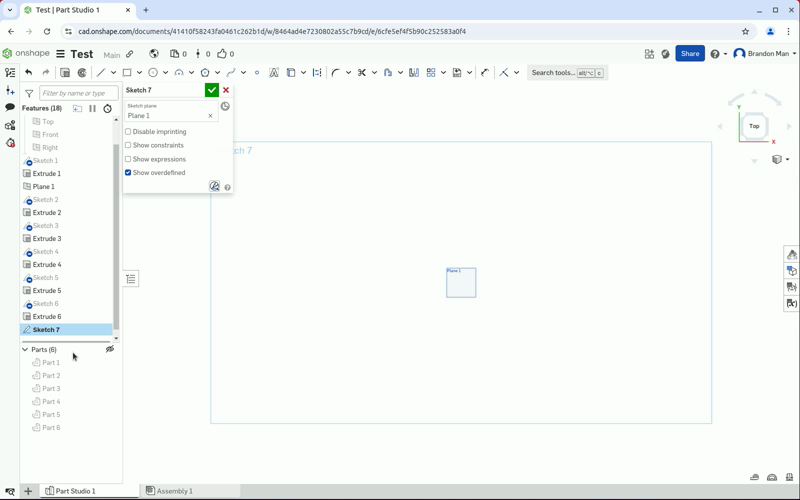
key(l)
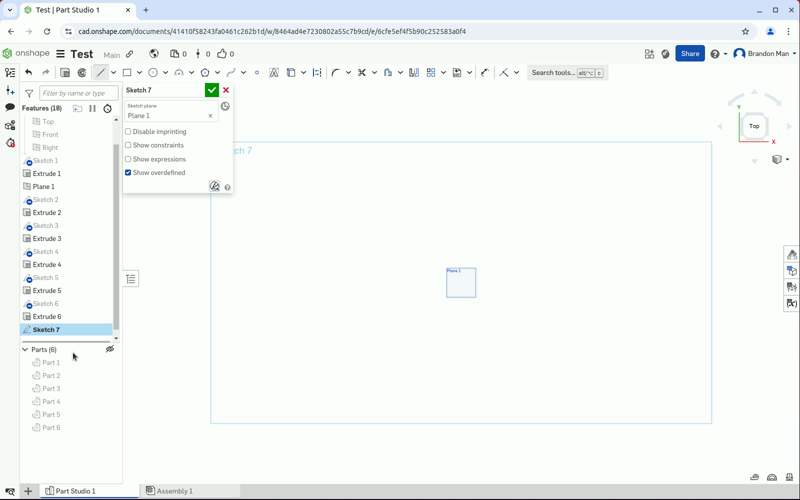
key_down(shift)
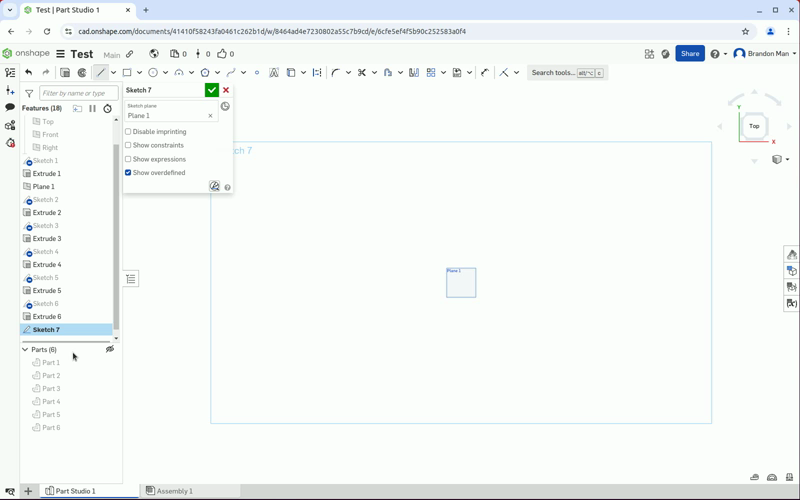
mouse_move(516, 281)
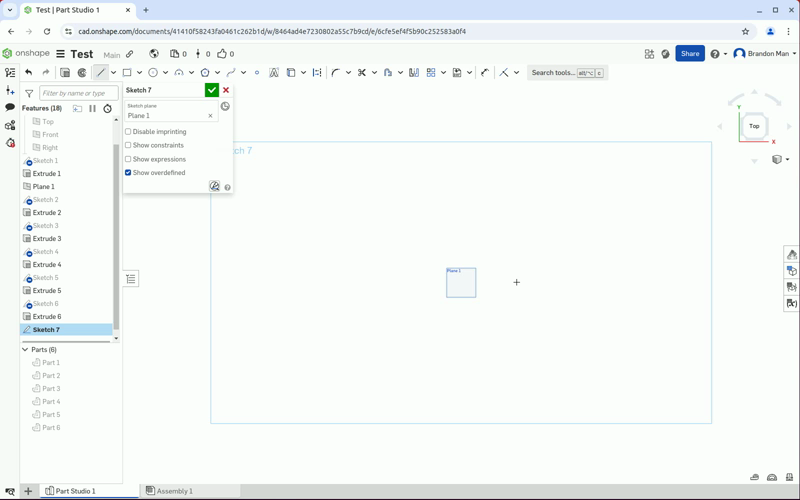
click(516, 281)
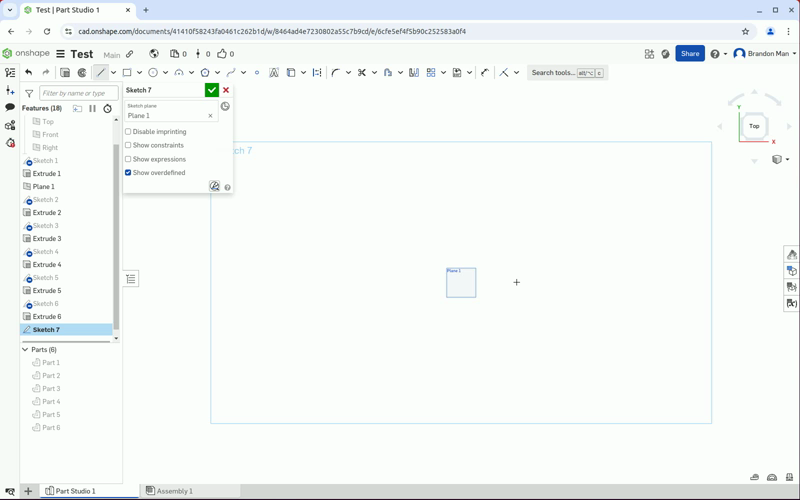
key_up(shift)
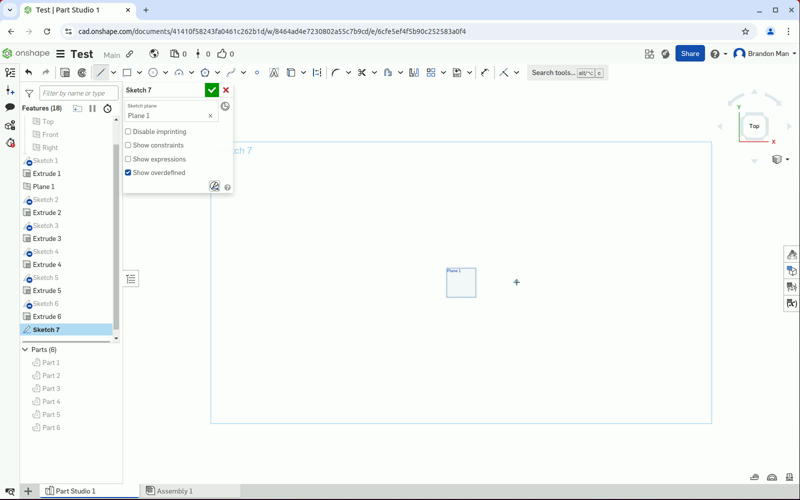
key_down(shift)
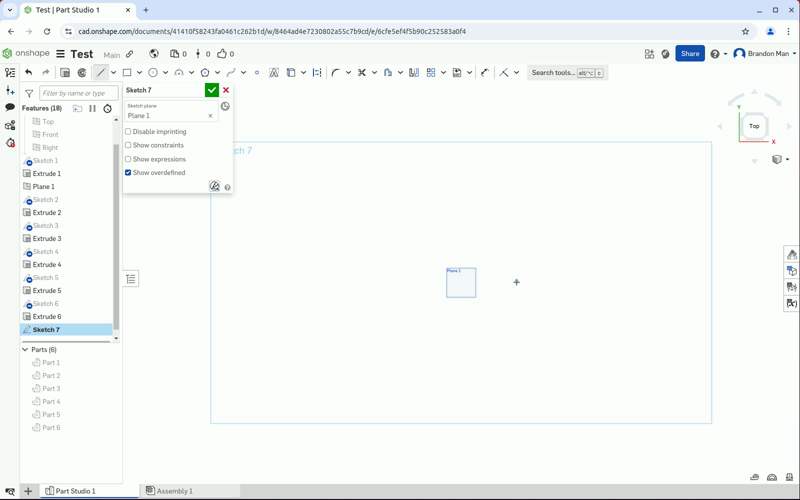
mouse_move(546, 281)
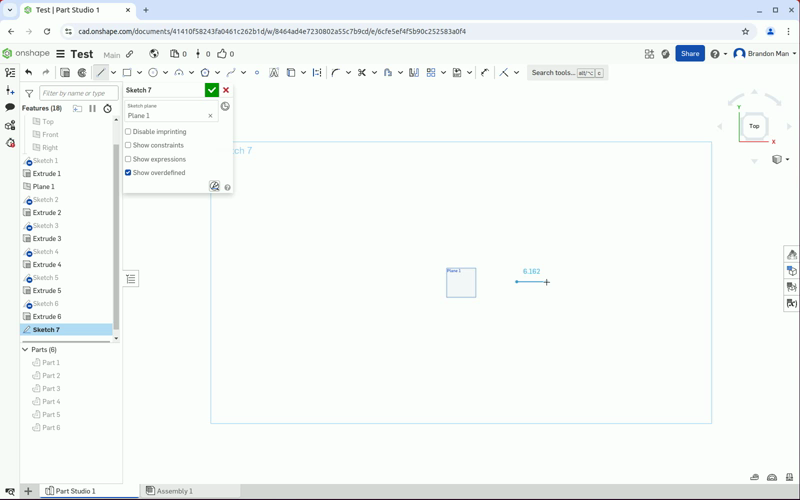
mouse_move(528, 281)
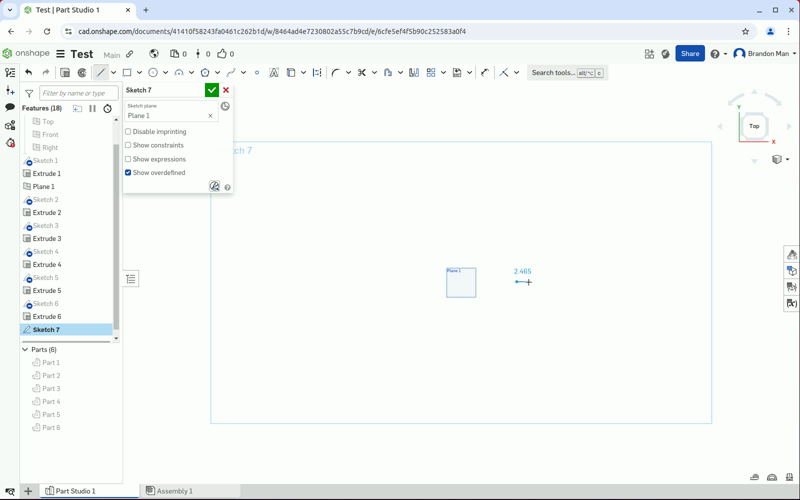
click(528, 281)
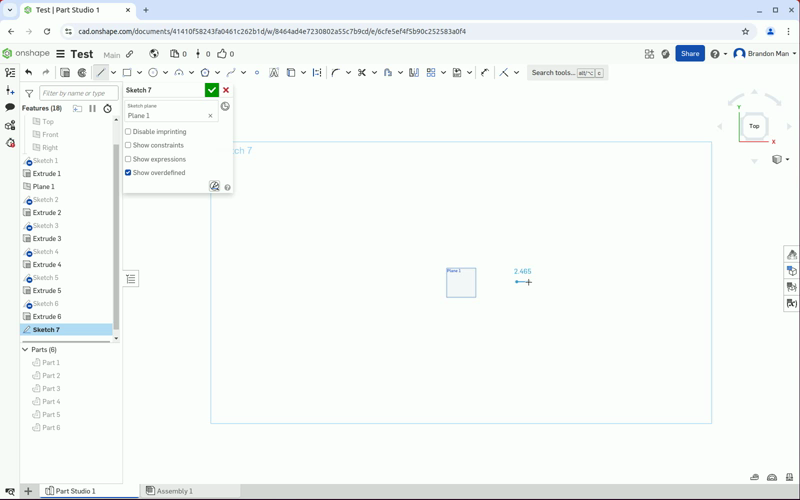
key_up(shift)
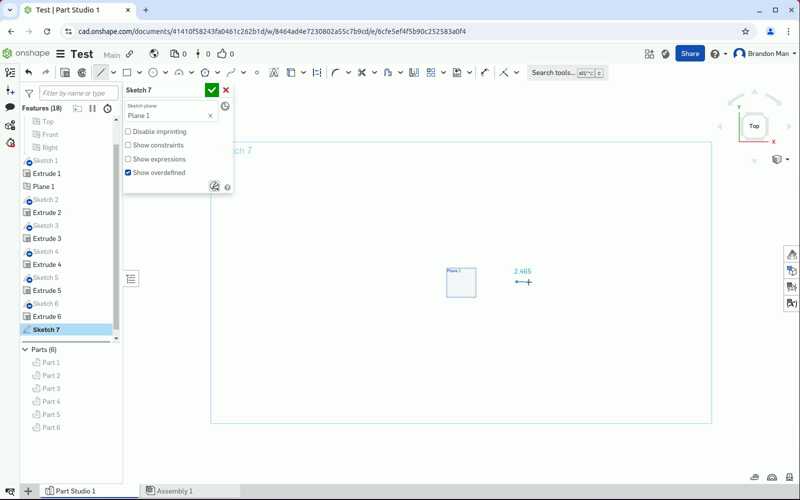
key_down(shift)
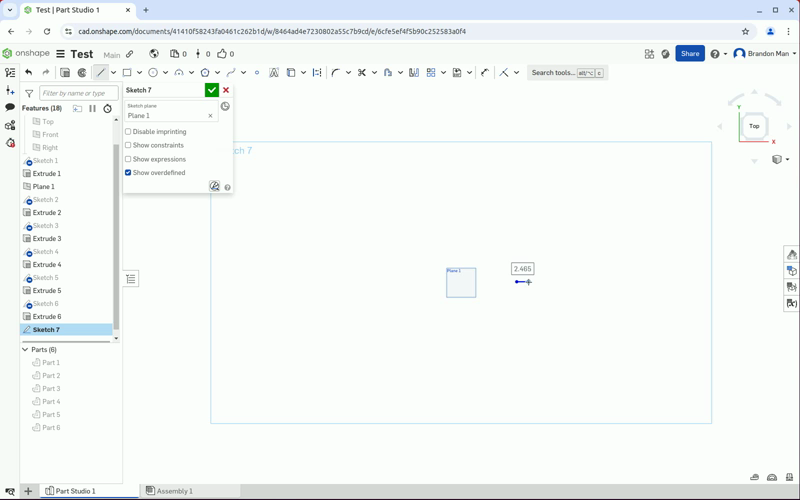
mouse_move(558, 281)
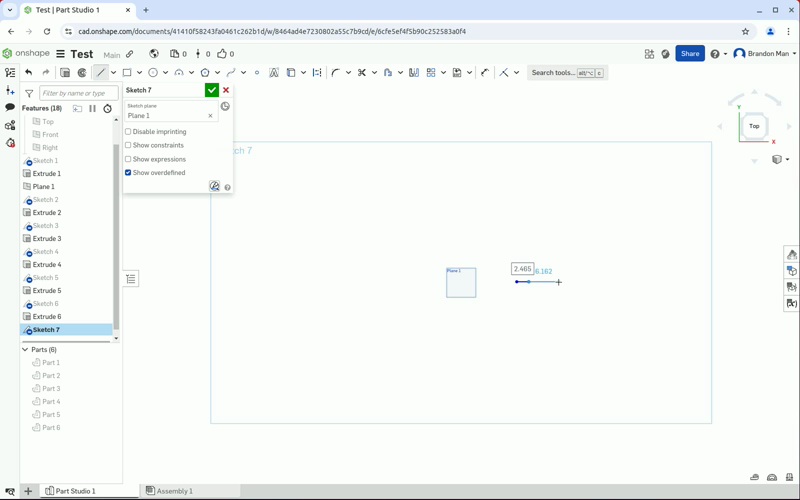
mouse_move(528, 275)
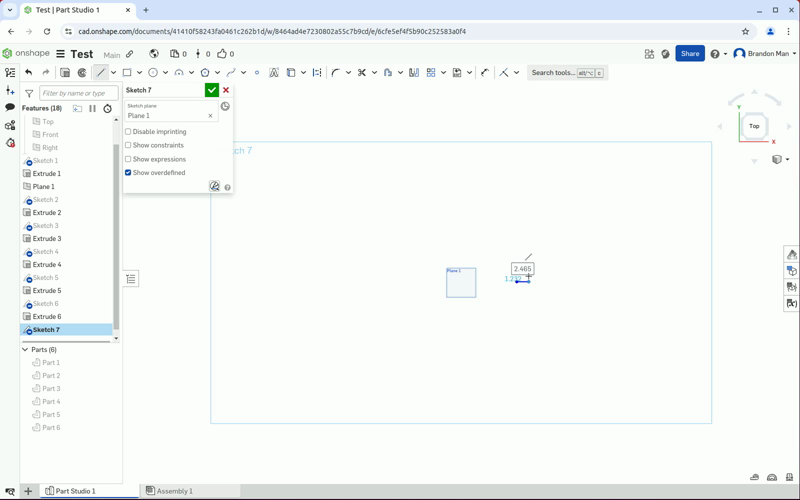
scroll(6)
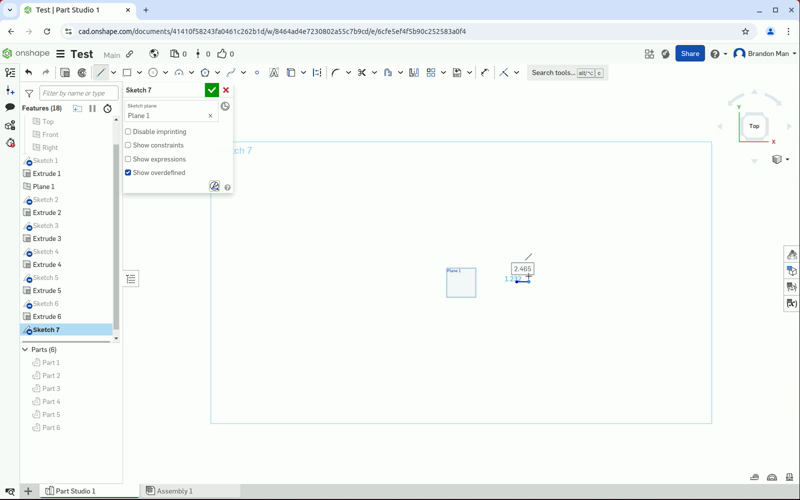
scroll(6)
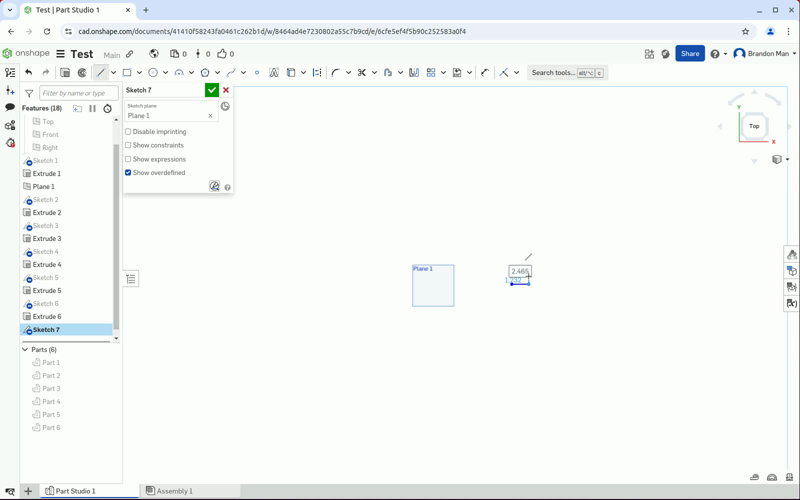
scroll(6)
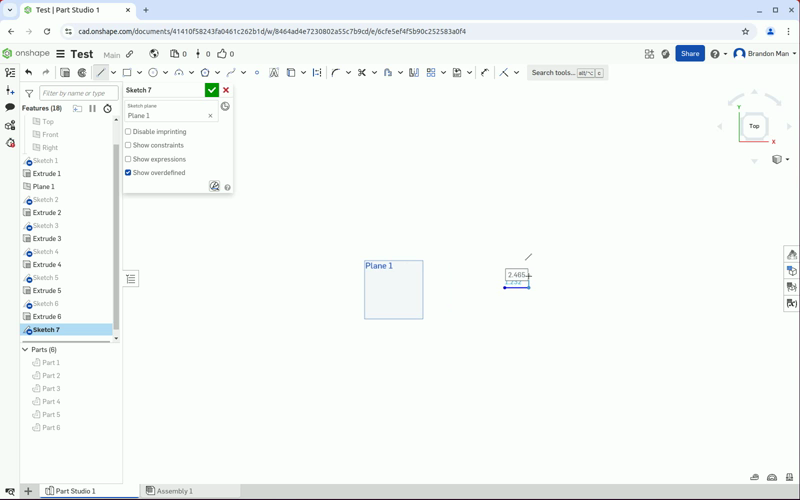
scroll(6)
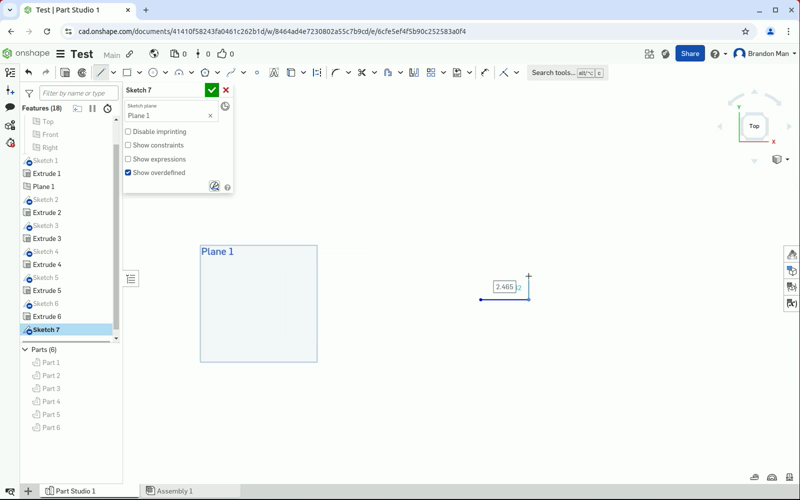
scroll(6)
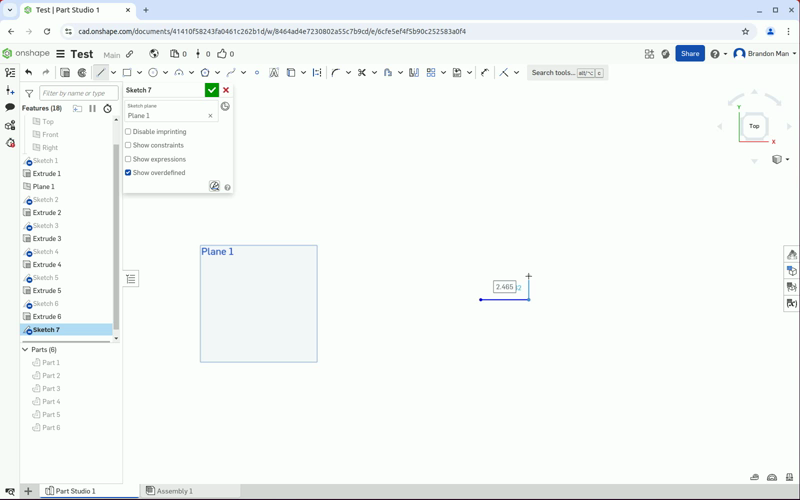
scroll(6)
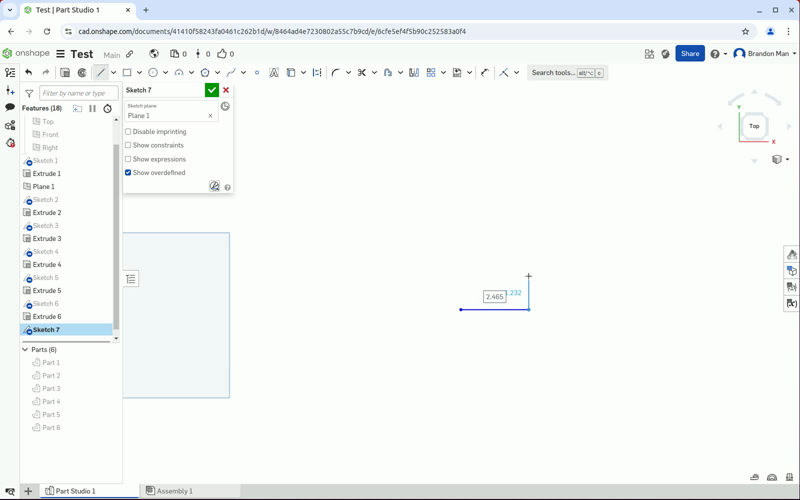
scroll(6)
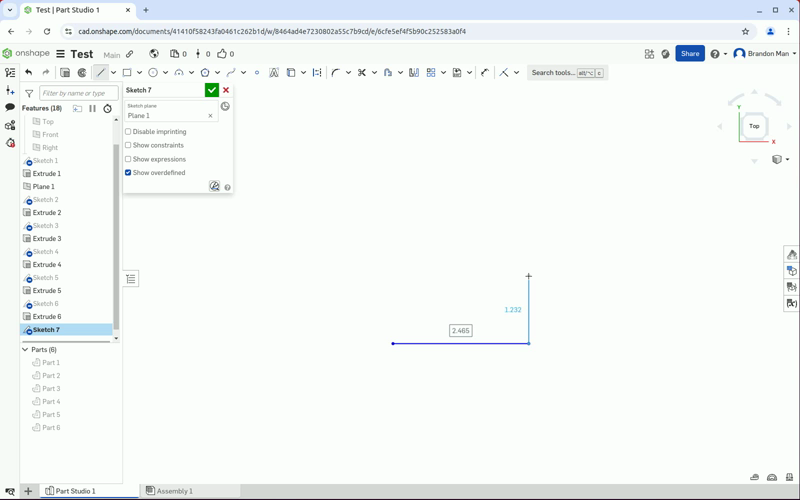
click(528, 275)
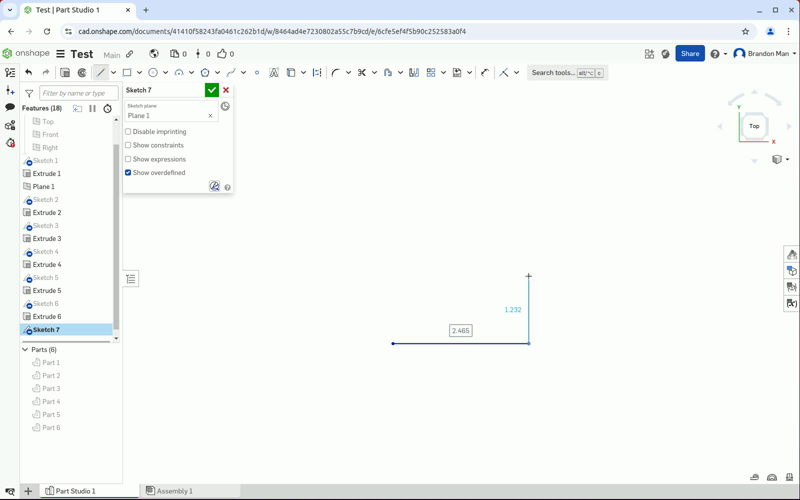
scroll(-6)
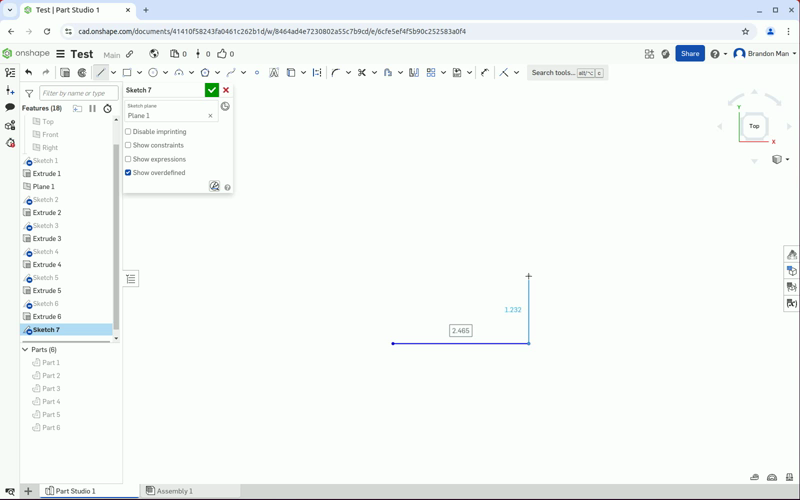
scroll(-6)
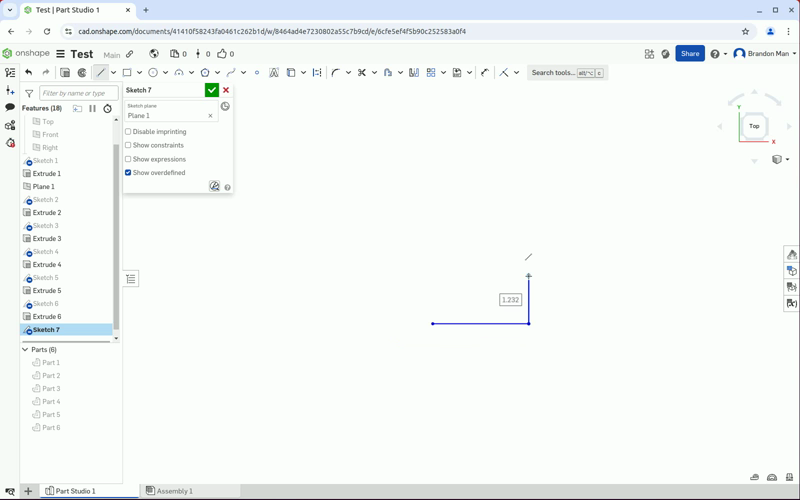
scroll(-6)
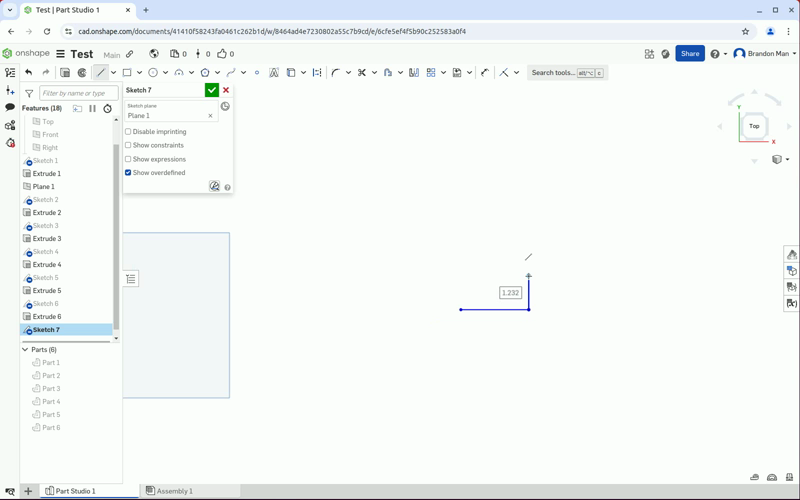
scroll(-6)
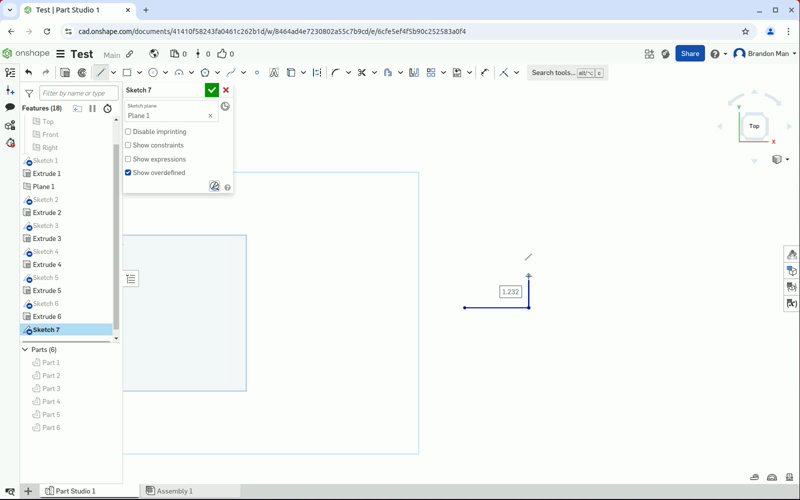
scroll(-6)
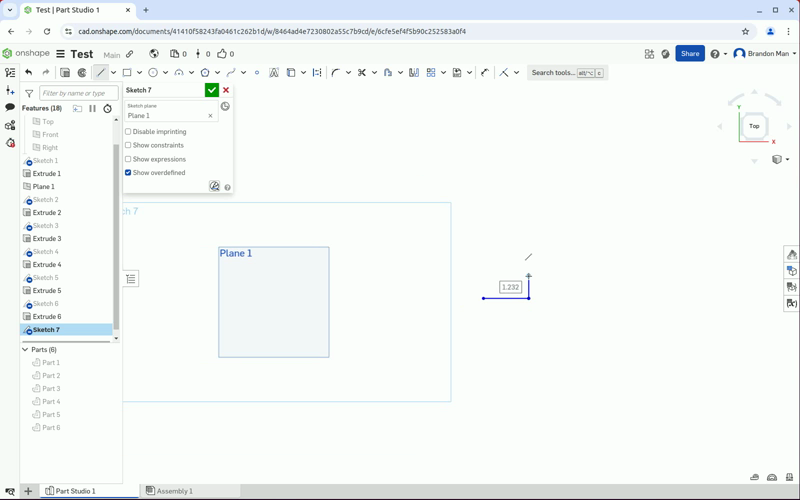
scroll(-6)
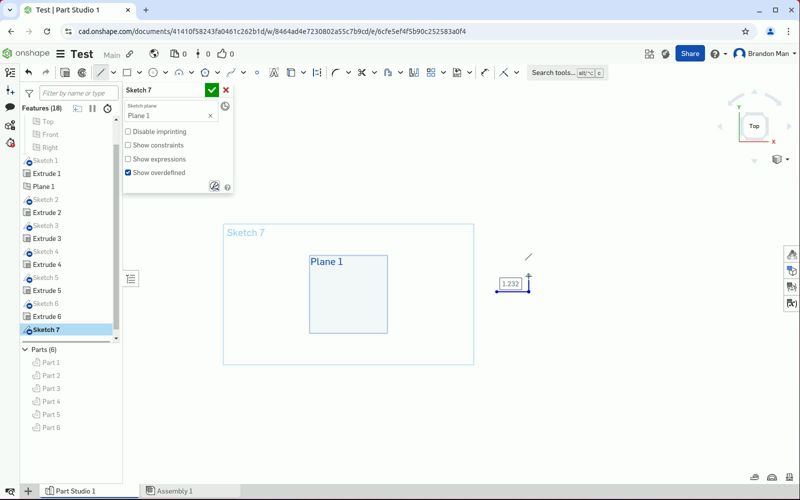
scroll(-6)
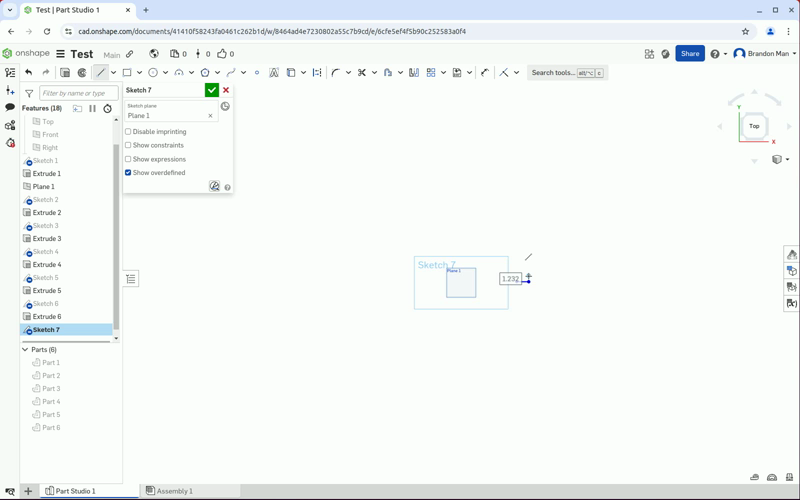
key_up(shift)
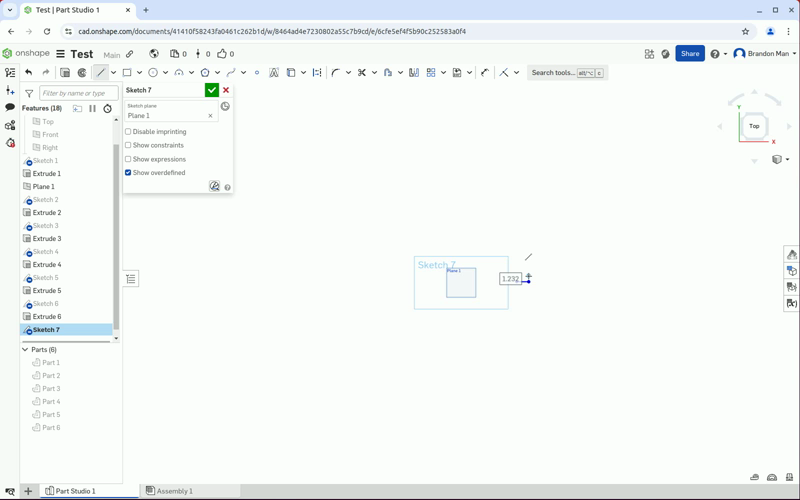
key_down(shift)
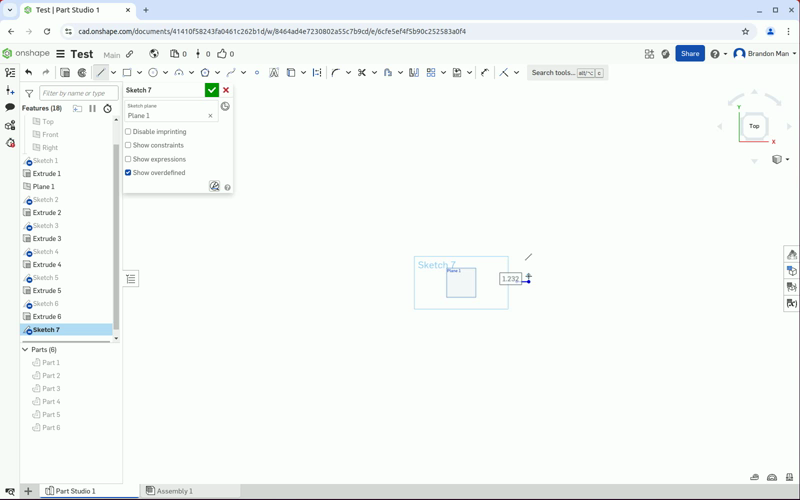
mouse_move(558, 275)
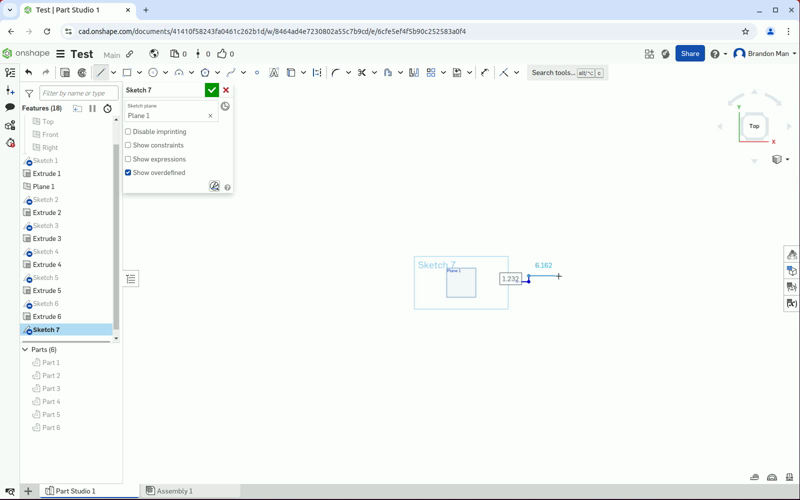
mouse_move(516, 275)
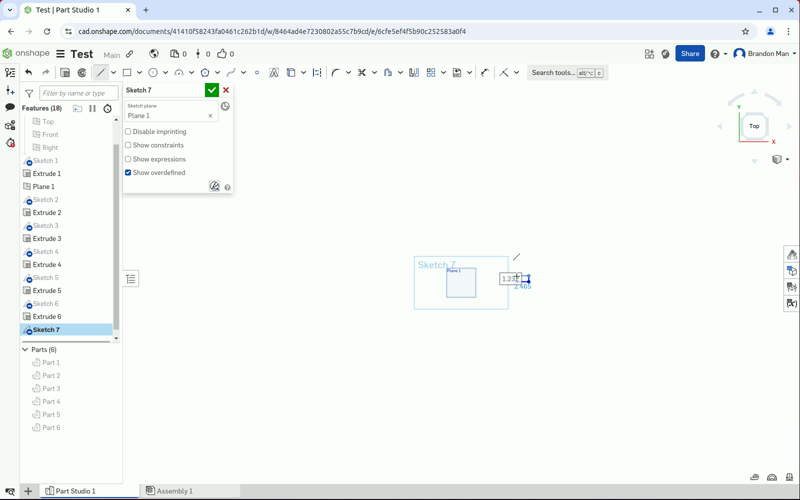
click(516, 275)
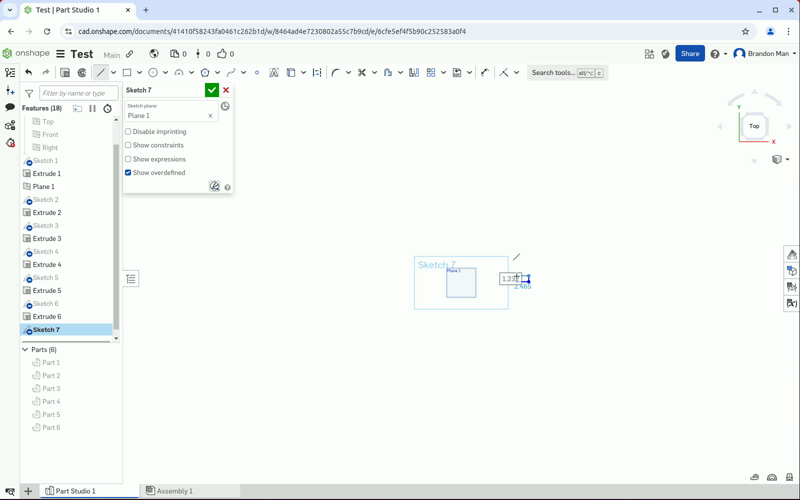
key_up(shift)
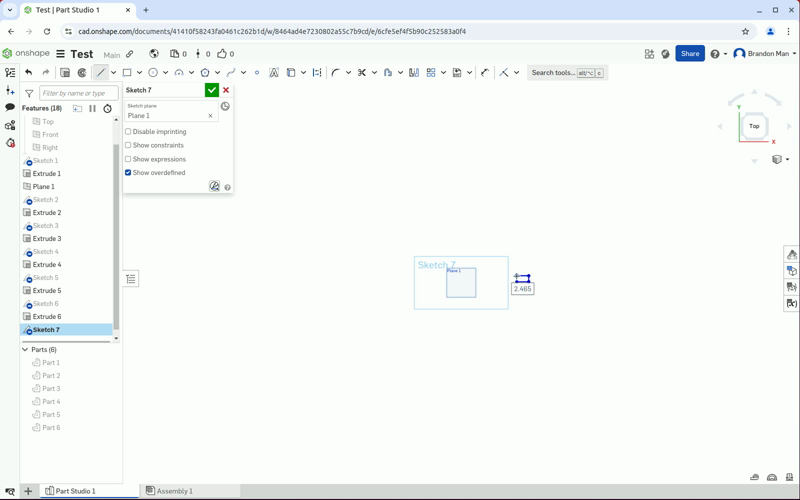
mouse_move(546, 275)
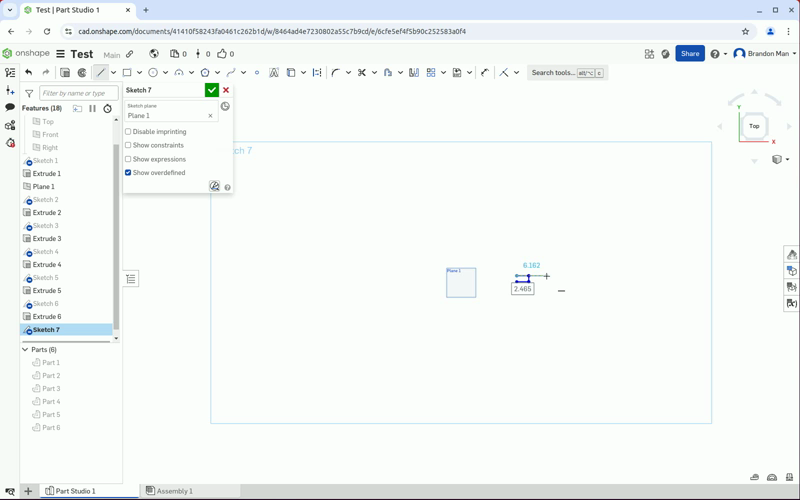
key_down(shift)
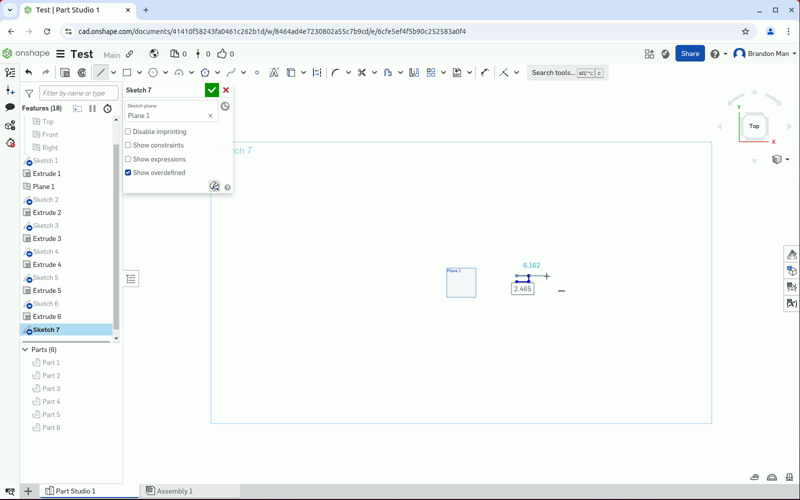
mouse_move(516, 281)
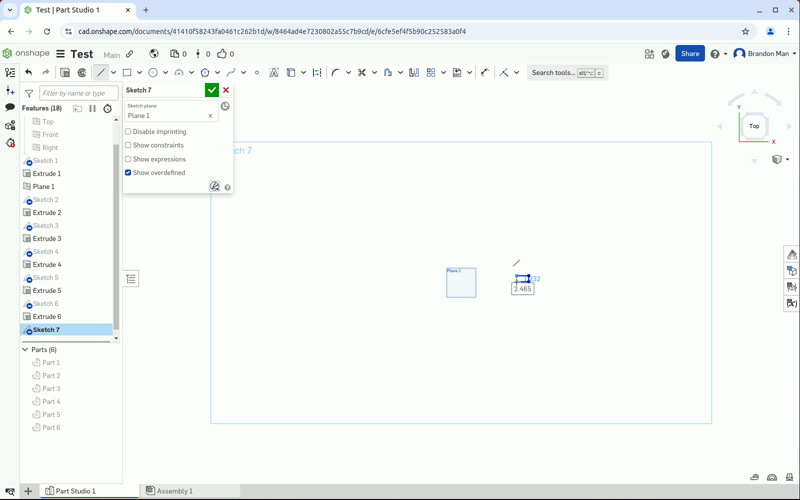
scroll(6)
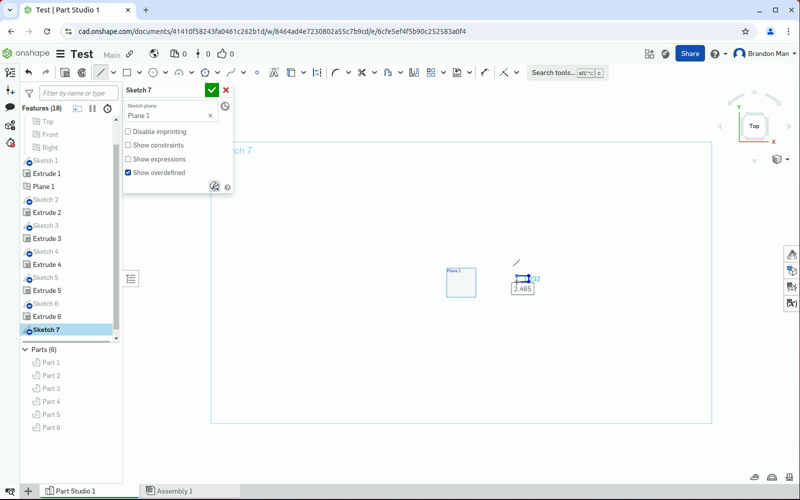
scroll(6)
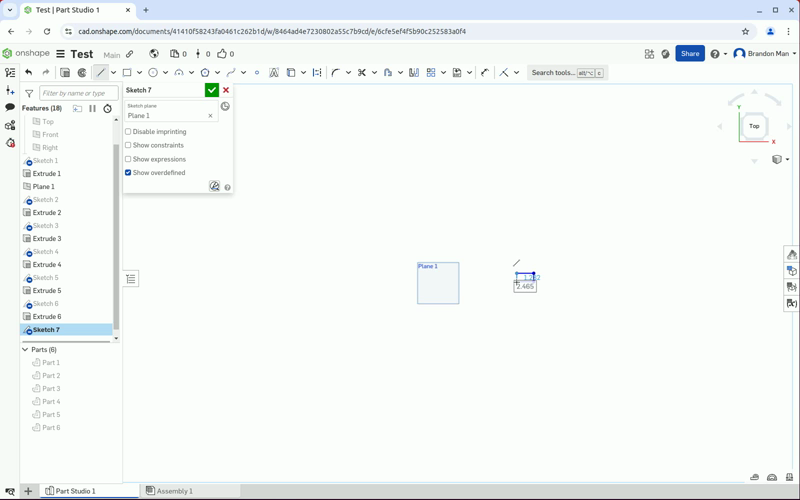
scroll(6)
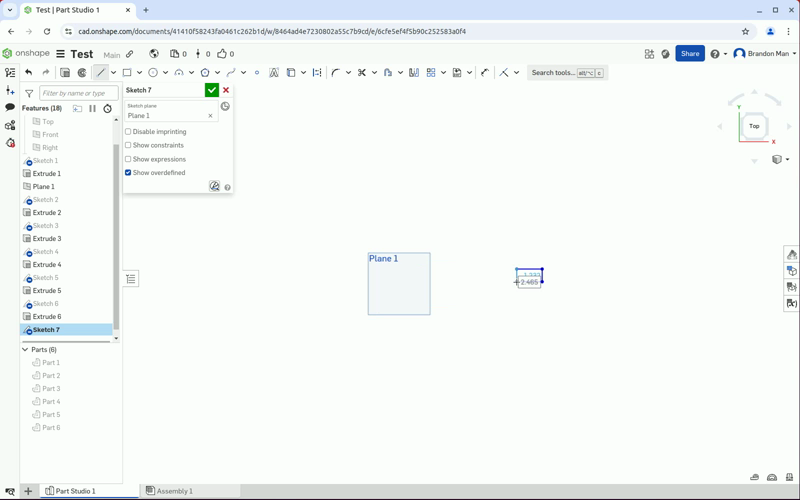
scroll(6)
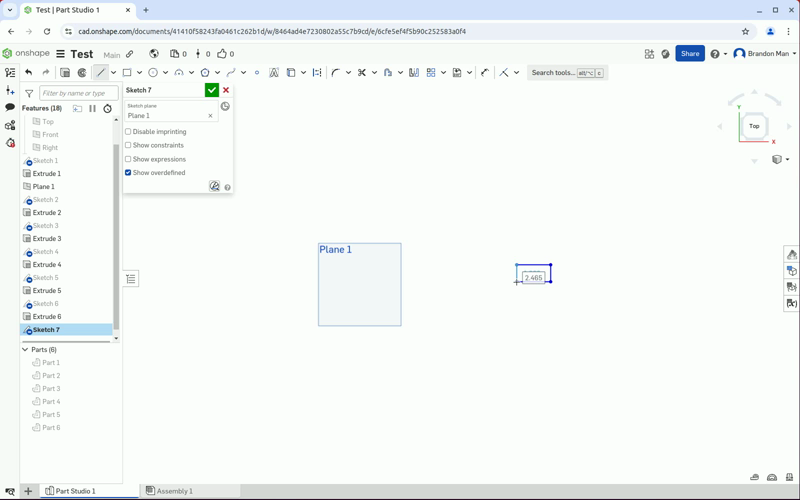
scroll(6)
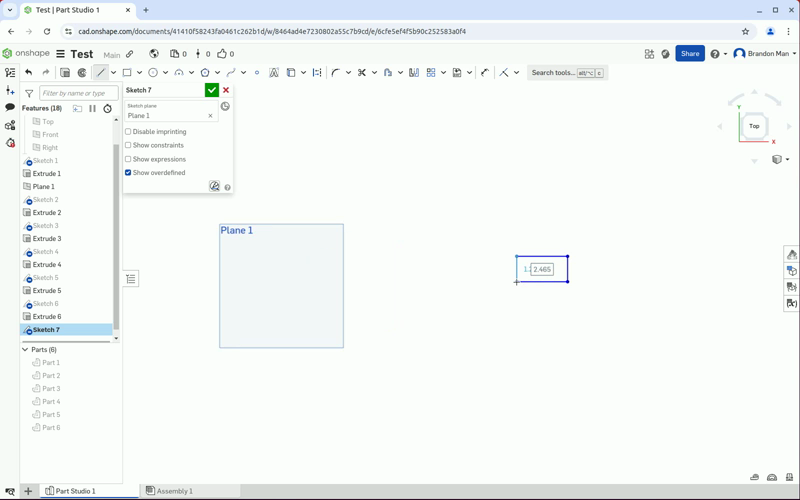
scroll(6)
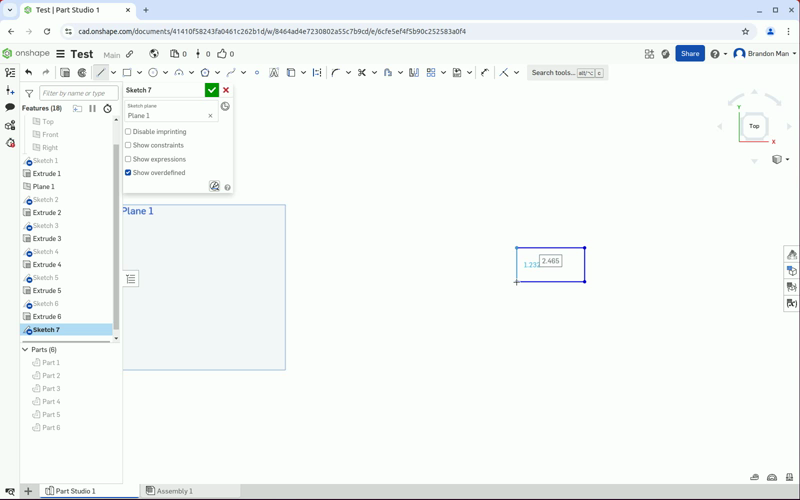
scroll(6)
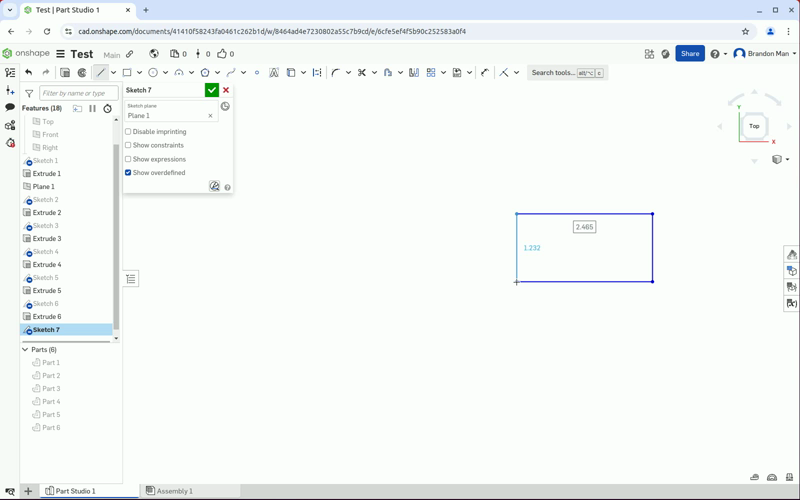
key_up(shift)
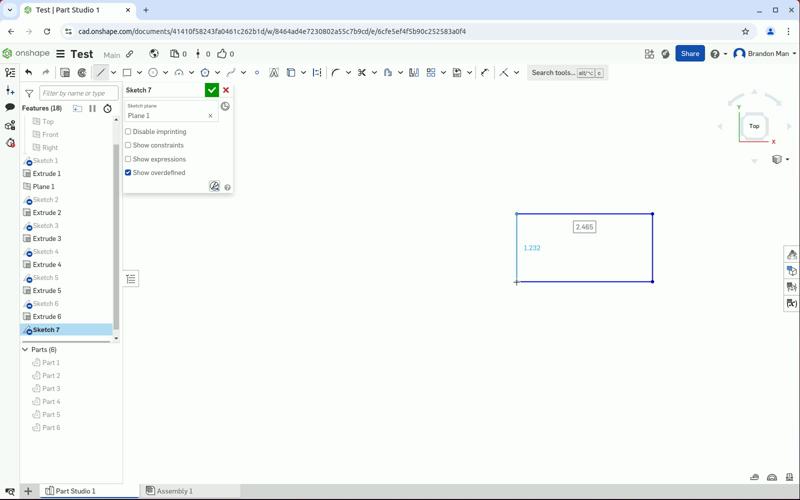
click(516, 281)
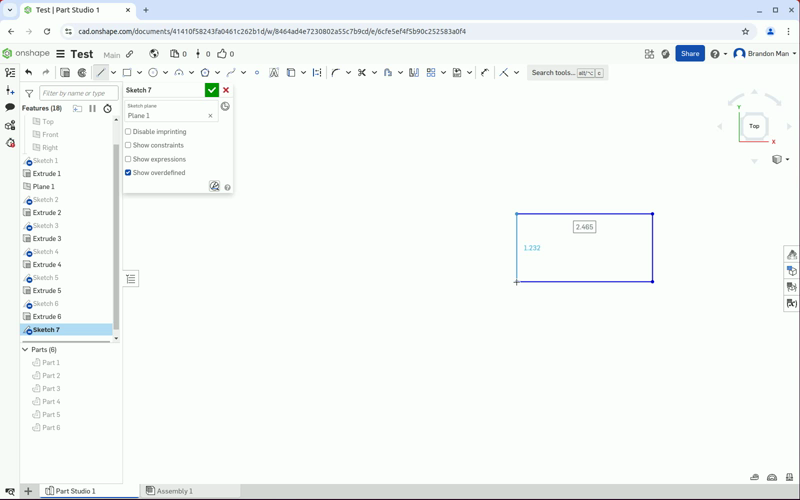
scroll(-6)
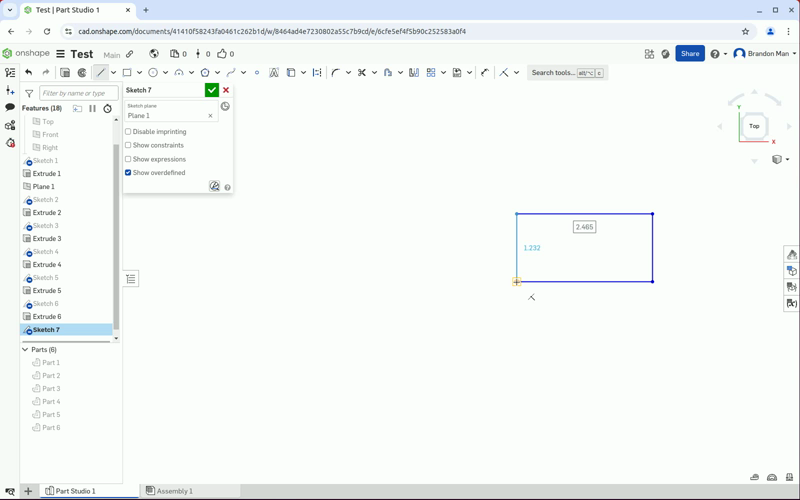
scroll(-6)
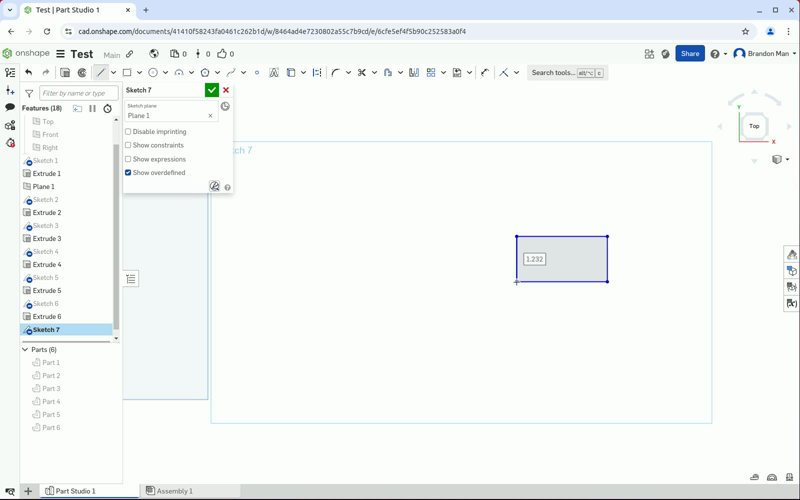
scroll(-6)
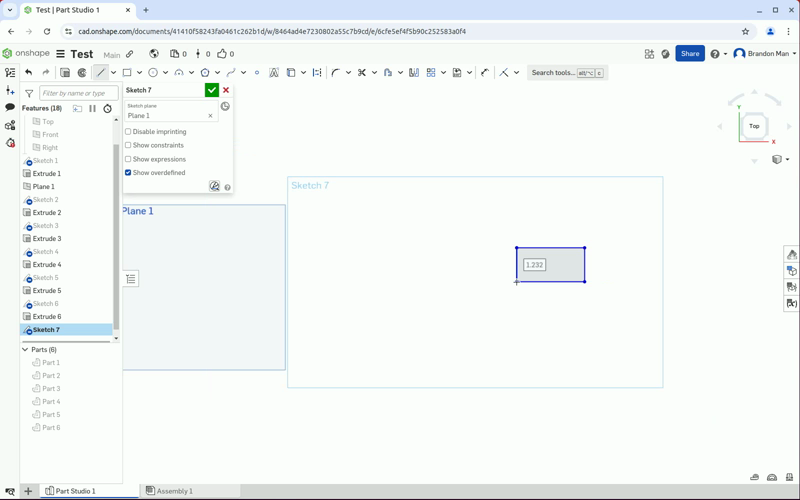
scroll(-6)
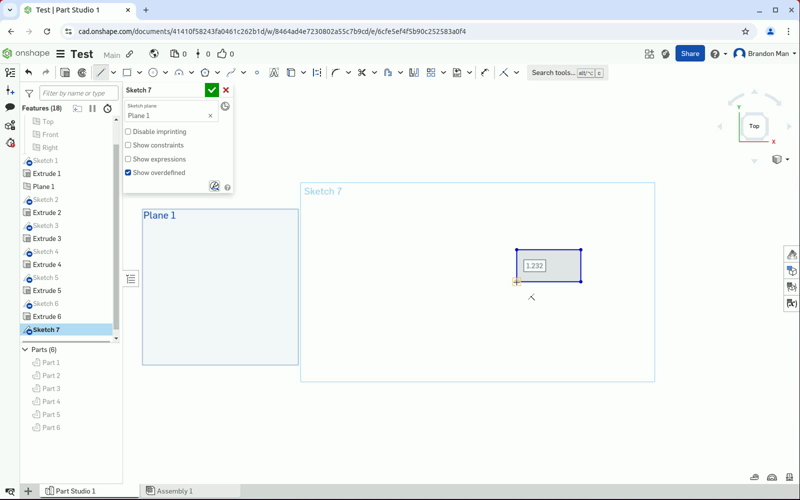
scroll(-6)
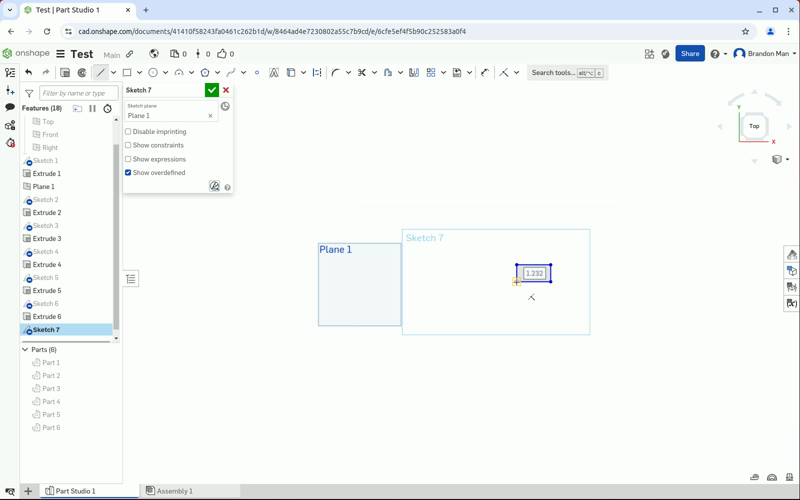
scroll(-6)
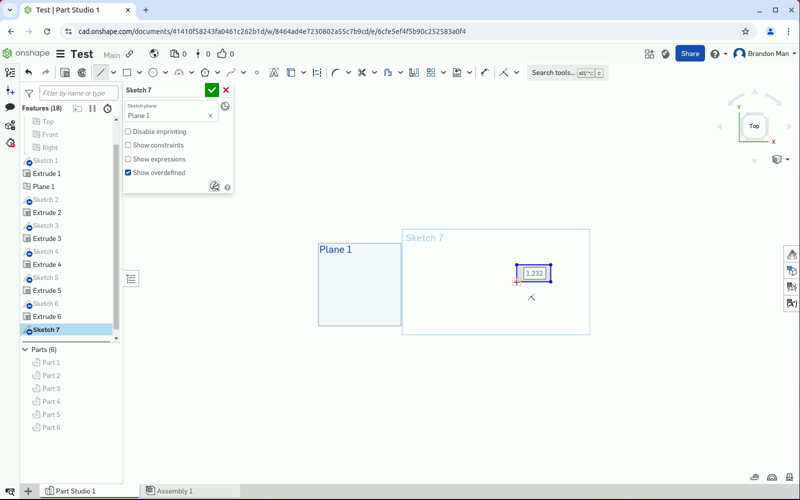
scroll(-6)
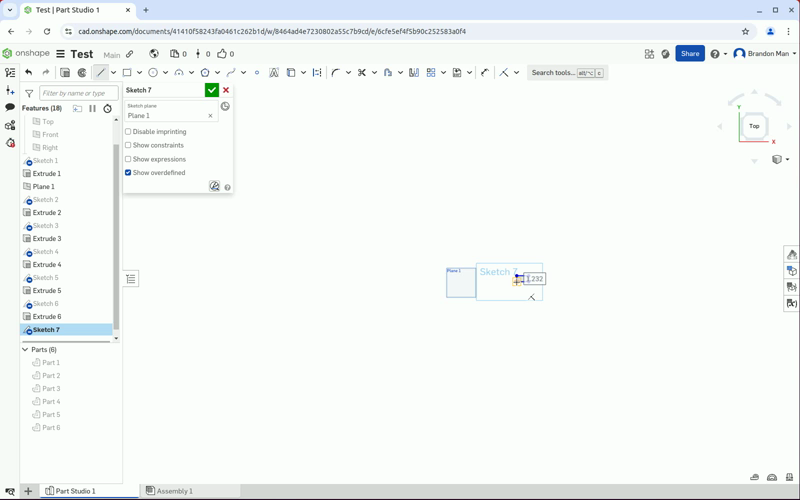
key(esc)
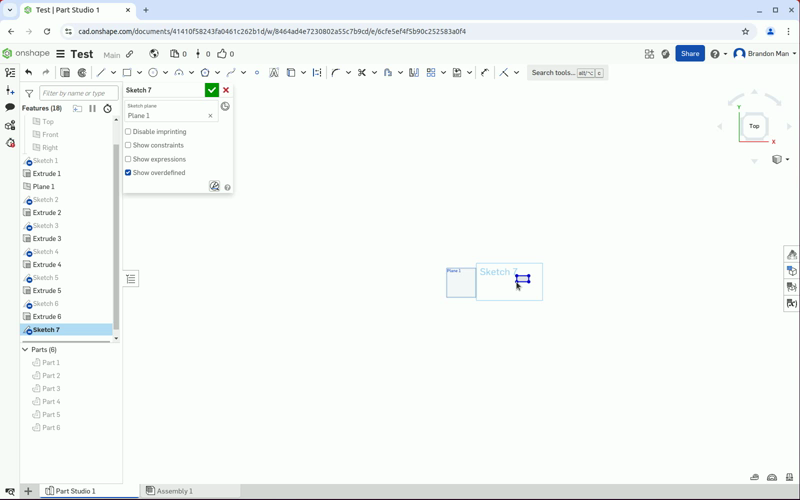
mouse_move(528, 279)
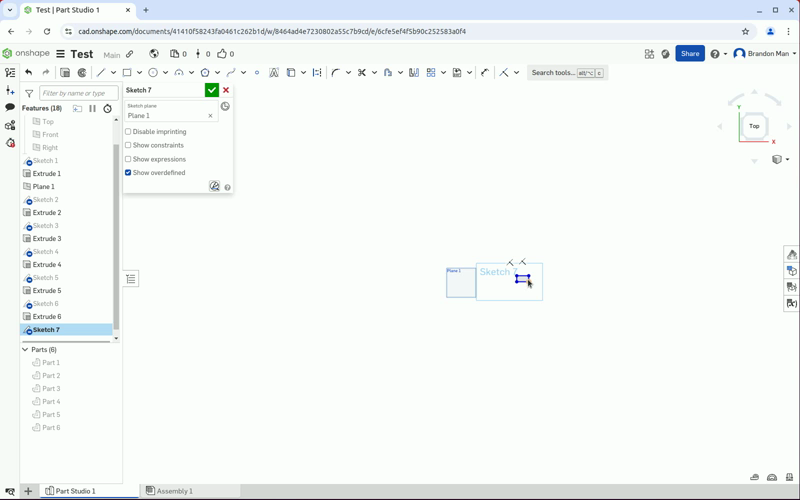
scroll(6)
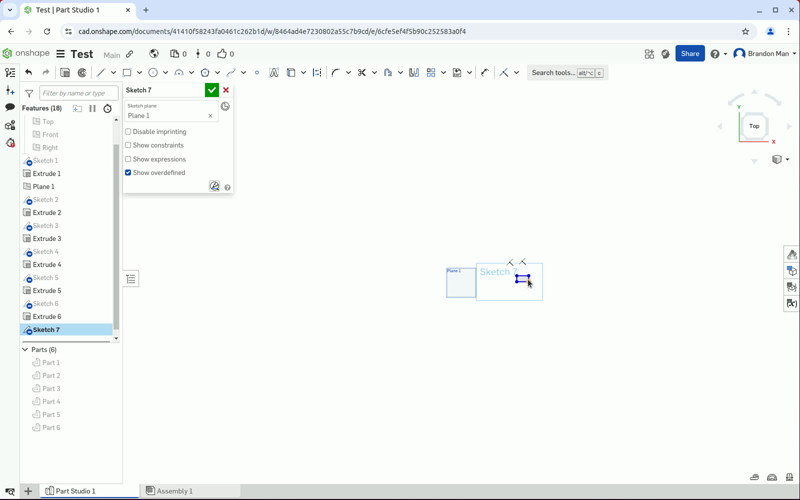
scroll(6)
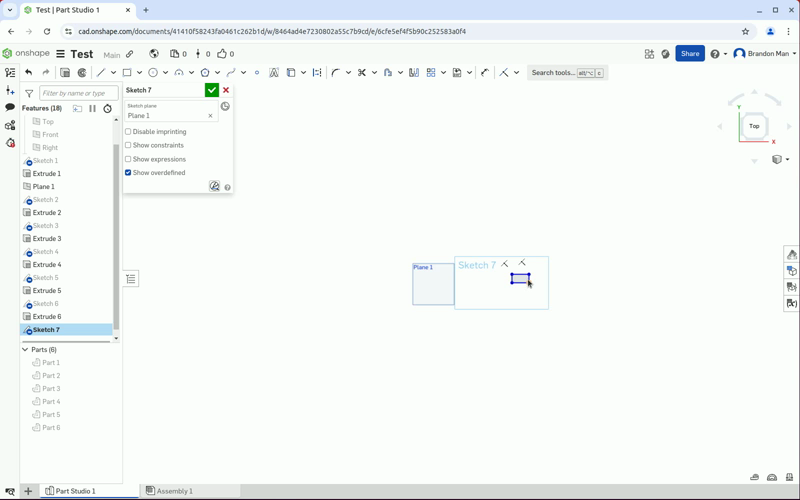
scroll(6)
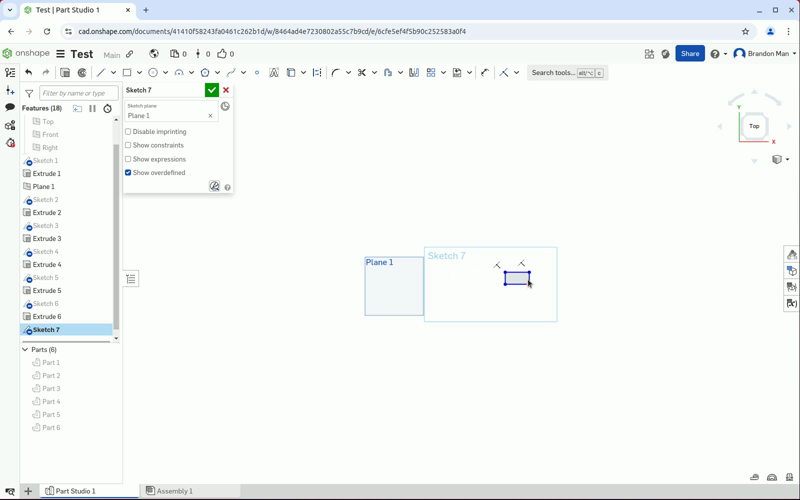
scroll(6)
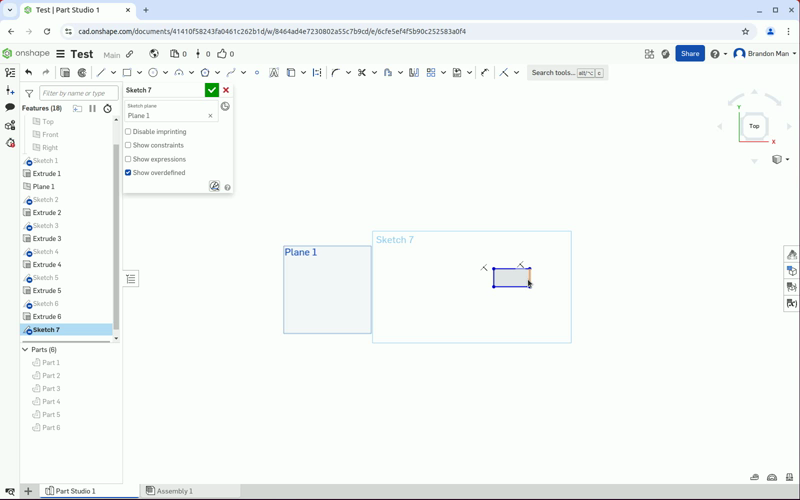
scroll(6)
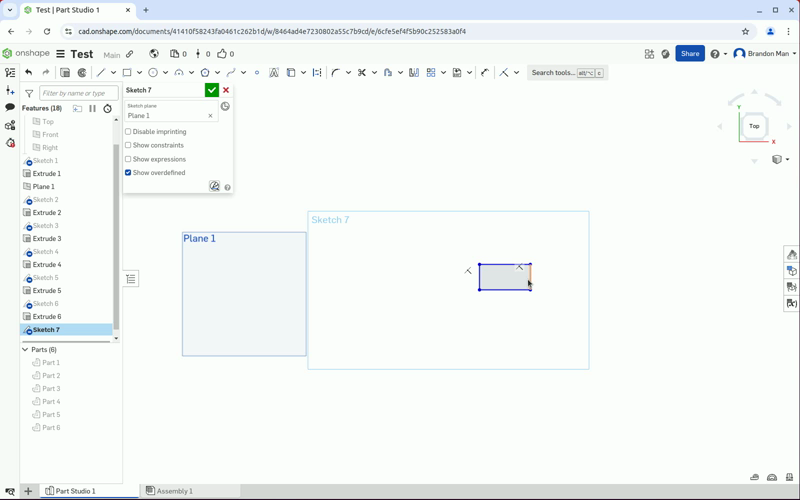
scroll(6)
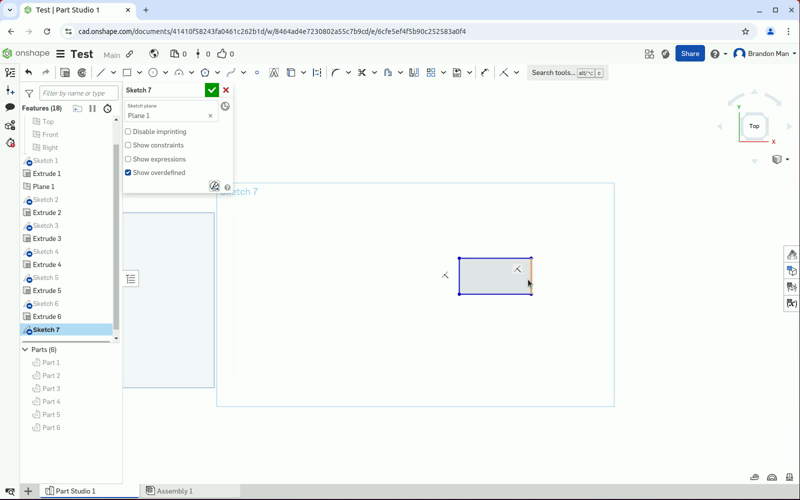
scroll(6)
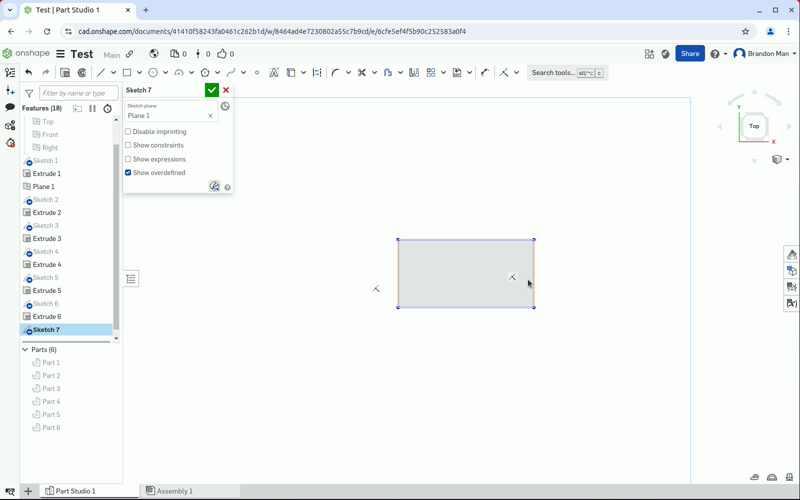
click(528, 279)
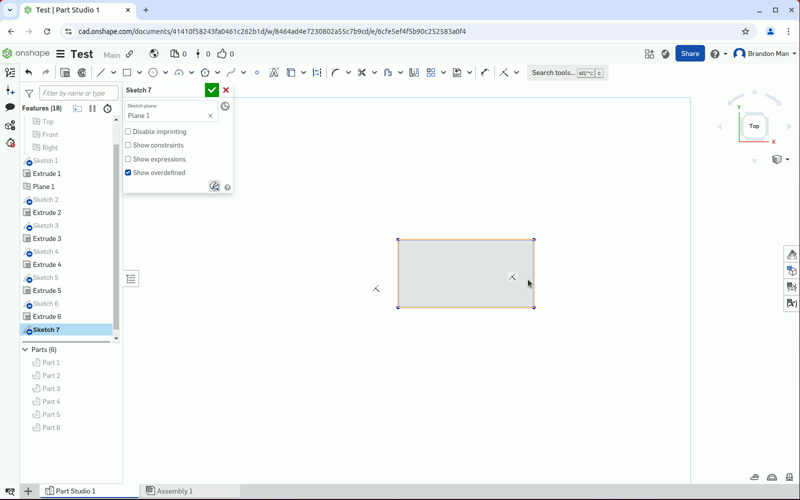
scroll(-6)
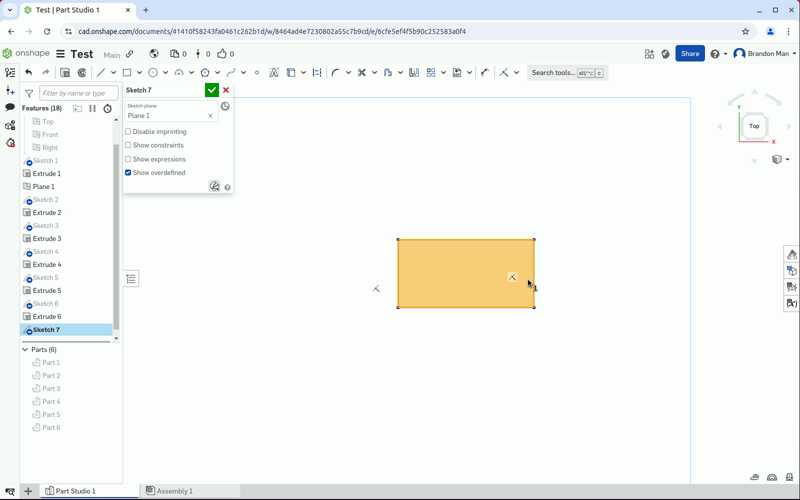
scroll(-6)
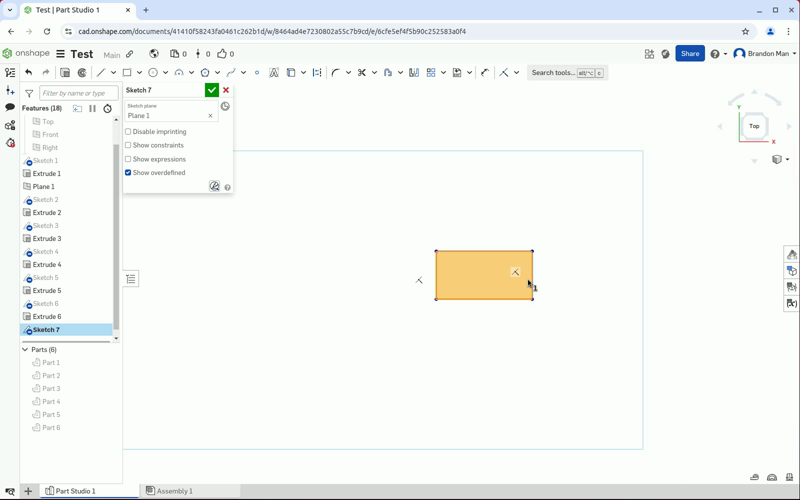
scroll(-6)
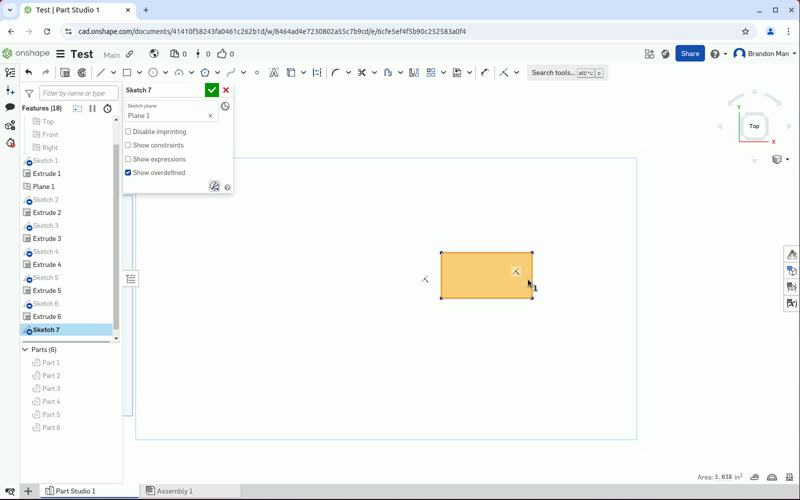
scroll(-6)
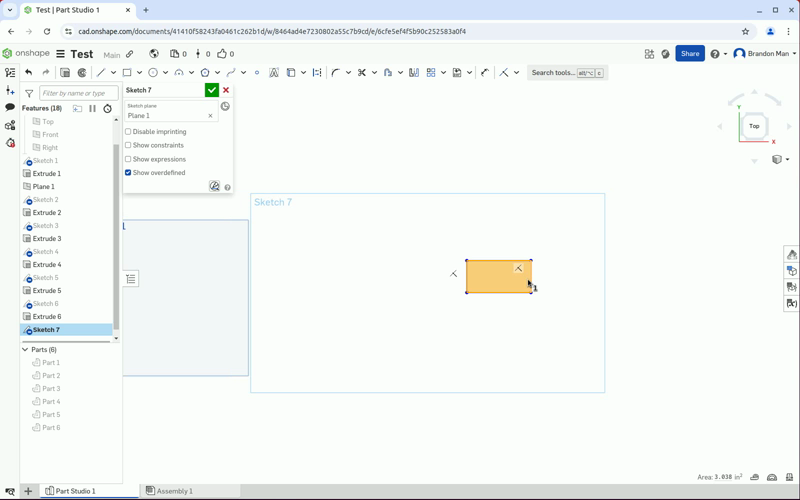
scroll(-6)
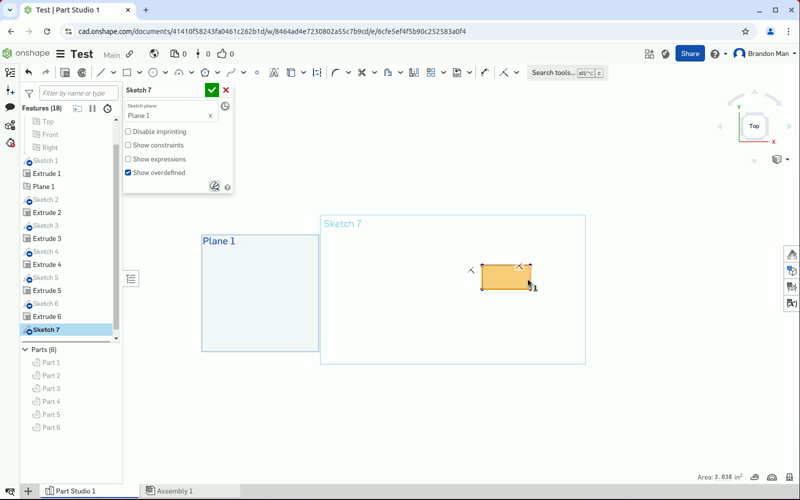
scroll(-6)
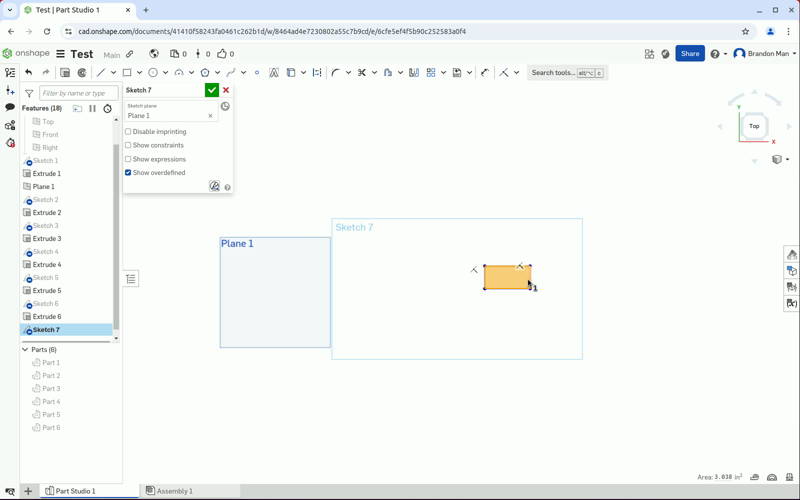
scroll(-6)
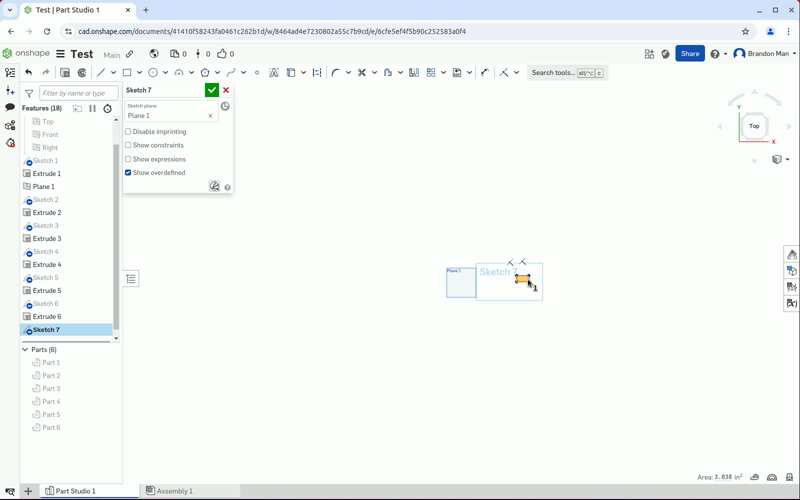
mouse_move(73, 352)
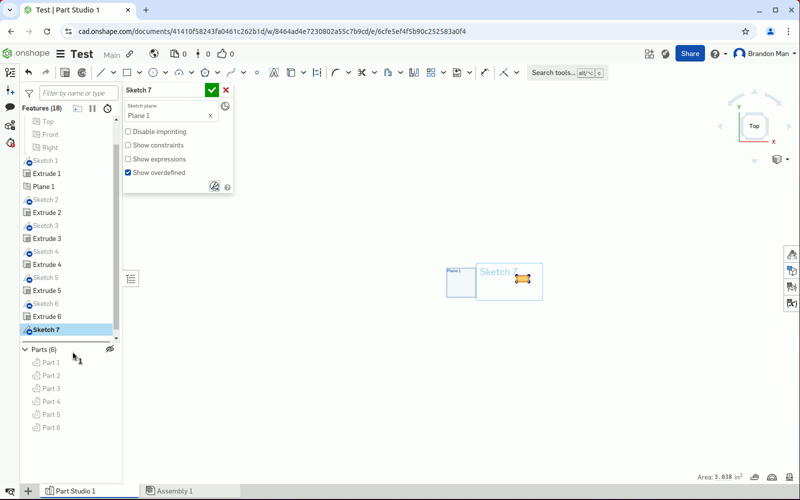
key(shift+y)
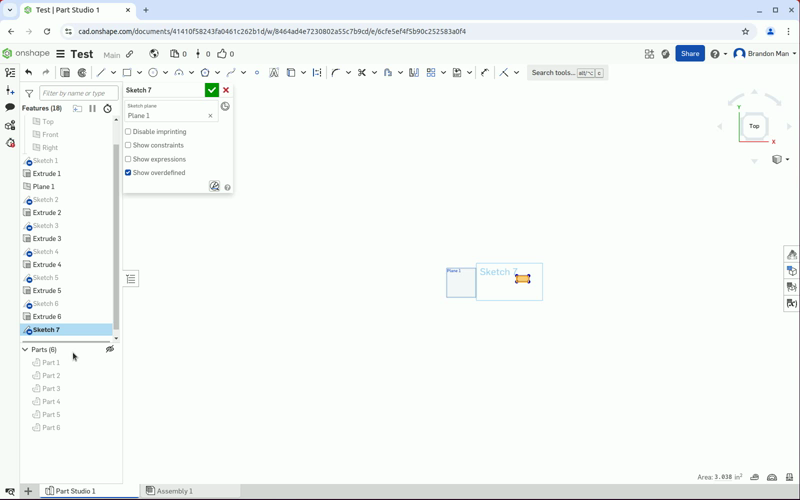
key(shift+e)
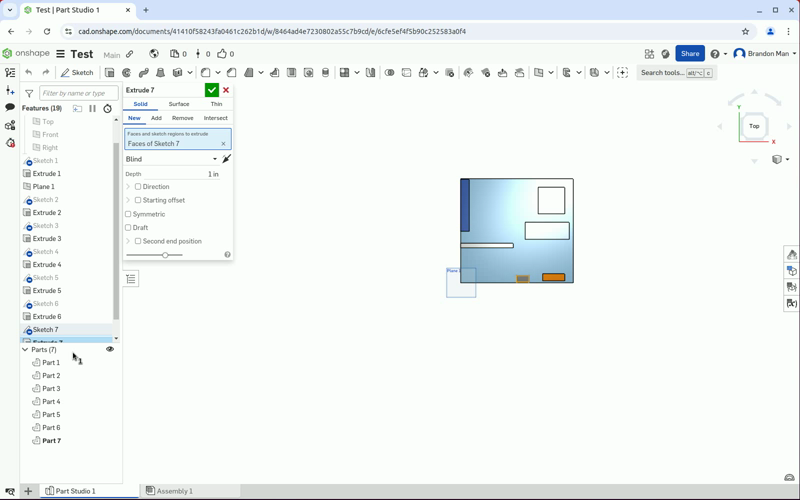
mouse_move(143, 106)
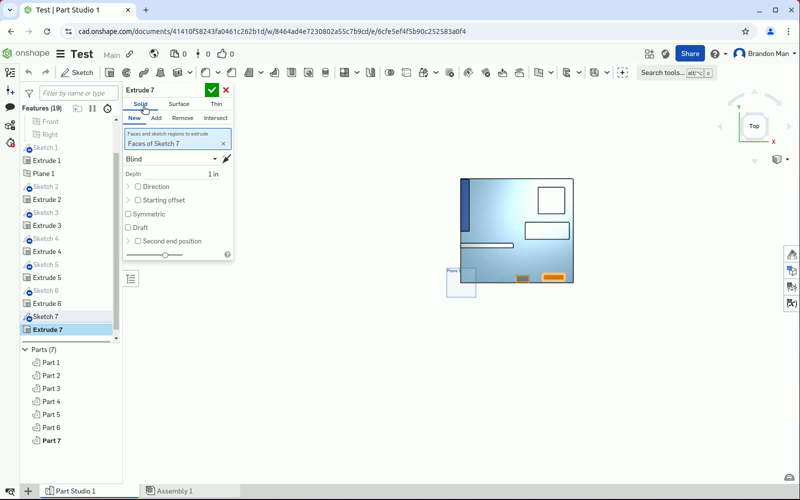
click(143, 106)
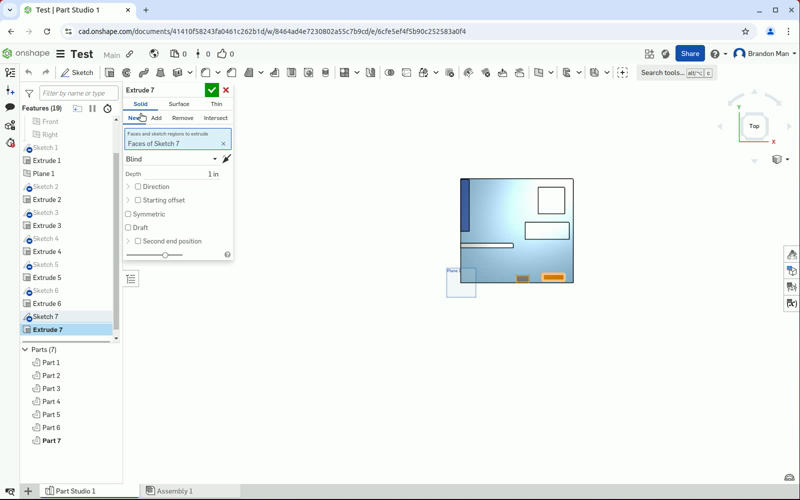
mouse_move(137, 120)
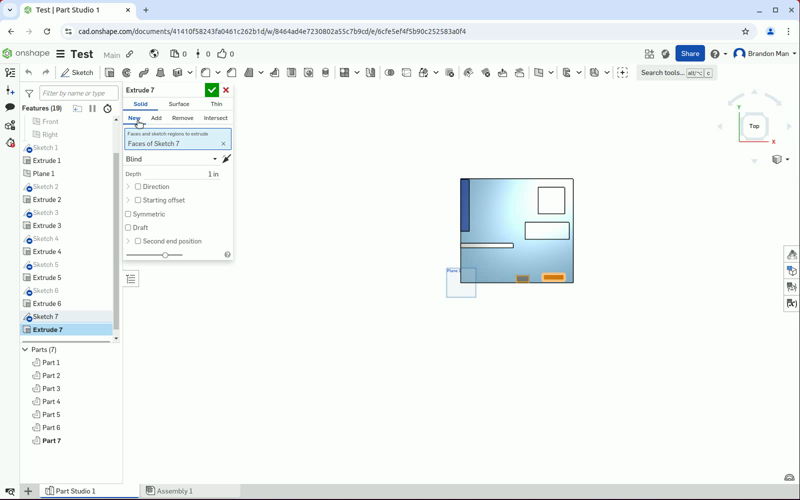
click(137, 120)
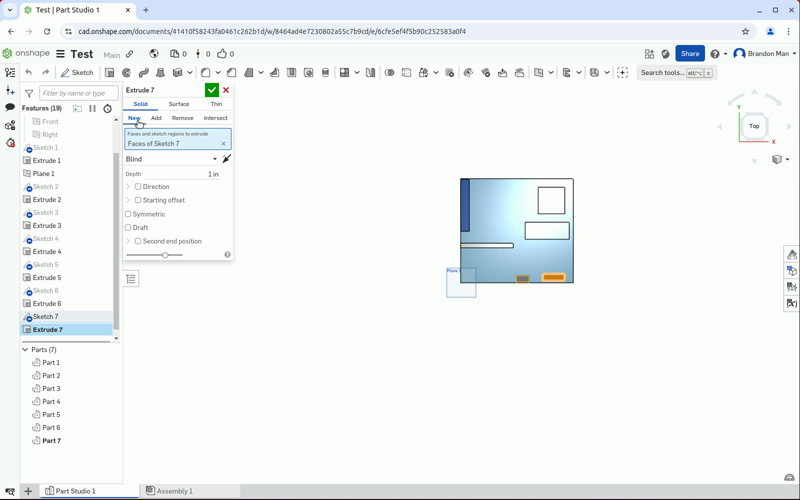
key(tab, 4)
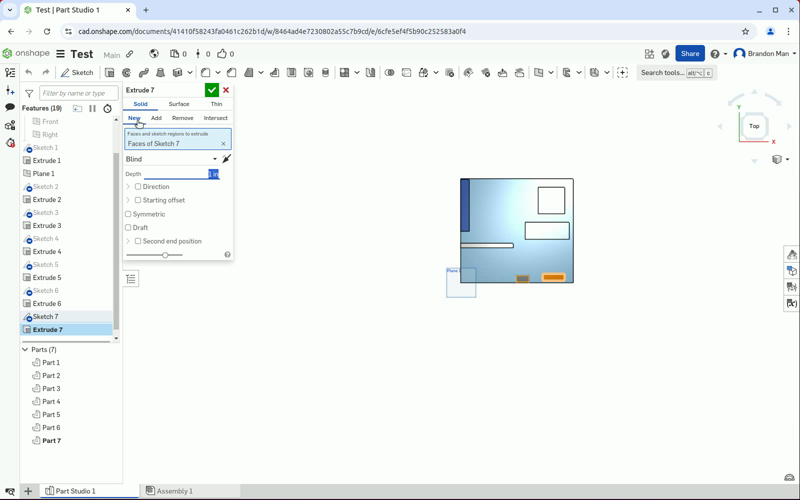
text(1.685)
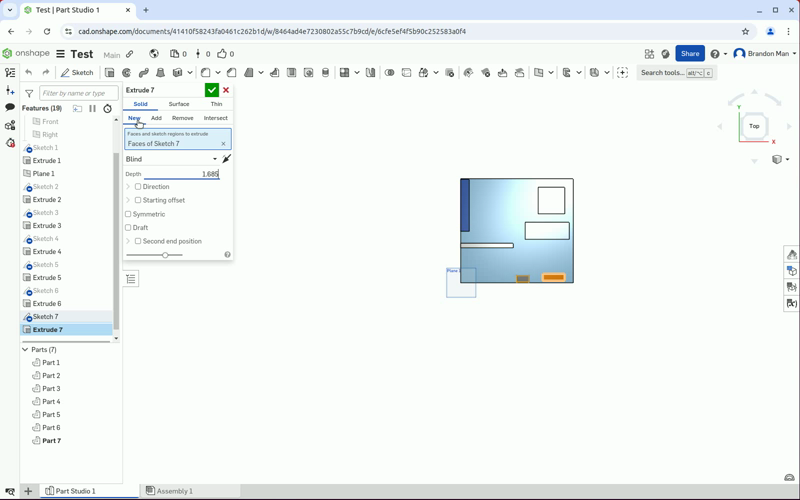
key(enter)
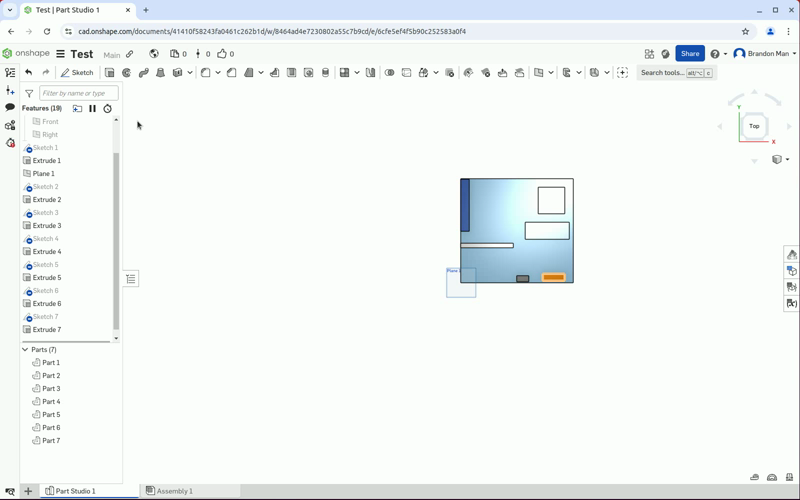
key(shift+h)
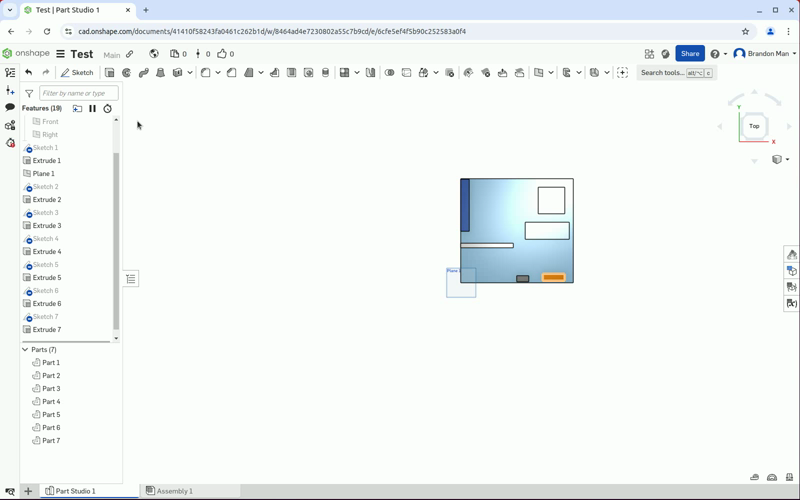
key(shift+h)
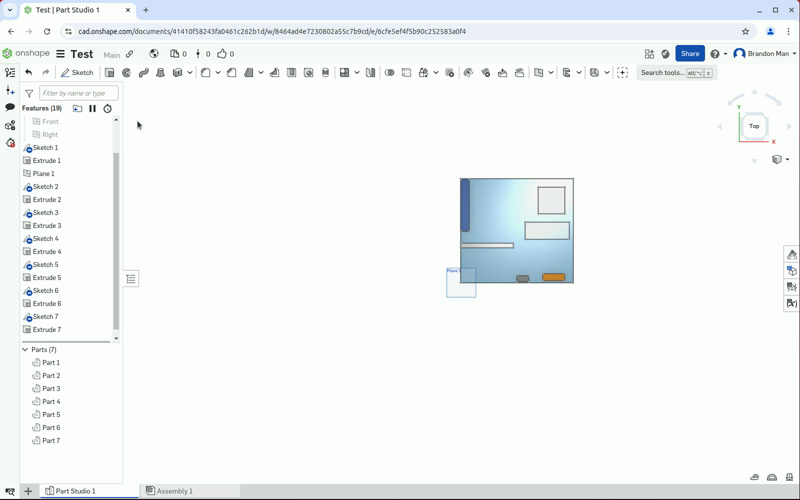
key(shift+7)
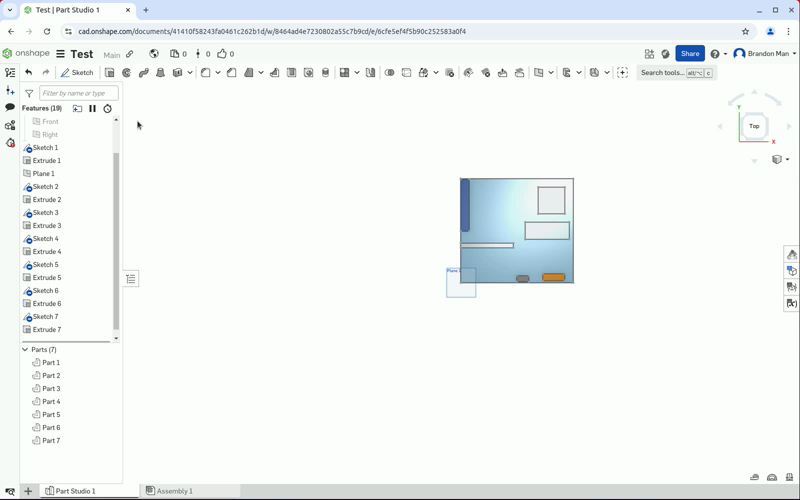
key(up, 3)
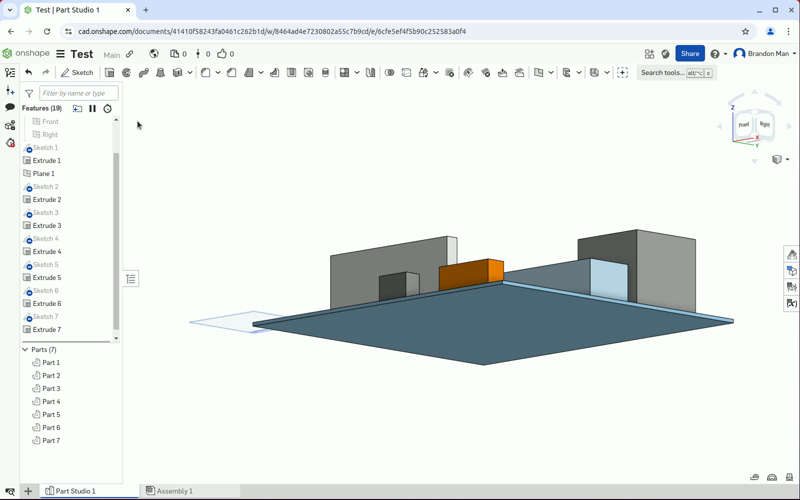
key(left, 3)
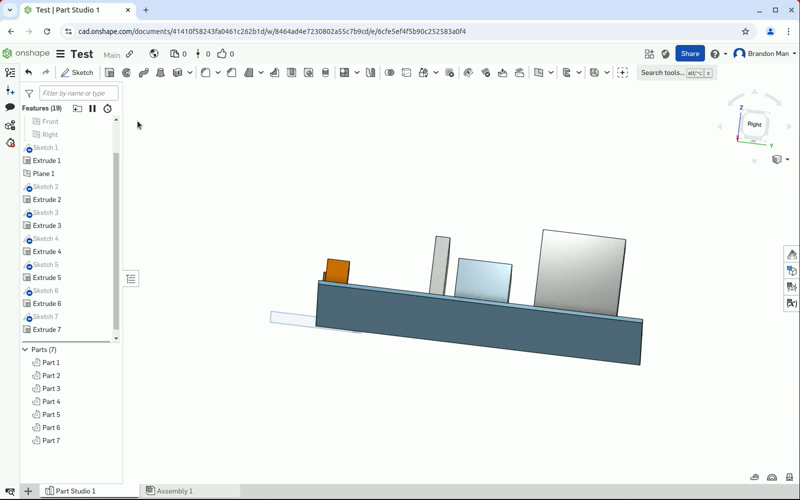
key(right, 3)
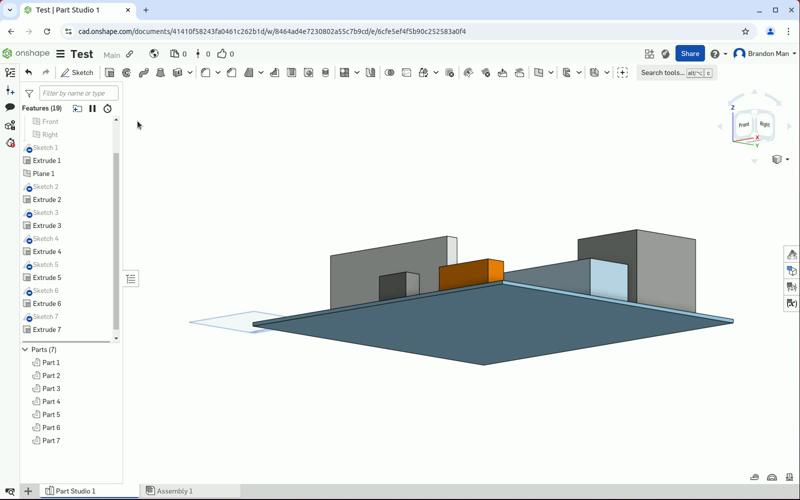
key(down, 3)
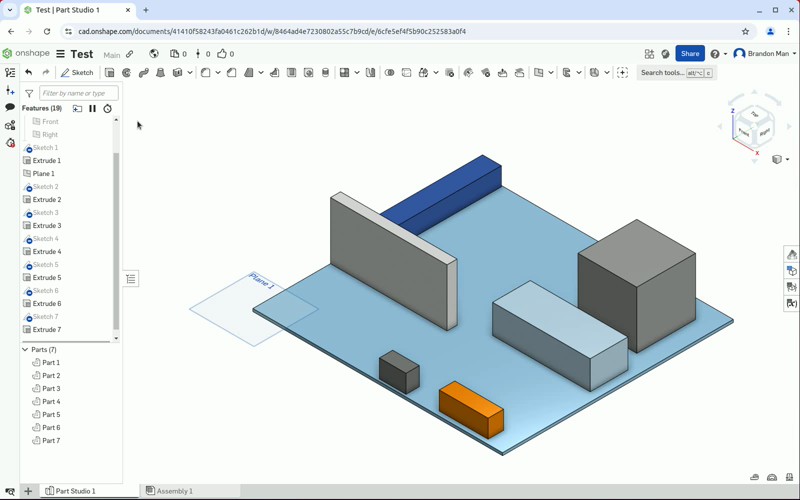
mouse_move(69, 150)
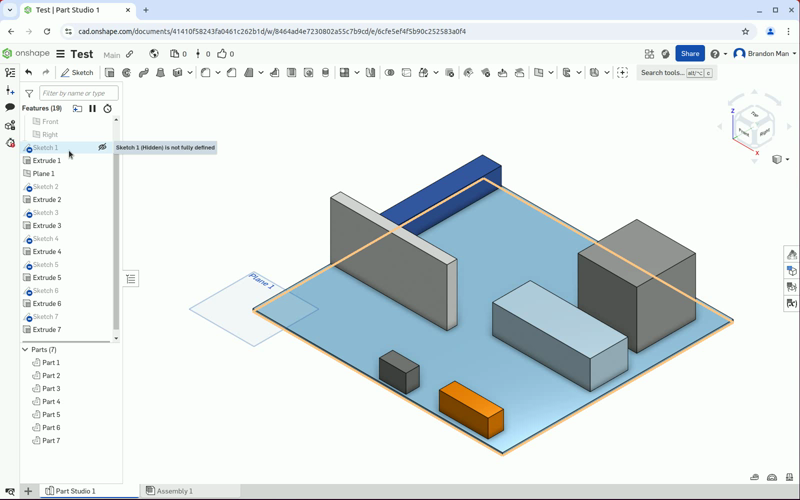
click(69, 150)